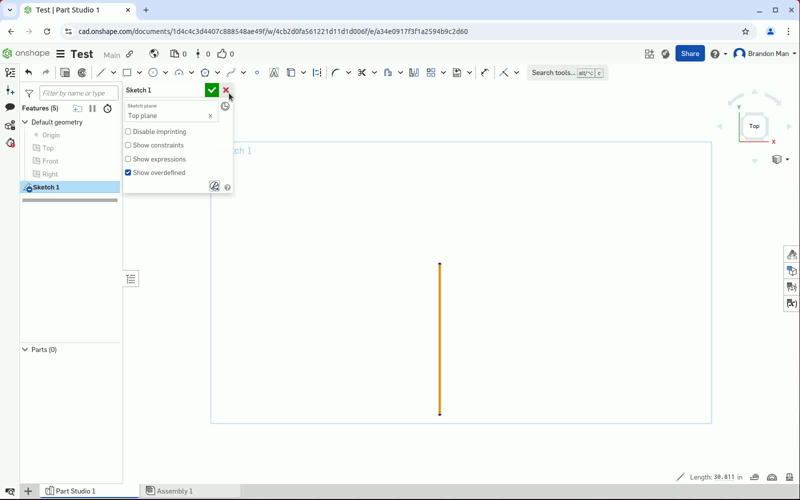
key(shift+h)
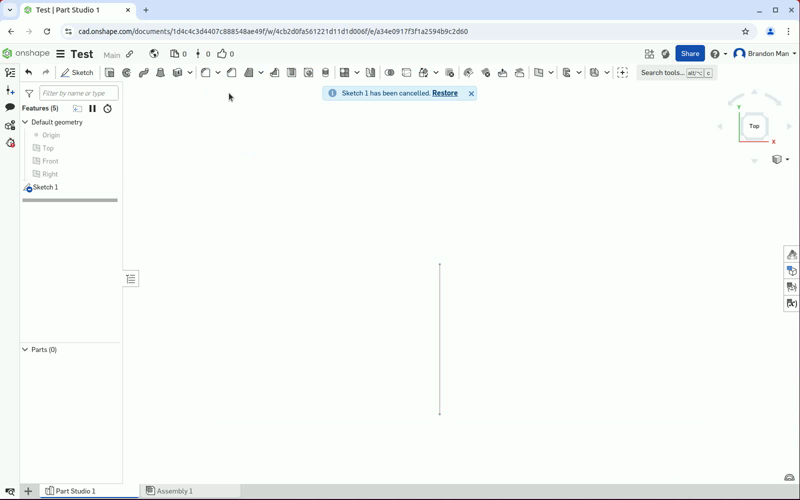
key(shift+s)
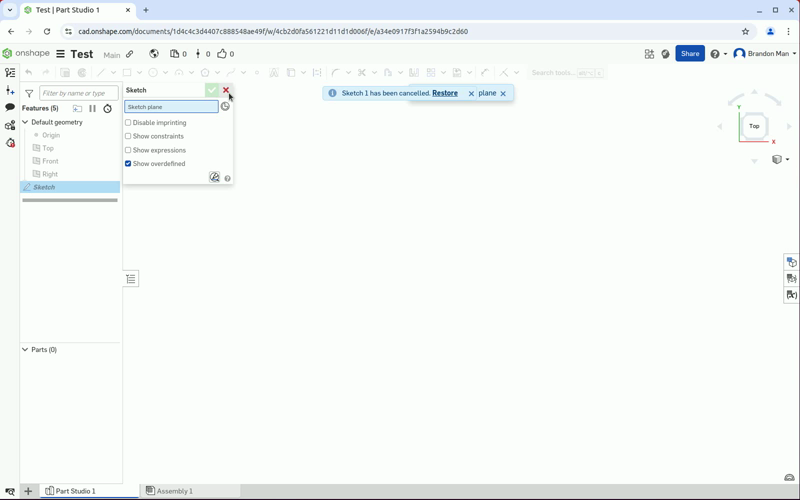
mouse_move(73, 150)
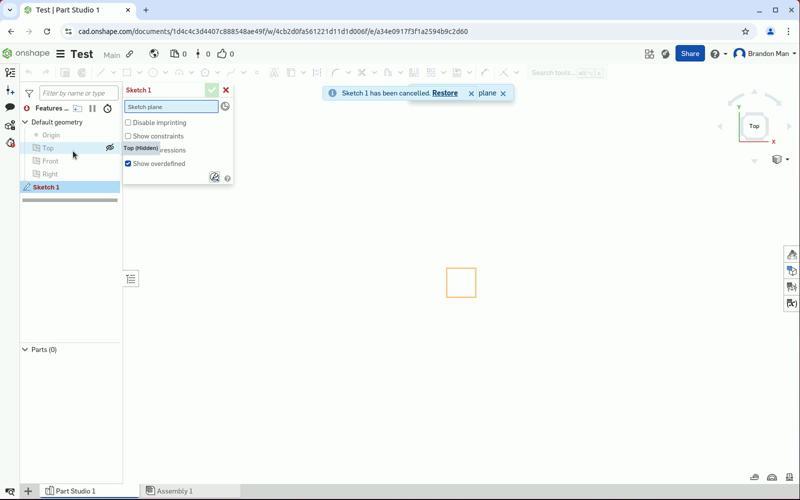
click(73, 150)
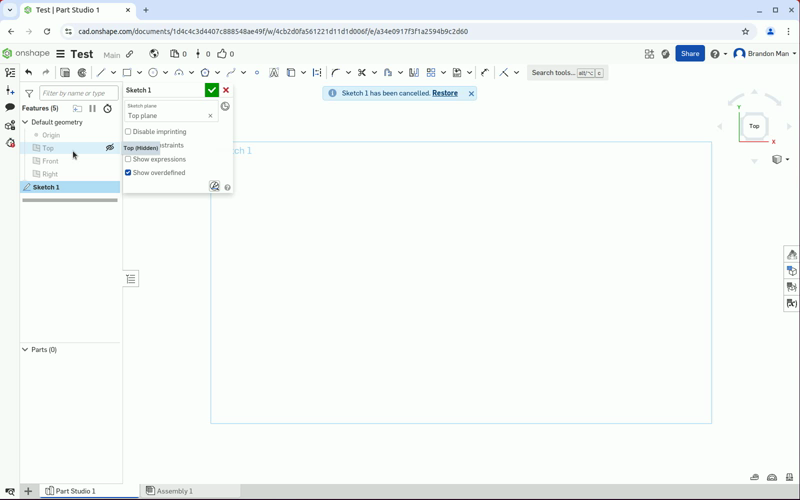
mouse_move(73, 352)
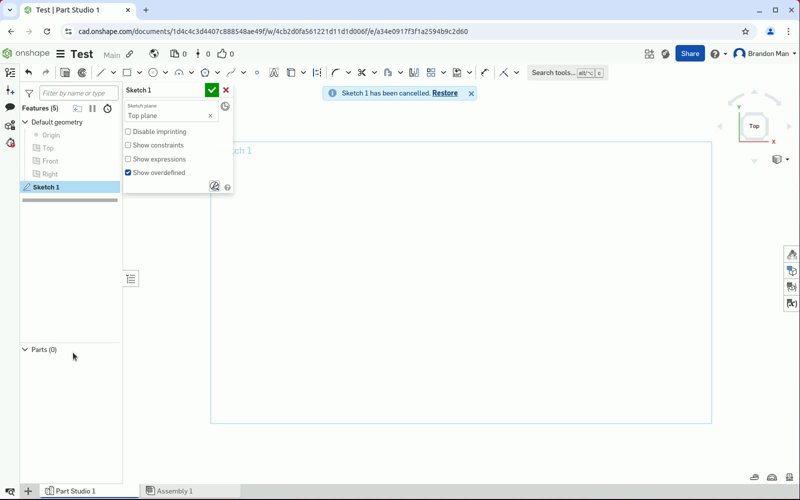
key(y)
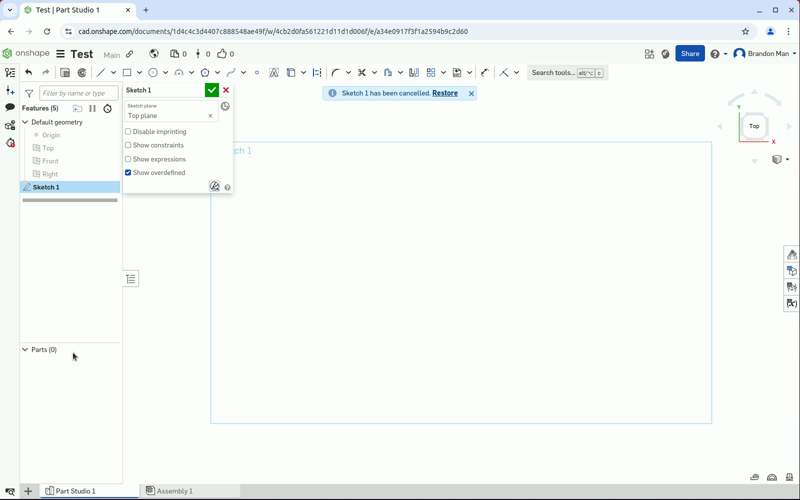
key(a)
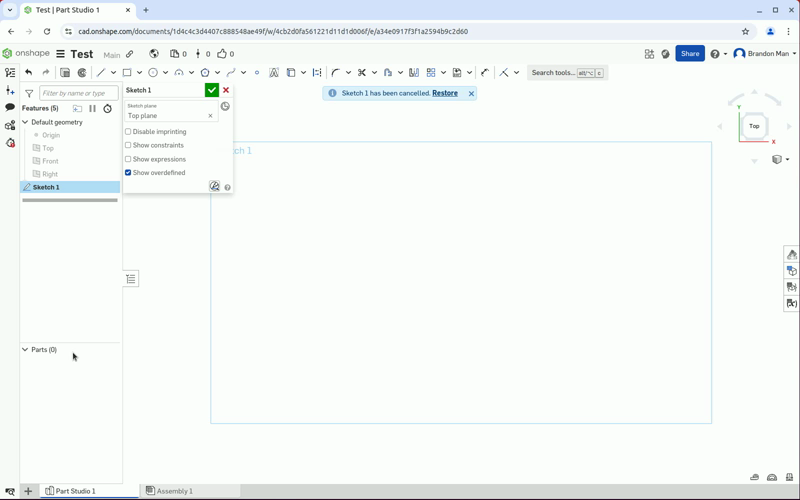
key_down(shift)
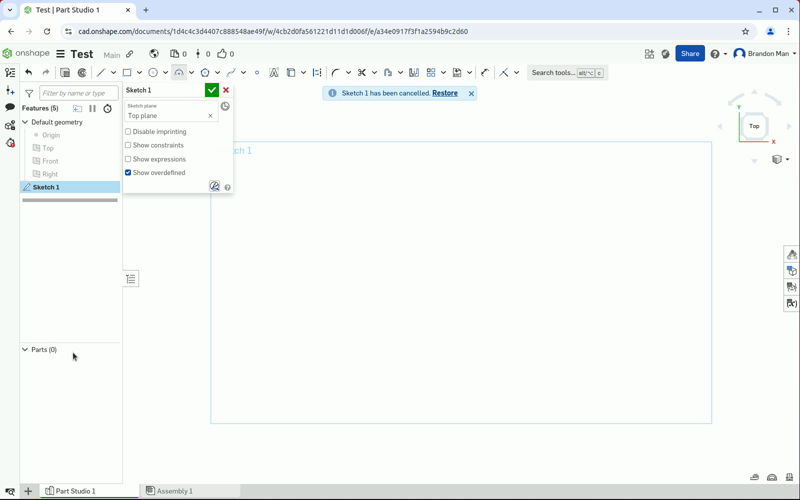
mouse_move(397, 292)
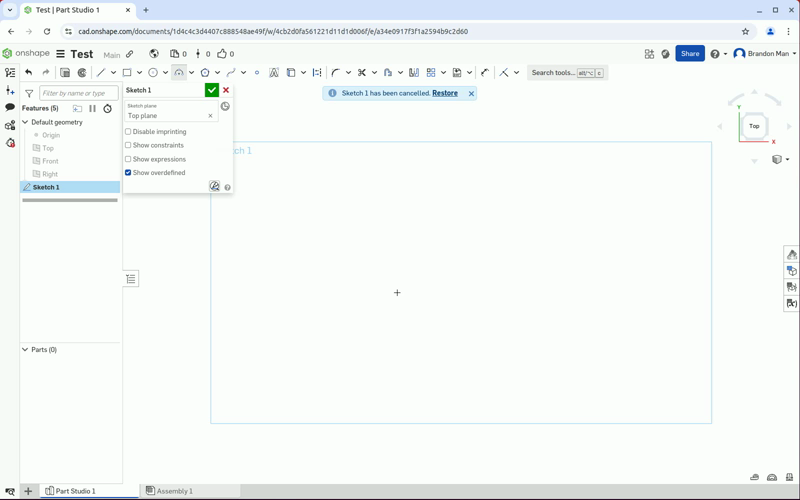
click(397, 292)
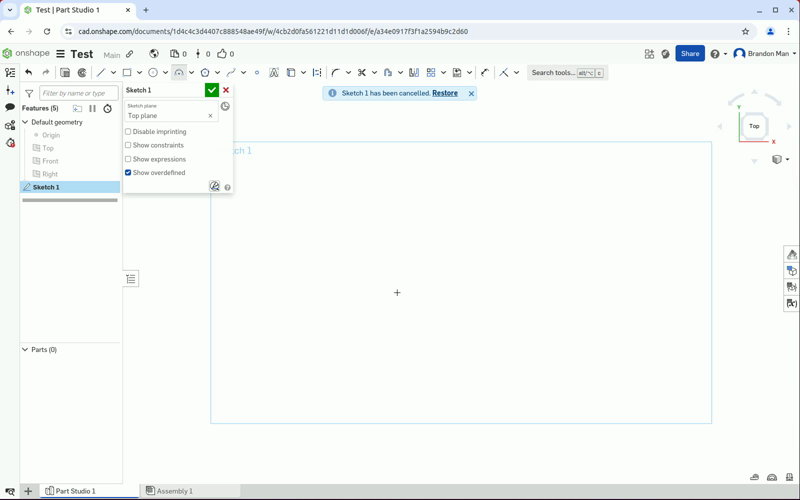
key_up(shift)
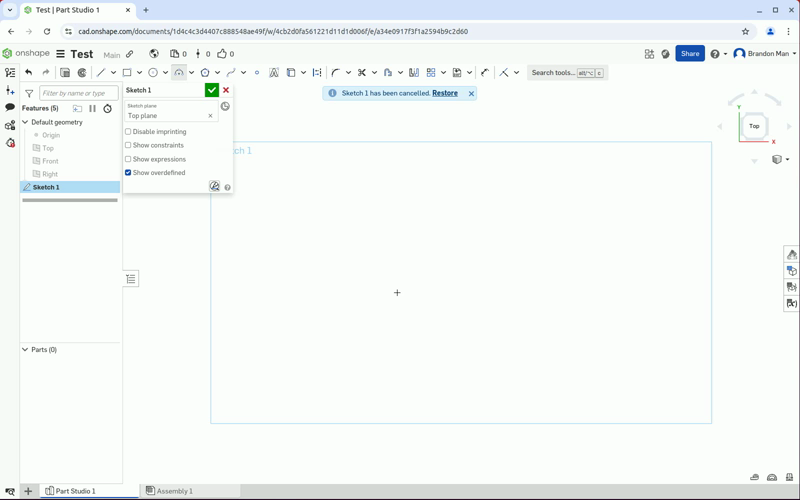
key_down(shift)
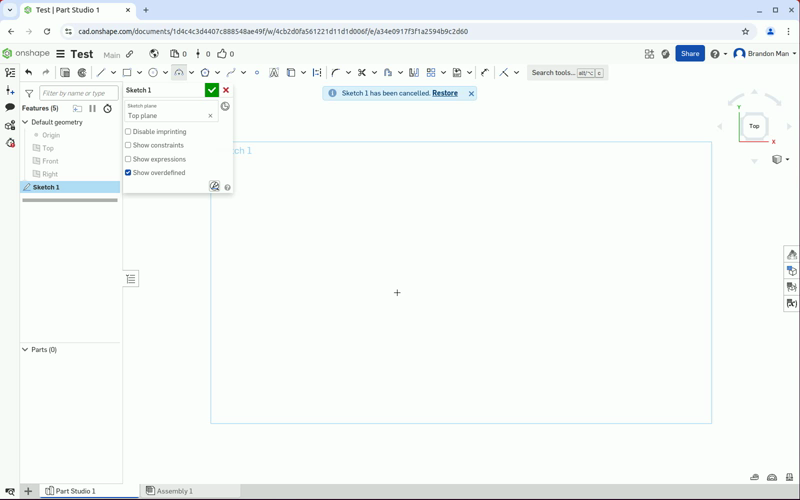
mouse_move(485, 292)
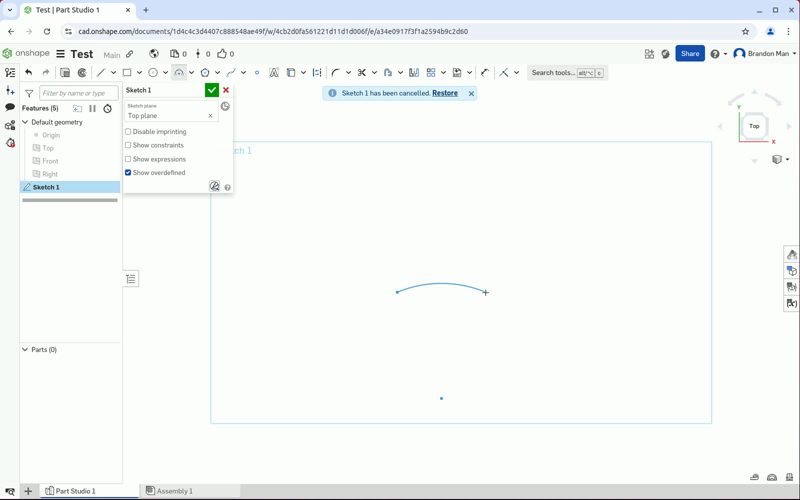
click(485, 292)
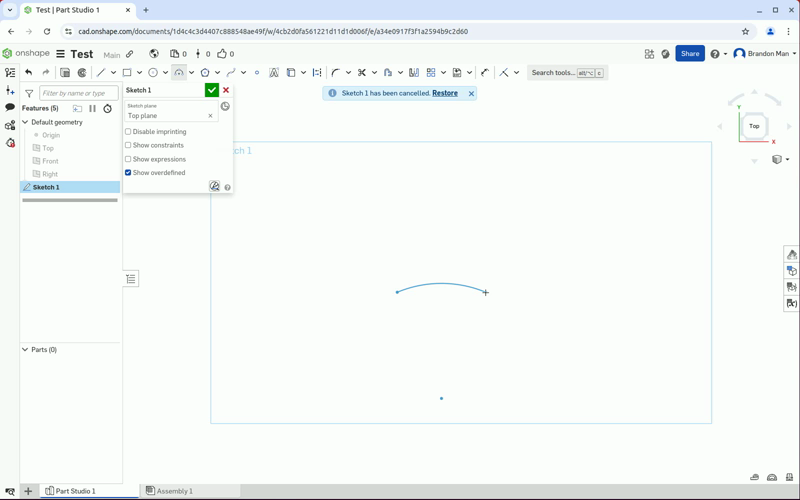
mouse_move(441, 324)
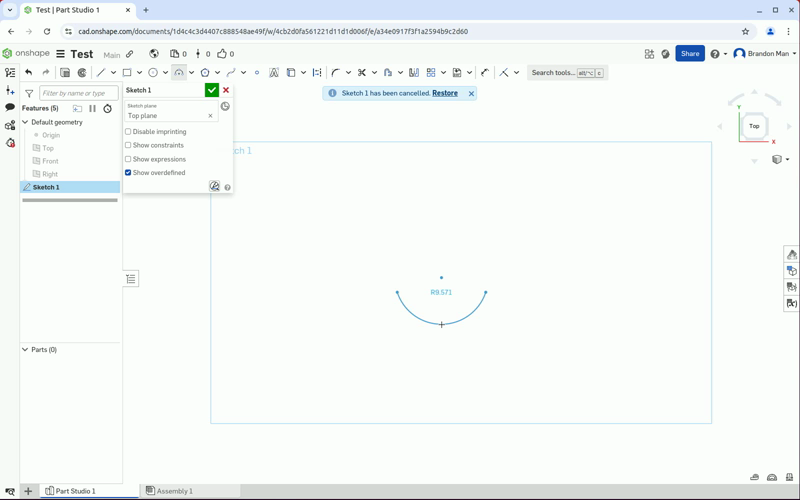
click(441, 324)
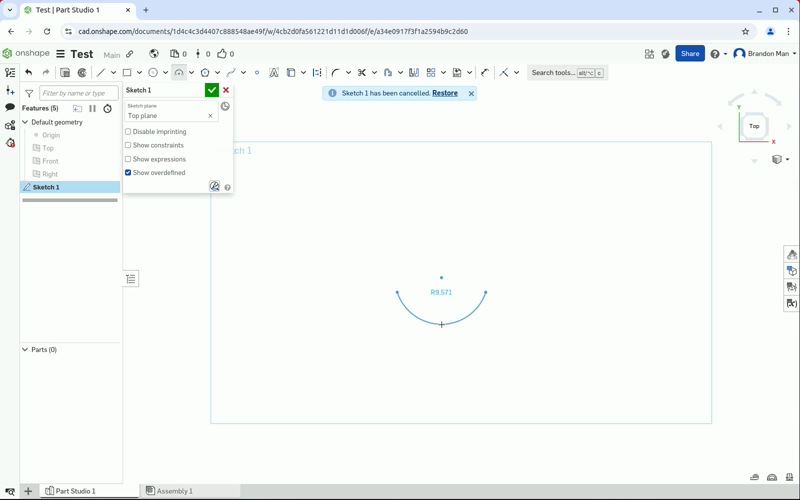
key_up(shift)
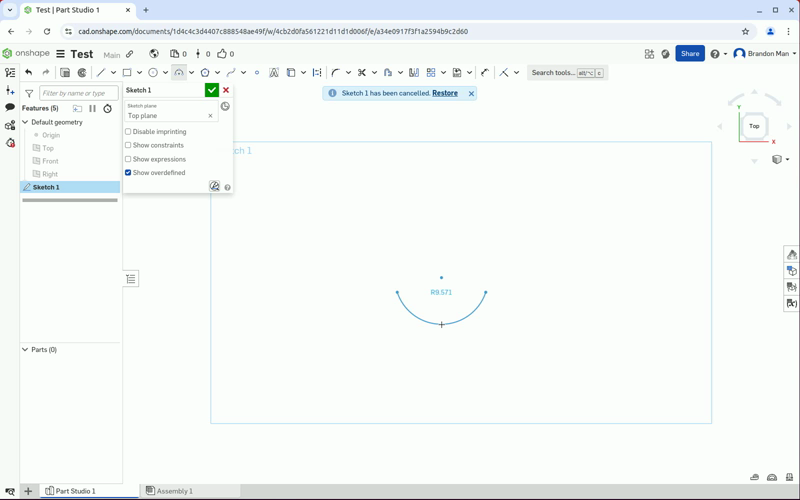
mouse_move(485, 292)
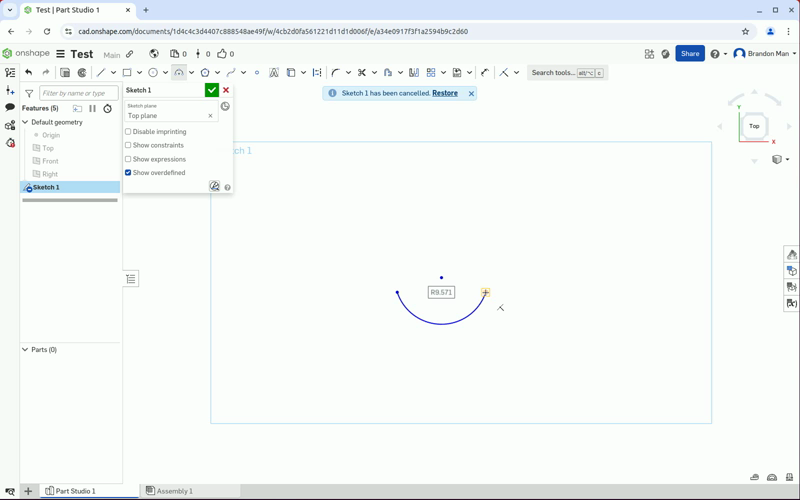
click(485, 292)
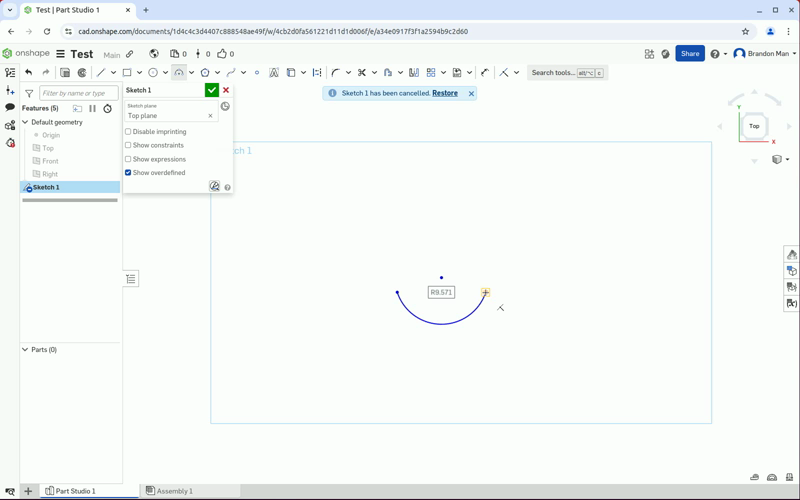
mouse_move(397, 292)
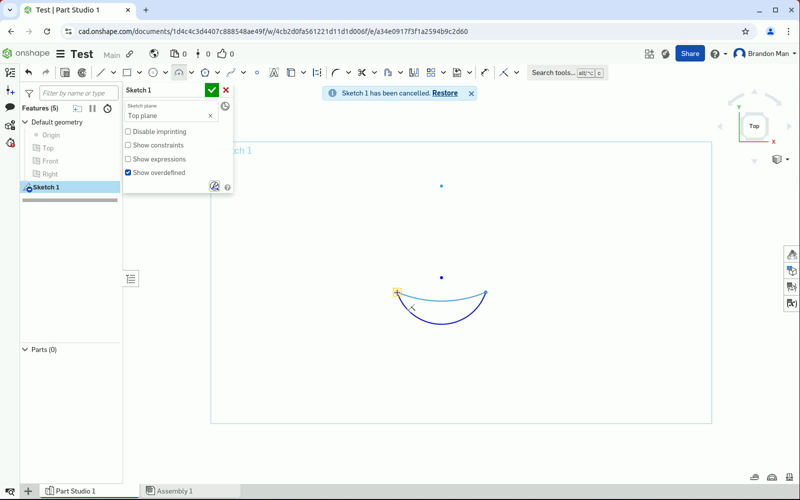
click(397, 292)
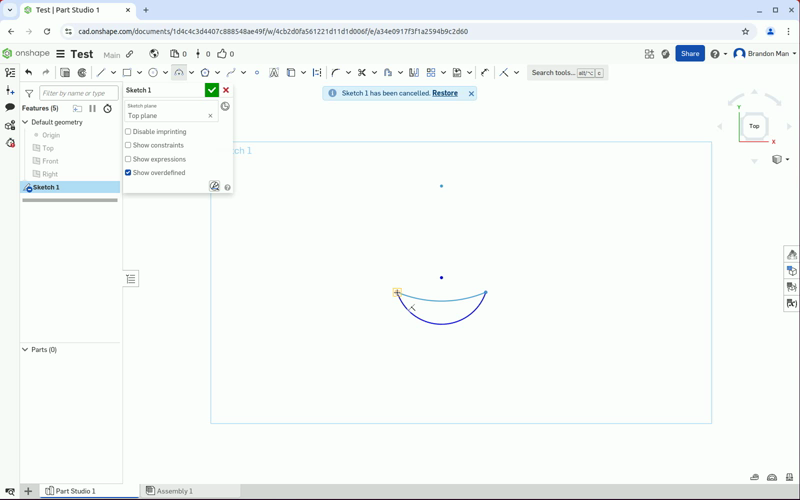
key_down(shift)
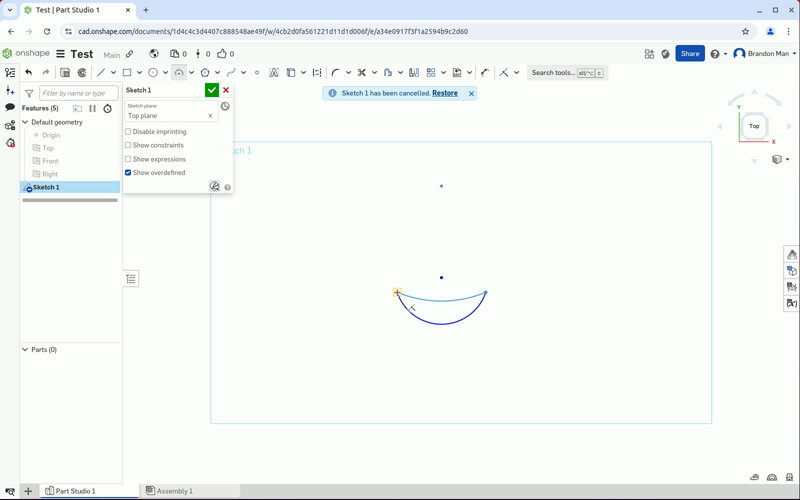
mouse_move(441, 291)
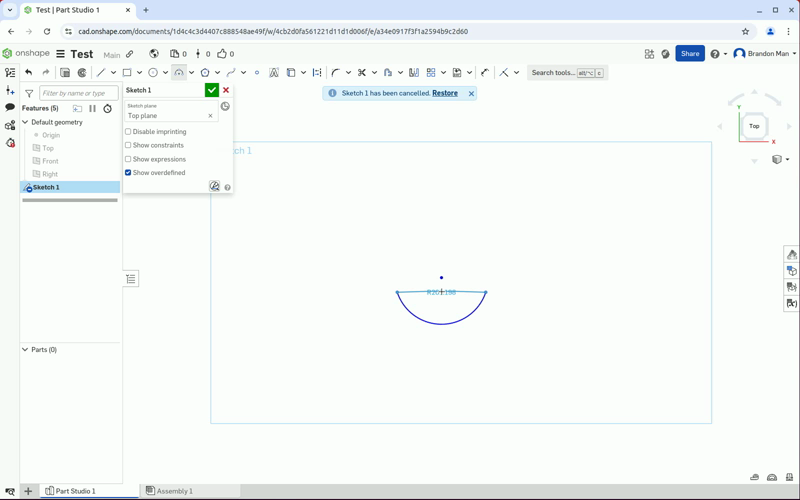
click(441, 291)
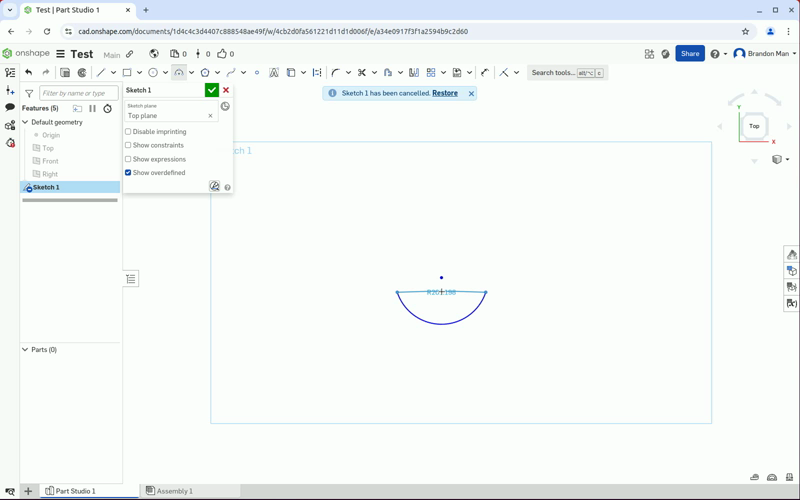
key_up(shift)
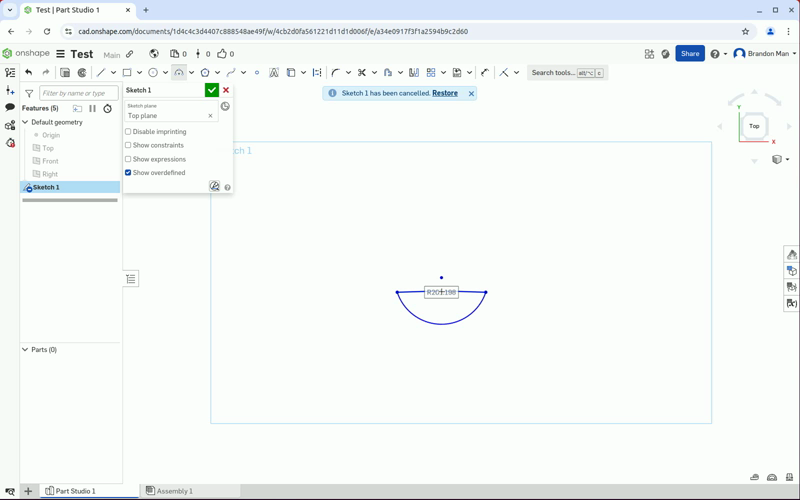
key(esc)
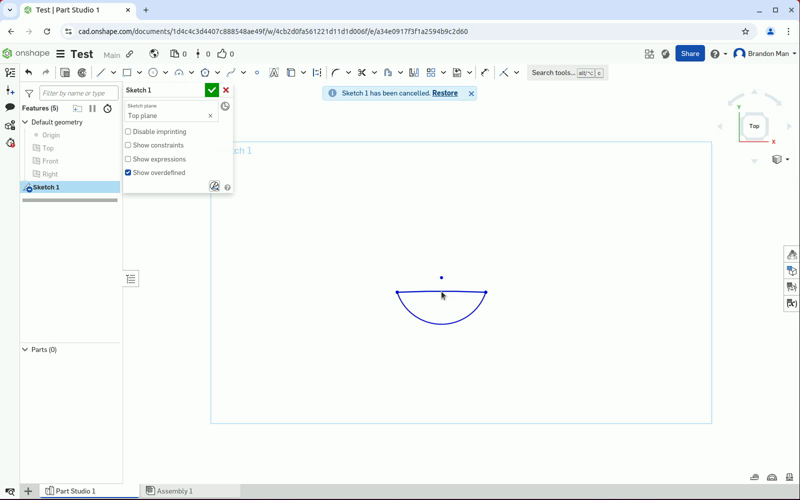
mouse_move(476, 300)
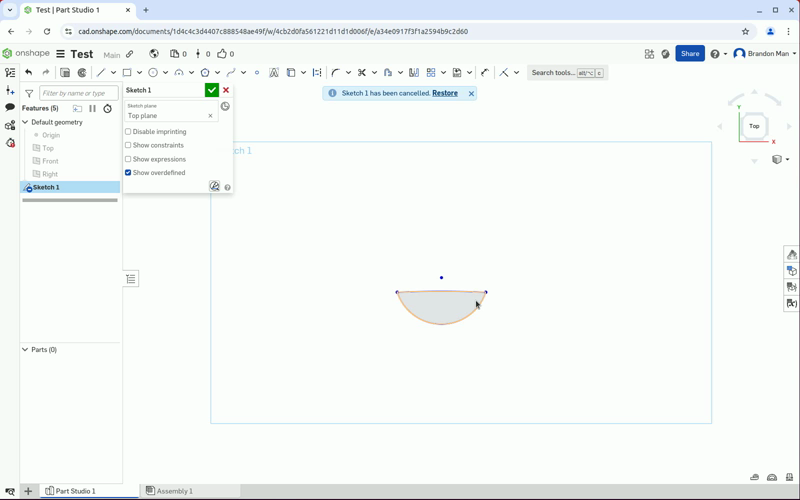
click(476, 300)
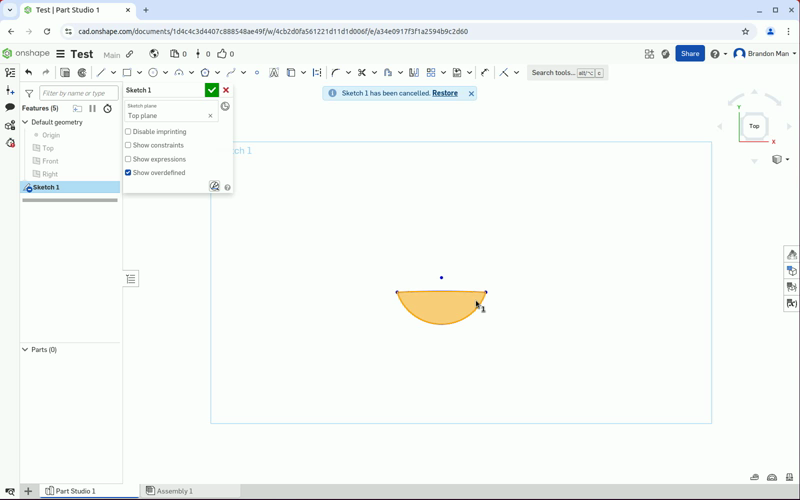
mouse_move(73, 352)
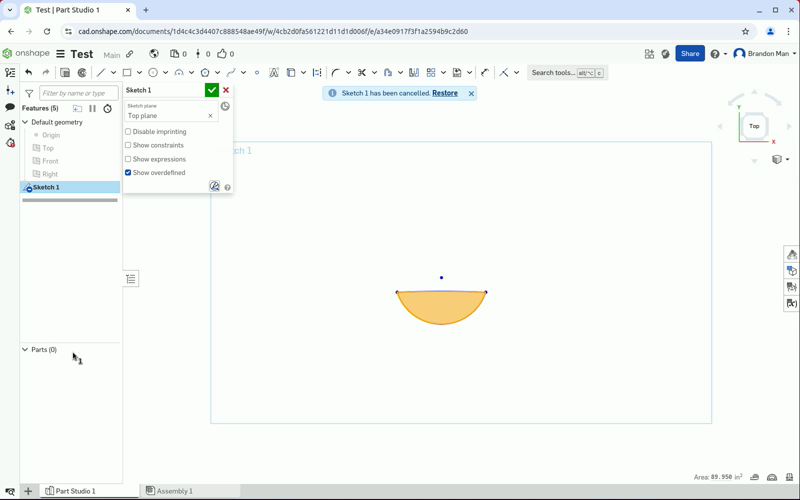
key(shift+y)
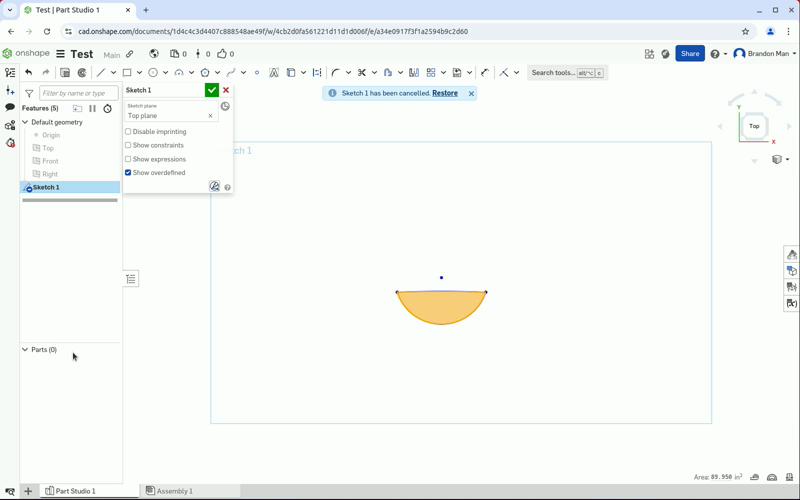
key(shift+e)
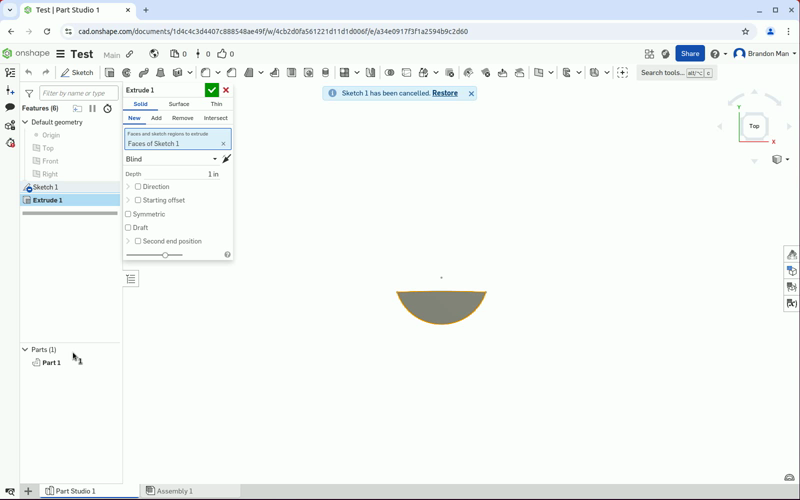
mouse_move(143, 106)
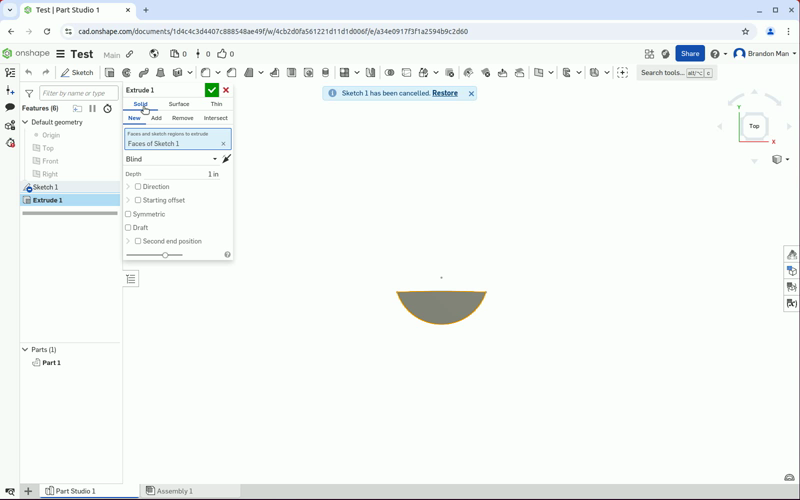
click(143, 106)
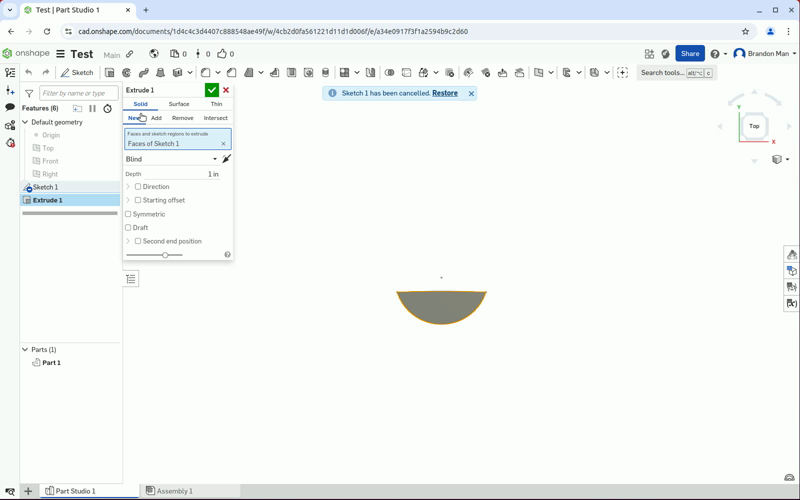
mouse_move(137, 120)
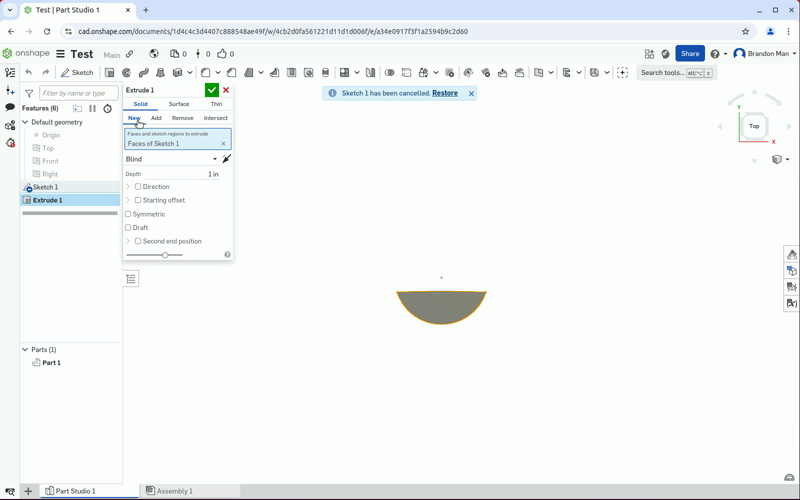
click(137, 120)
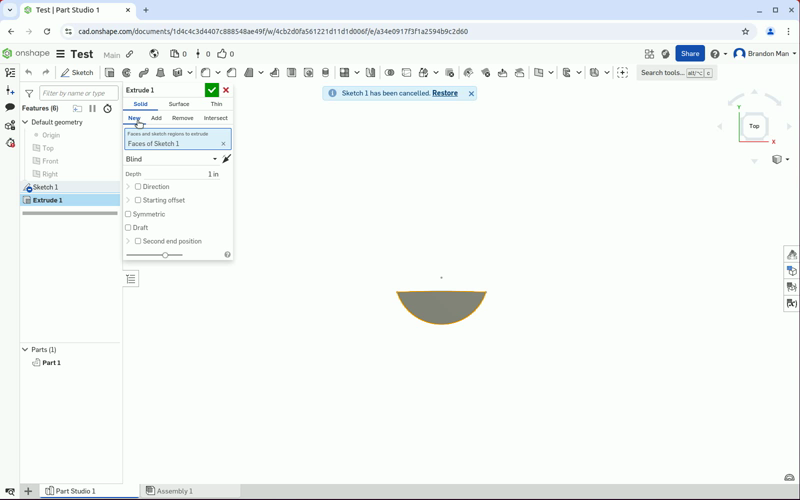
key(tab, 4)
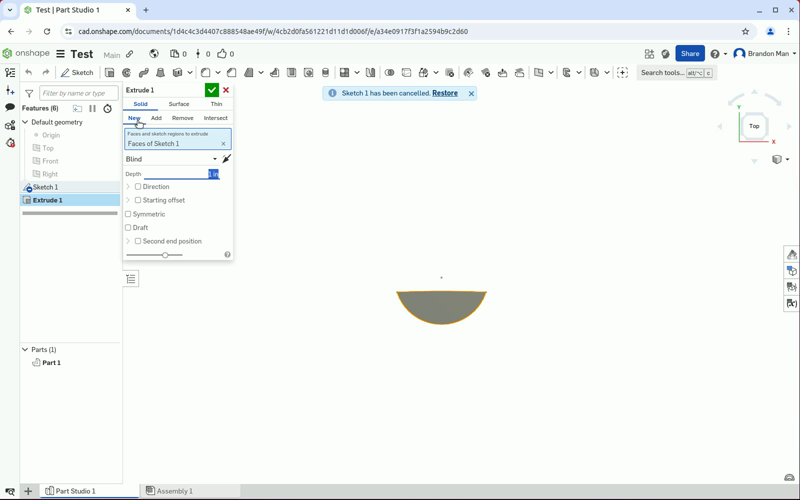
text(12.276)
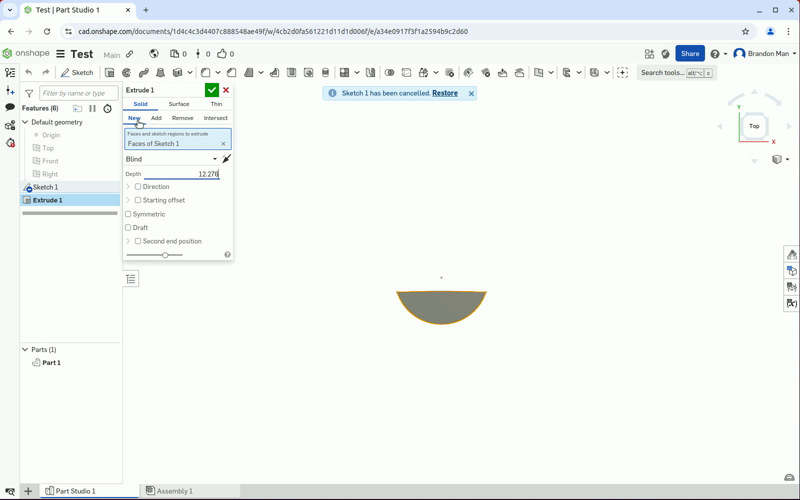
key(enter)
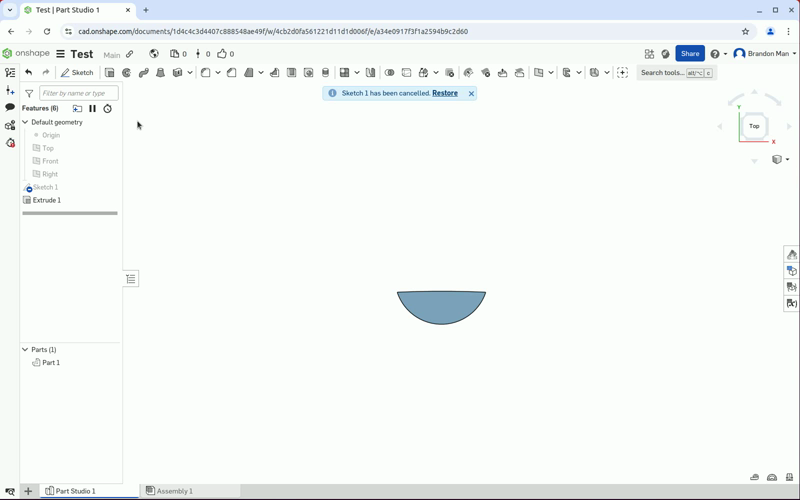
key(shift+h)
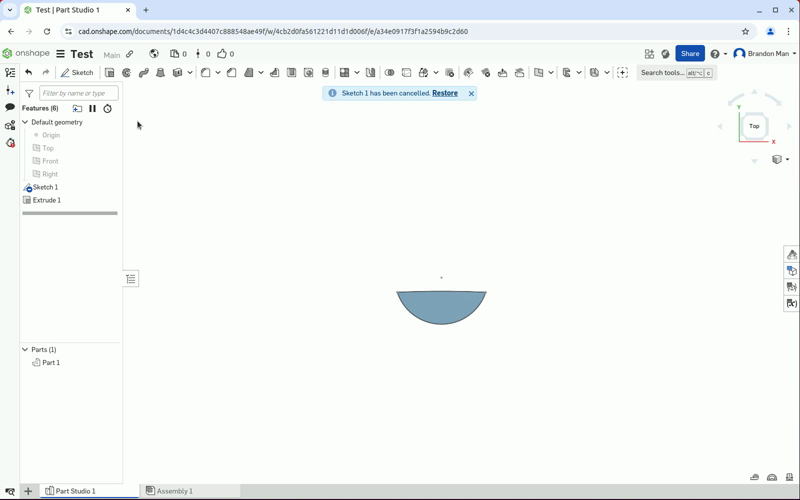
key(shift+h)
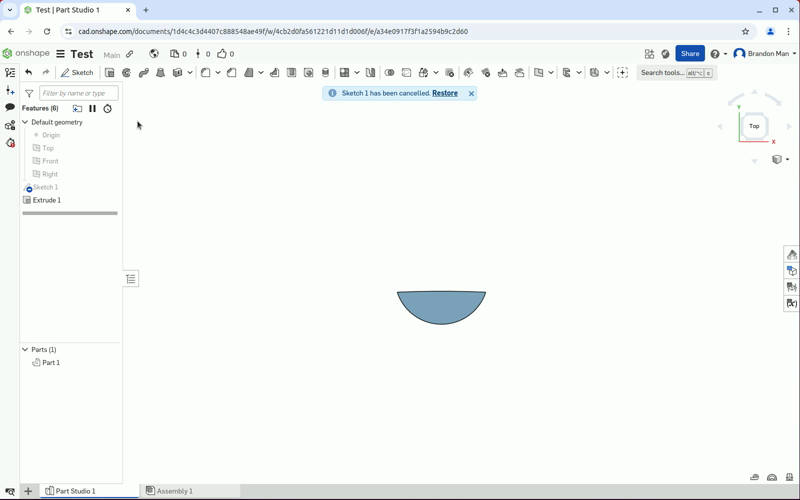
mouse_move(73, 189)
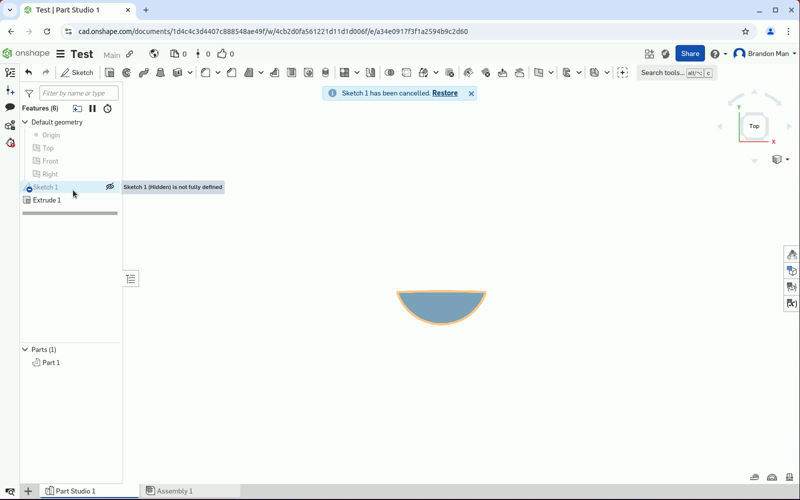
click(73, 189)
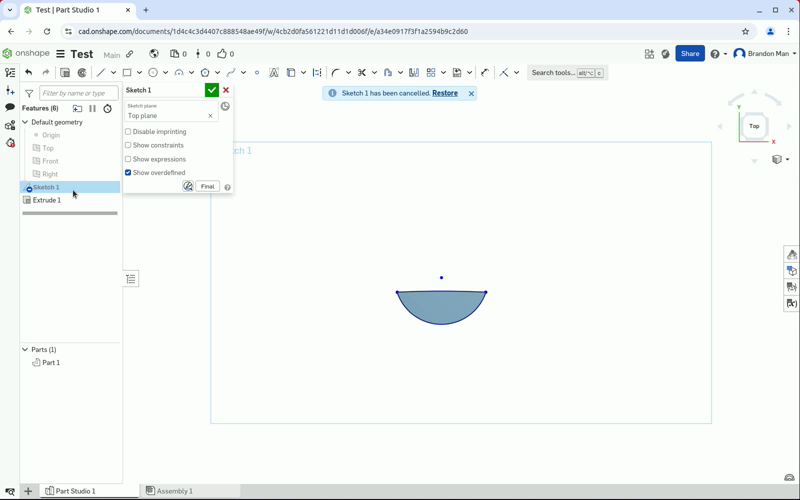
mouse_move(229, 92)
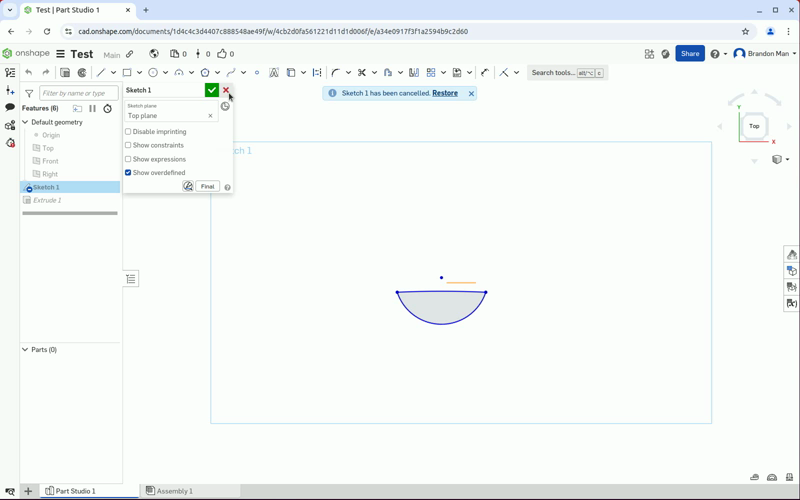
click(229, 92)
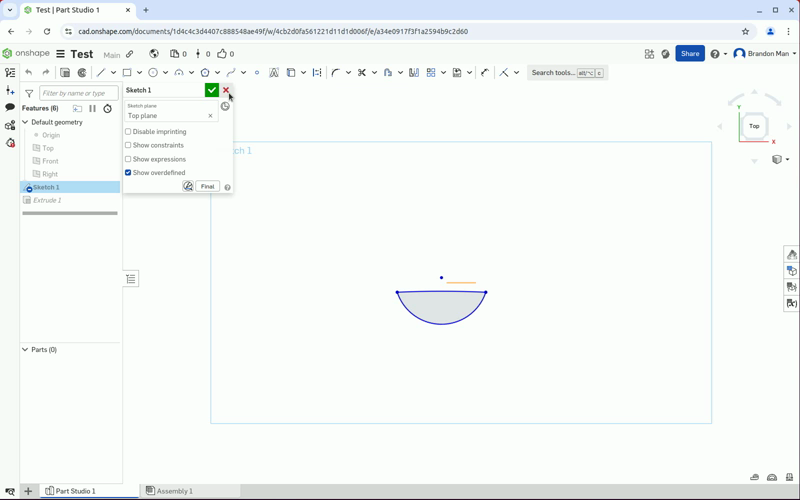
key(shift+s)
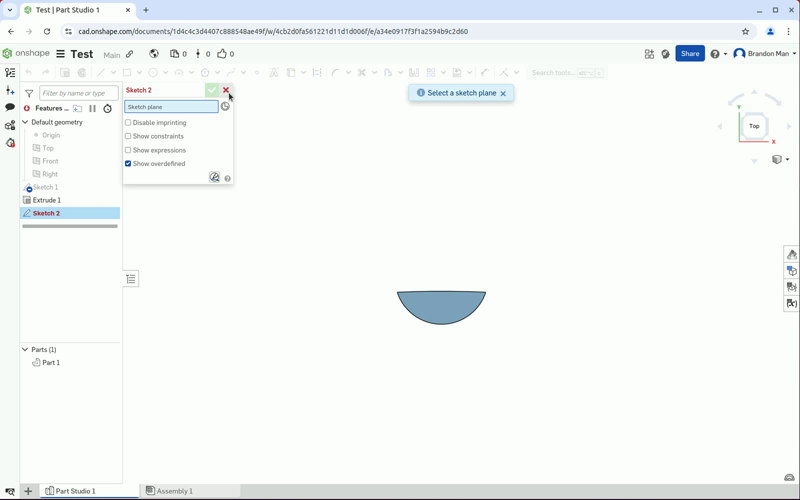
mouse_move(73, 150)
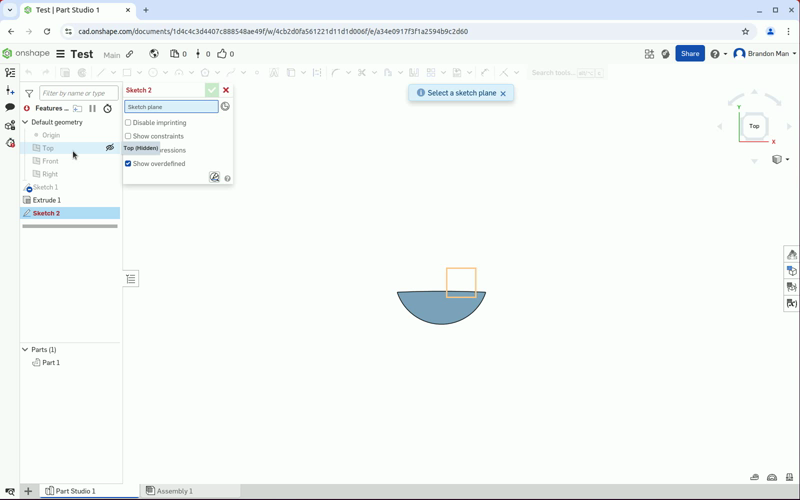
click(73, 150)
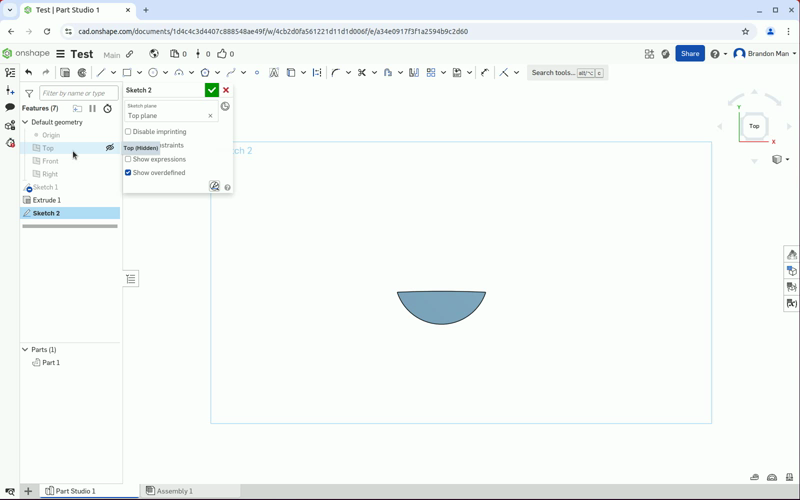
mouse_move(73, 352)
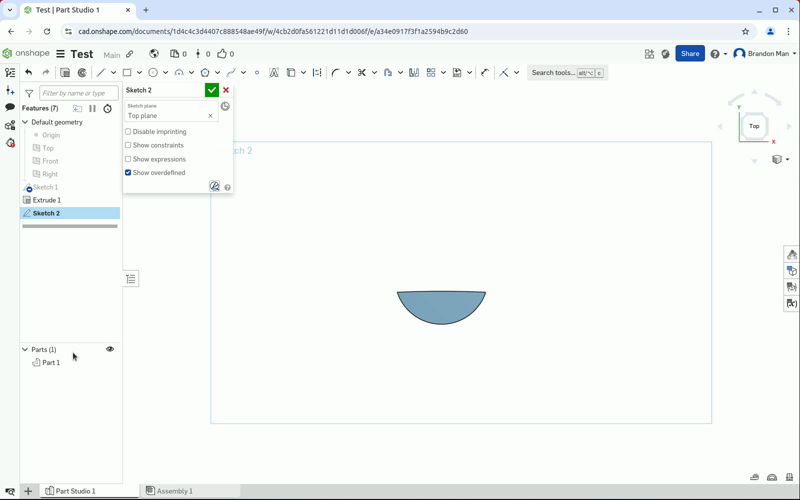
key(y)
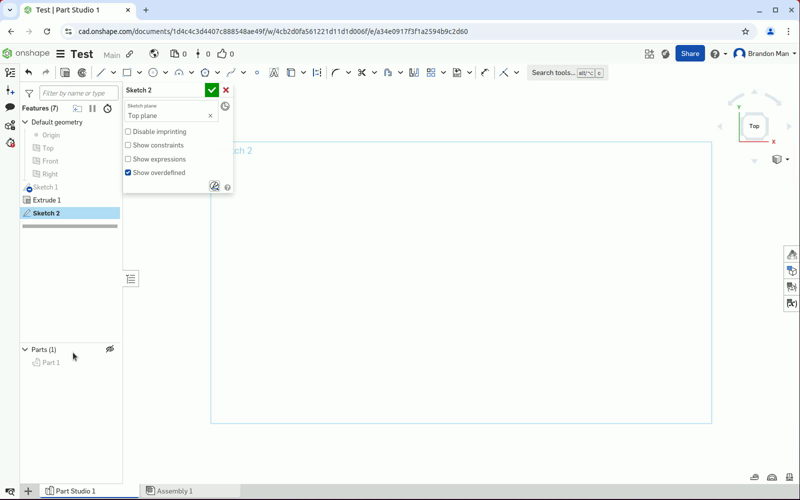
key(a)
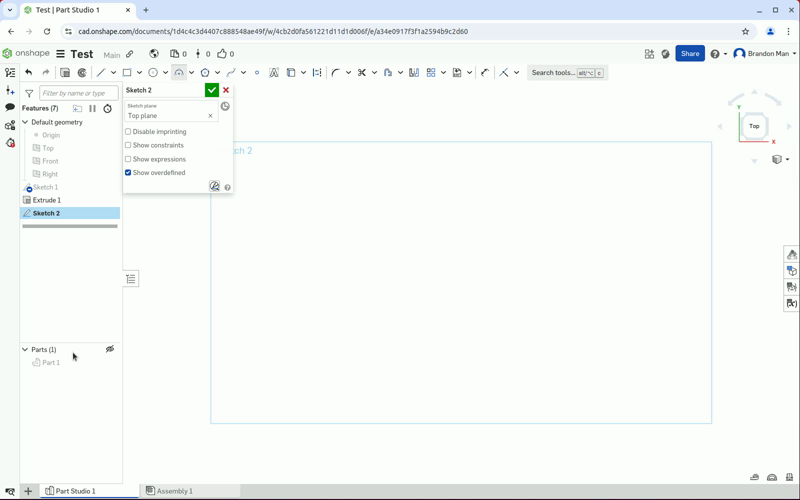
key_down(shift)
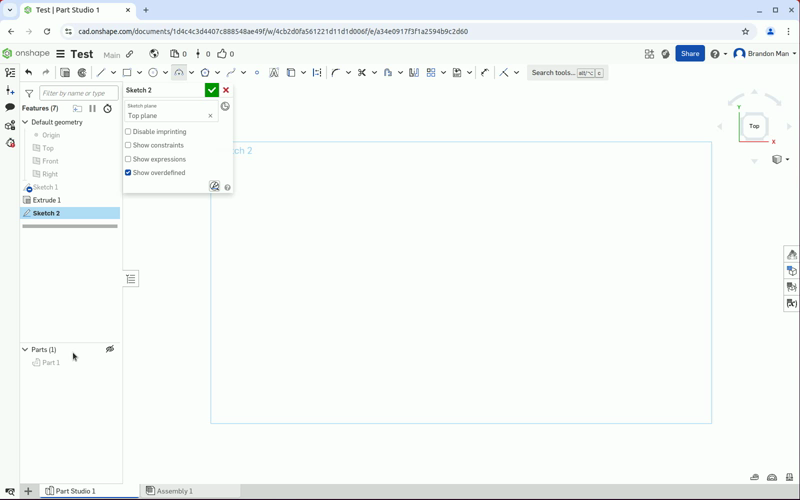
mouse_move(409, 259)
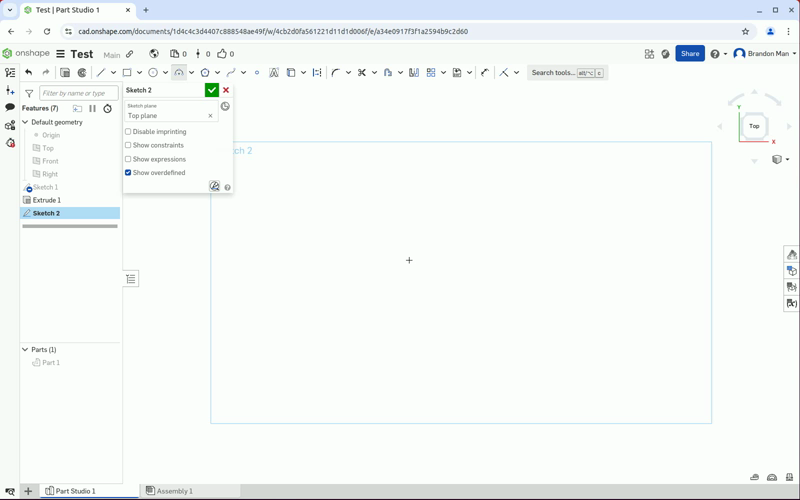
click(409, 259)
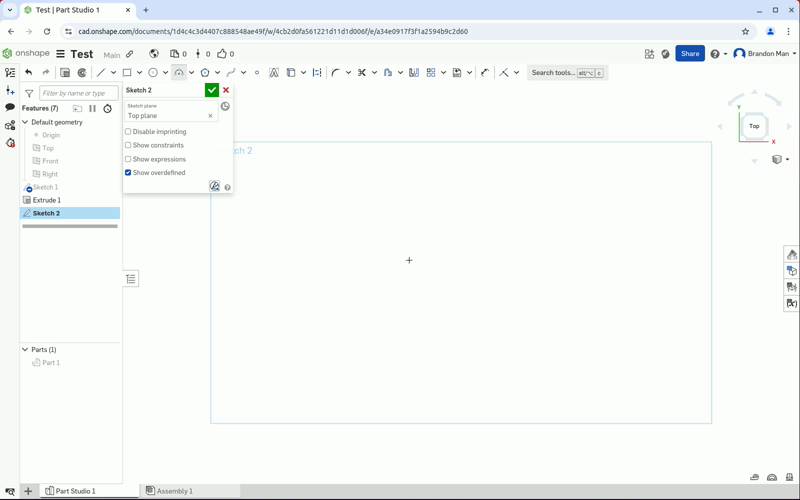
key_up(shift)
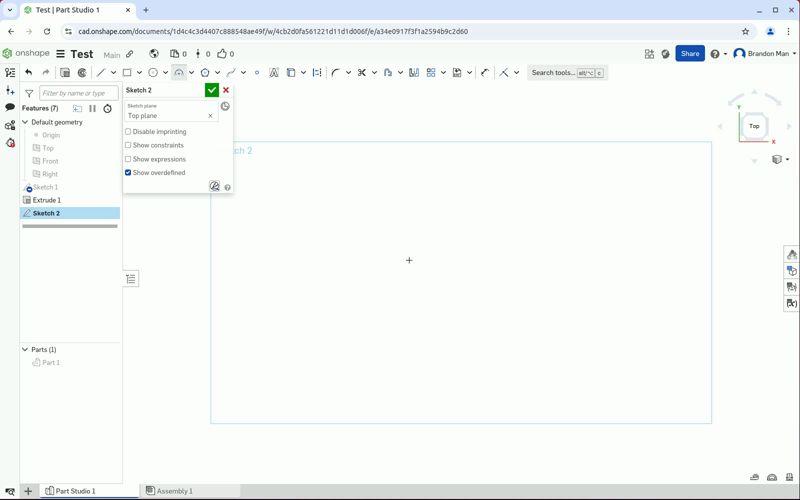
key_down(shift)
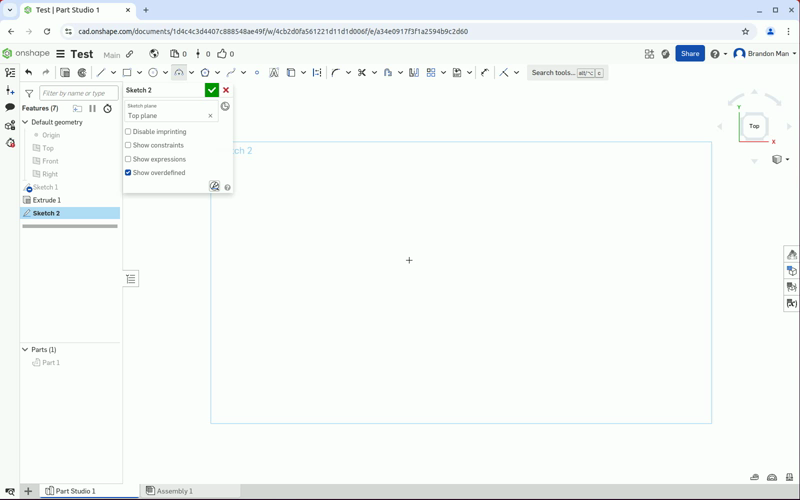
mouse_move(409, 245)
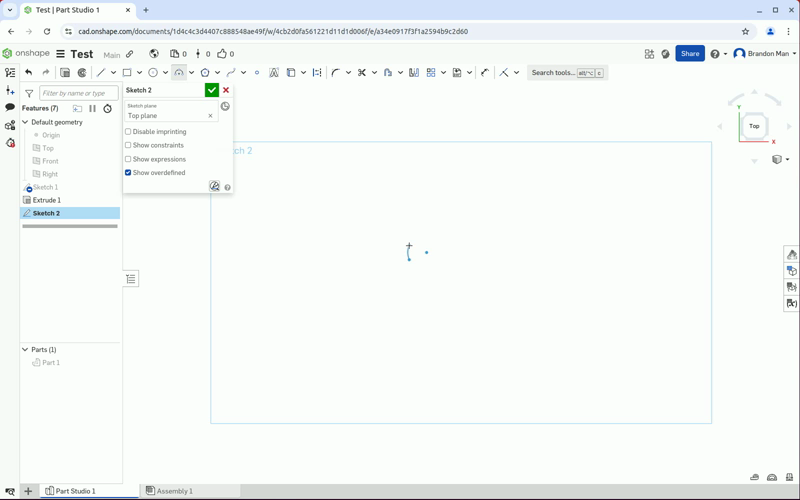
click(409, 245)
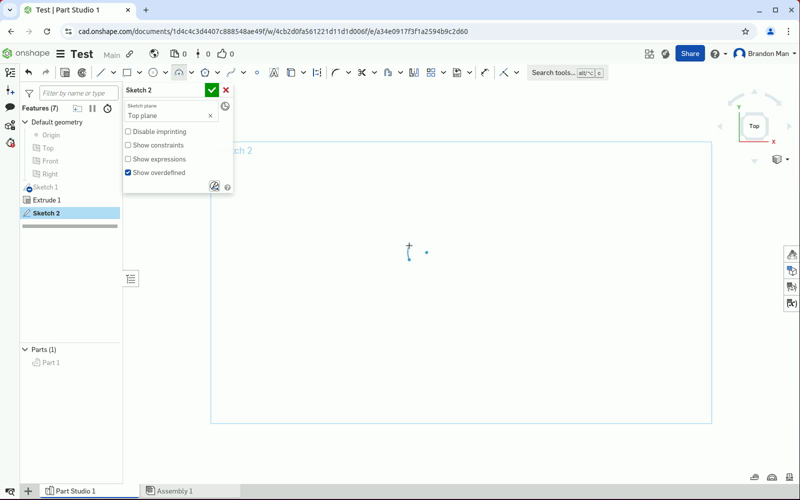
mouse_move(406, 252)
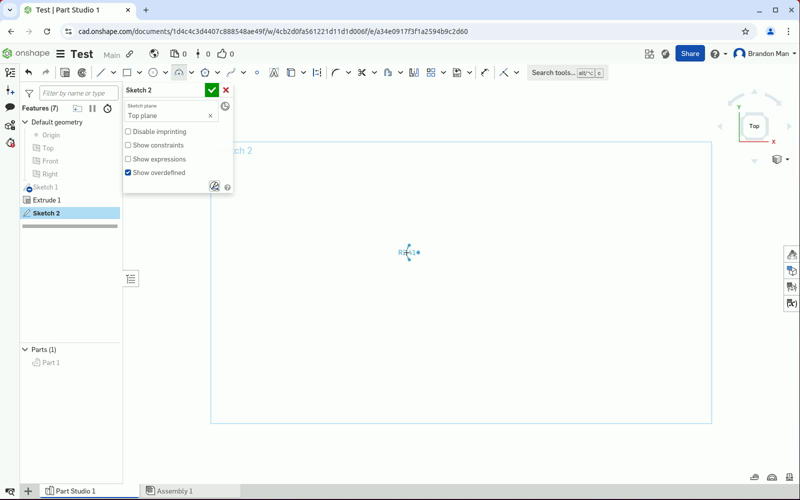
click(406, 252)
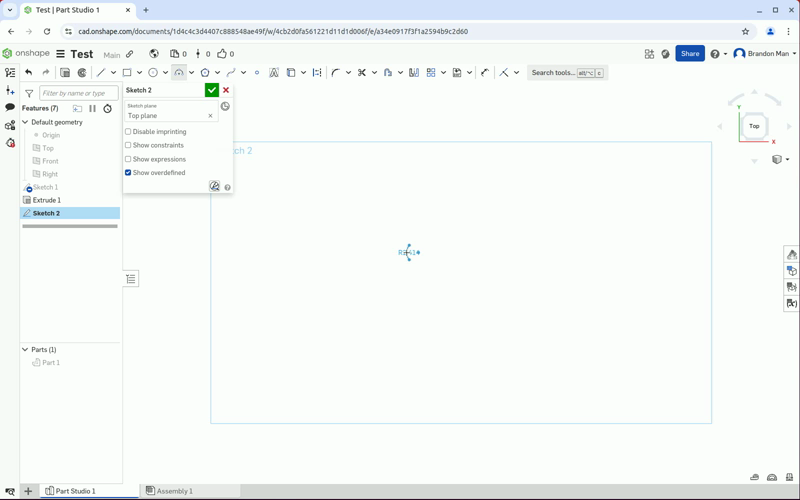
key_up(shift)
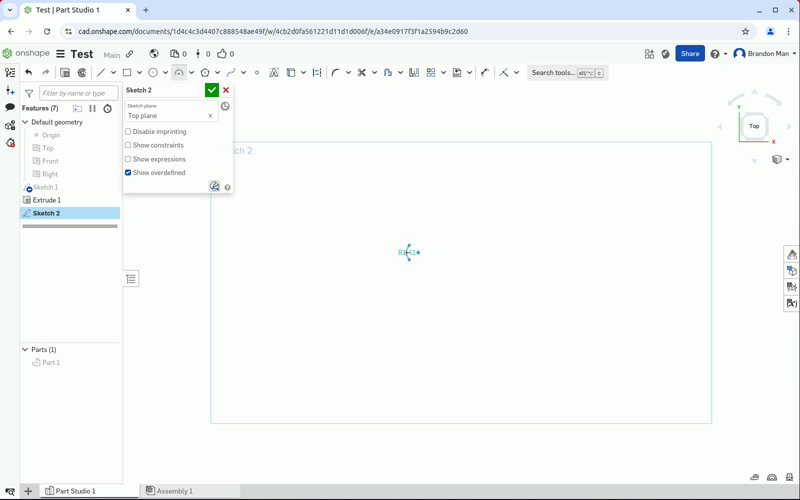
mouse_move(409, 245)
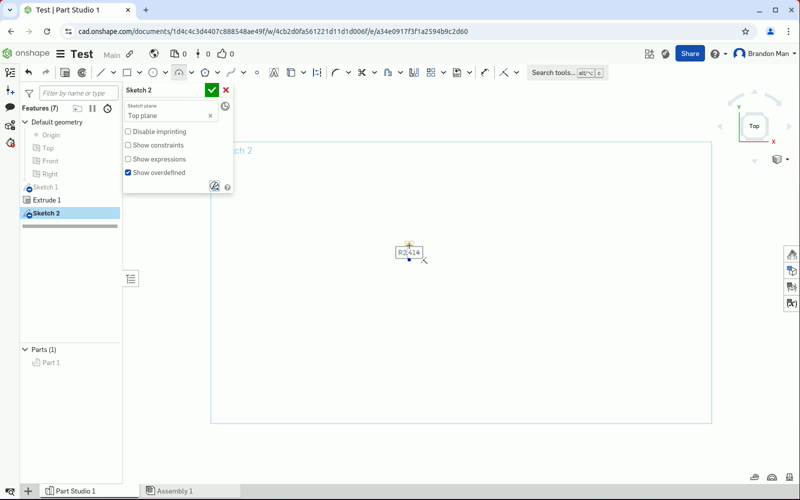
click(409, 245)
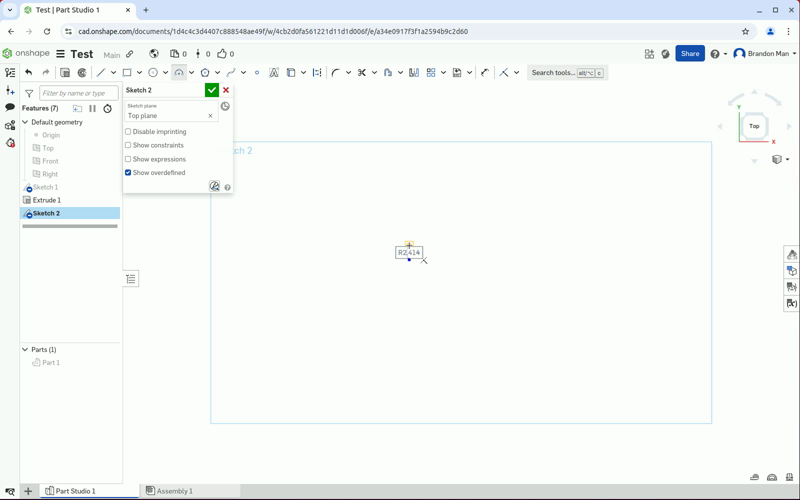
mouse_move(409, 259)
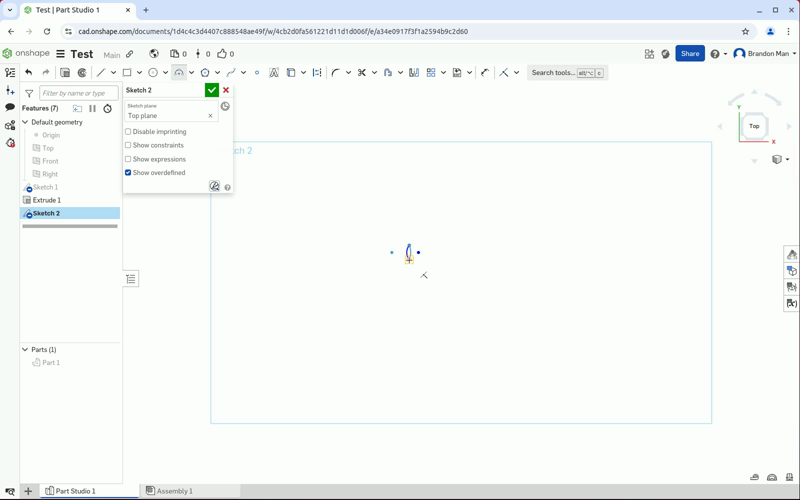
click(409, 259)
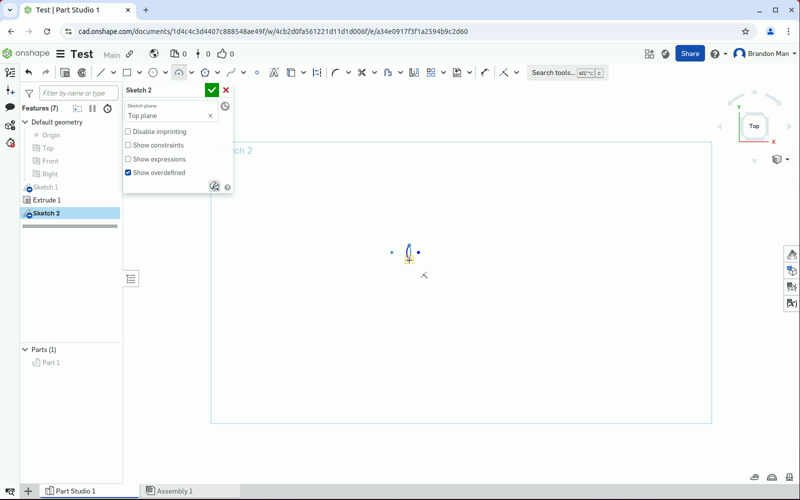
key_down(shift)
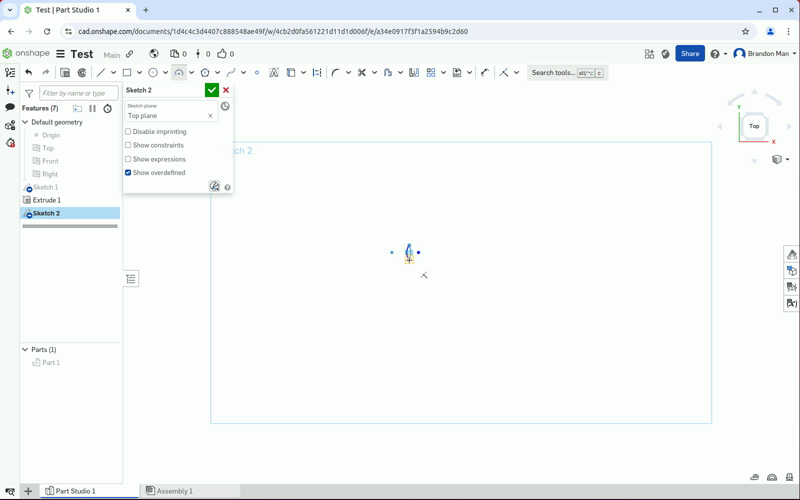
mouse_move(389, 252)
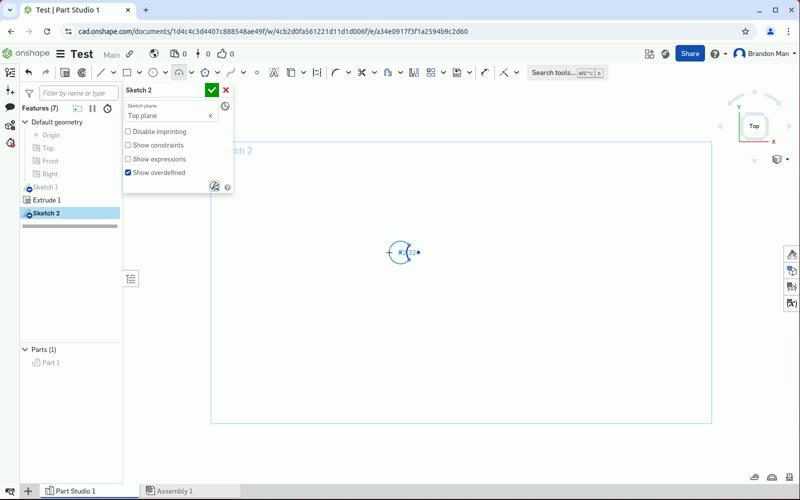
click(389, 252)
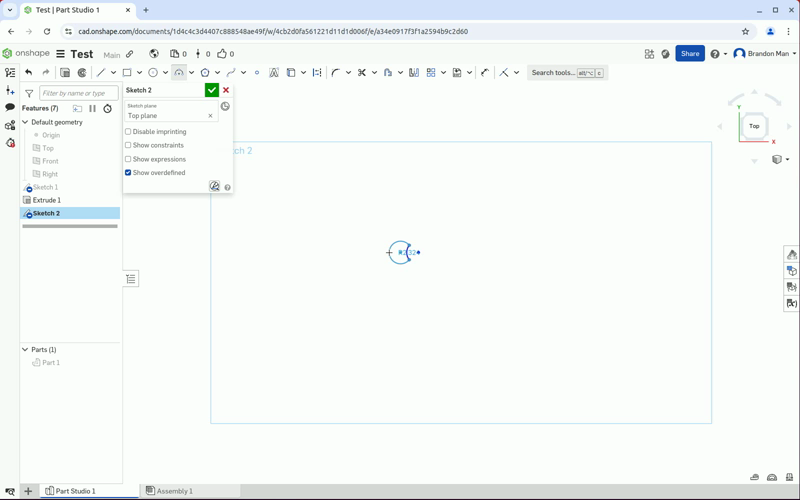
key_up(shift)
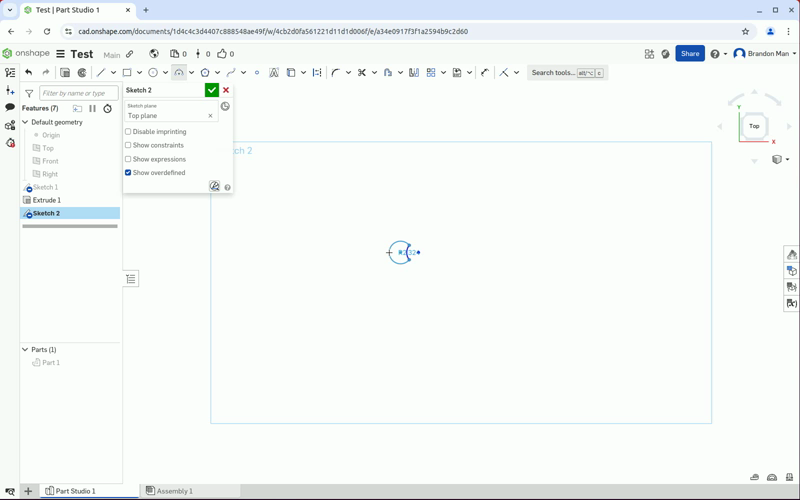
key(esc)
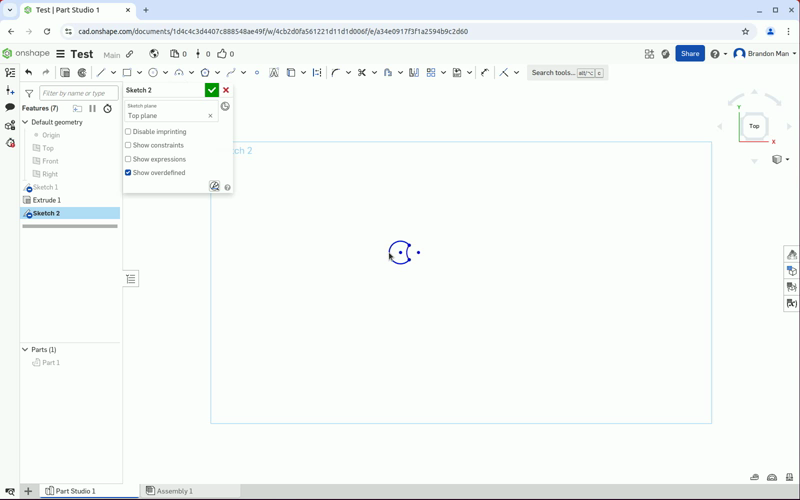
mouse_move(394, 259)
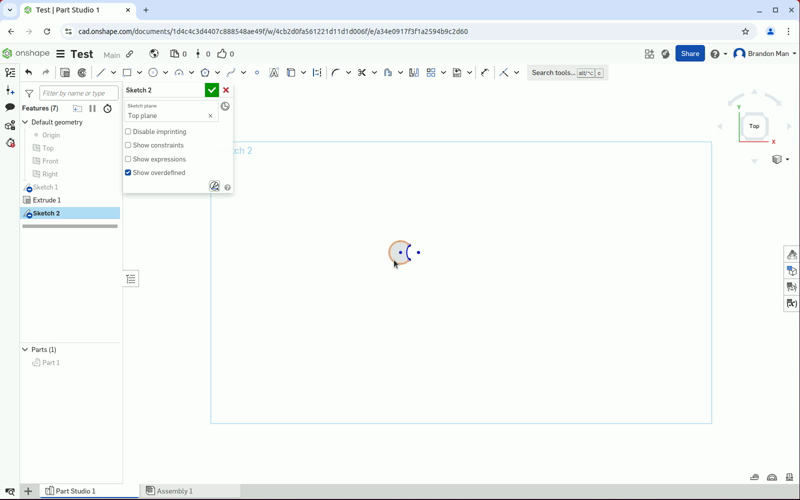
scroll(6)
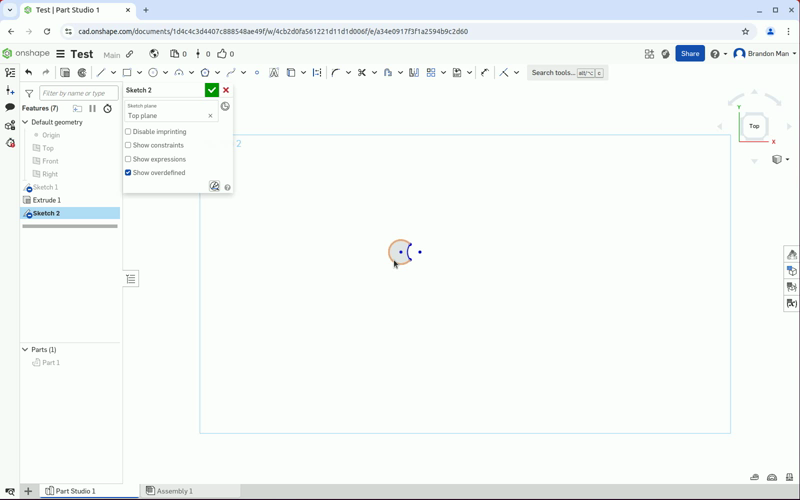
scroll(6)
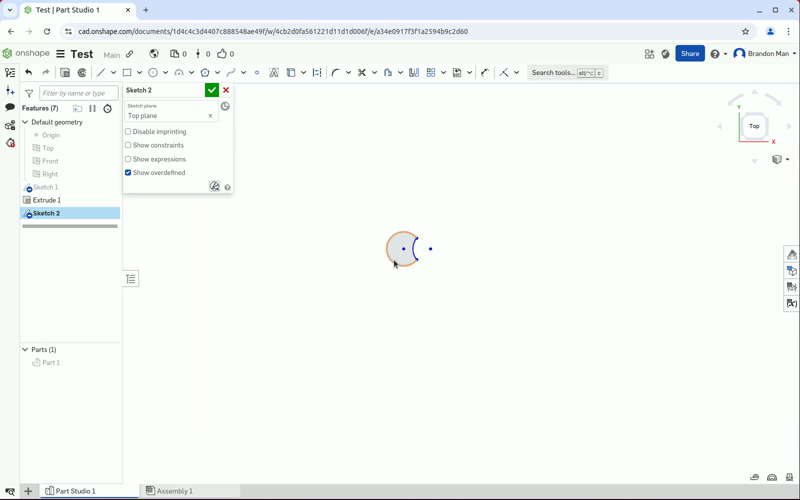
scroll(6)
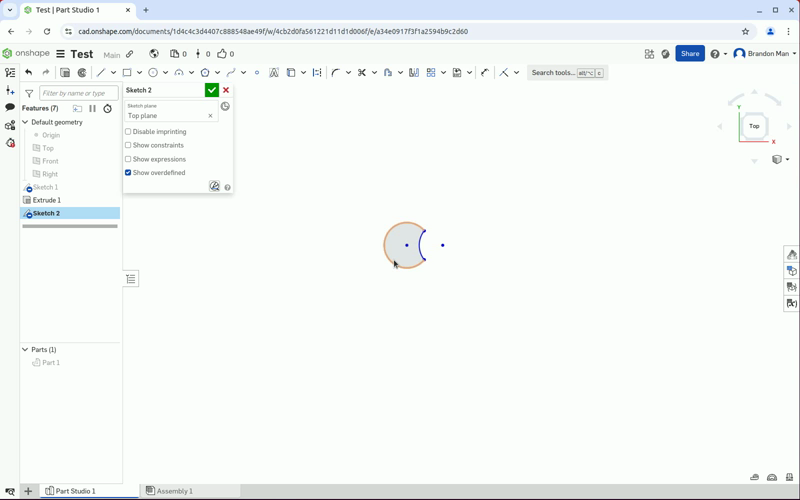
scroll(6)
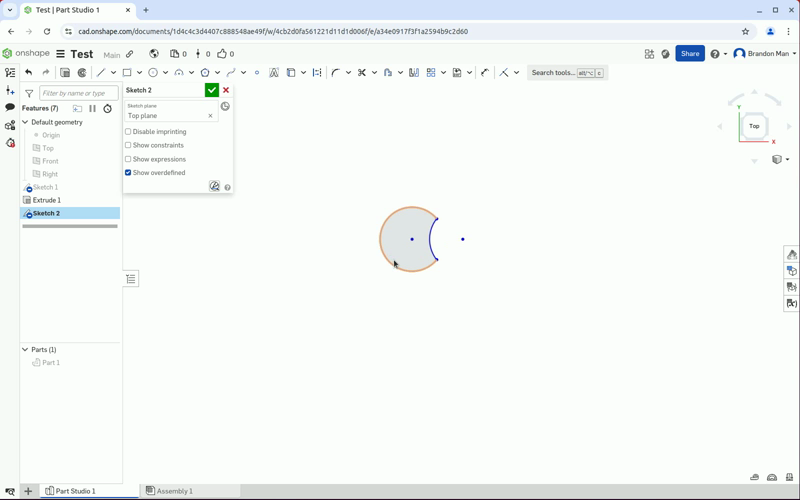
scroll(6)
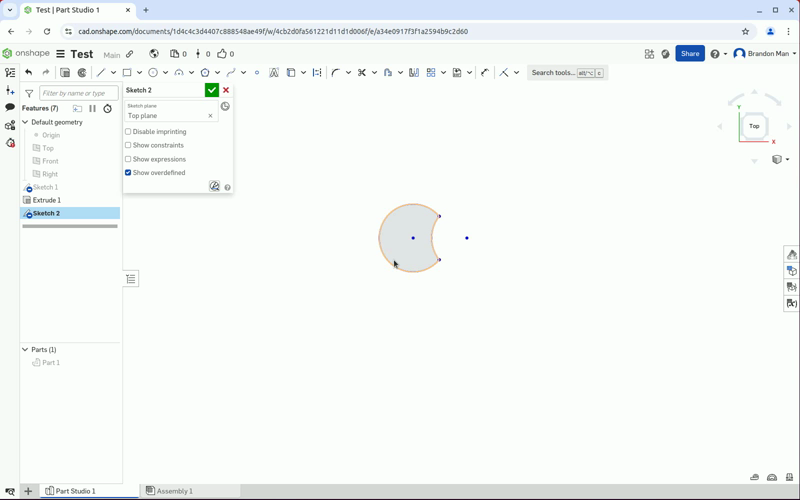
scroll(6)
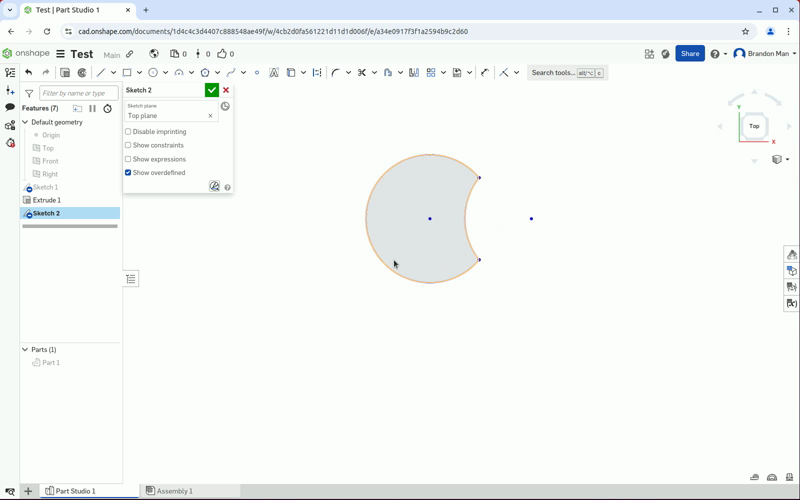
scroll(6)
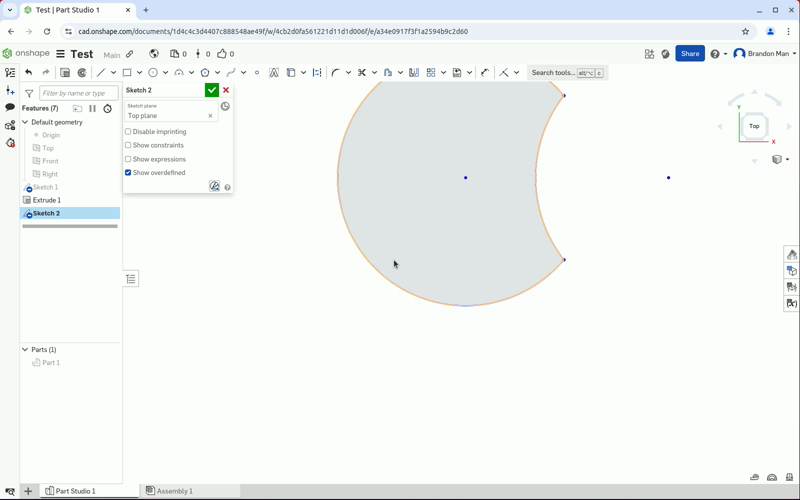
click(394, 259)
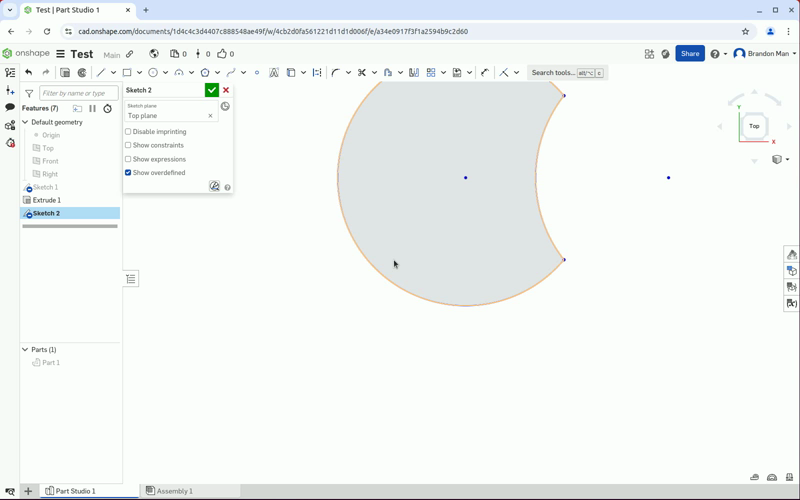
scroll(-6)
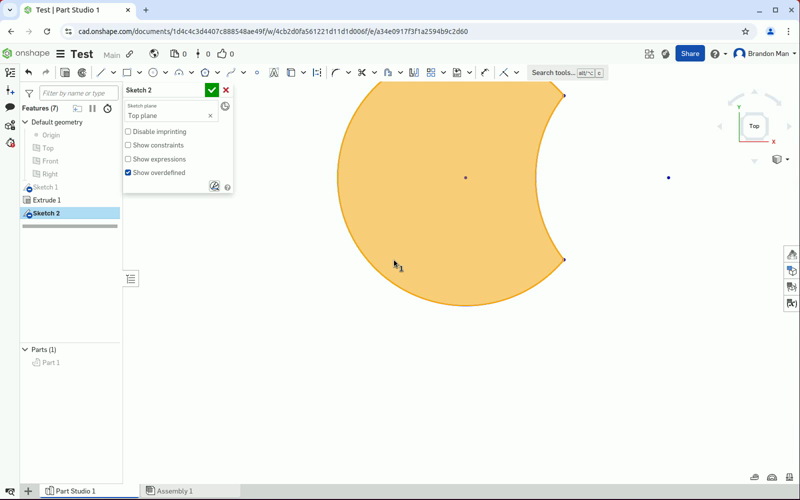
scroll(-6)
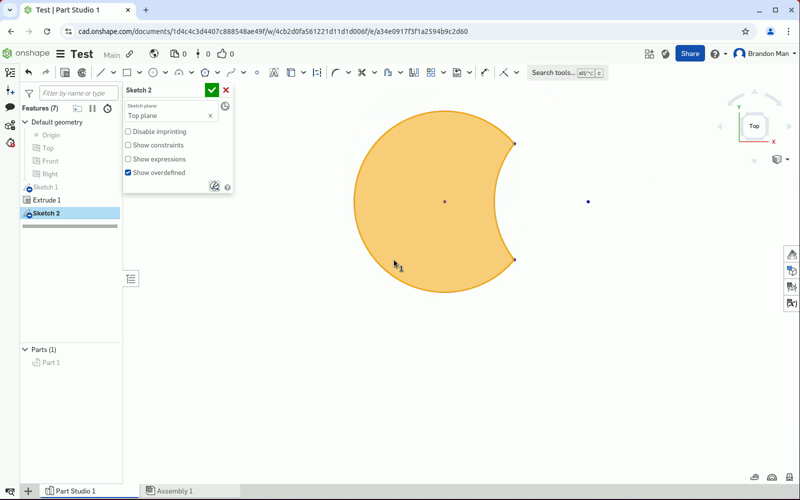
scroll(-6)
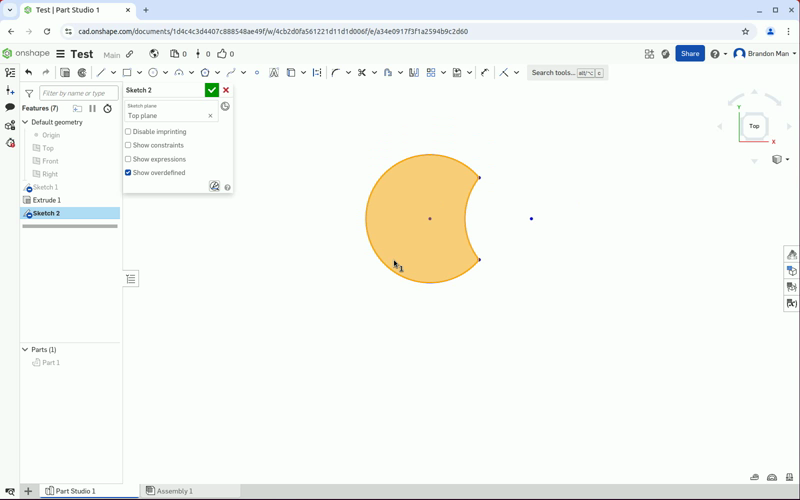
scroll(-6)
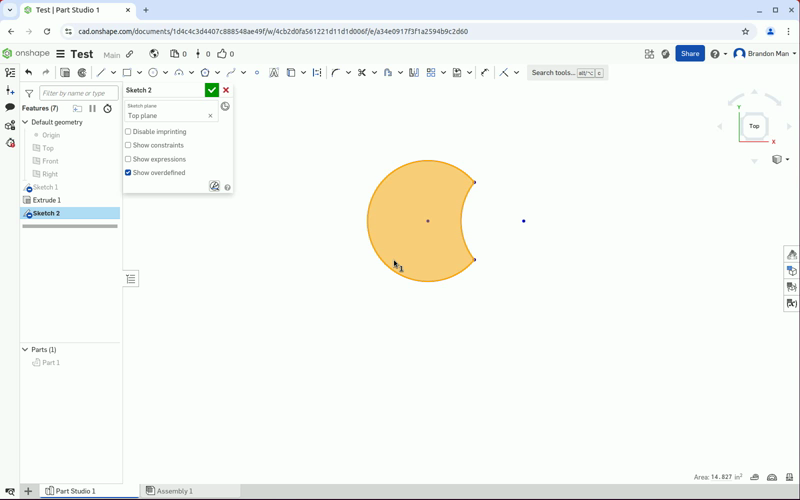
scroll(-6)
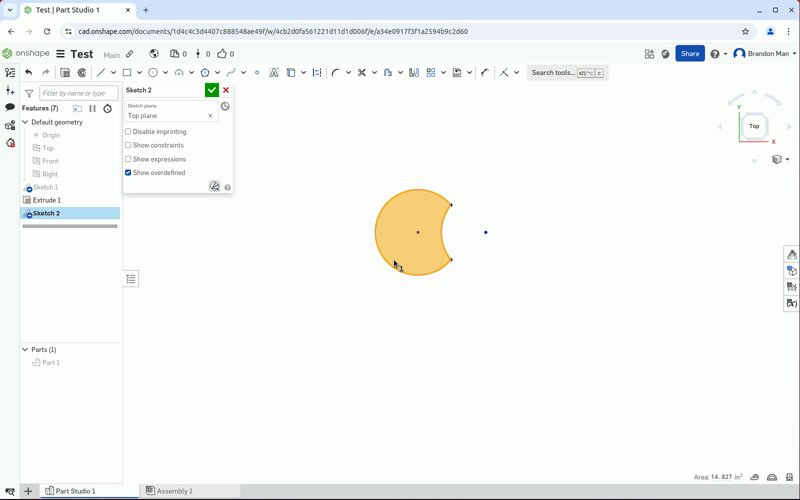
scroll(-6)
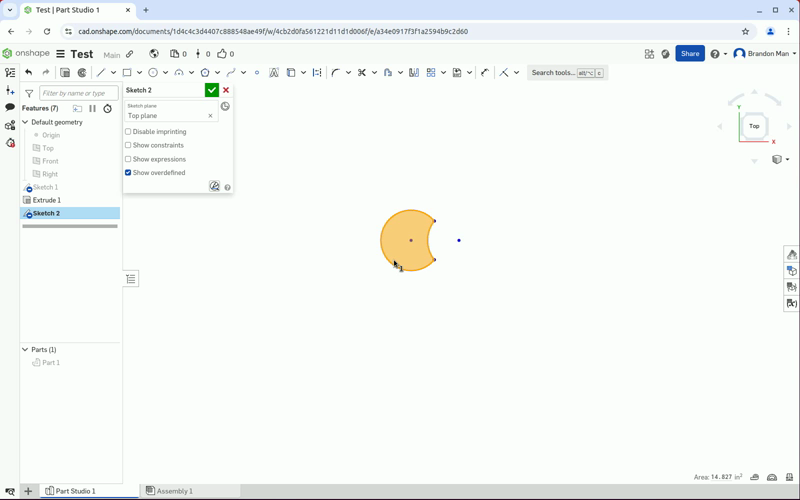
scroll(-6)
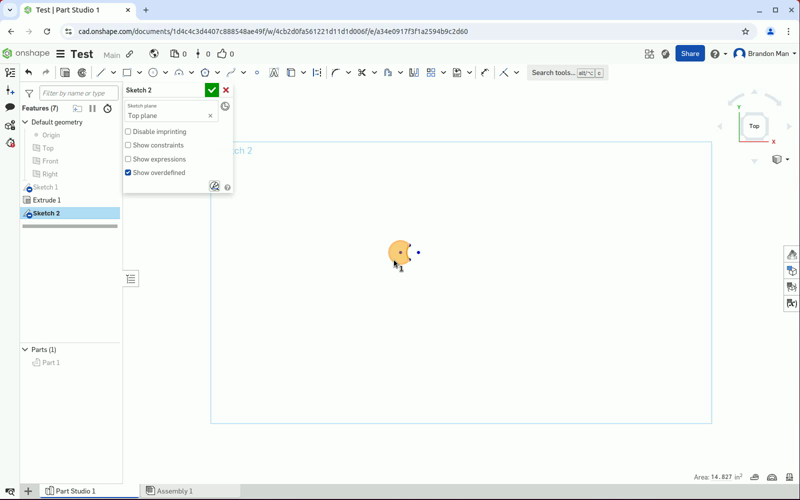
mouse_move(73, 352)
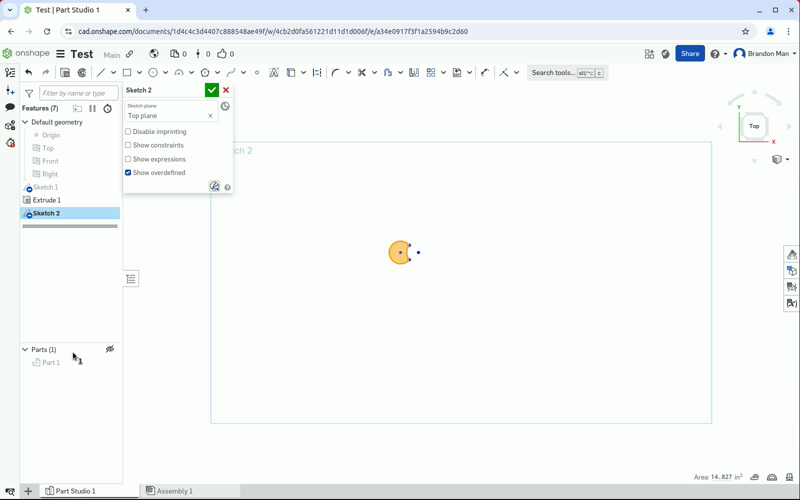
key(shift+y)
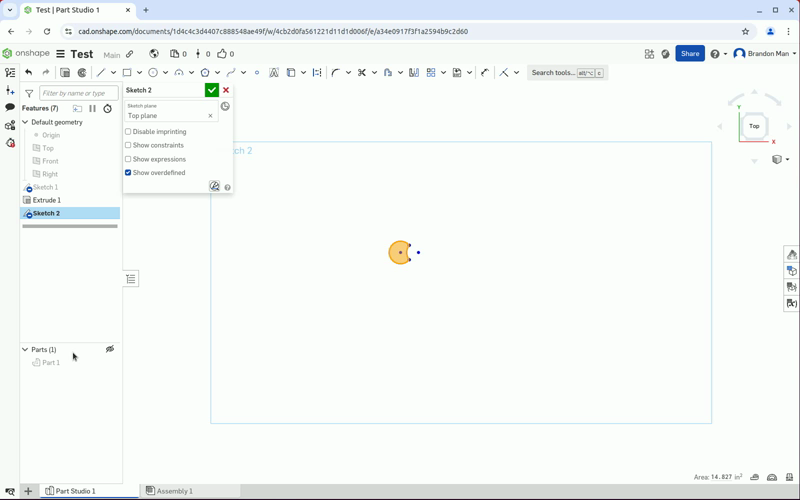
key(shift+e)
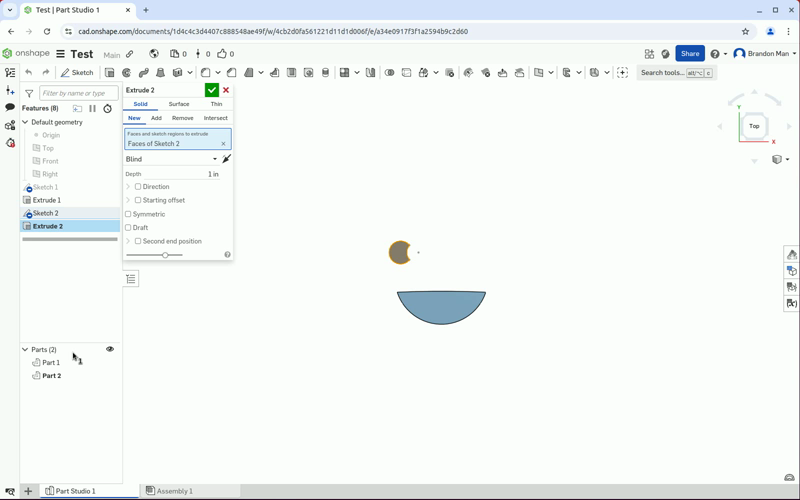
mouse_move(143, 106)
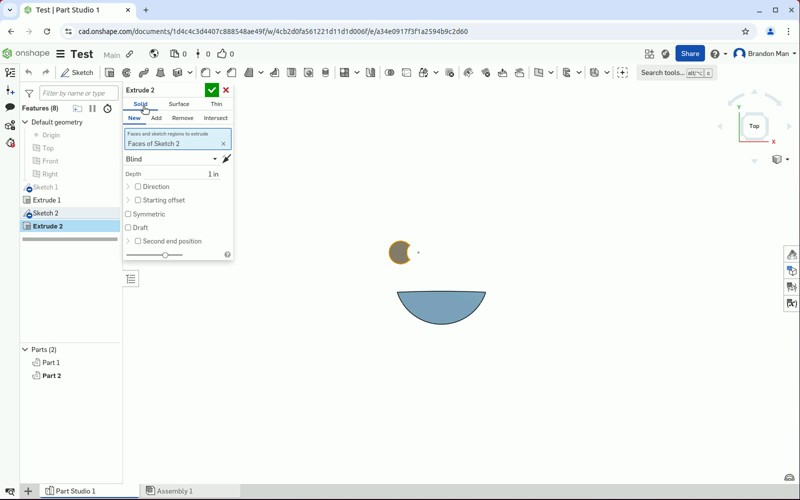
click(143, 106)
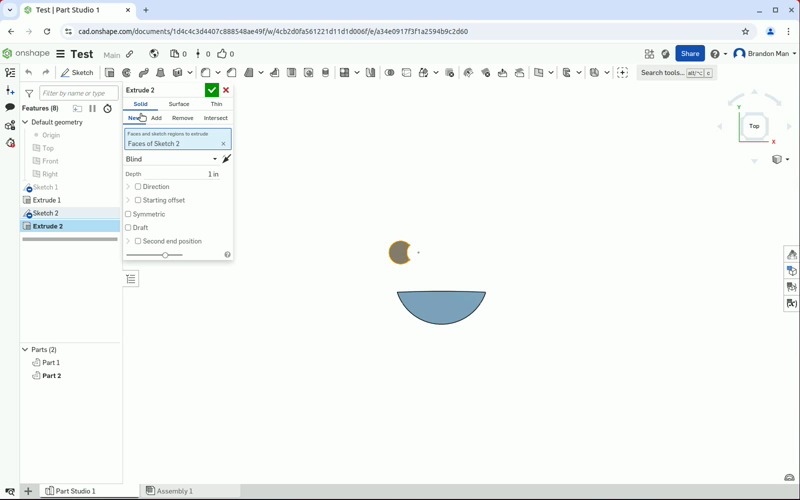
mouse_move(137, 120)
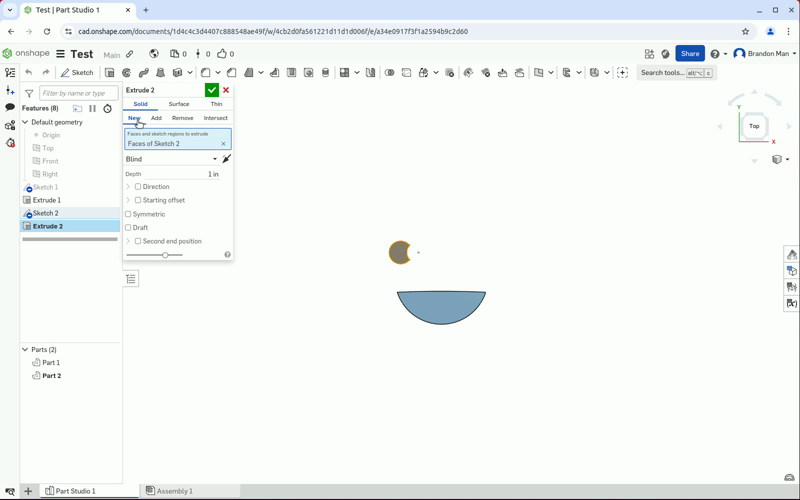
click(137, 120)
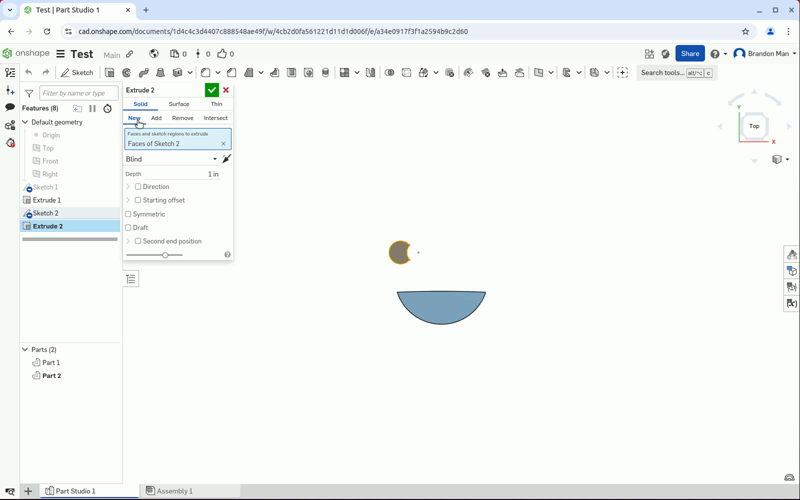
key(tab, 4)
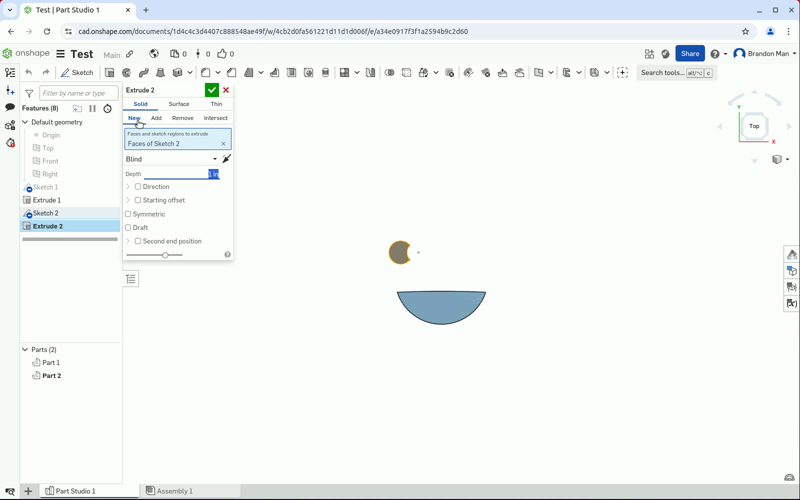
text(12.276)
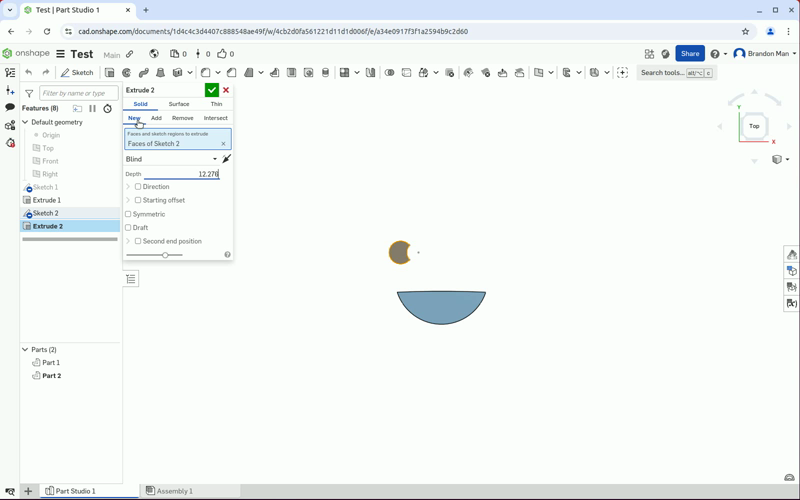
key(enter)
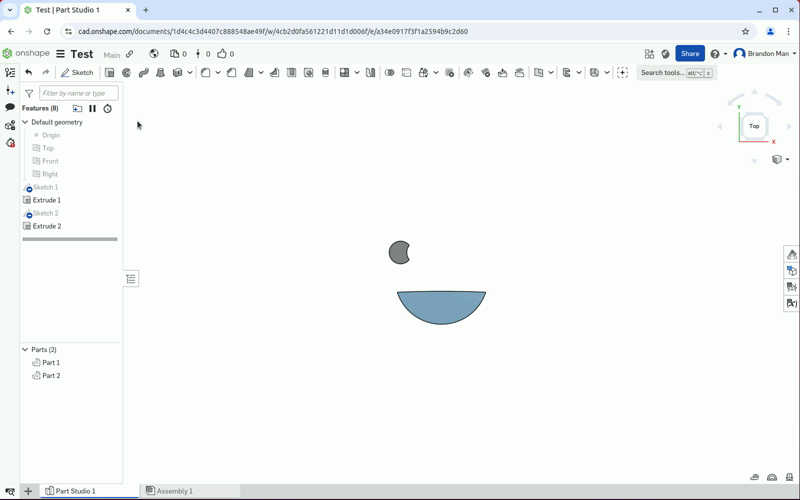
key(shift+h)
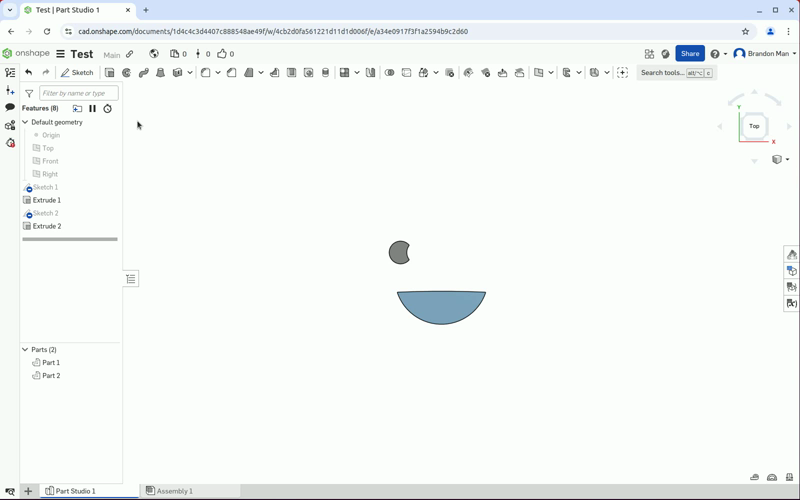
key(shift+h)
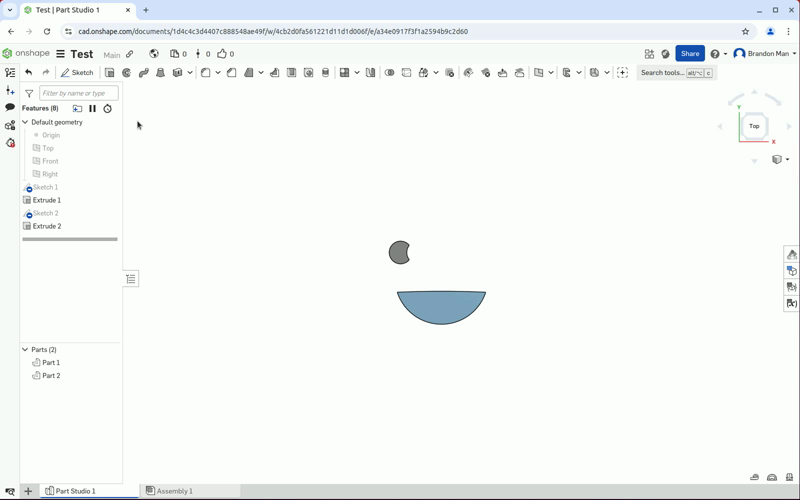
mouse_move(73, 189)
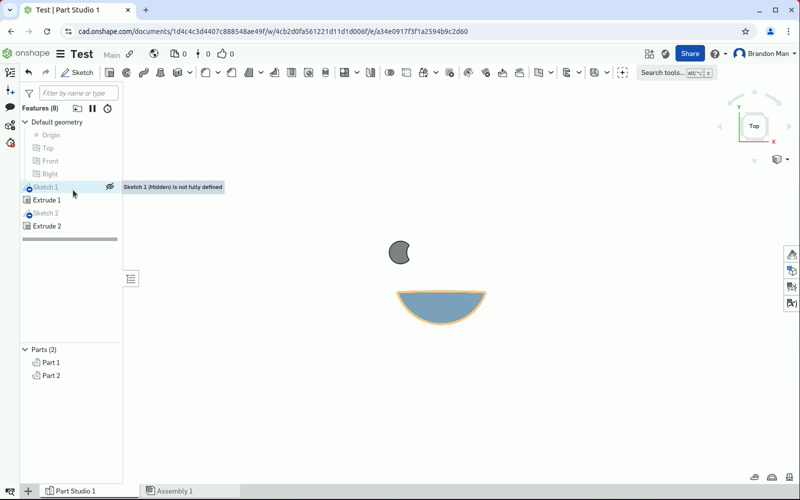
click(73, 189)
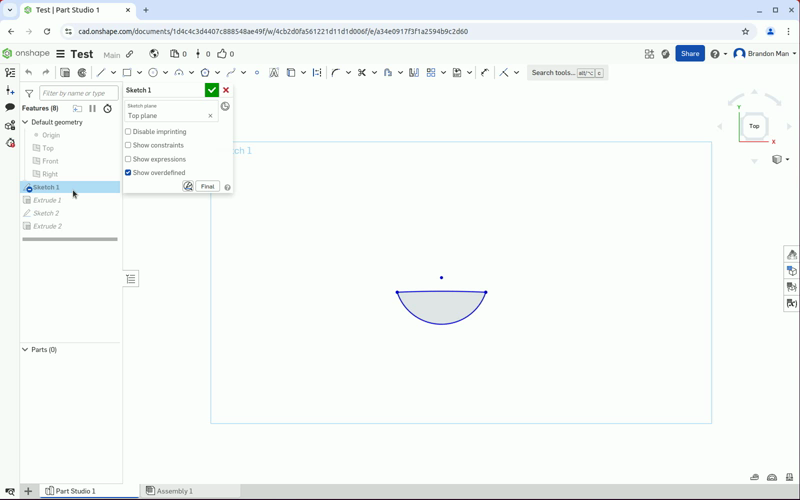
mouse_move(229, 92)
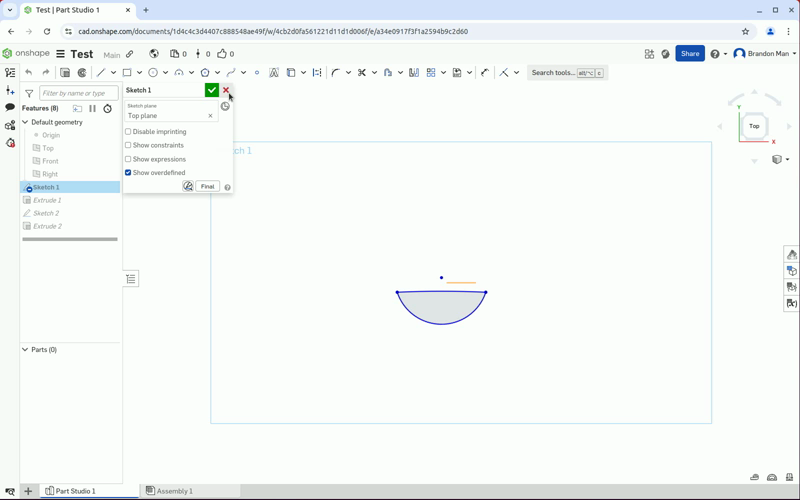
click(229, 92)
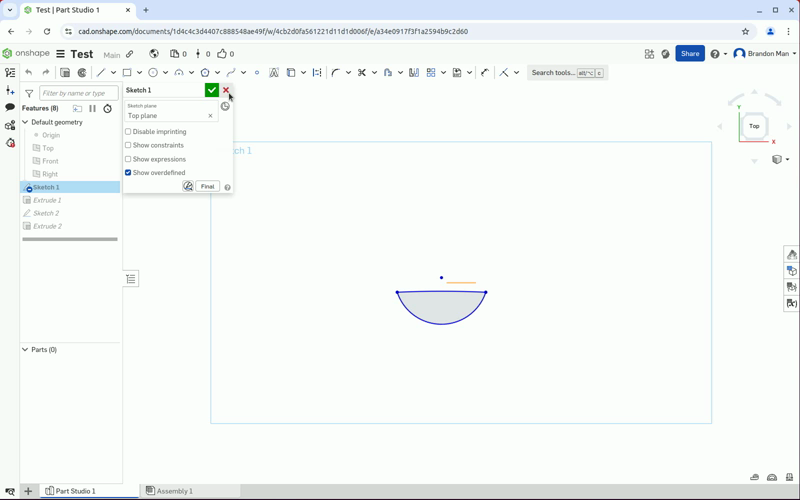
key(shift+s)
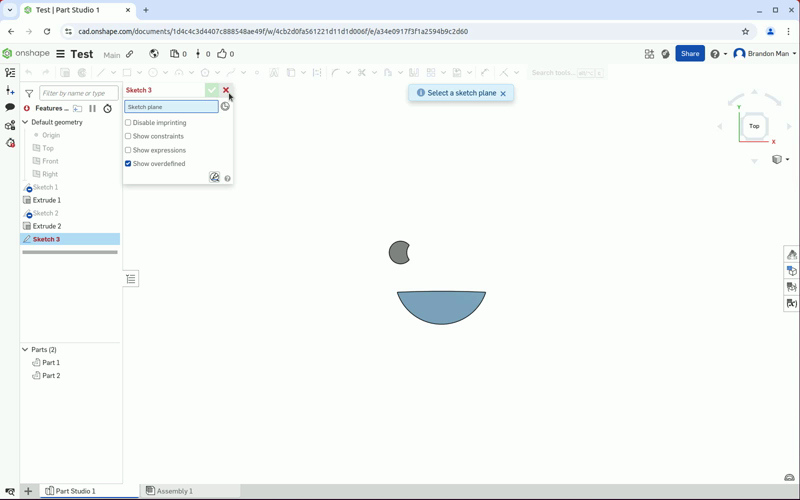
mouse_move(73, 150)
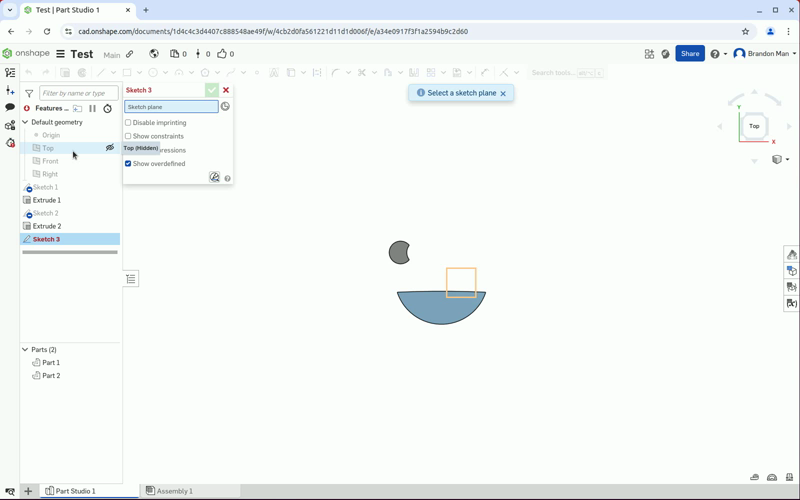
click(73, 150)
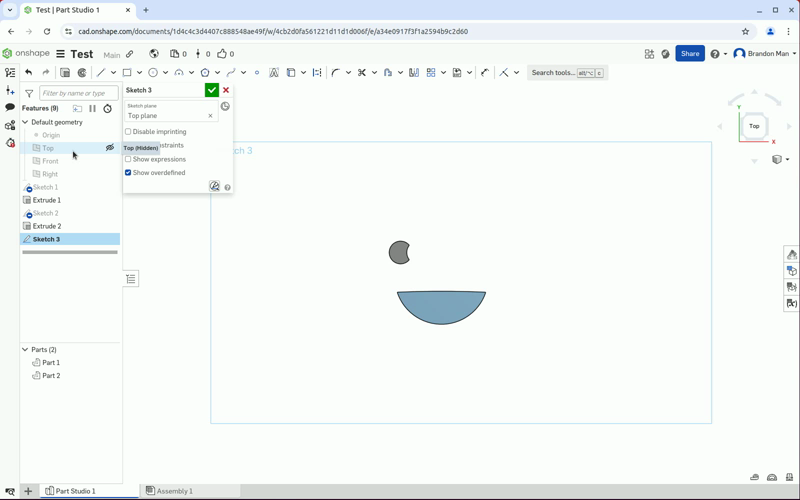
mouse_move(73, 352)
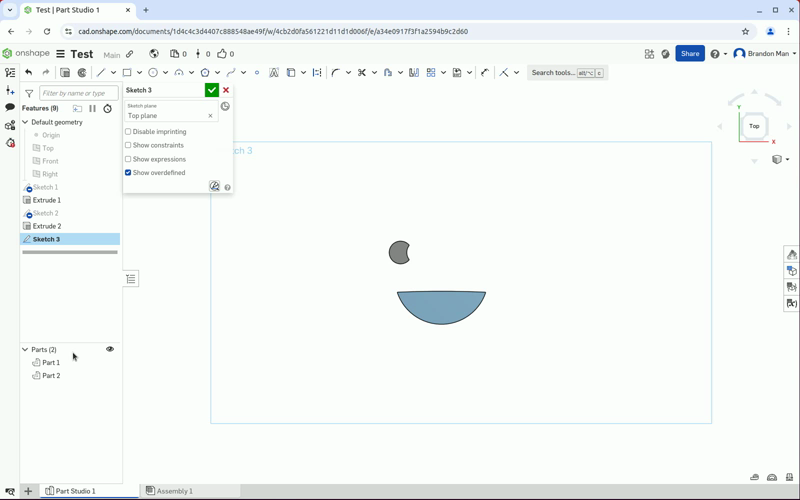
key(y)
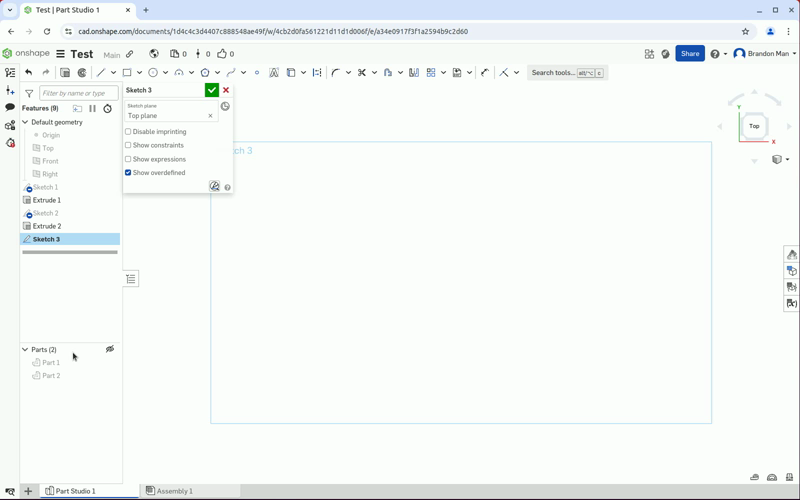
key(l)
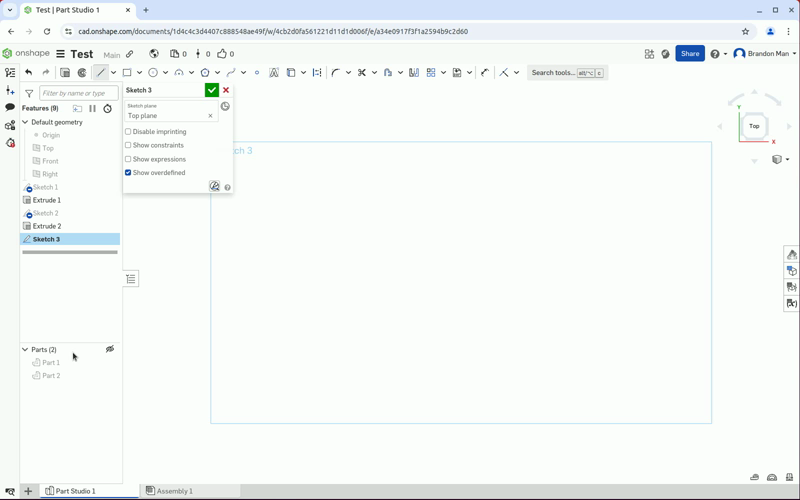
key_down(shift)
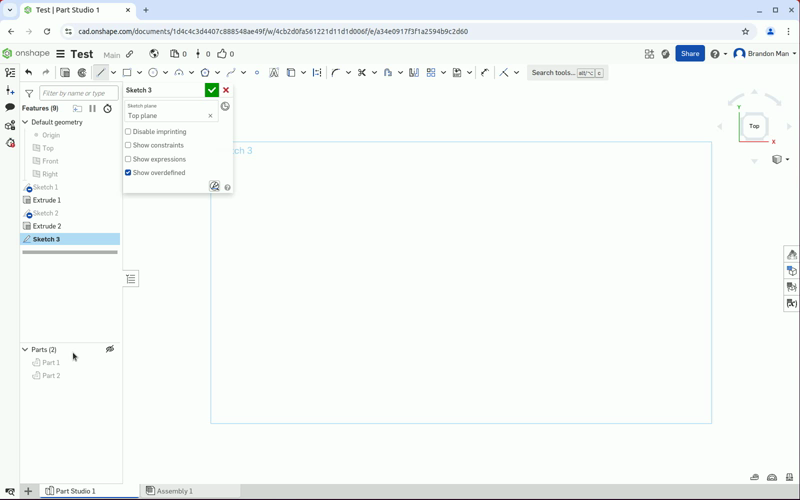
mouse_move(391, 258)
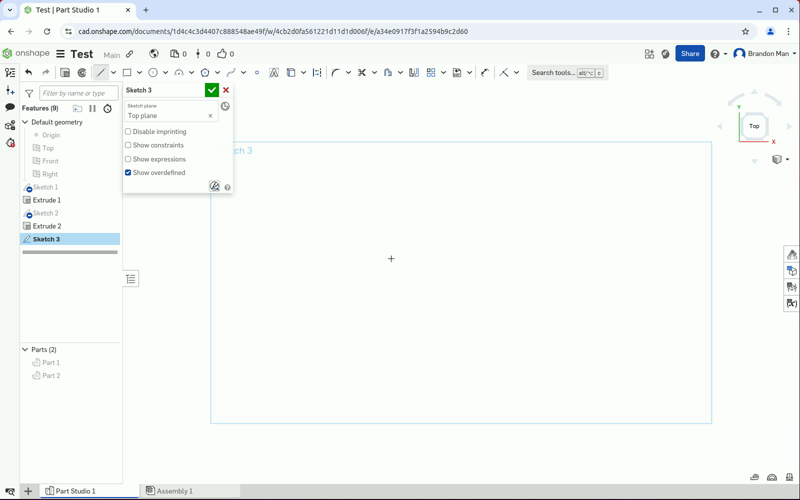
click(391, 258)
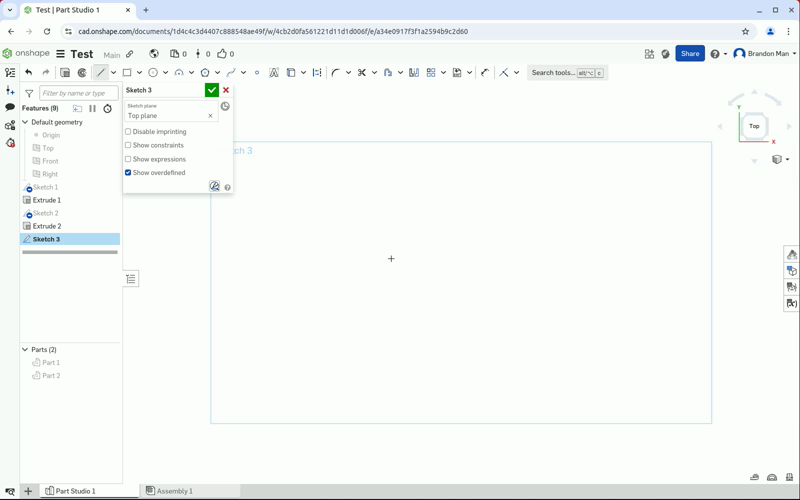
key_up(shift)
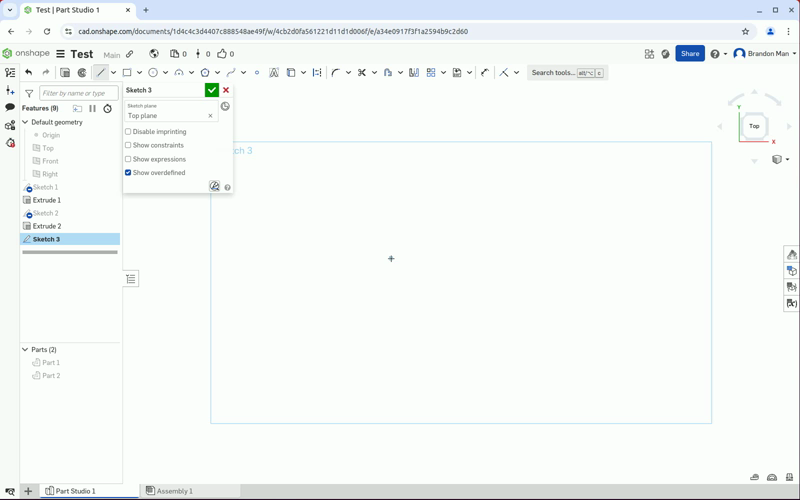
key_down(shift)
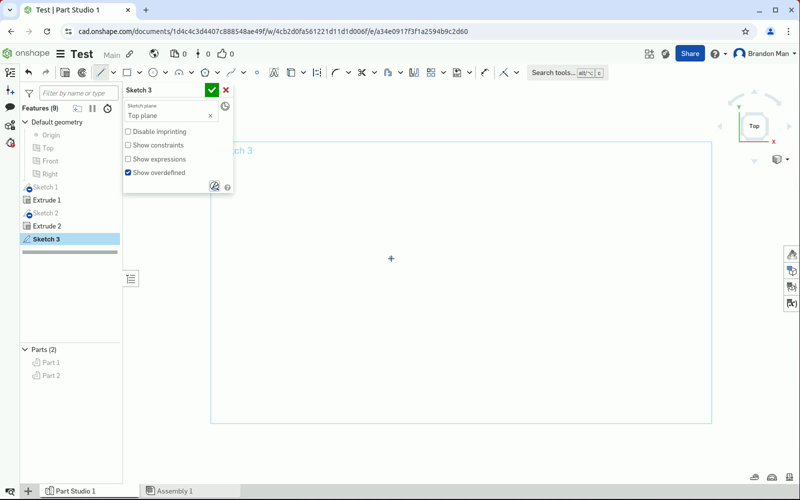
mouse_move(421, 258)
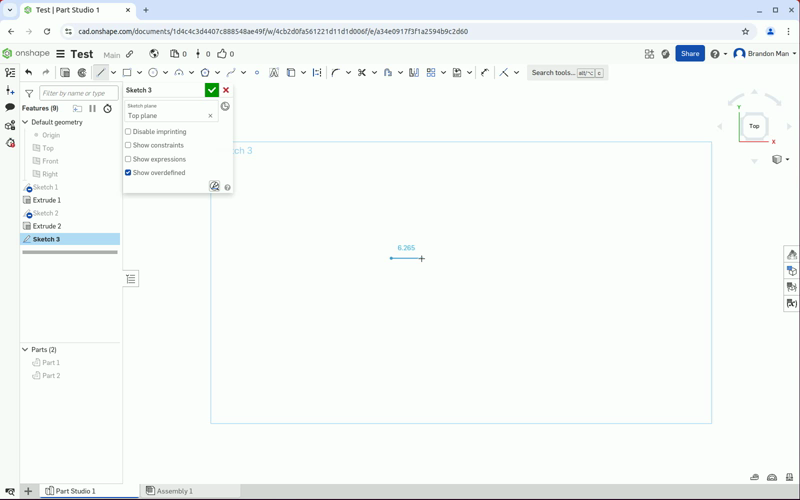
mouse_move(408, 282)
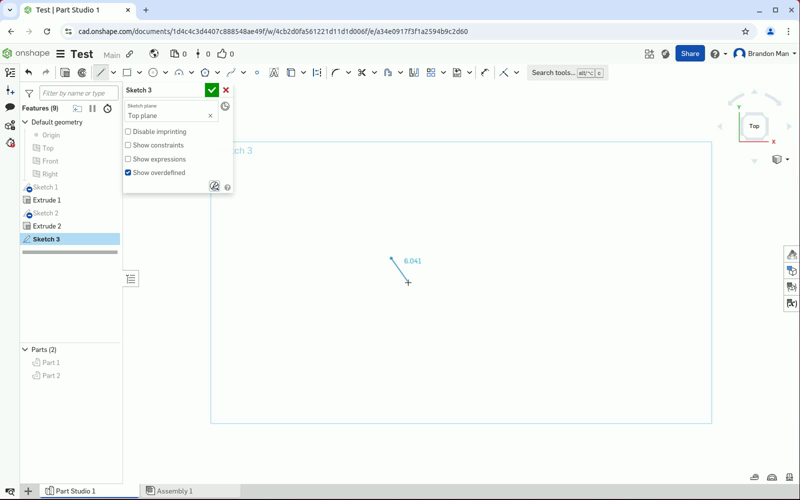
click(408, 282)
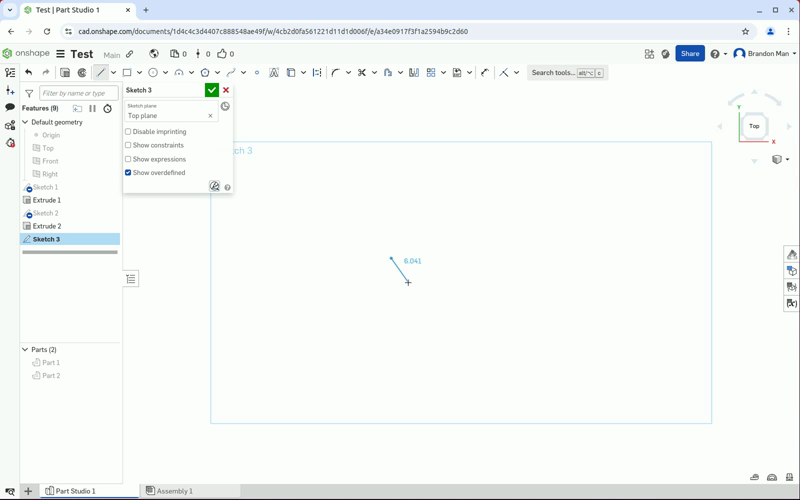
key_up(shift)
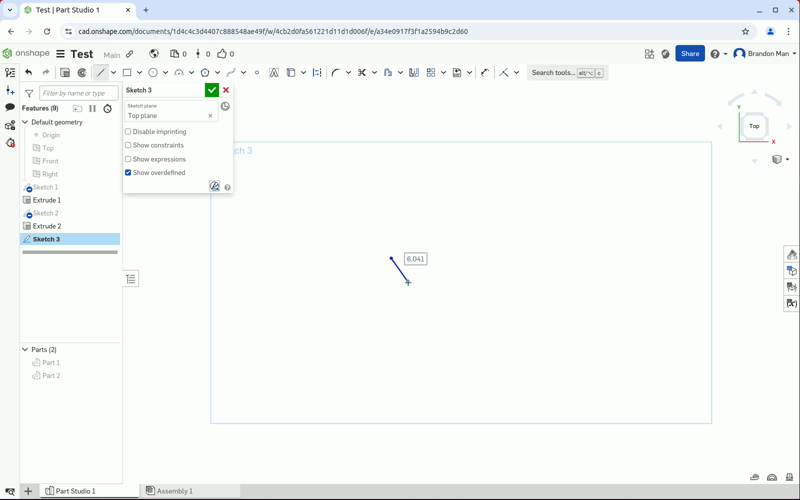
key_down(shift)
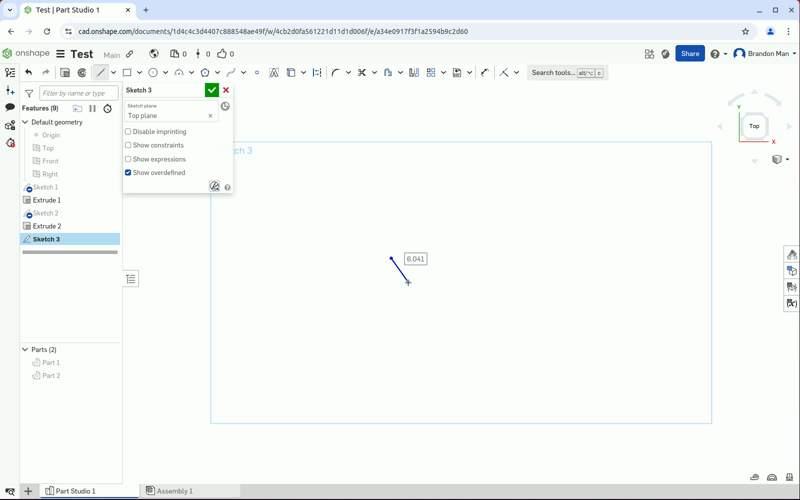
mouse_move(438, 282)
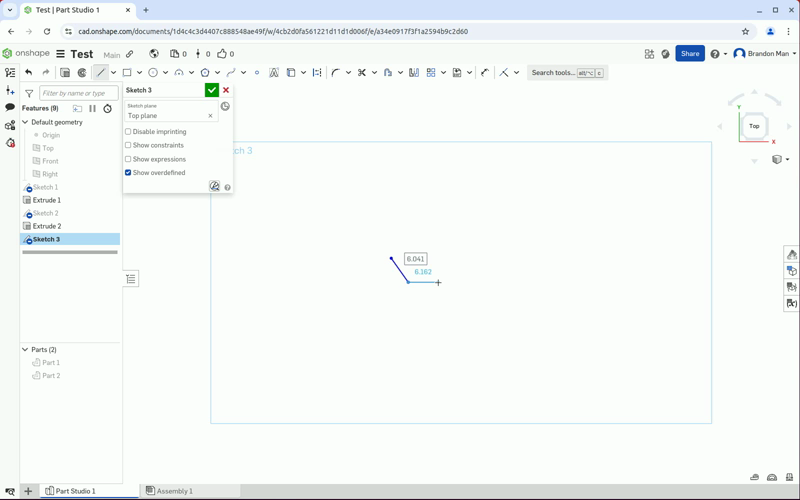
mouse_move(425, 258)
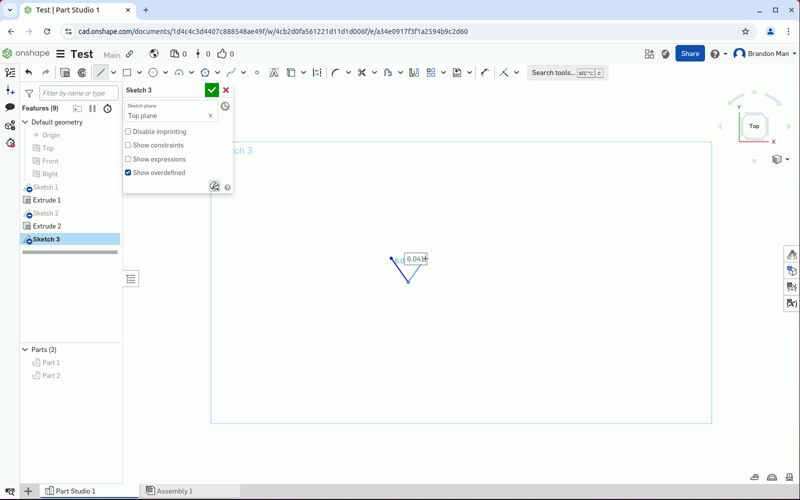
click(425, 258)
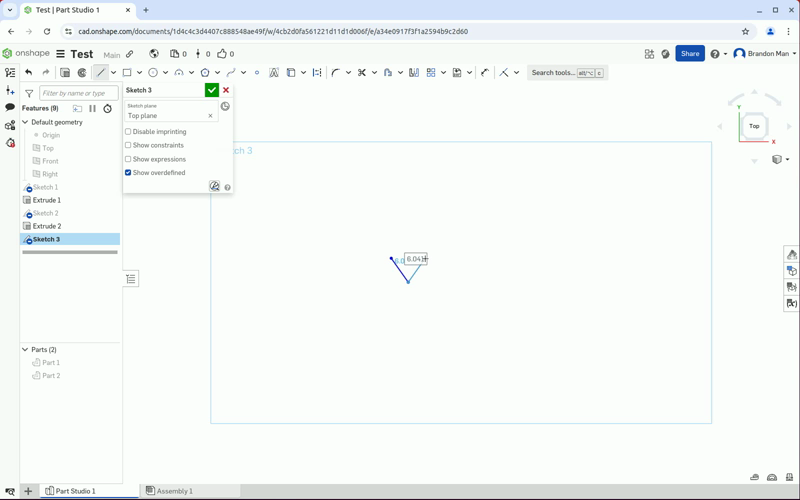
key_up(shift)
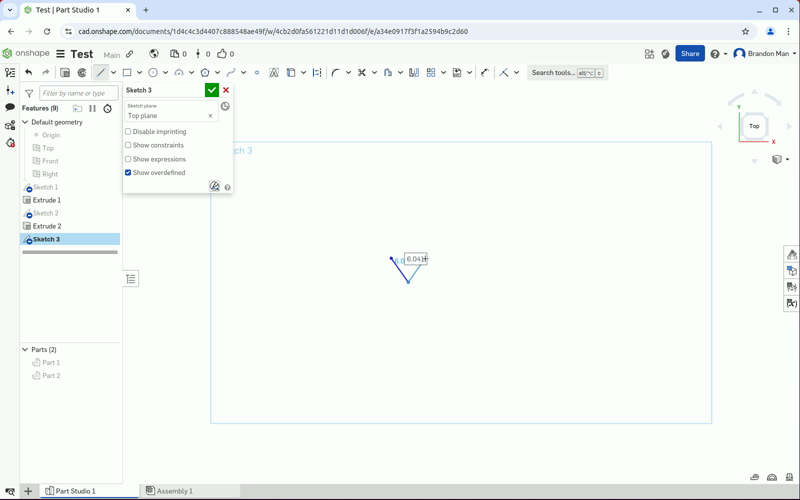
key(esc)
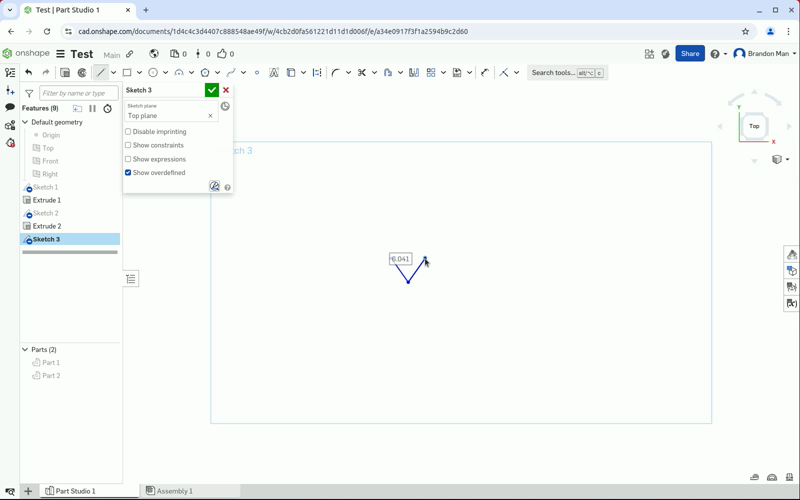
key(a)
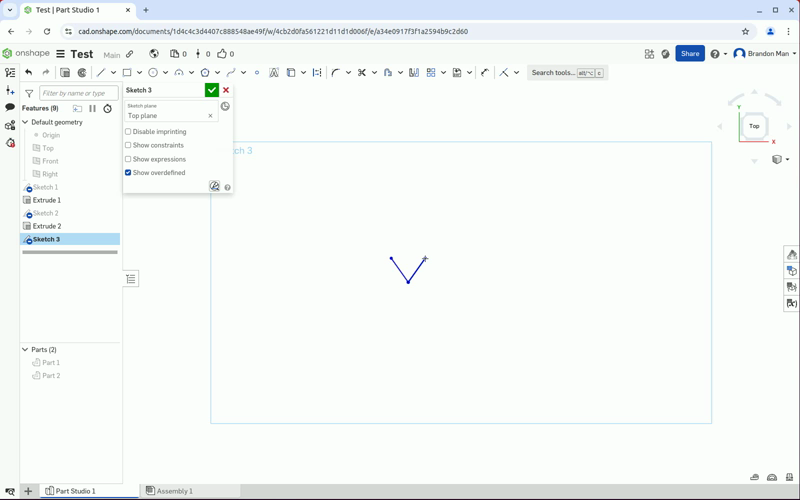
mouse_move(425, 258)
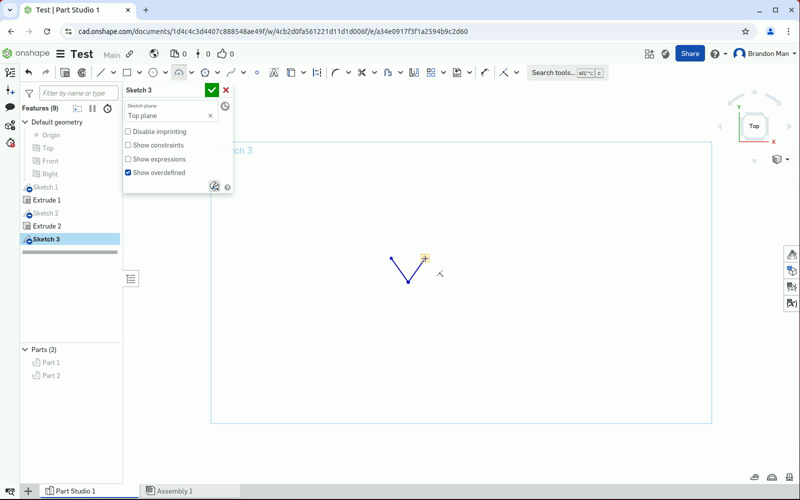
click(425, 258)
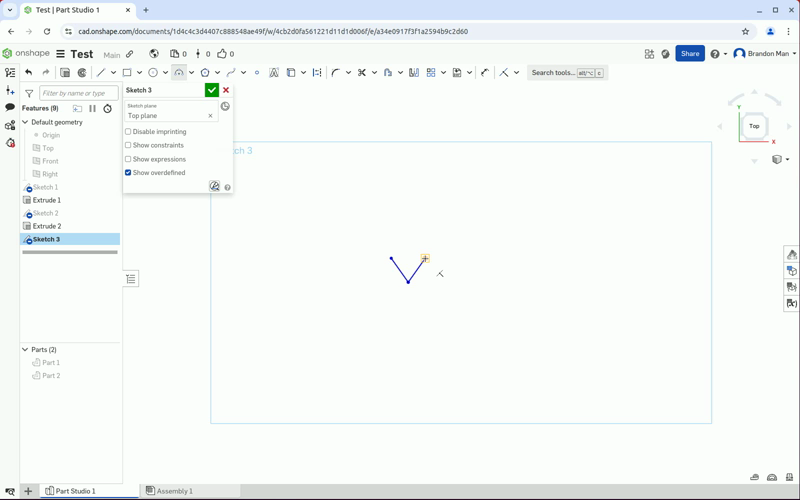
key_down(shift)
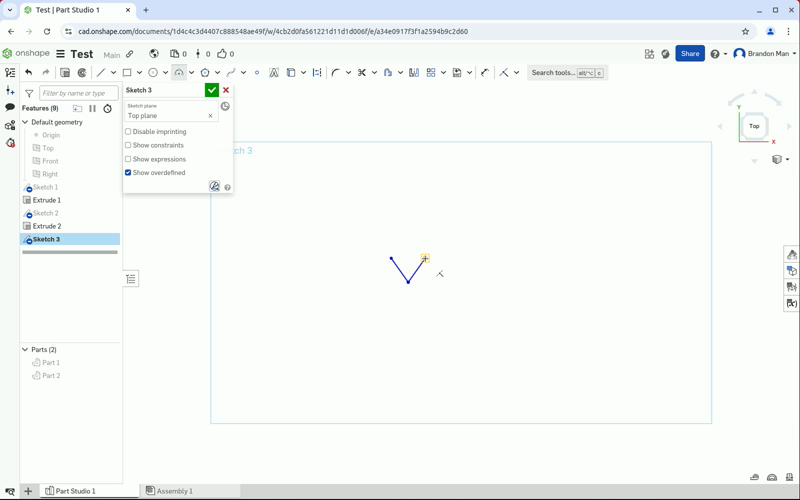
mouse_move(408, 258)
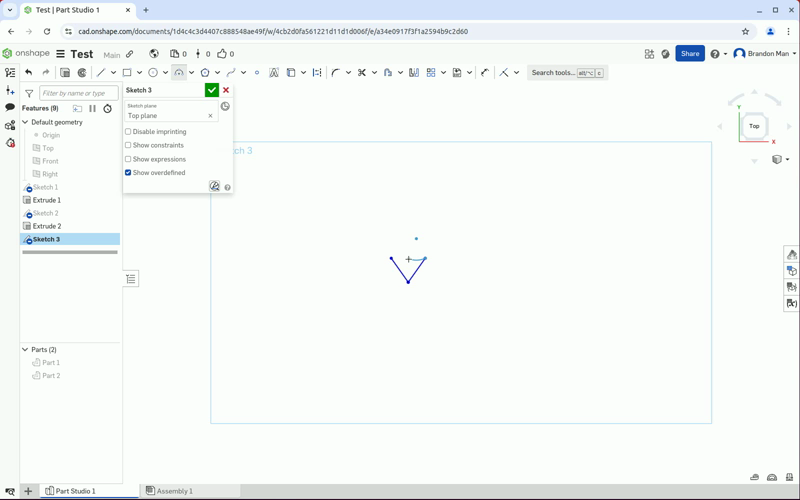
click(408, 258)
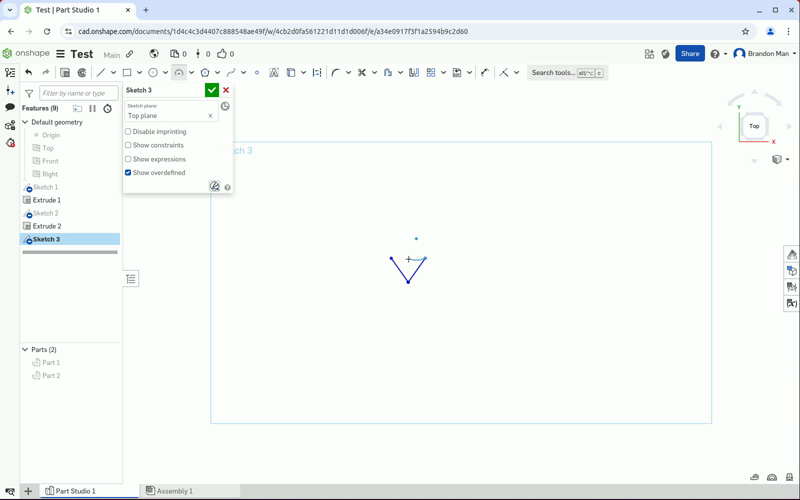
mouse_move(416, 262)
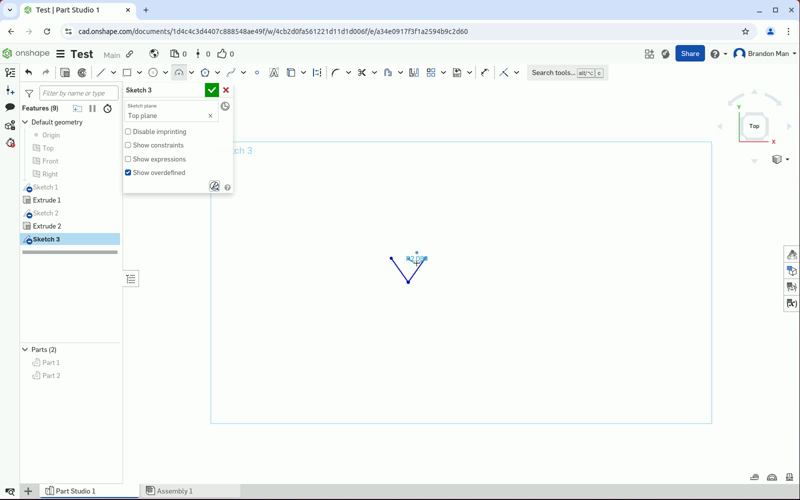
click(416, 262)
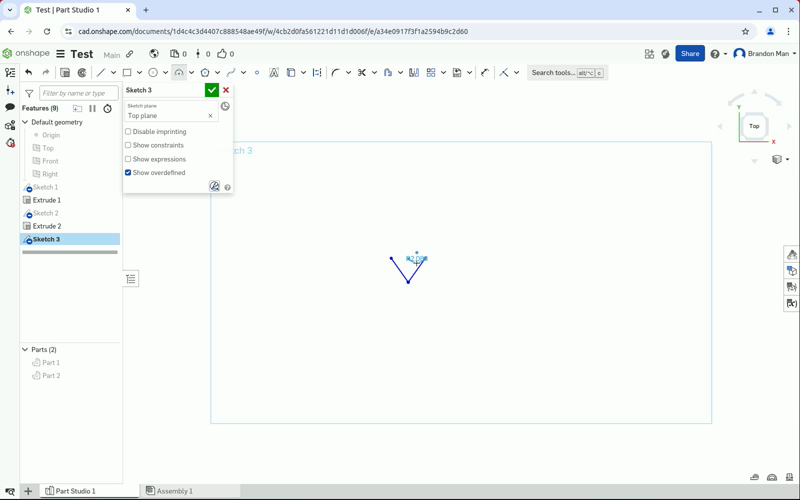
key_up(shift)
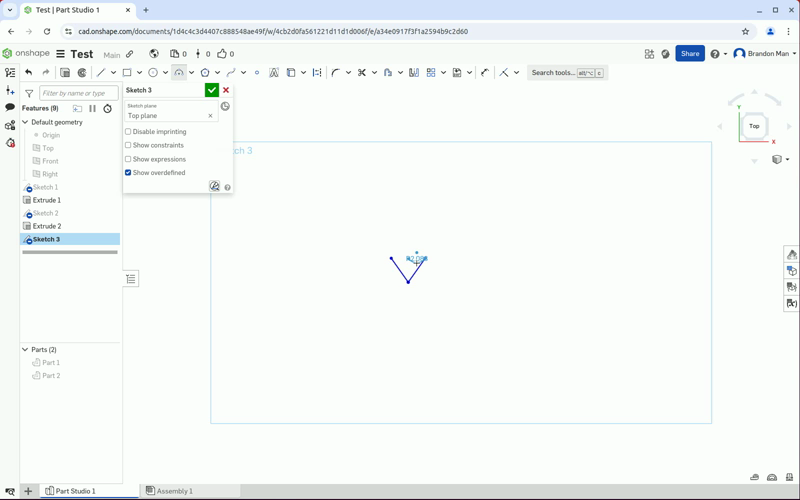
mouse_move(408, 258)
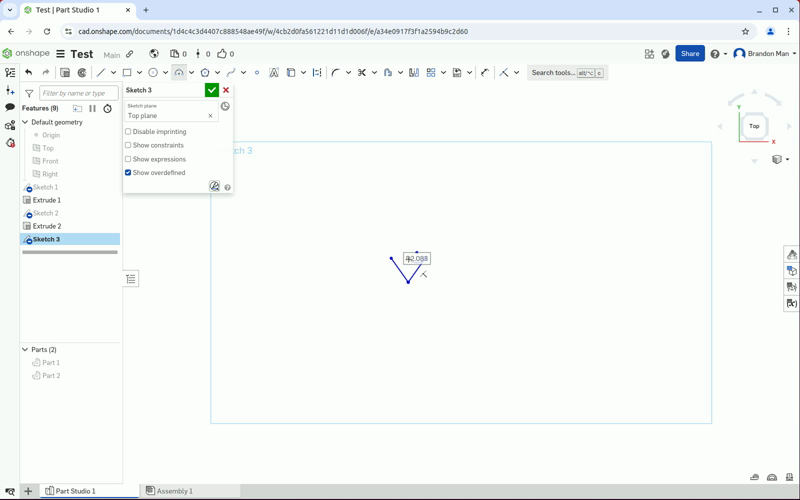
click(408, 258)
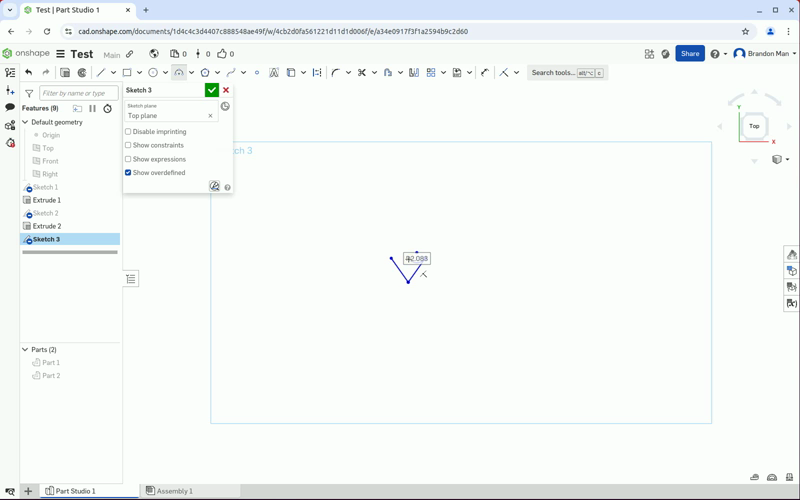
mouse_move(391, 258)
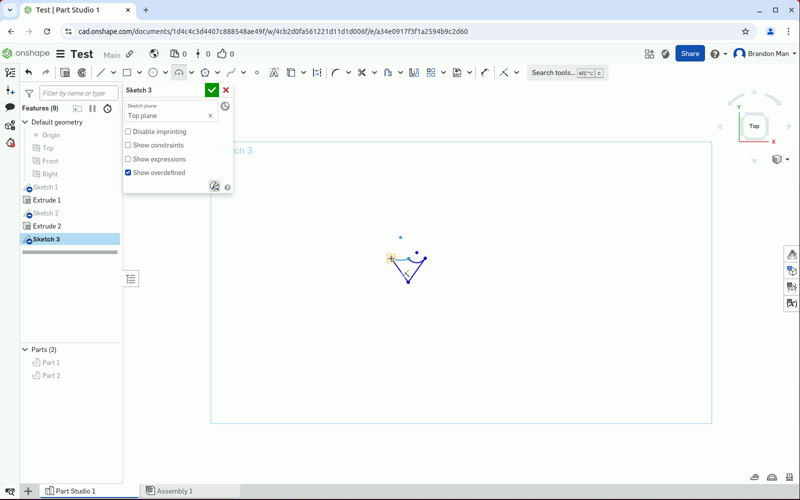
click(391, 258)
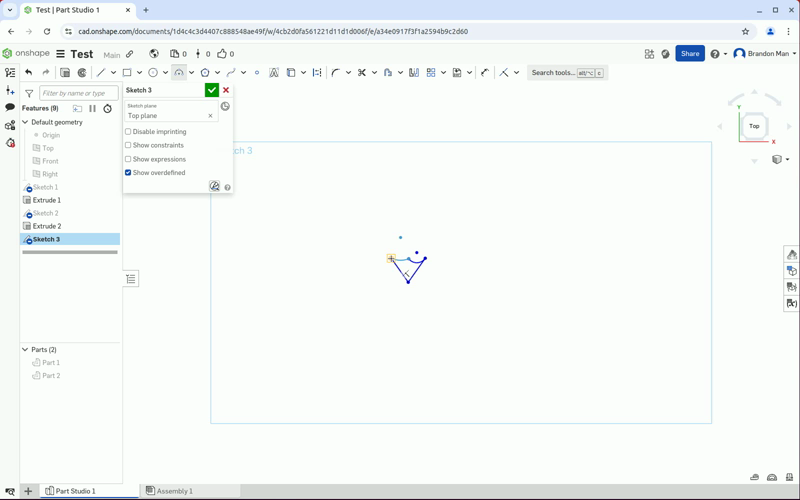
key_down(shift)
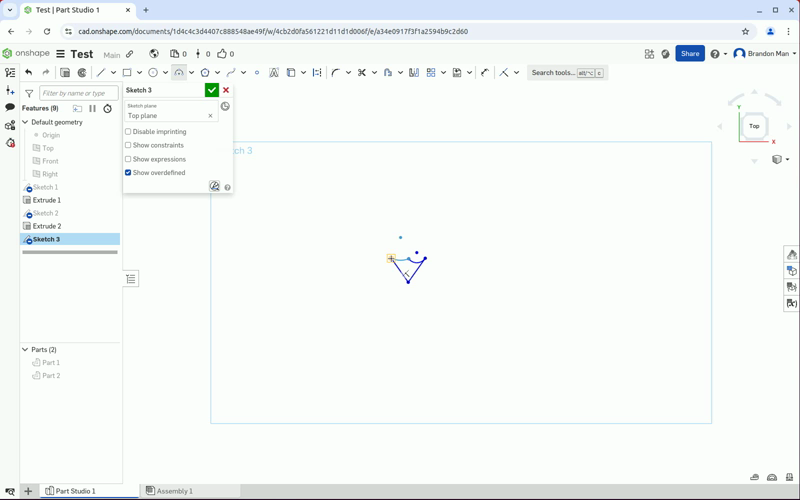
mouse_move(399, 262)
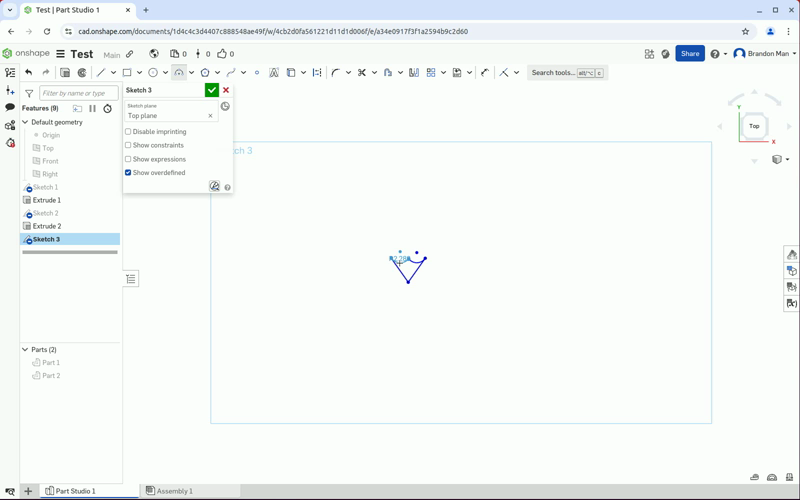
click(399, 262)
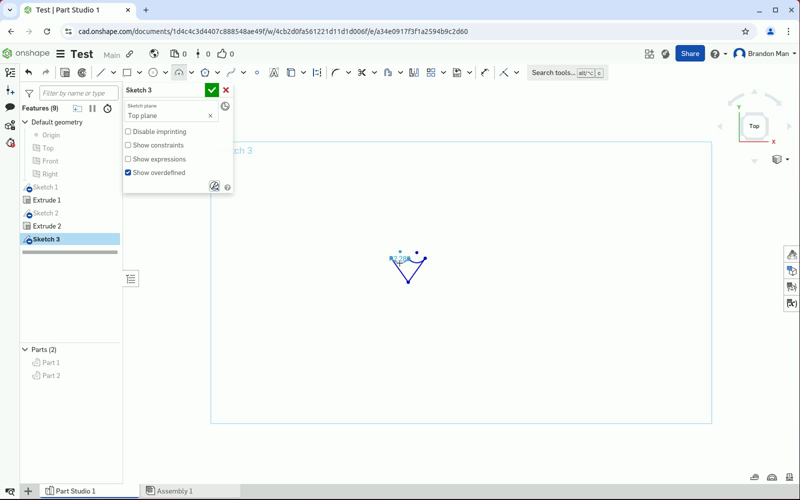
key_up(shift)
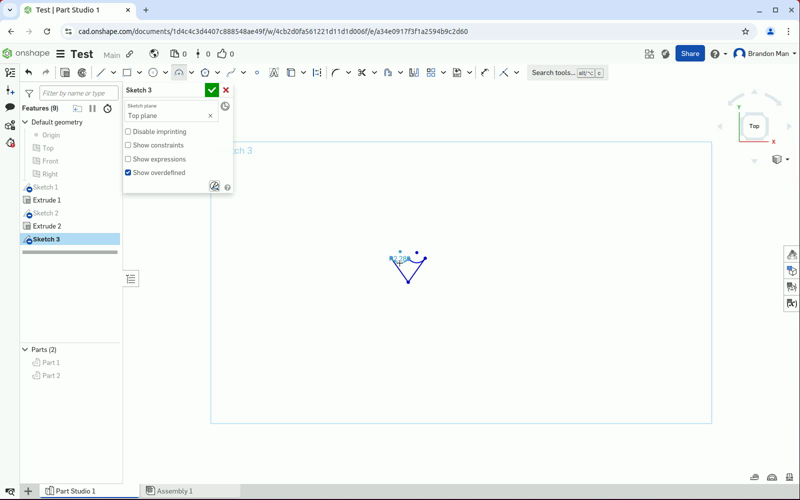
key(esc)
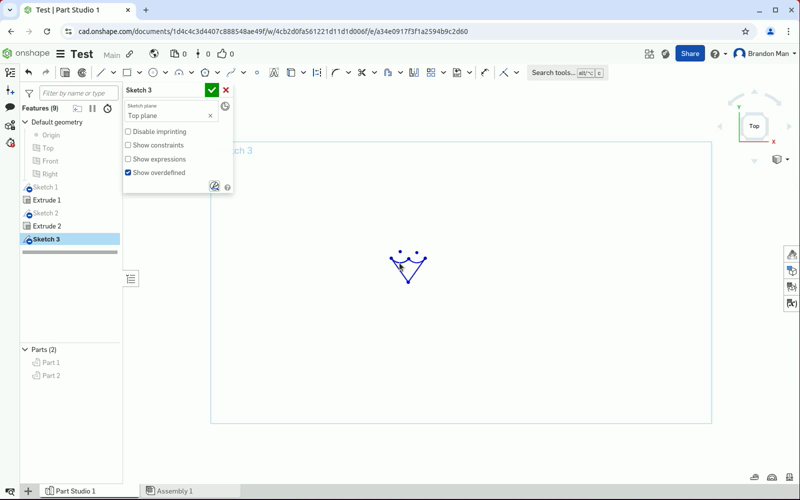
mouse_move(404, 274)
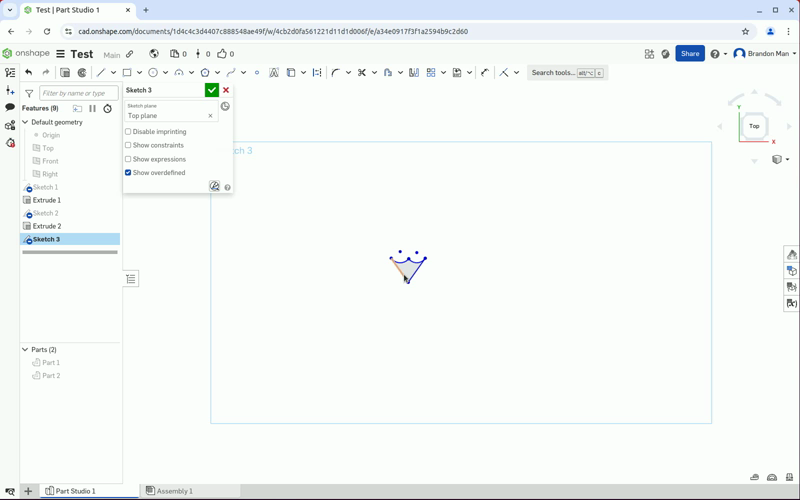
scroll(6)
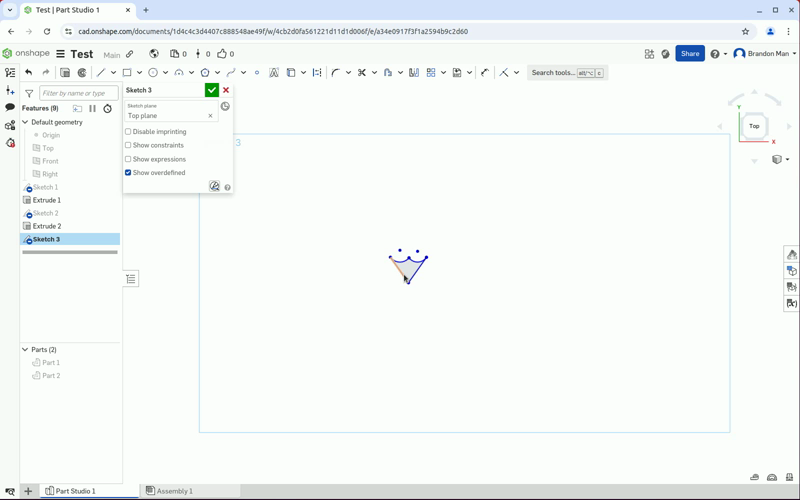
scroll(6)
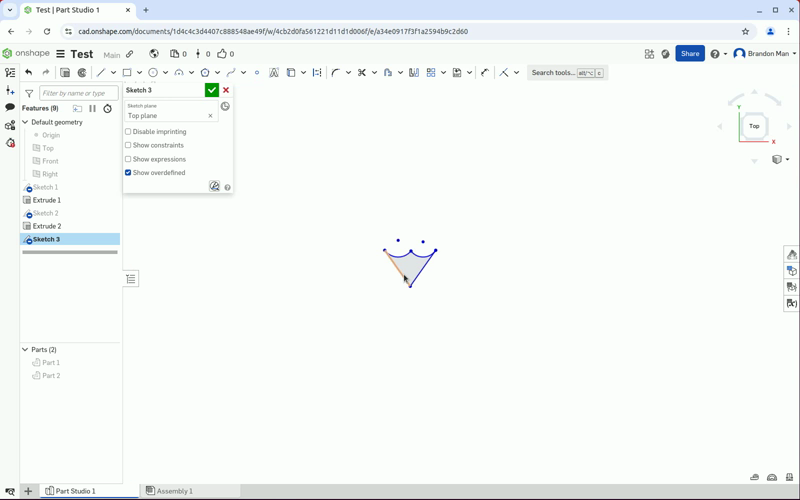
scroll(6)
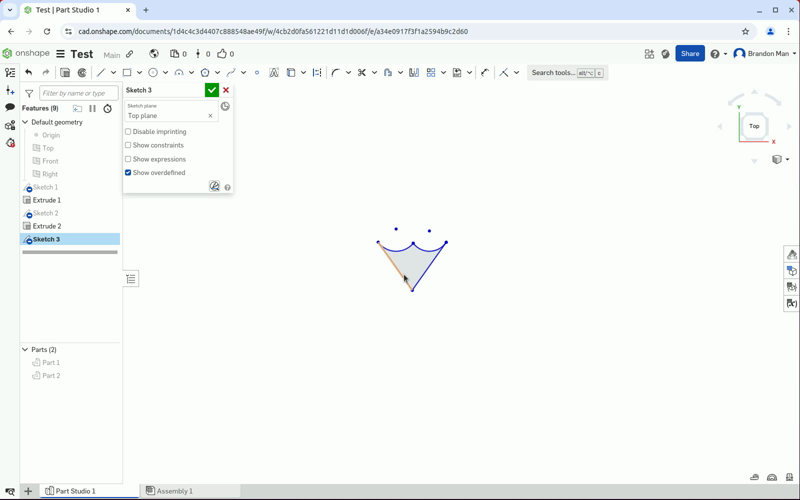
scroll(6)
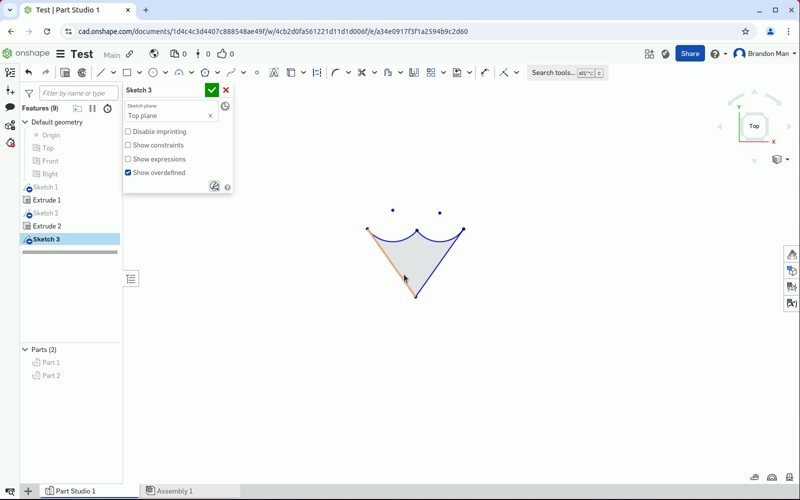
scroll(6)
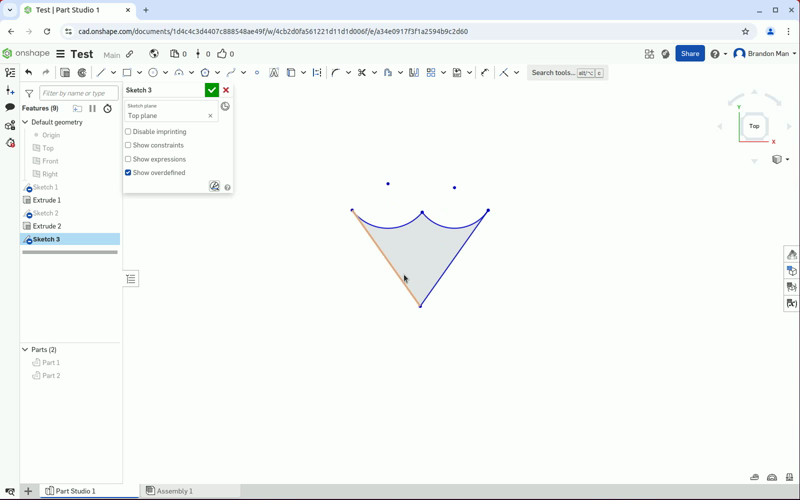
scroll(6)
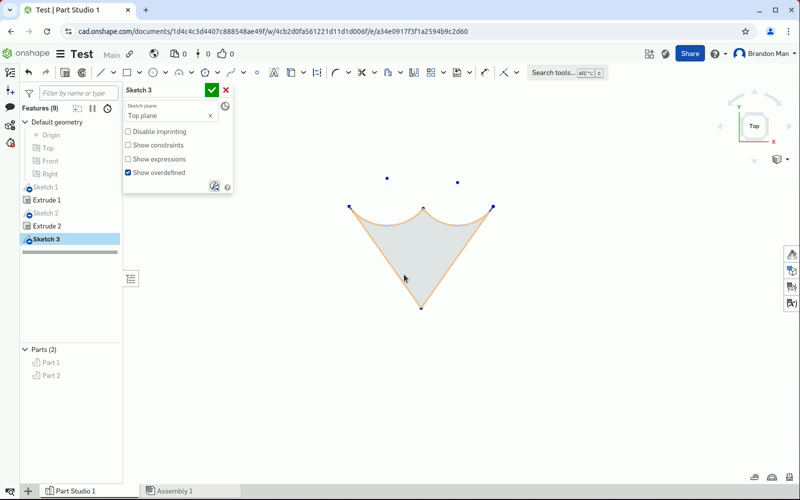
scroll(6)
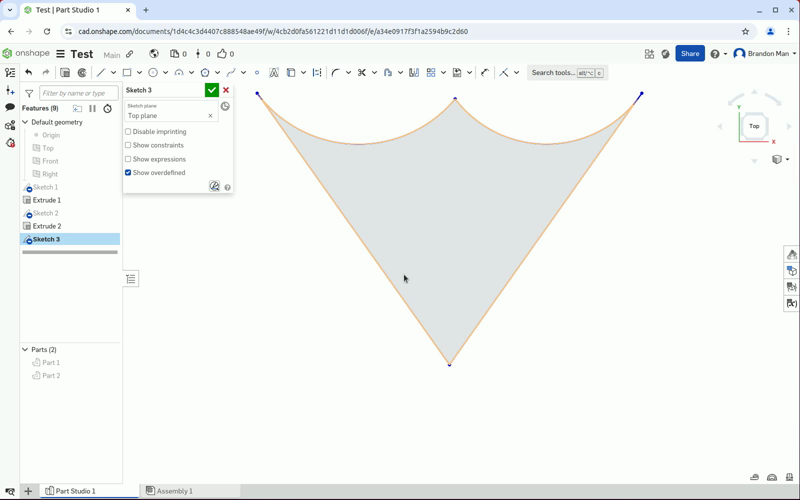
click(404, 274)
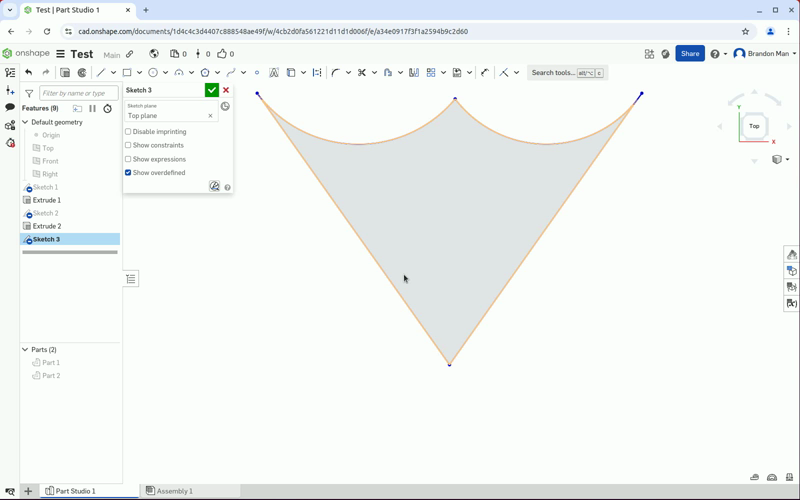
scroll(-6)
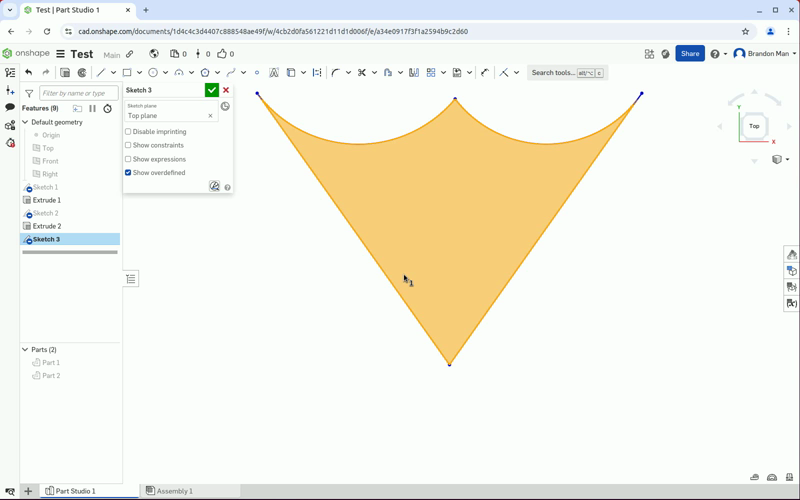
scroll(-6)
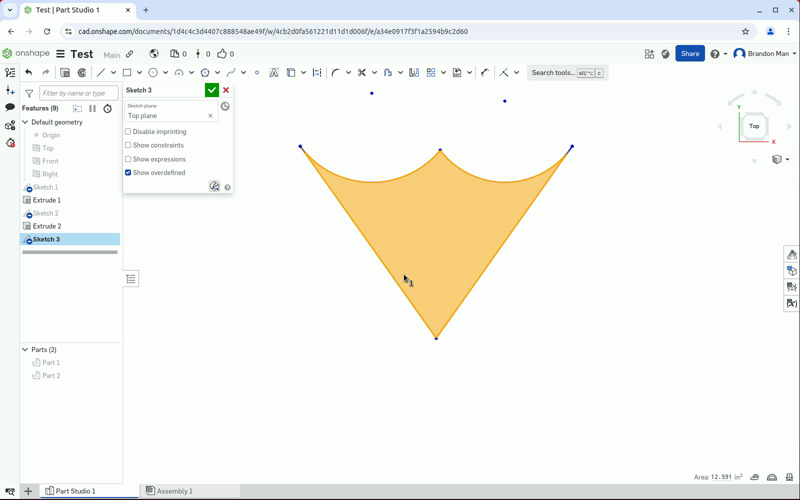
scroll(-6)
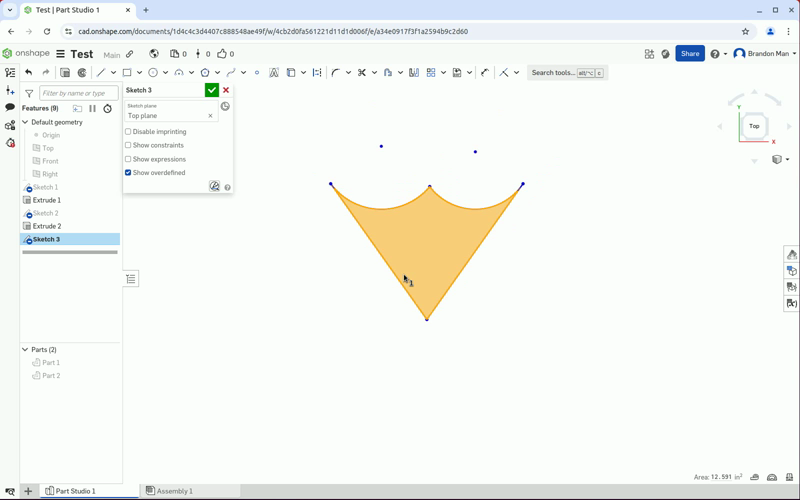
scroll(-6)
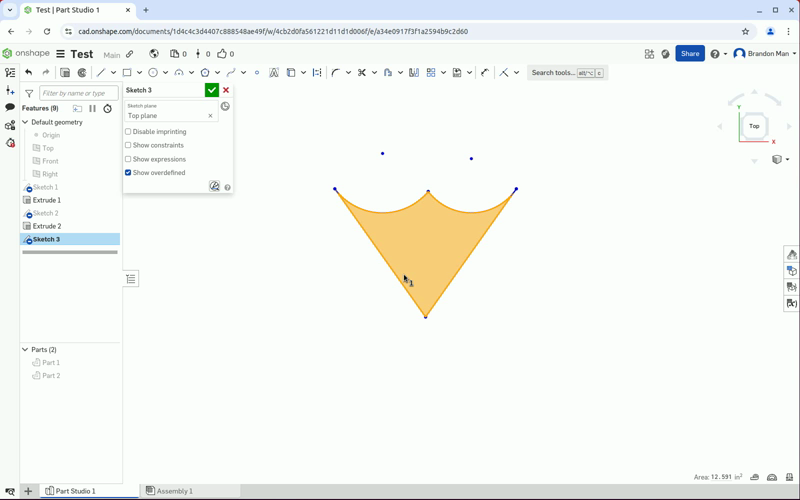
scroll(-6)
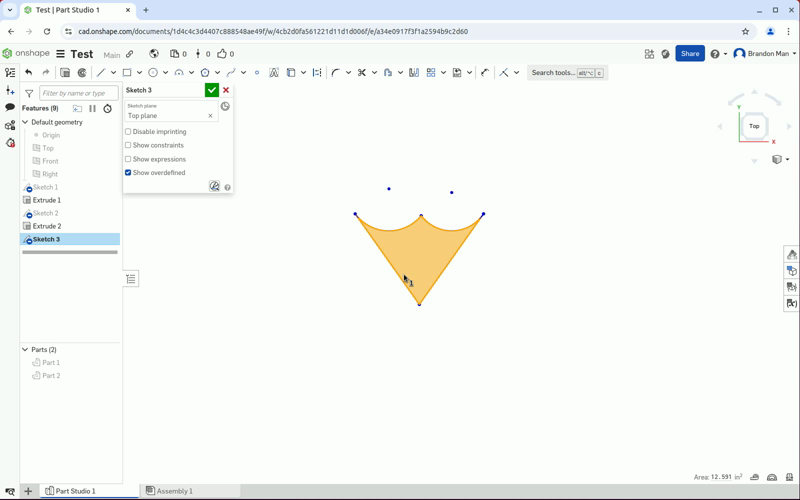
scroll(-6)
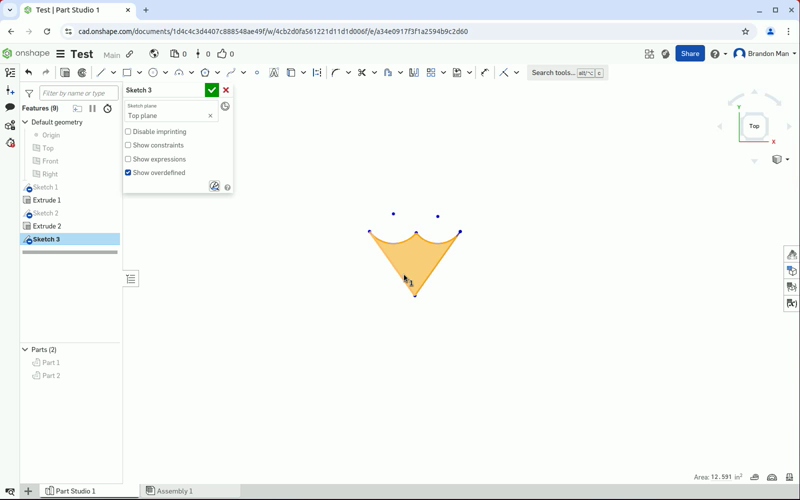
scroll(-6)
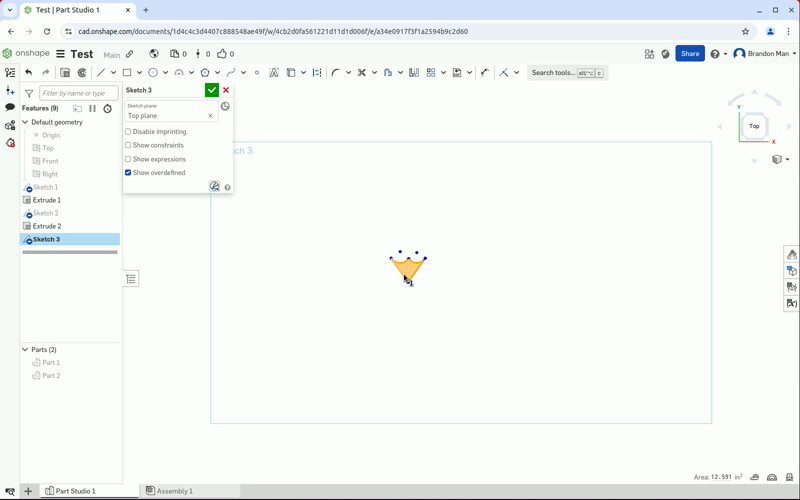
mouse_move(73, 352)
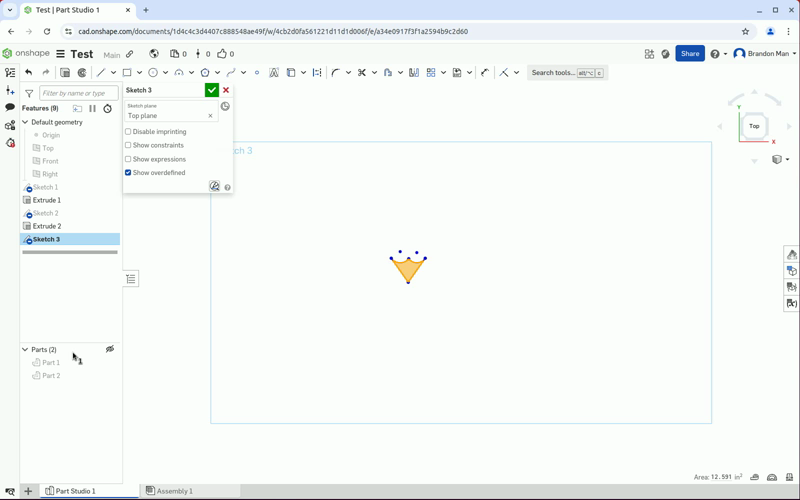
key(shift+y)
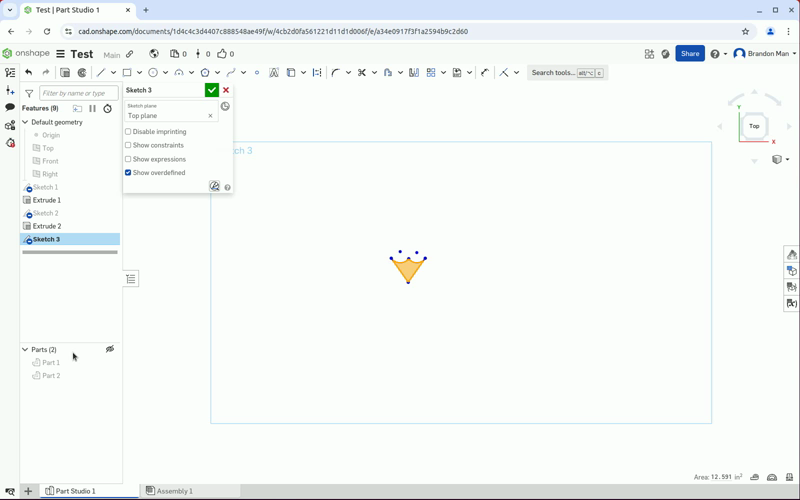
key(shift+e)
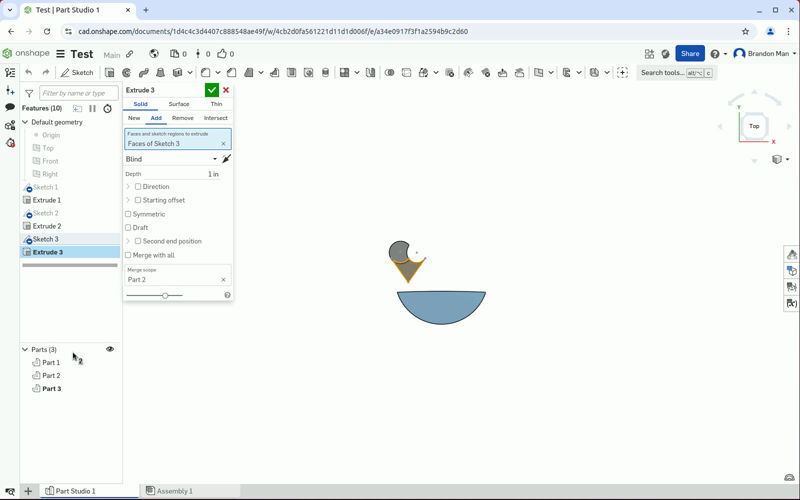
mouse_move(143, 106)
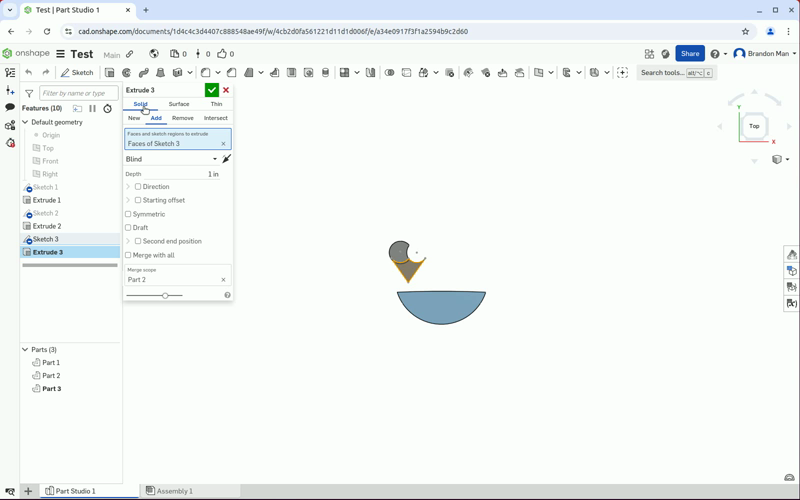
click(143, 106)
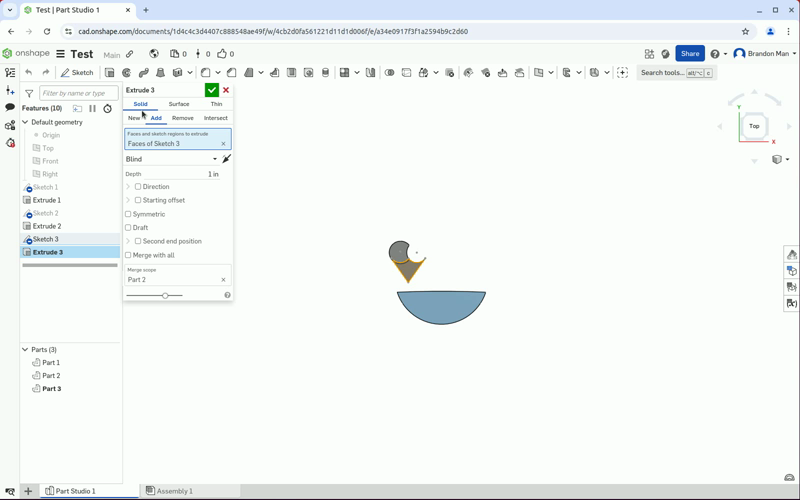
mouse_move(137, 120)
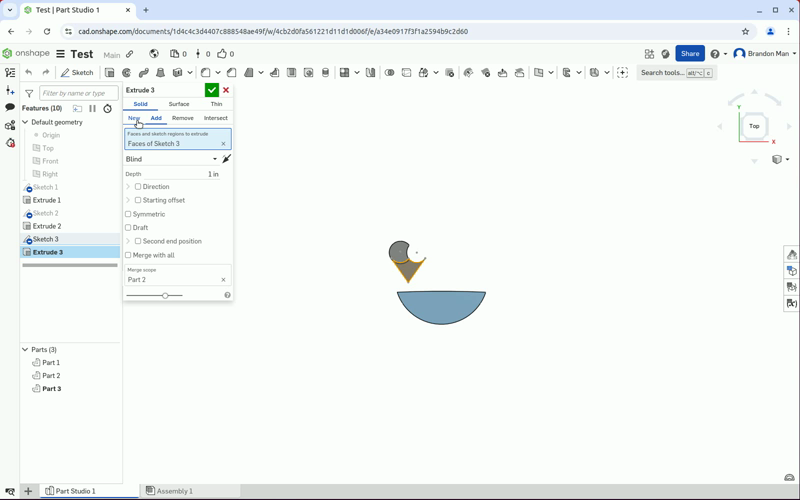
click(137, 120)
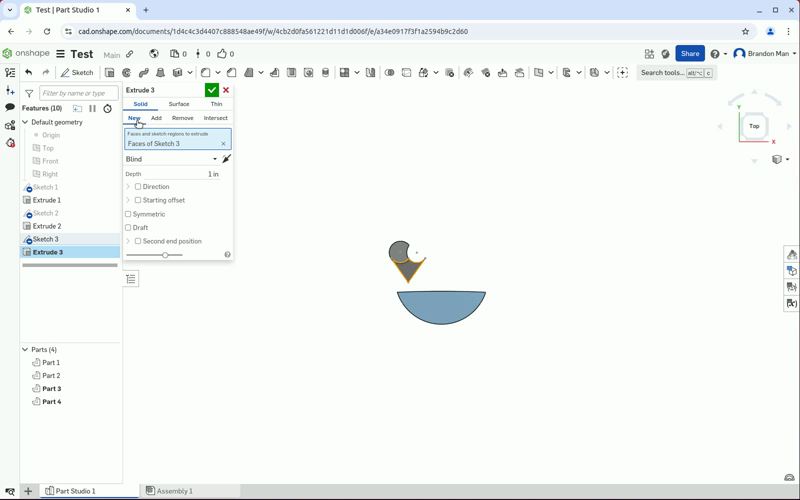
key(tab, 4)
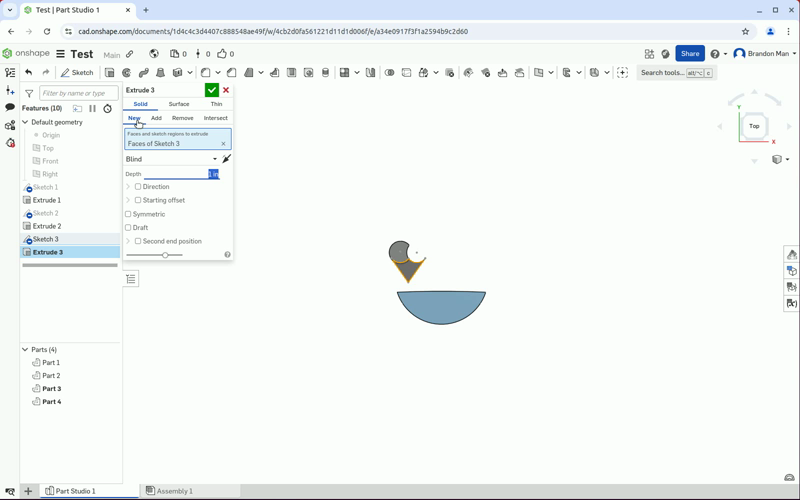
text(12.276)
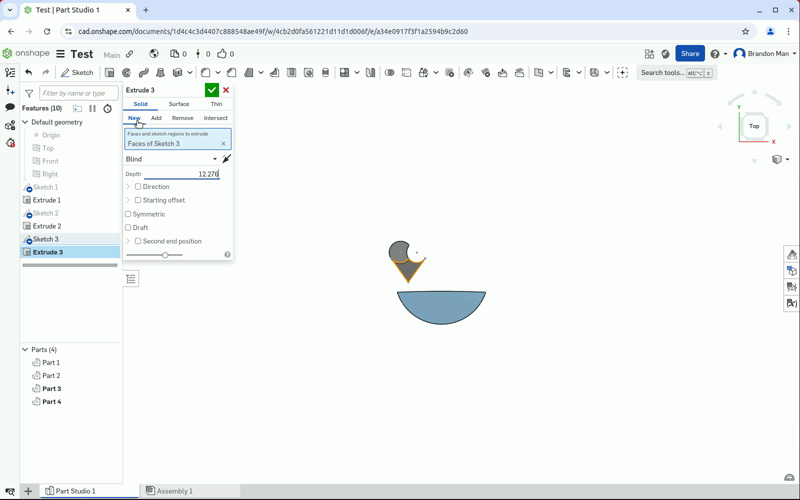
key(enter)
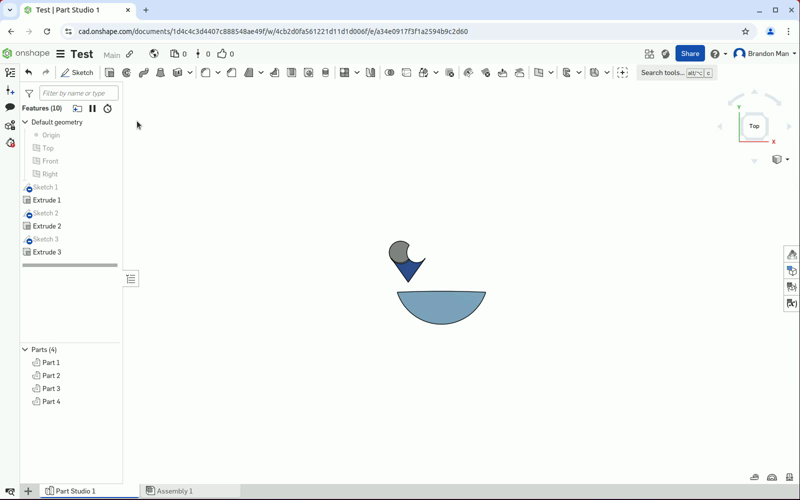
key(shift+h)
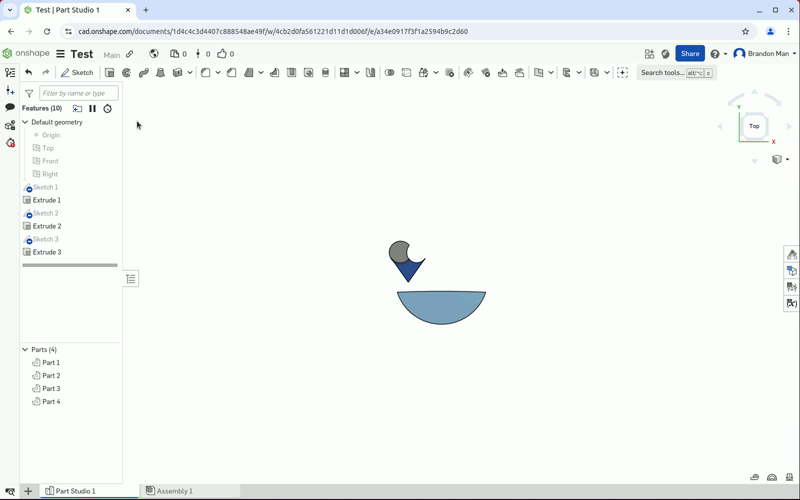
key(shift+h)
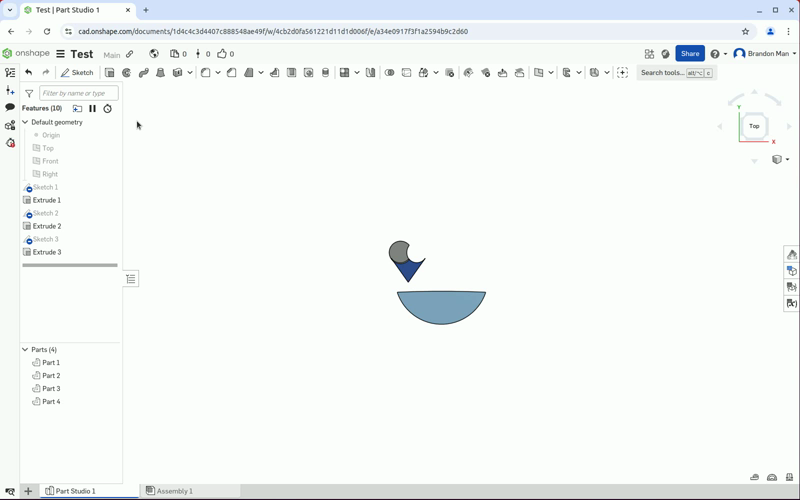
mouse_move(73, 189)
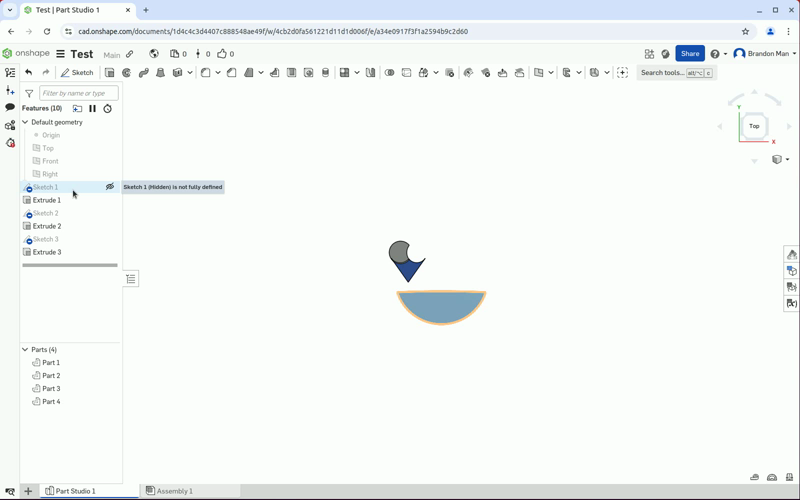
click(73, 189)
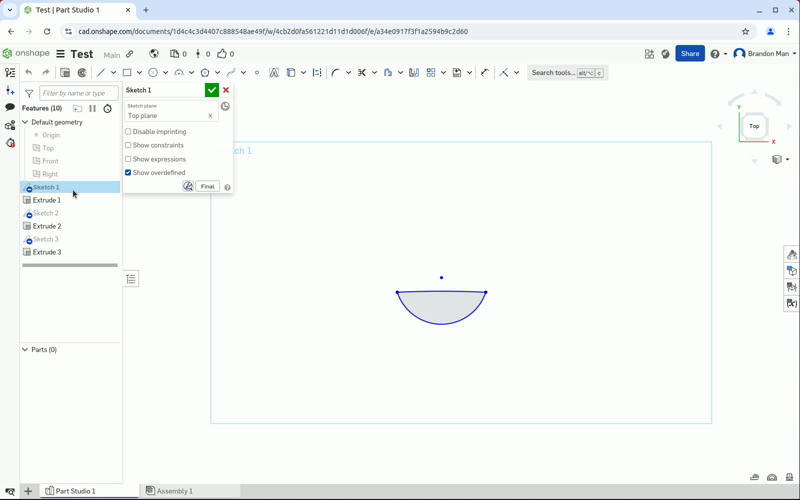
mouse_move(229, 92)
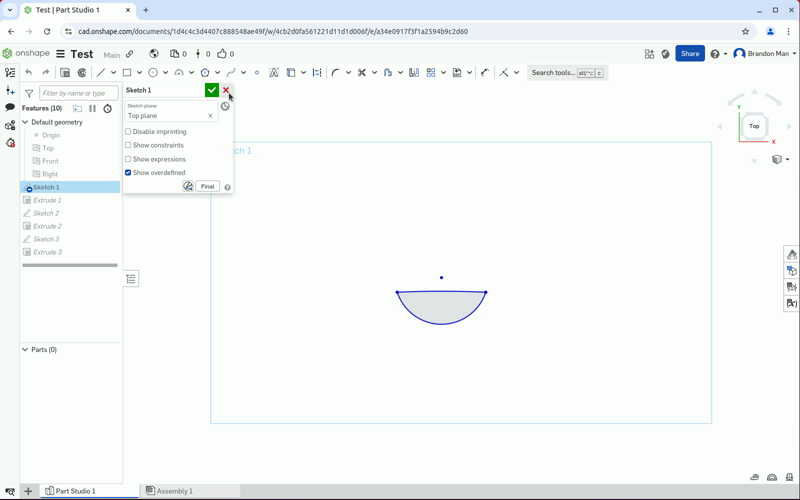
click(229, 92)
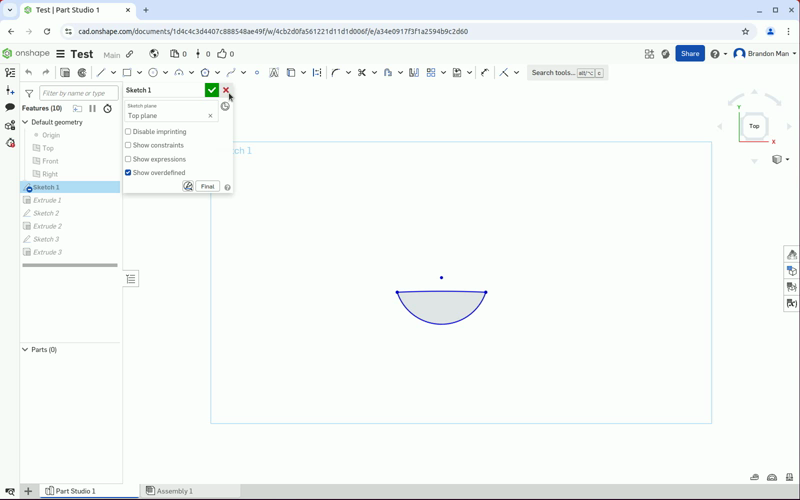
key(shift+s)
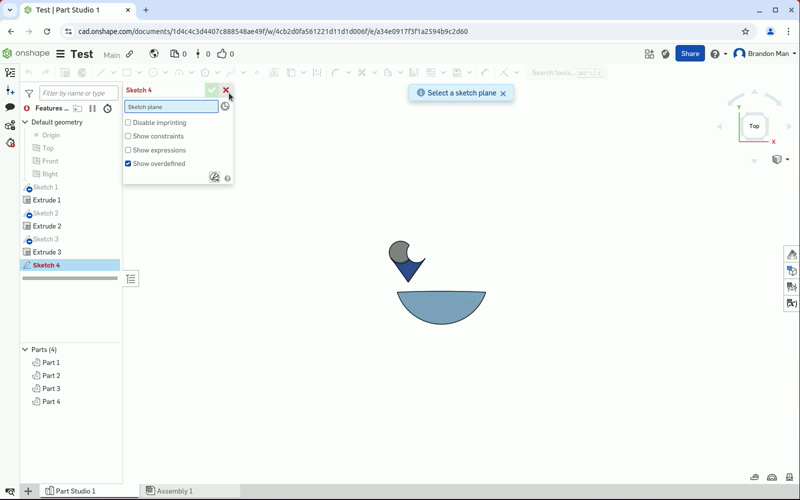
mouse_move(73, 150)
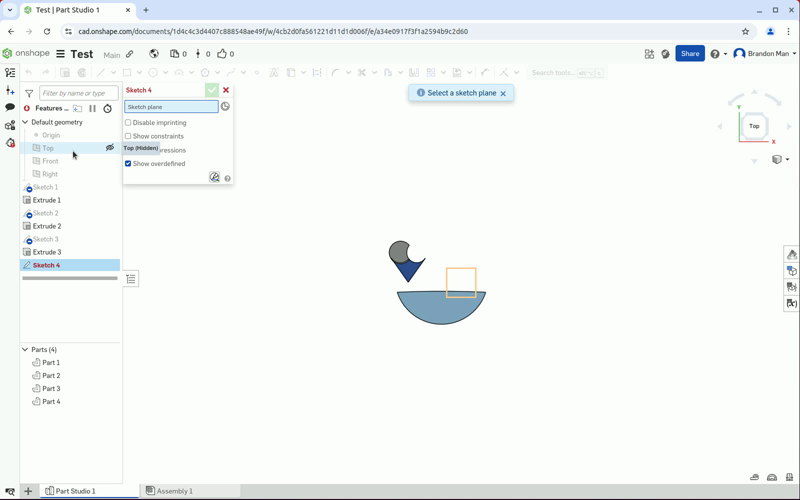
click(73, 150)
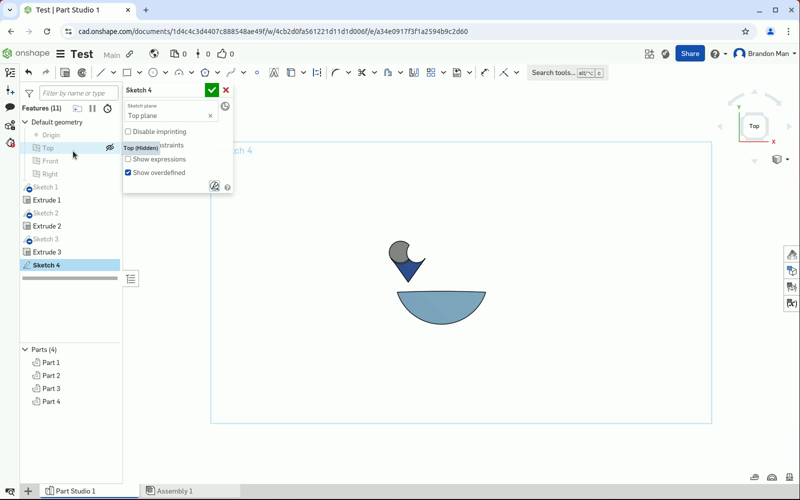
mouse_move(73, 352)
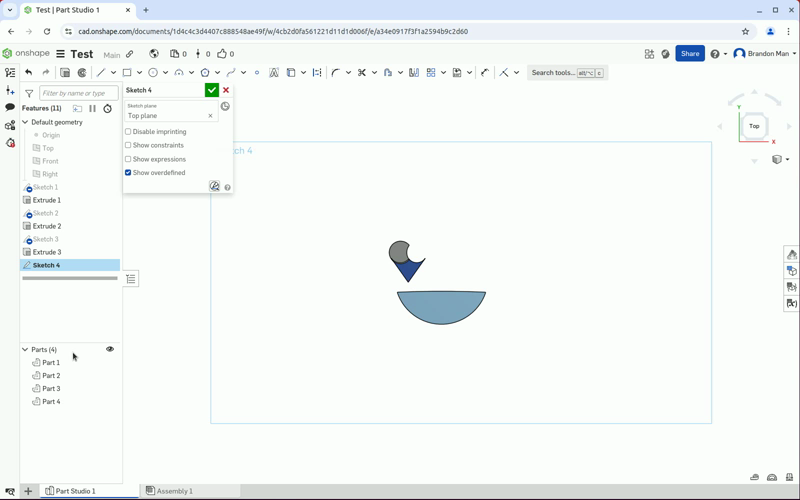
key(y)
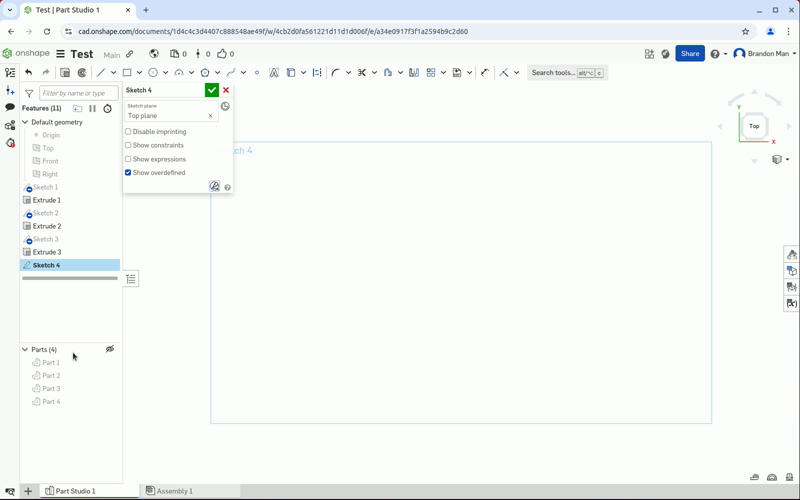
key(a)
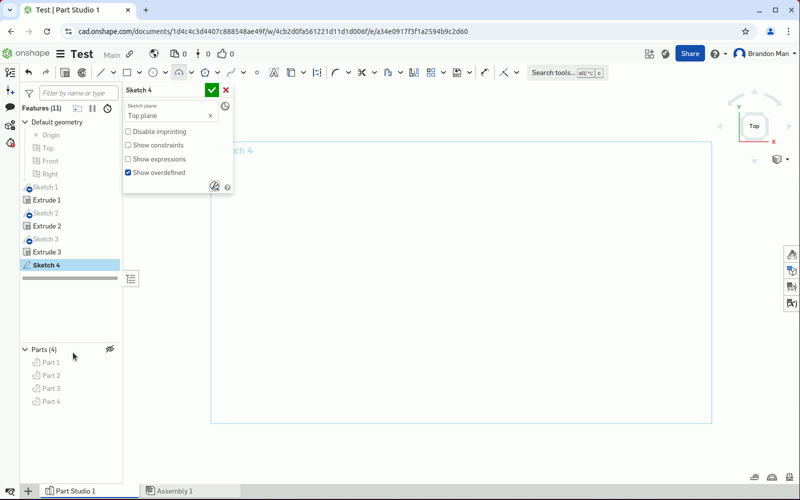
key_down(shift)
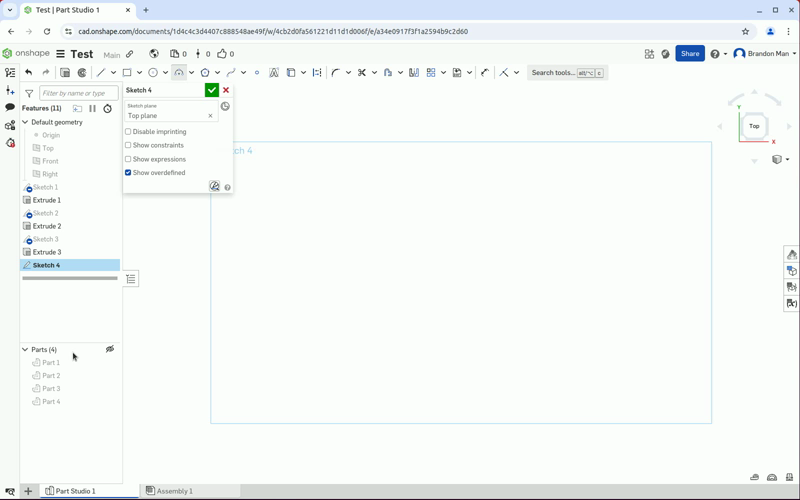
mouse_move(409, 259)
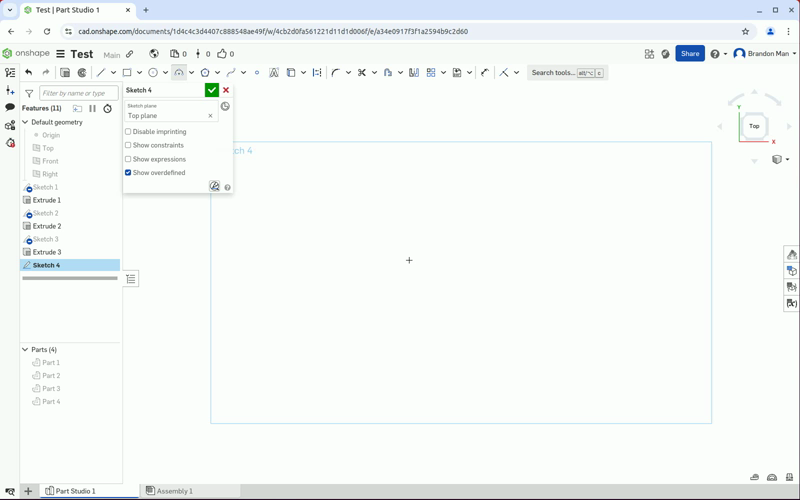
click(409, 259)
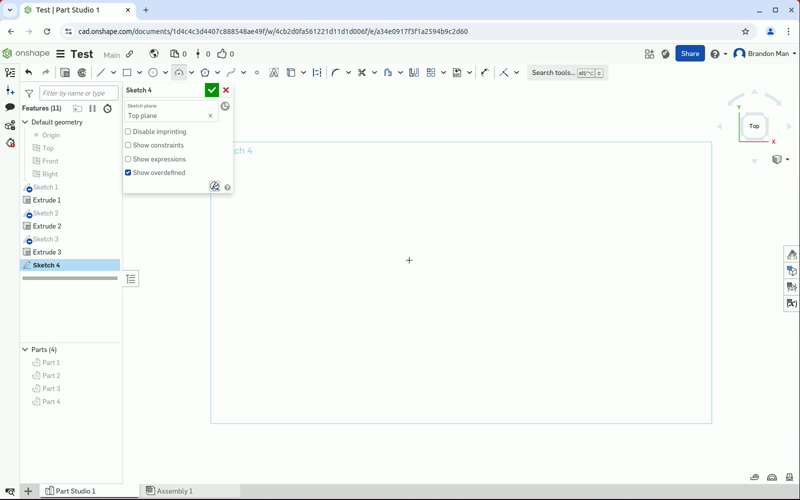
key_up(shift)
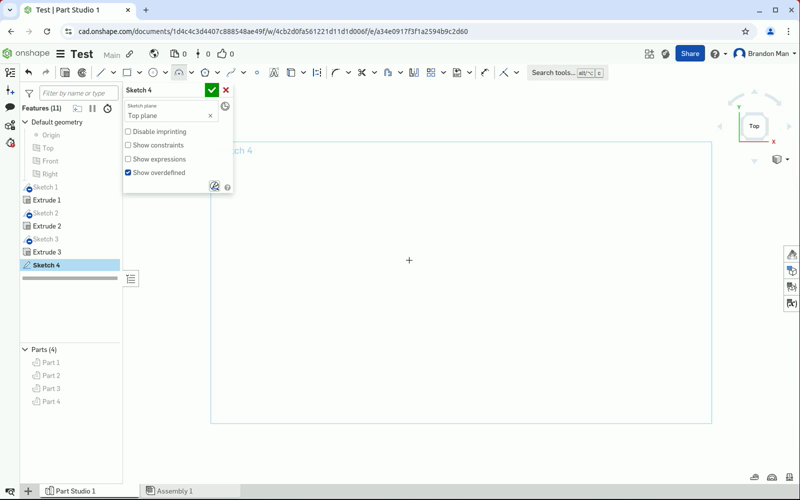
key_down(shift)
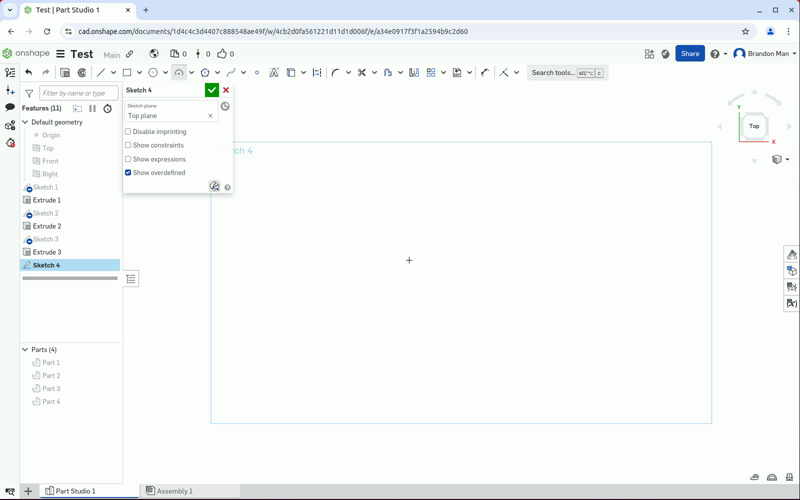
mouse_move(409, 245)
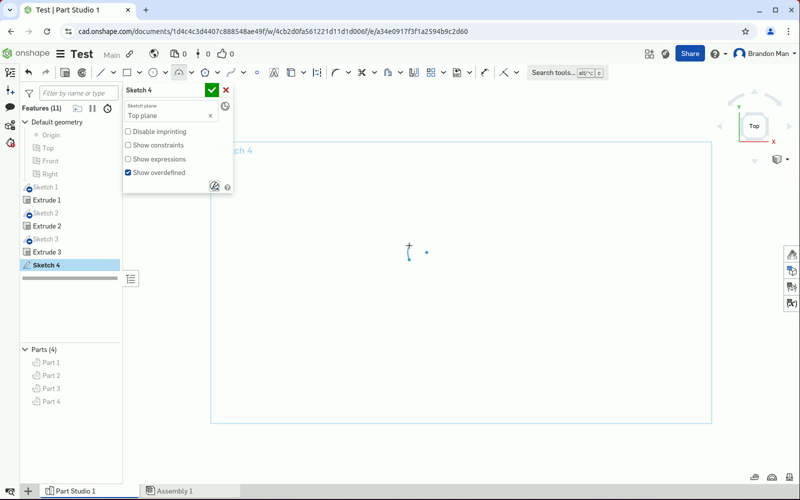
click(409, 245)
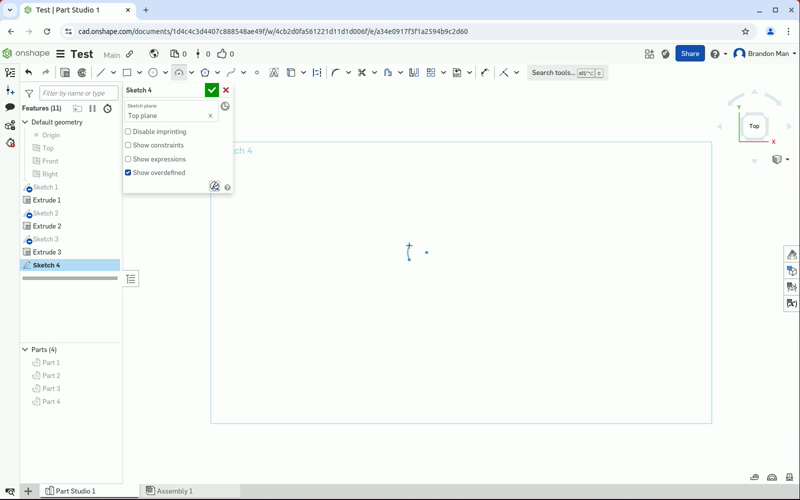
mouse_move(429, 252)
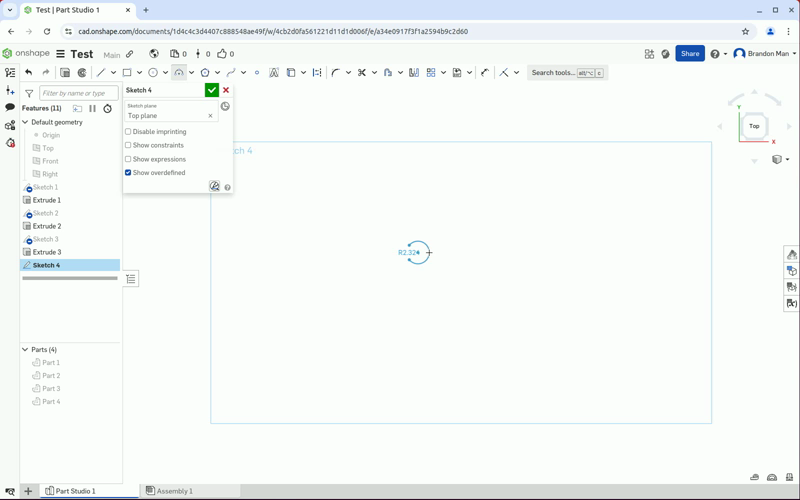
click(429, 252)
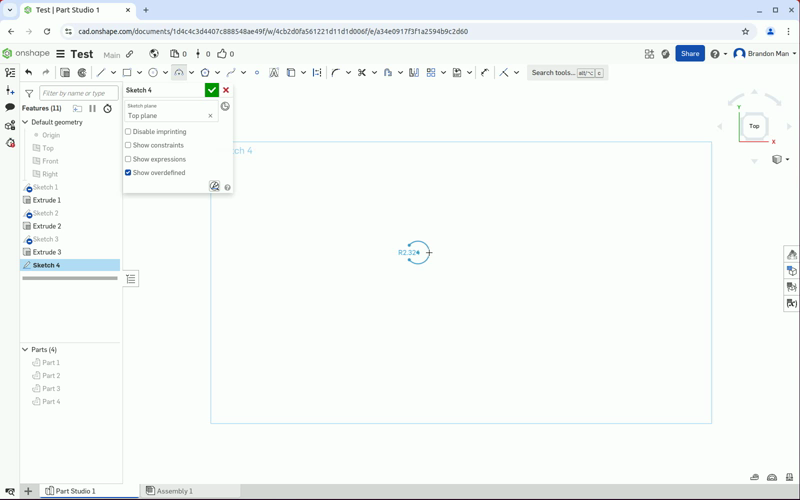
key_up(shift)
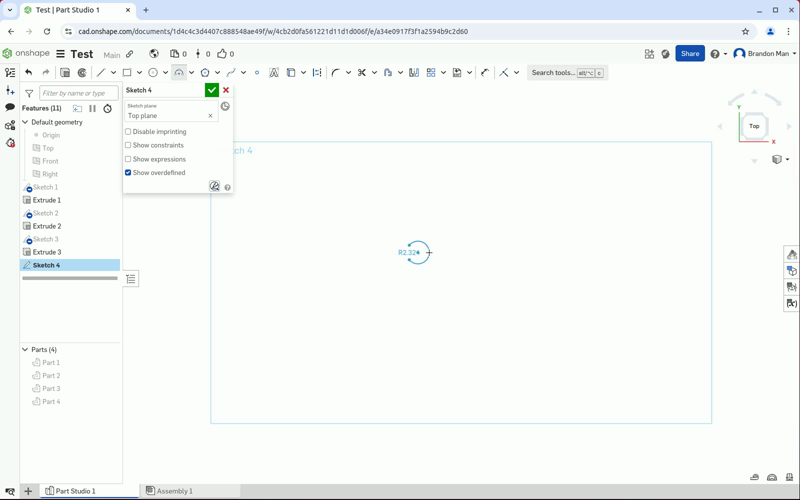
mouse_move(409, 245)
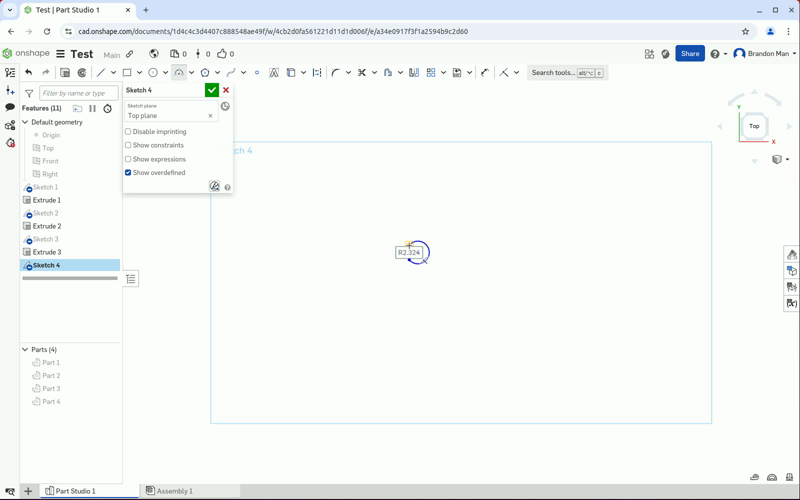
click(409, 245)
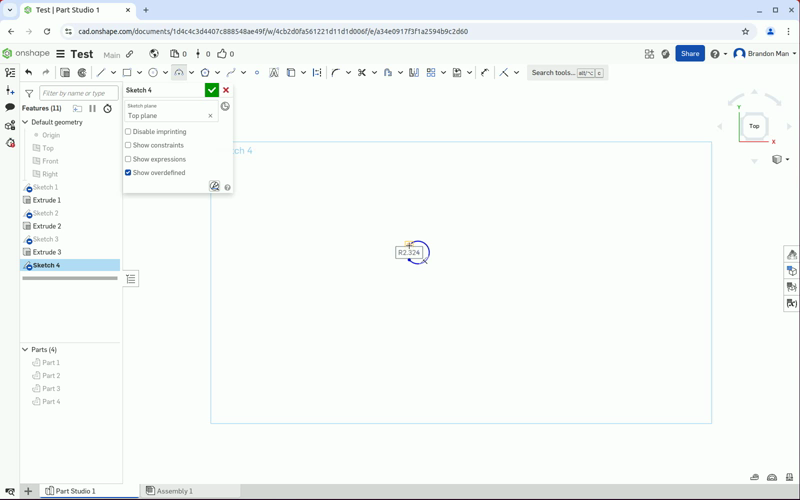
mouse_move(409, 259)
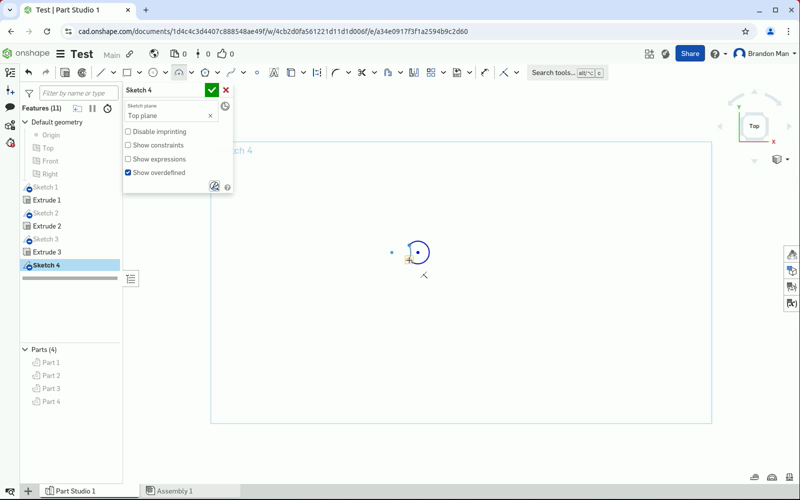
click(409, 259)
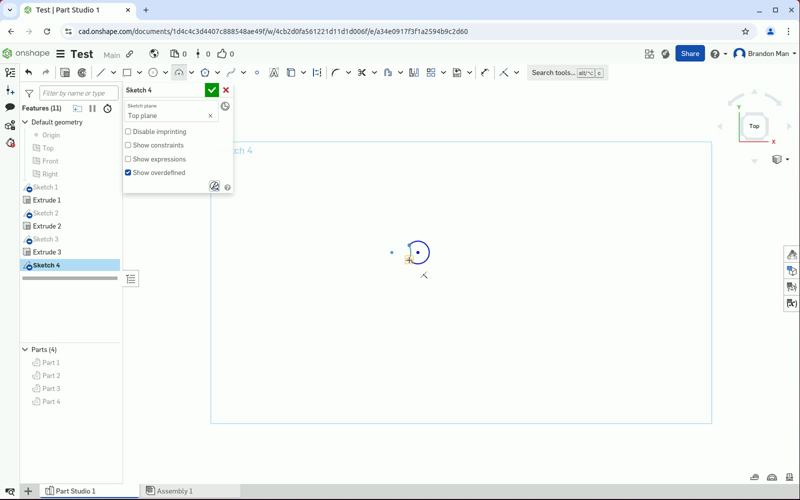
key_down(shift)
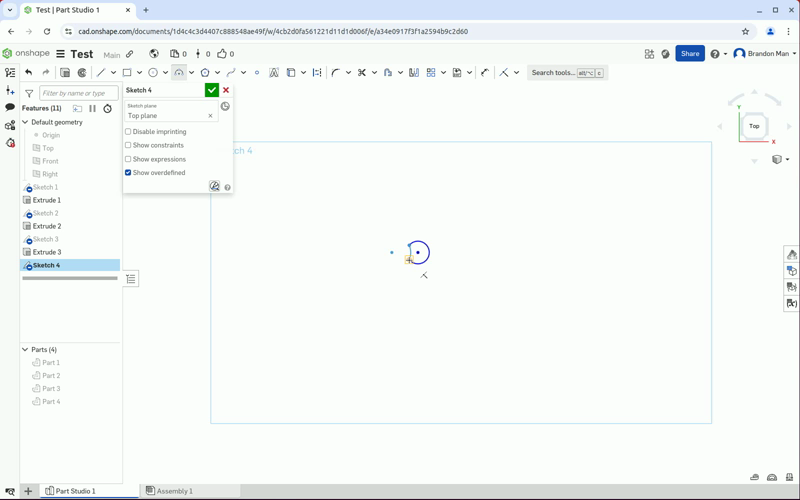
mouse_move(411, 252)
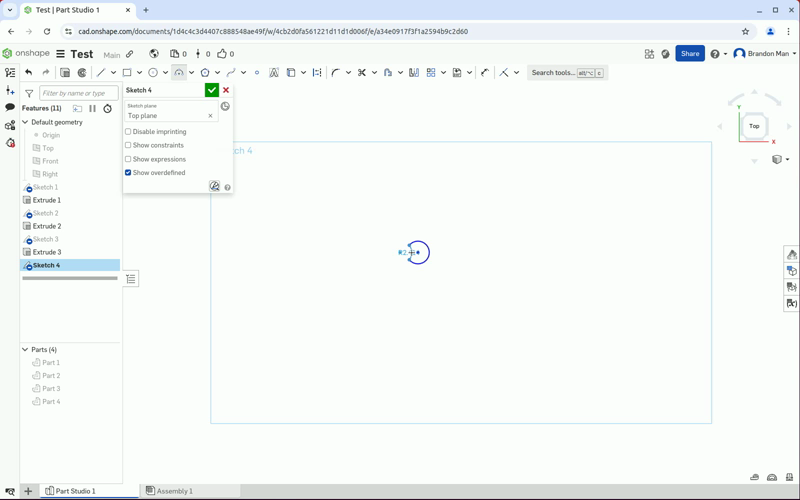
click(411, 252)
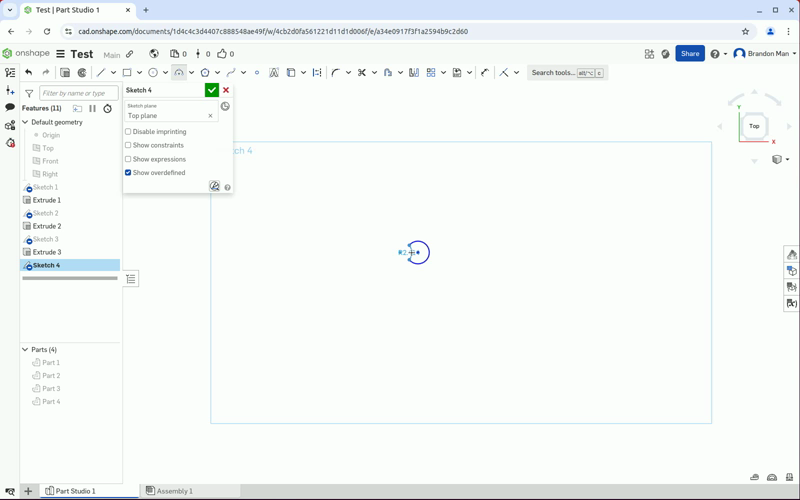
key_up(shift)
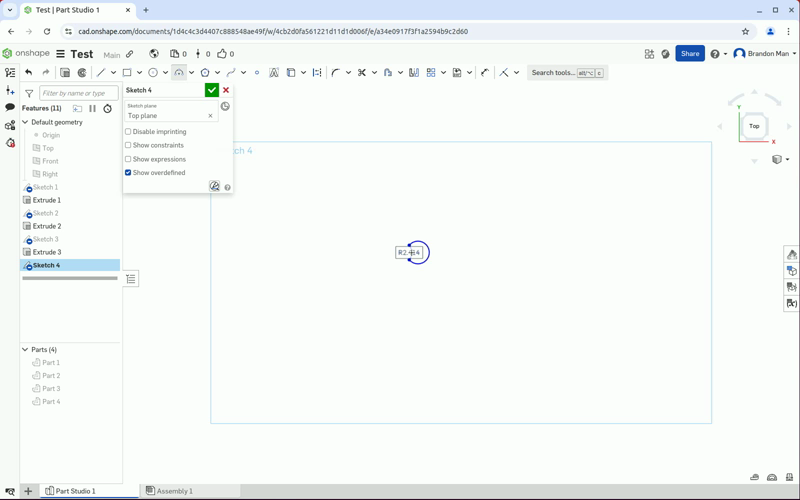
key(esc)
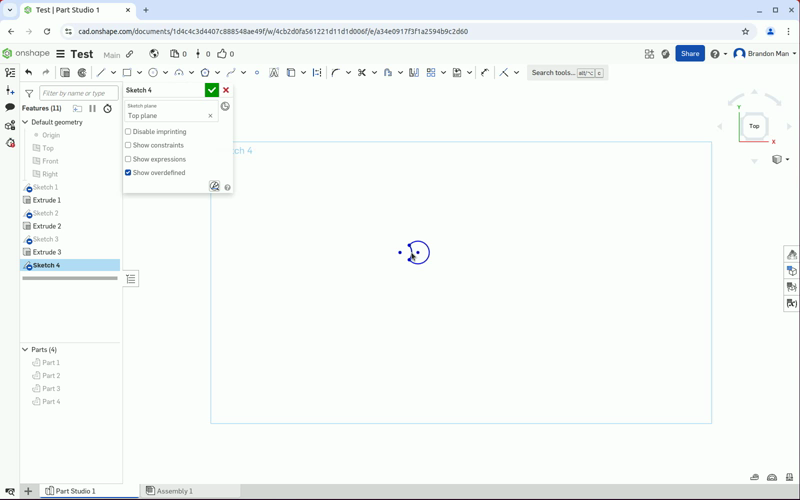
mouse_move(413, 252)
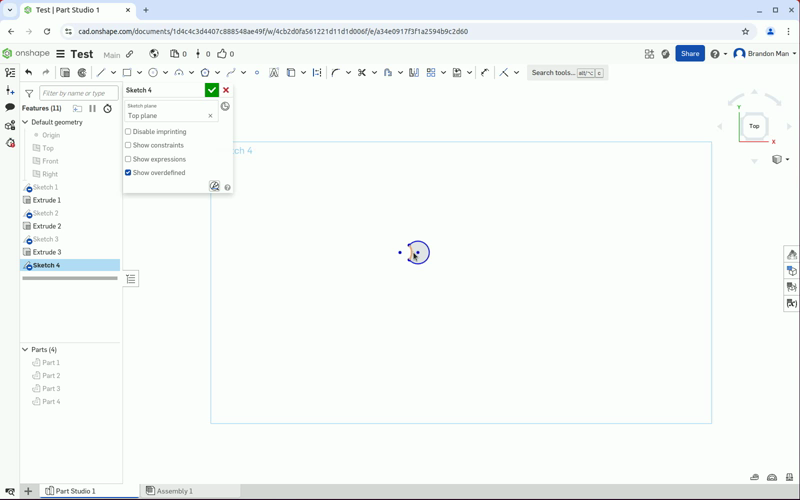
scroll(6)
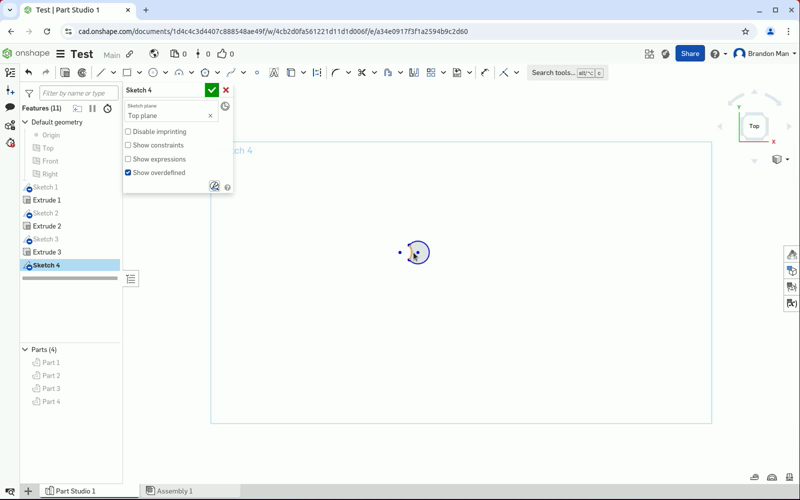
scroll(6)
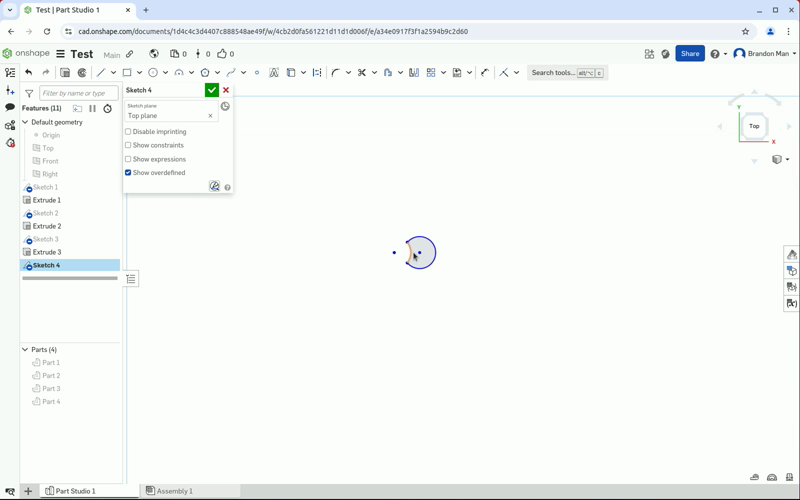
scroll(6)
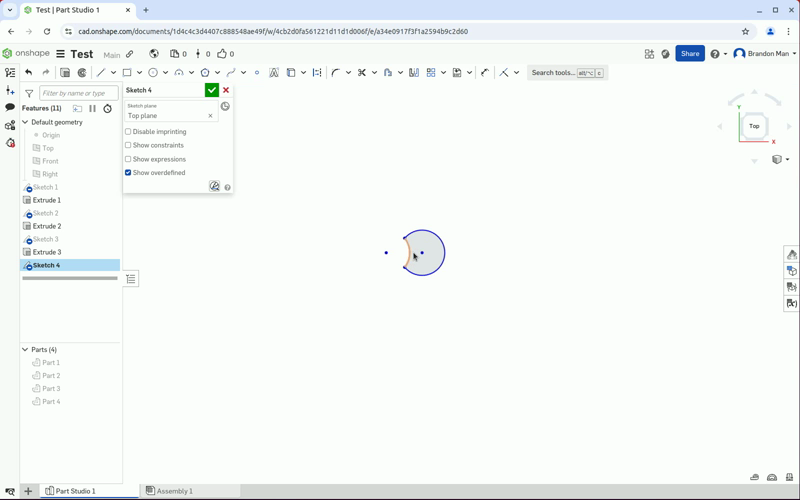
scroll(6)
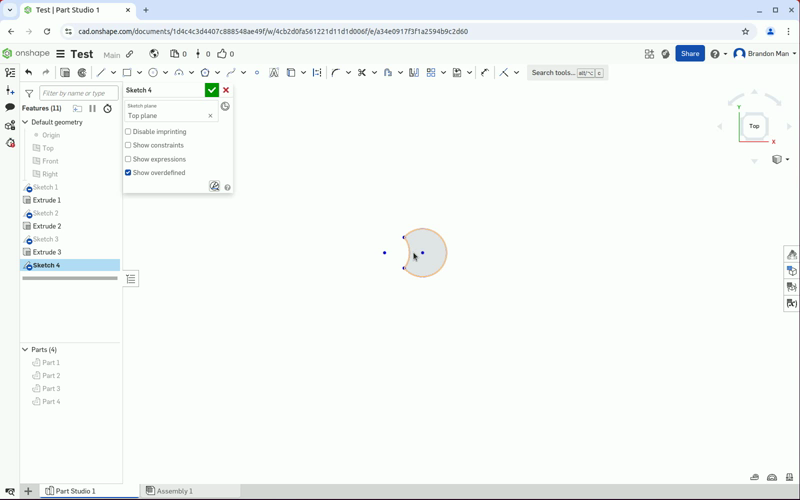
scroll(6)
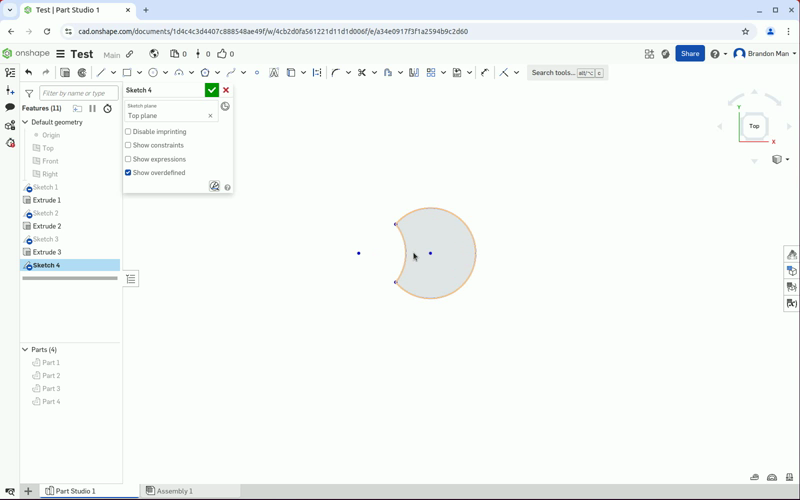
scroll(6)
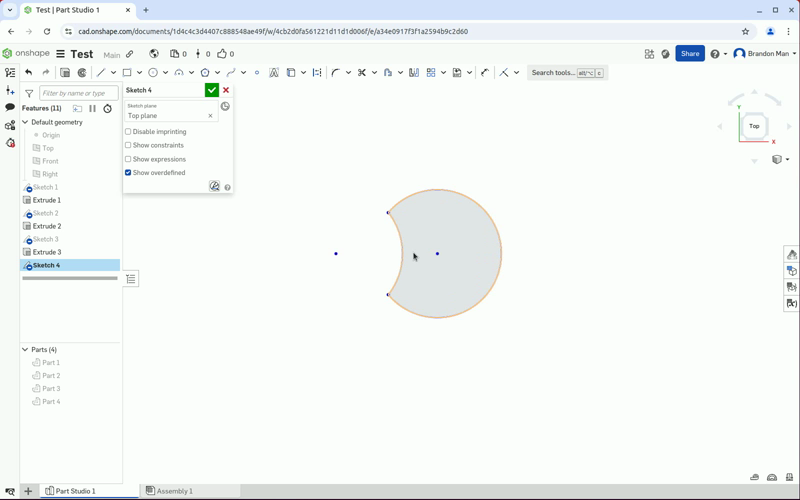
scroll(6)
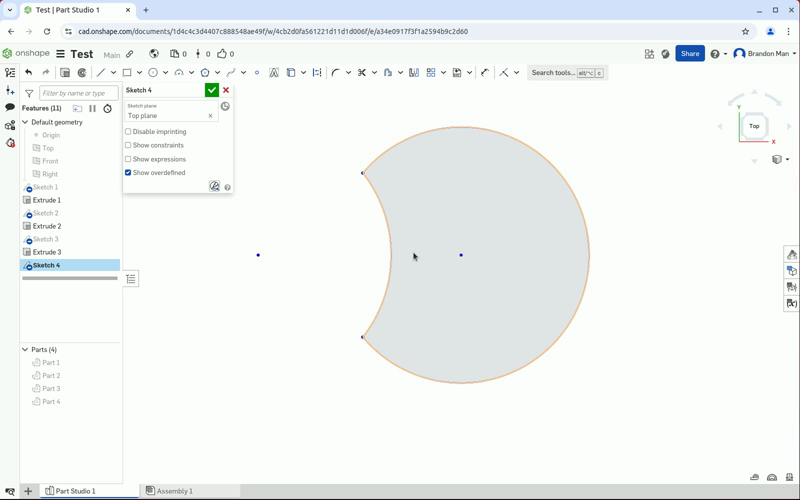
click(413, 252)
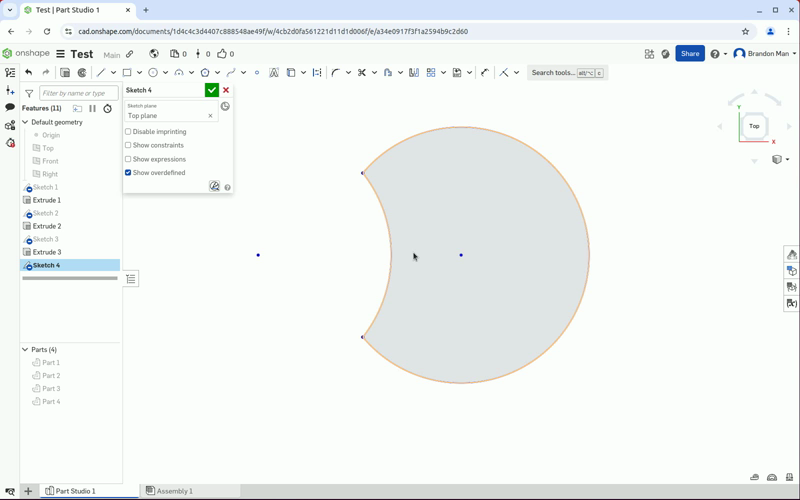
scroll(-6)
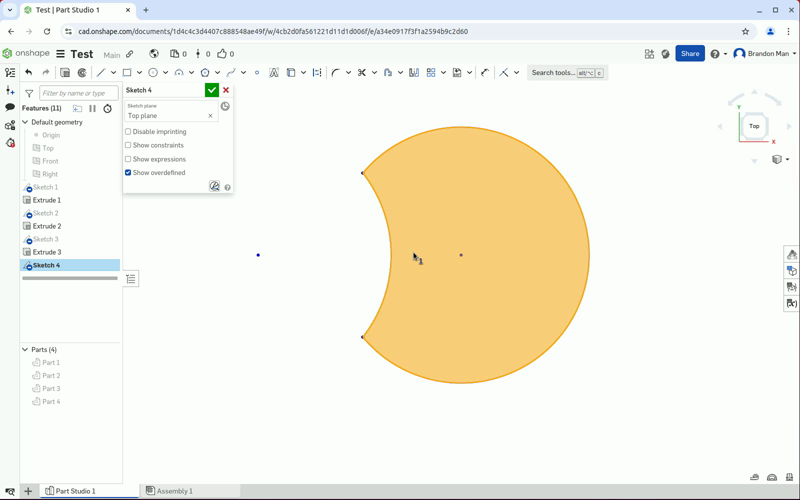
scroll(-6)
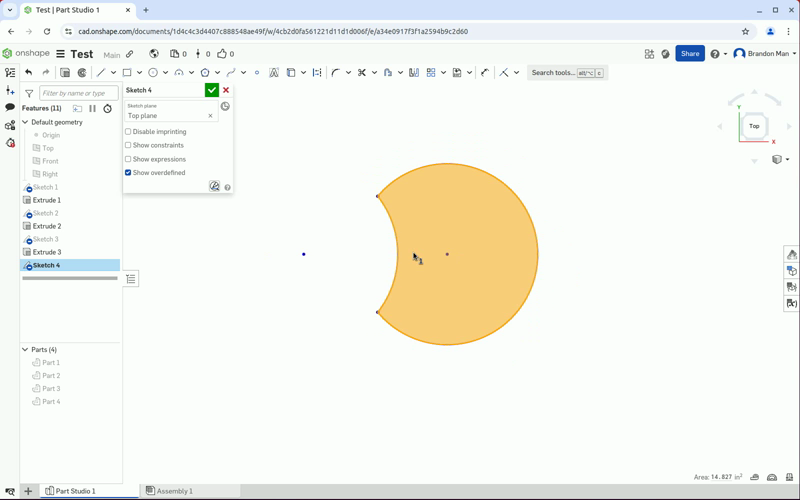
scroll(-6)
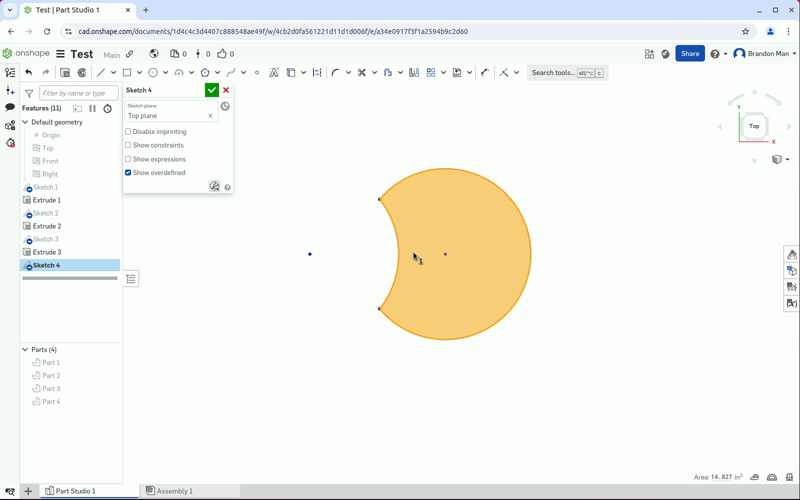
scroll(-6)
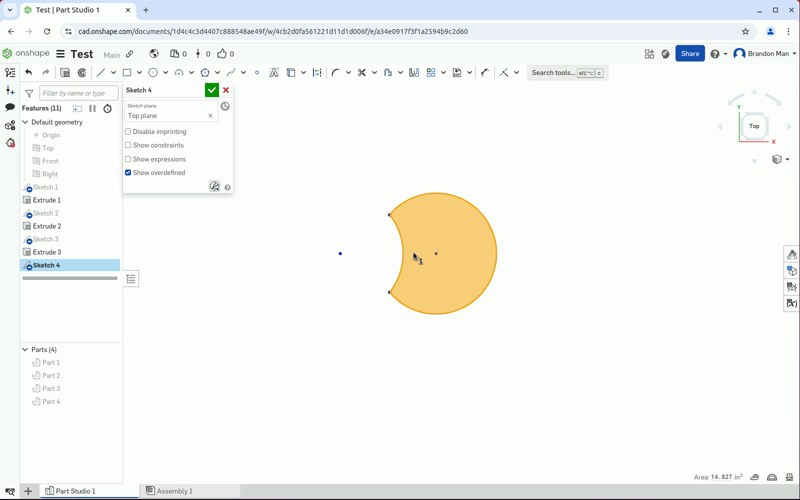
scroll(-6)
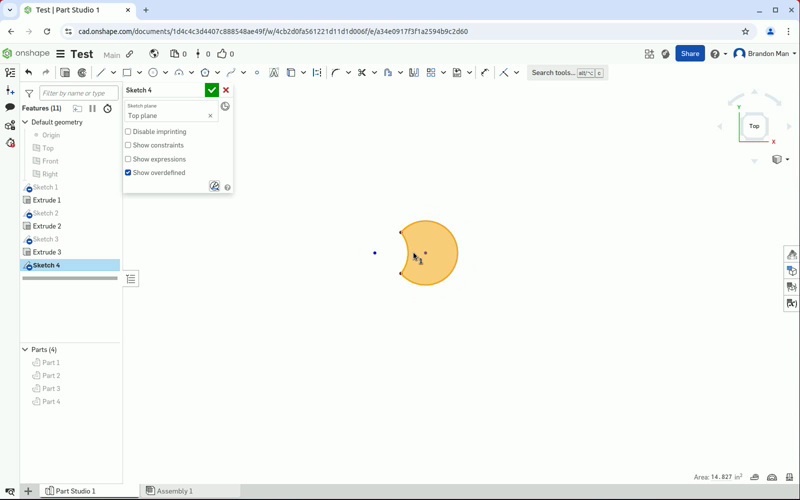
scroll(-6)
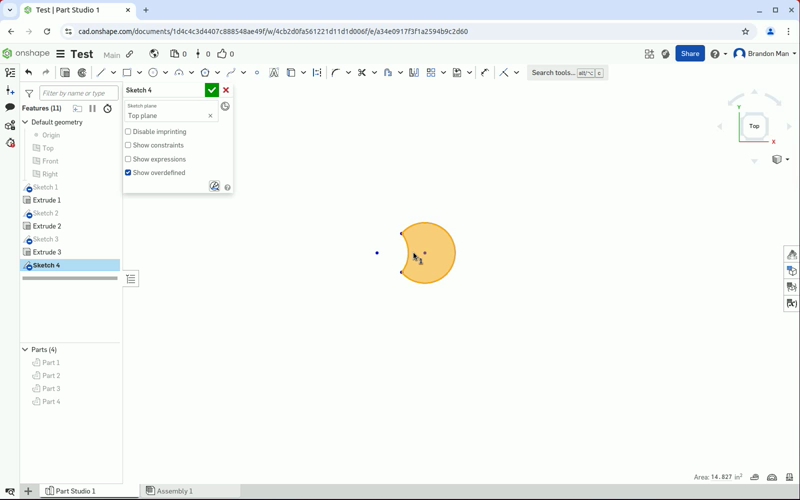
scroll(-6)
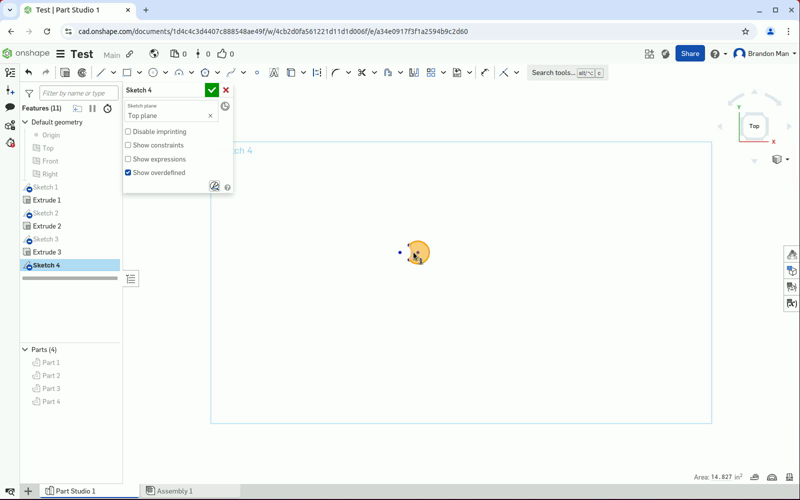
mouse_move(73, 352)
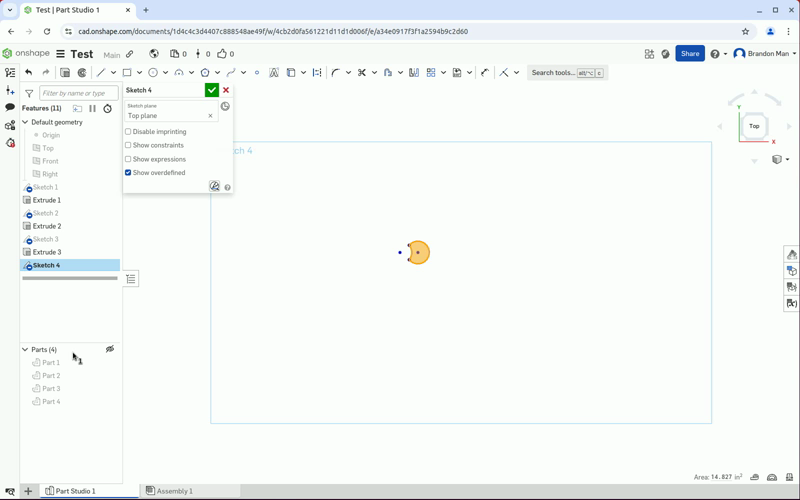
key(shift+y)
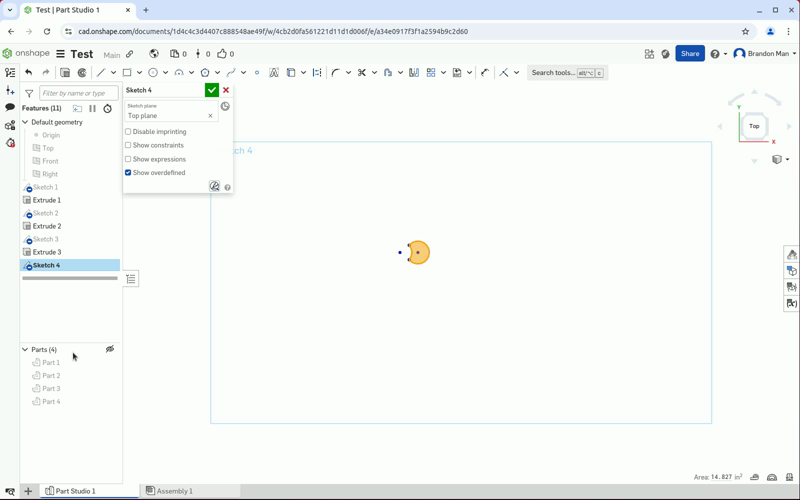
key(shift+e)
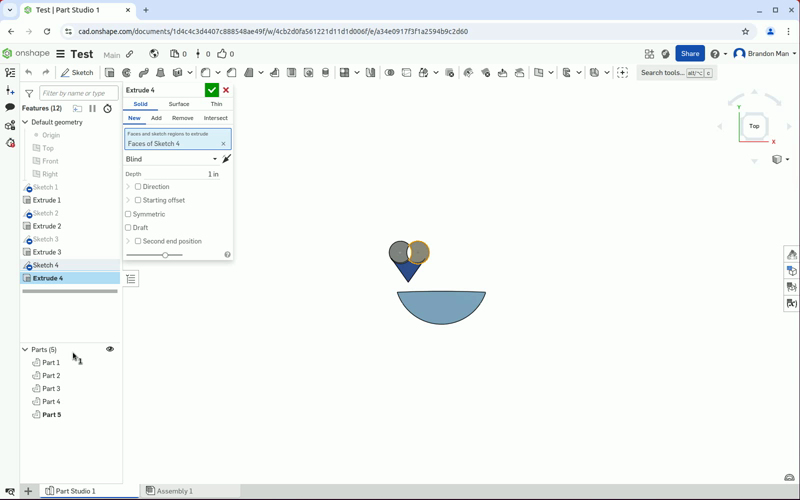
mouse_move(143, 106)
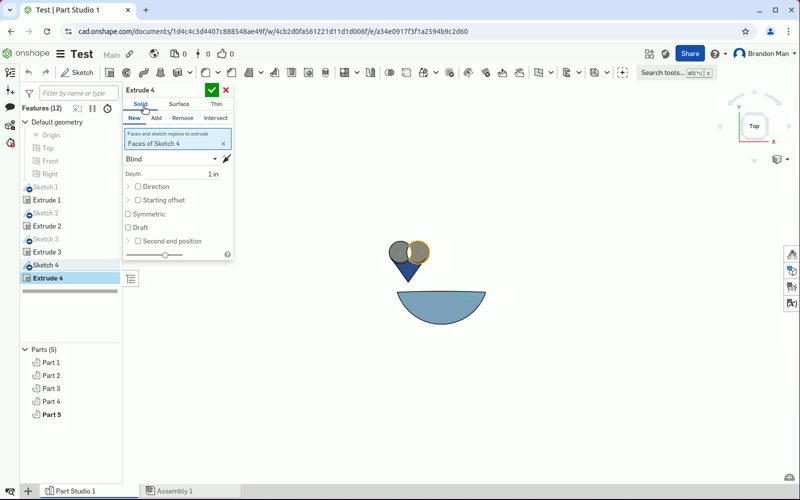
click(143, 106)
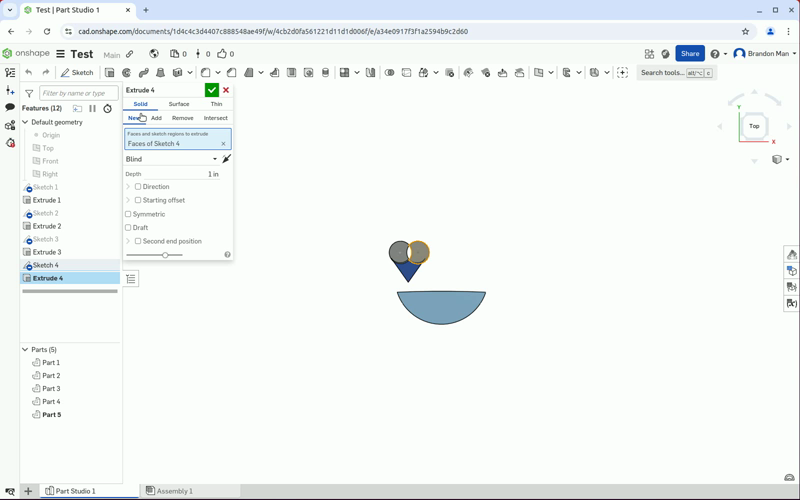
mouse_move(137, 120)
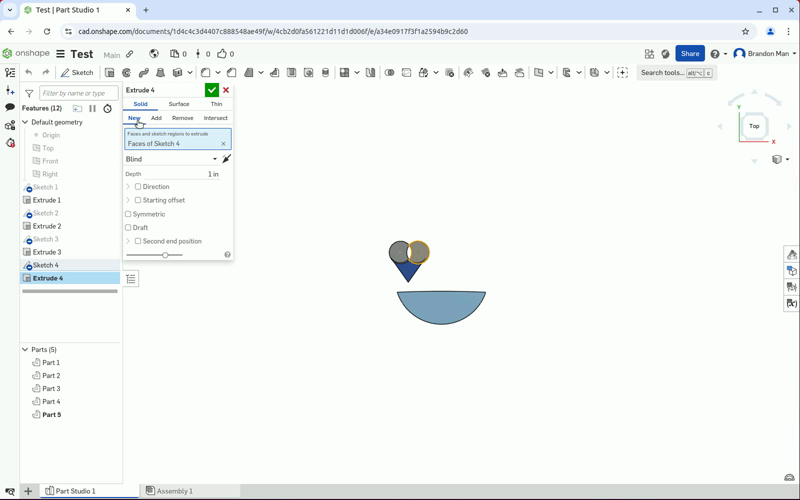
click(137, 120)
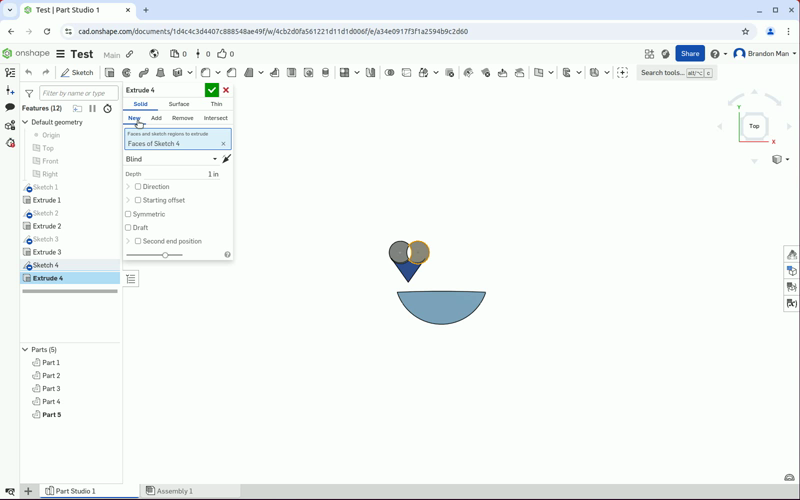
key(tab, 4)
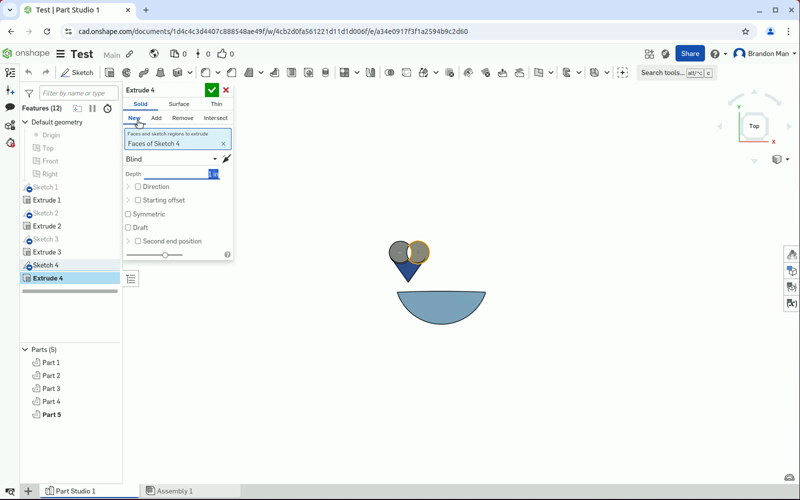
text(12.276)
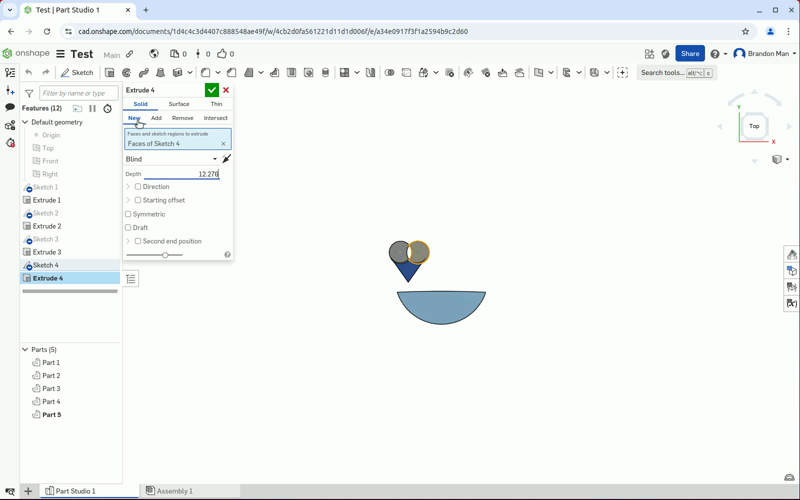
key(enter)
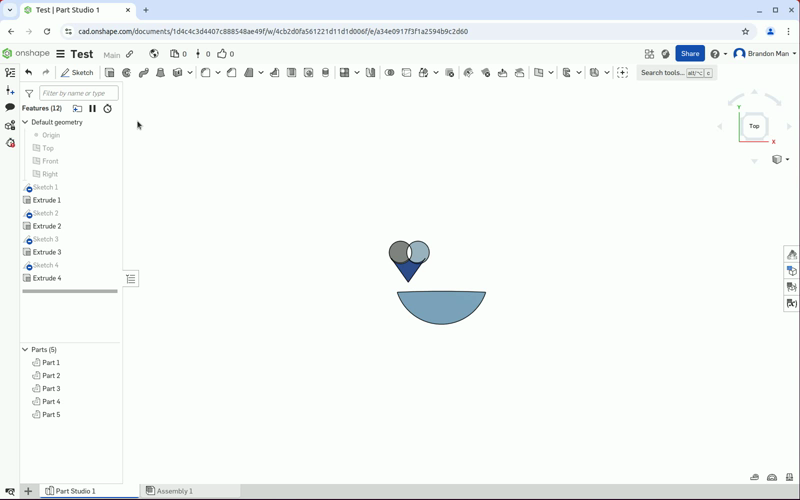
key(shift+h)
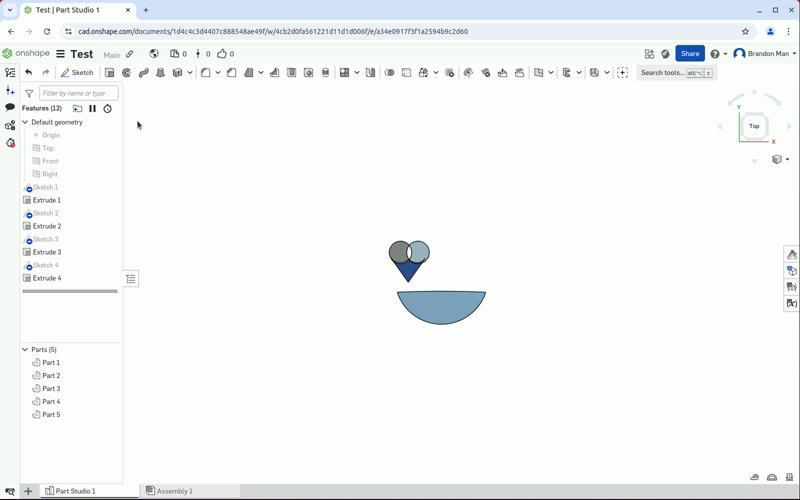
key(shift+h)
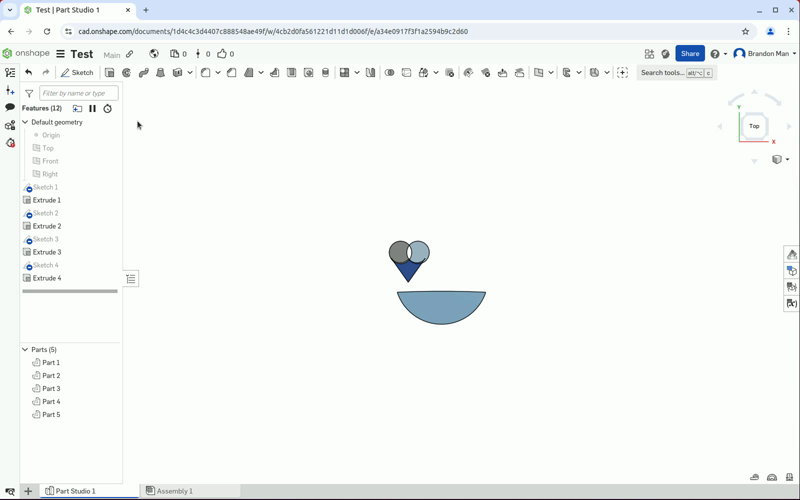
mouse_move(73, 189)
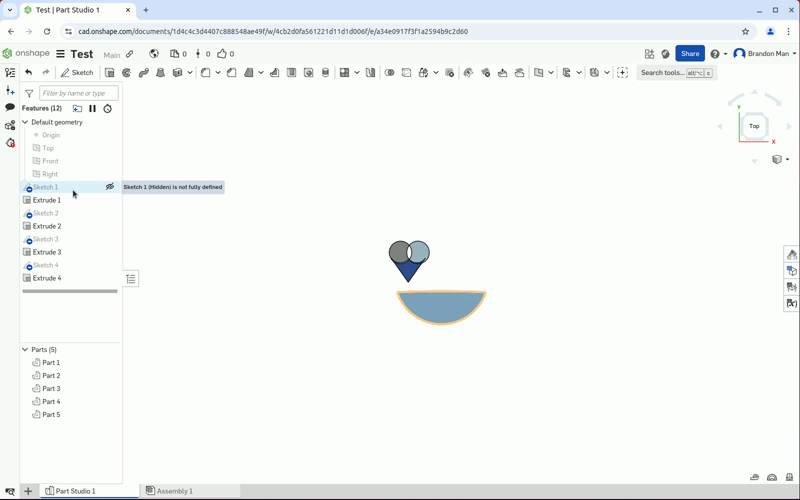
click(73, 189)
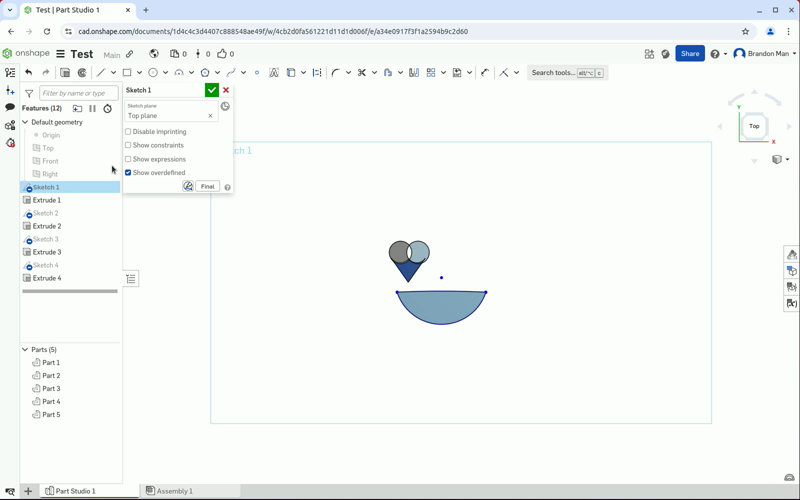
mouse_move(229, 92)
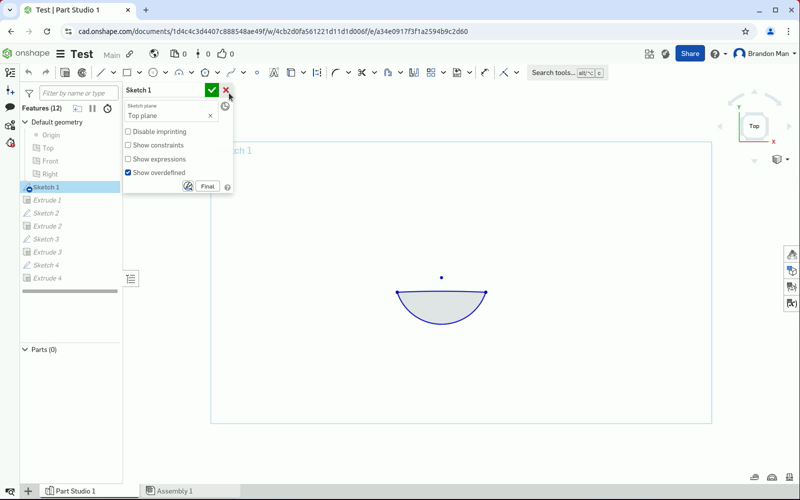
click(229, 92)
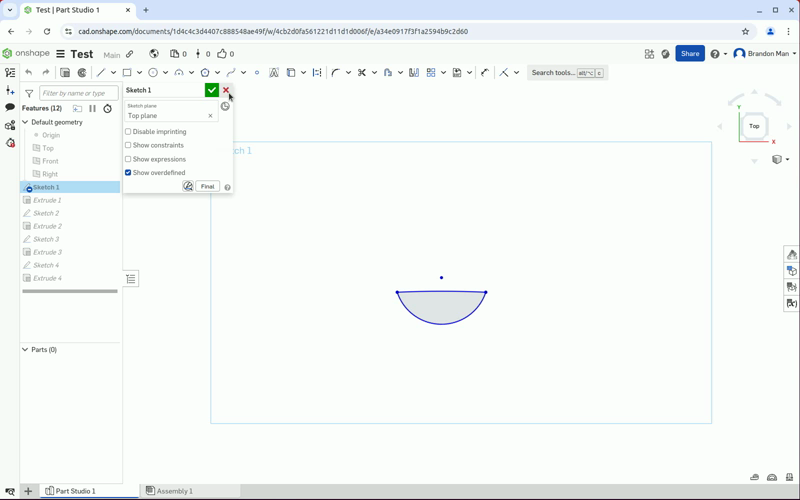
key(shift+s)
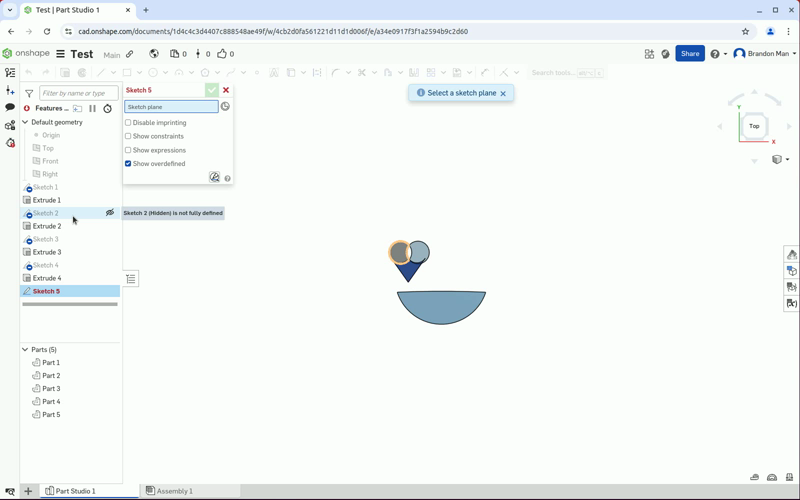
scroll(3)
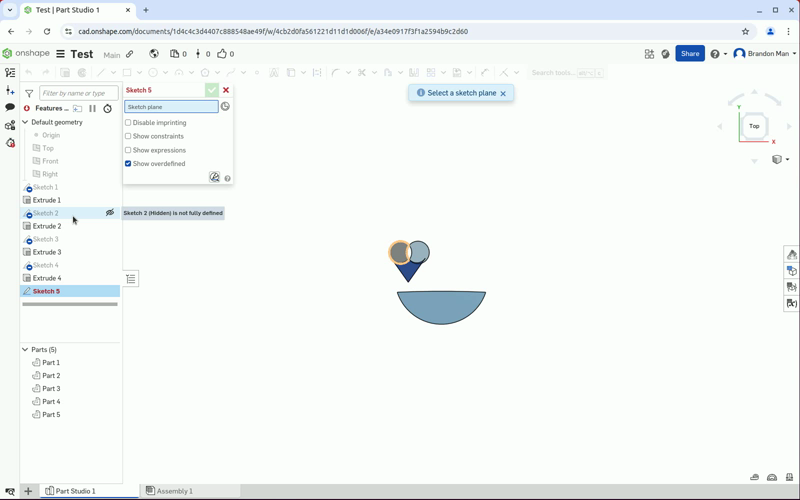
mouse_move(73, 150)
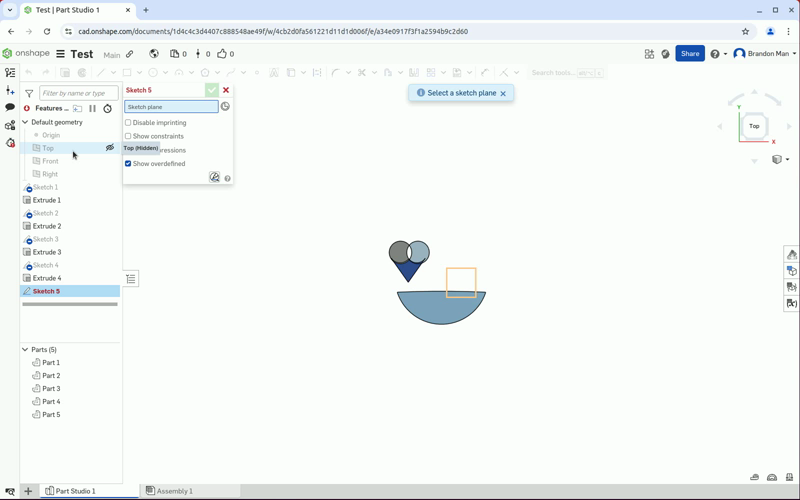
click(73, 150)
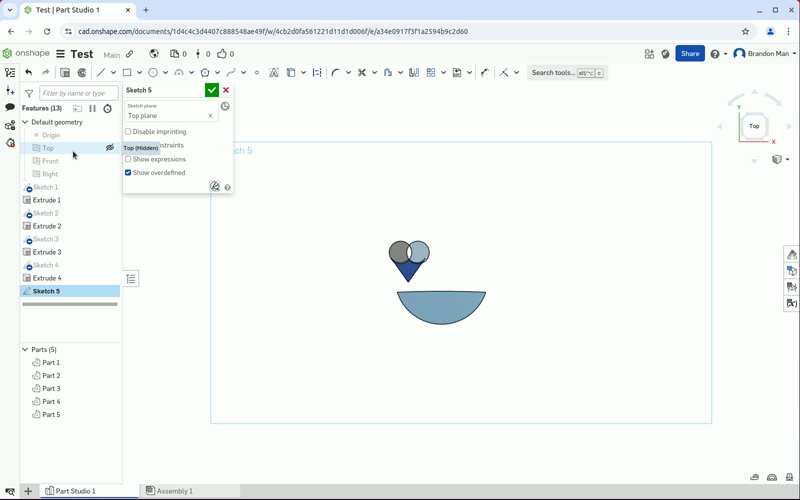
mouse_move(73, 352)
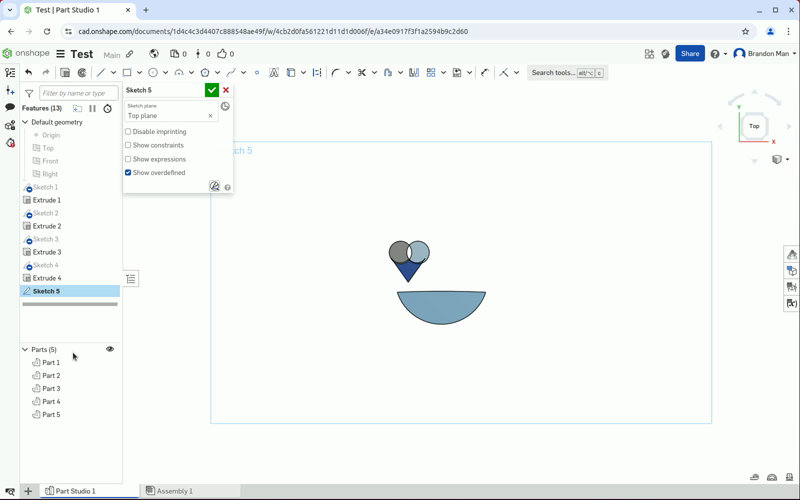
key(y)
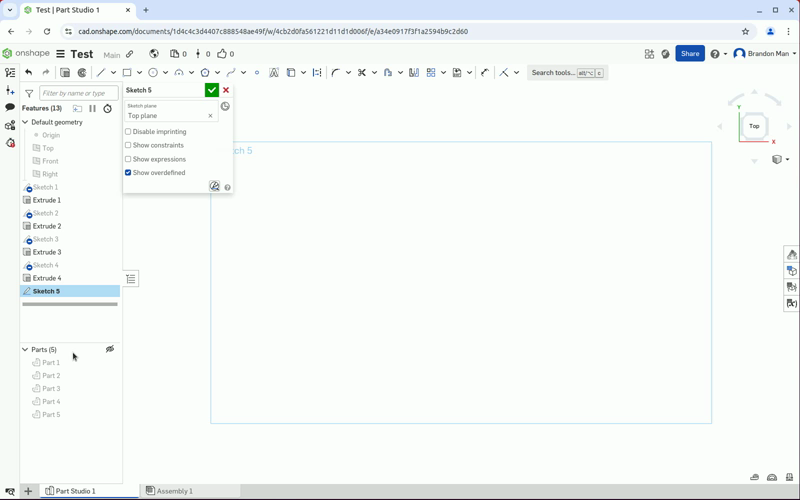
key(a)
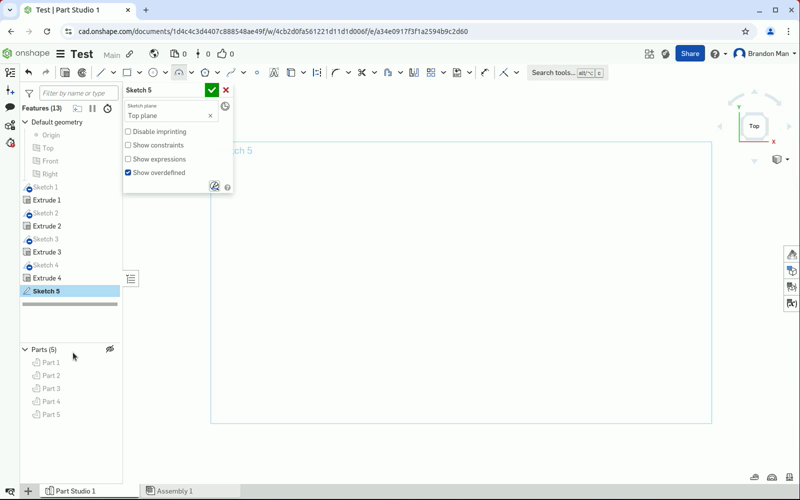
key_down(shift)
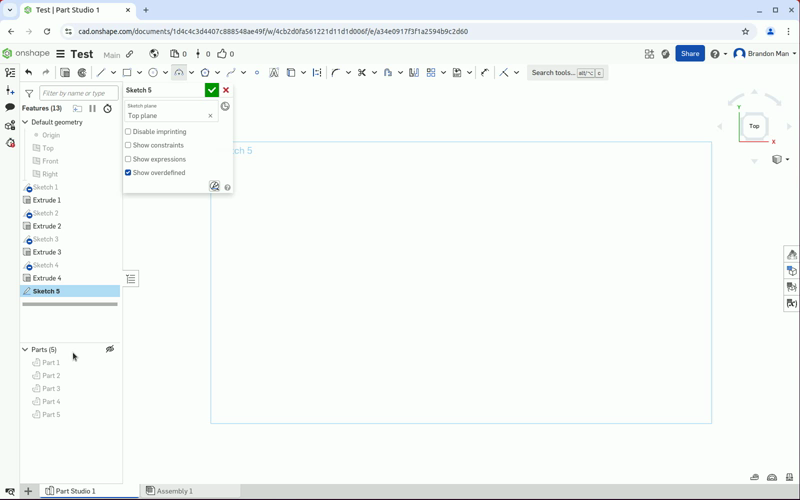
mouse_move(409, 259)
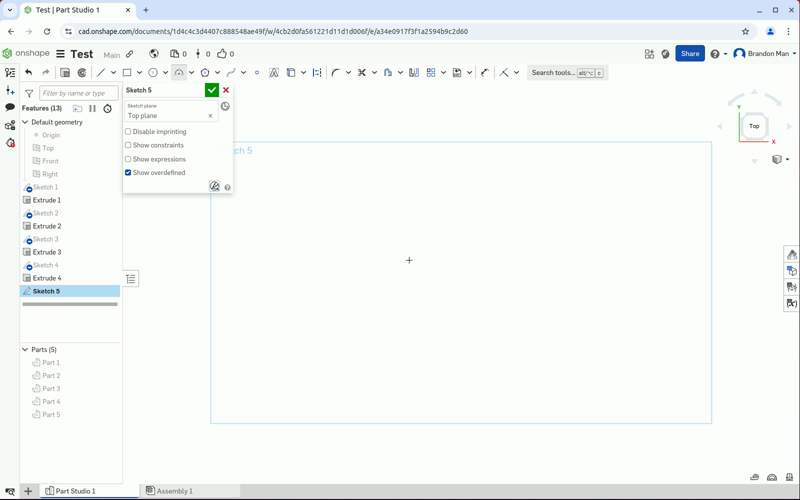
click(409, 259)
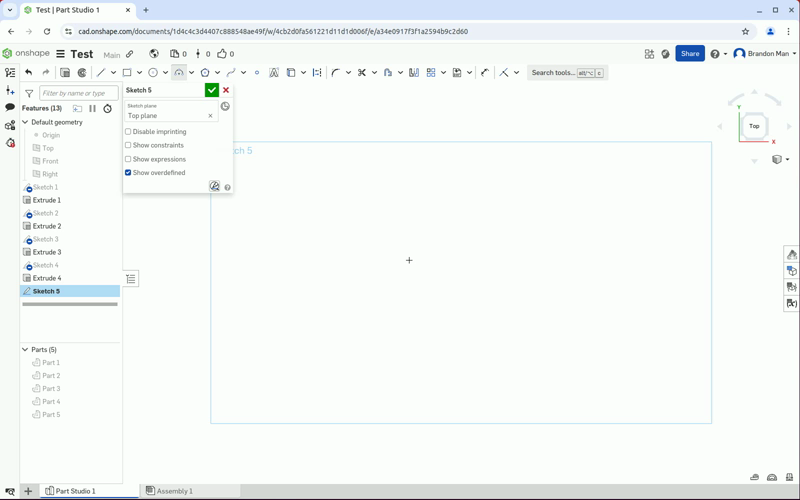
key_up(shift)
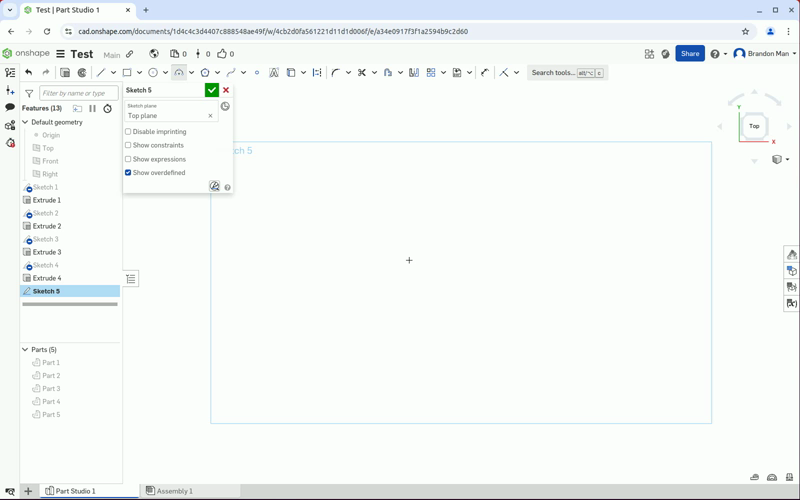
key_down(shift)
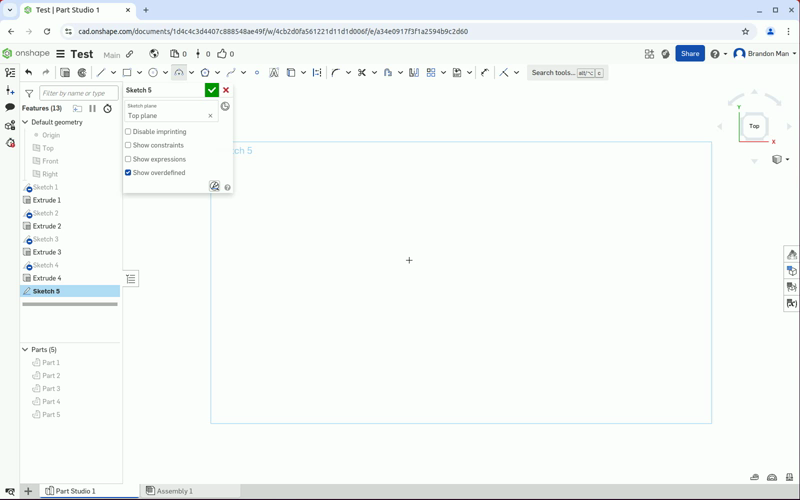
mouse_move(409, 245)
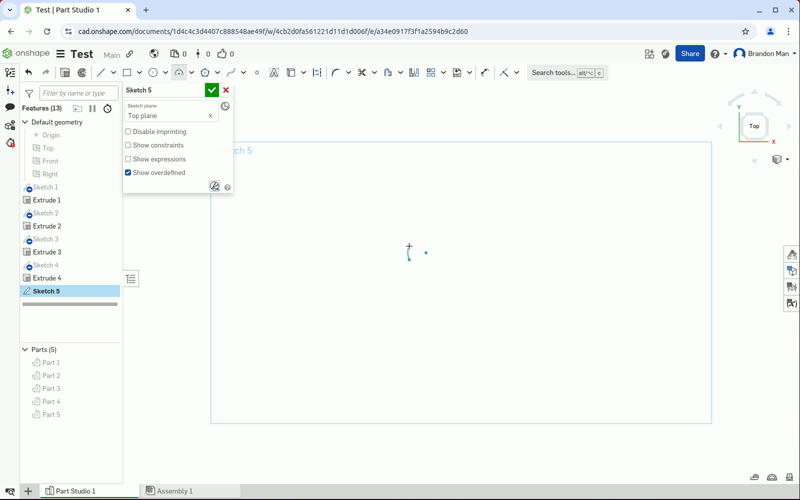
click(409, 245)
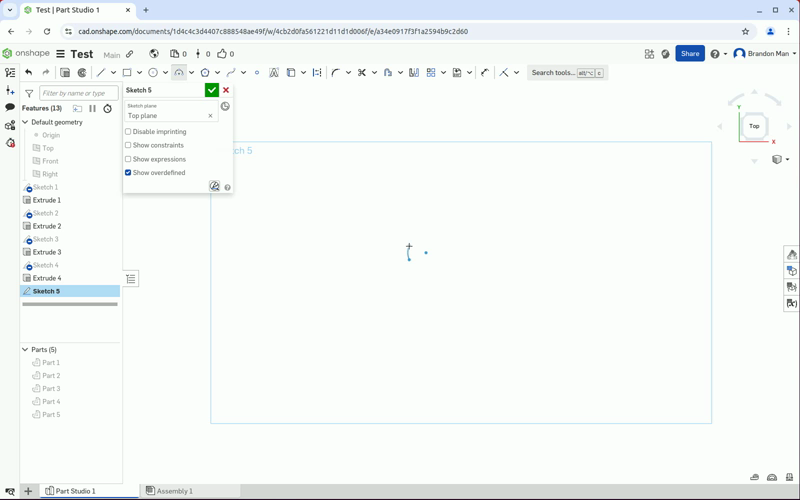
mouse_move(411, 252)
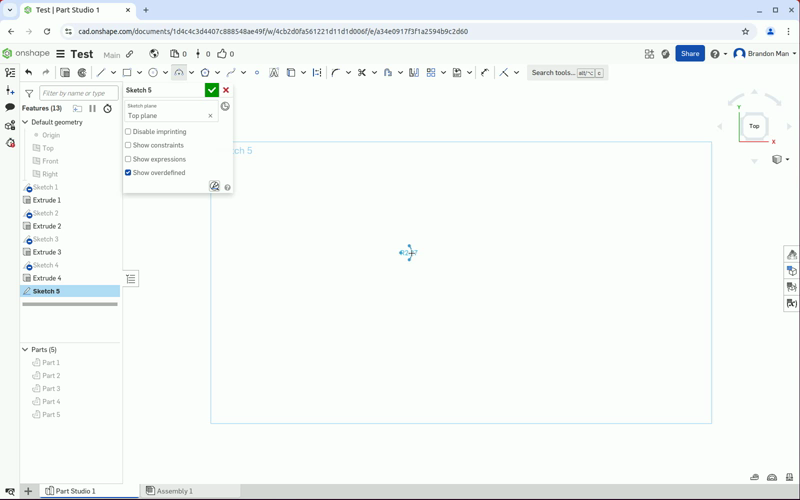
click(411, 252)
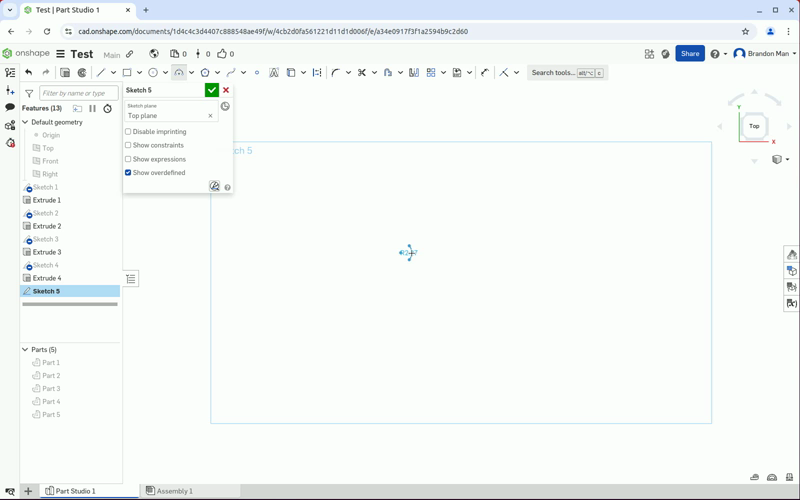
key_up(shift)
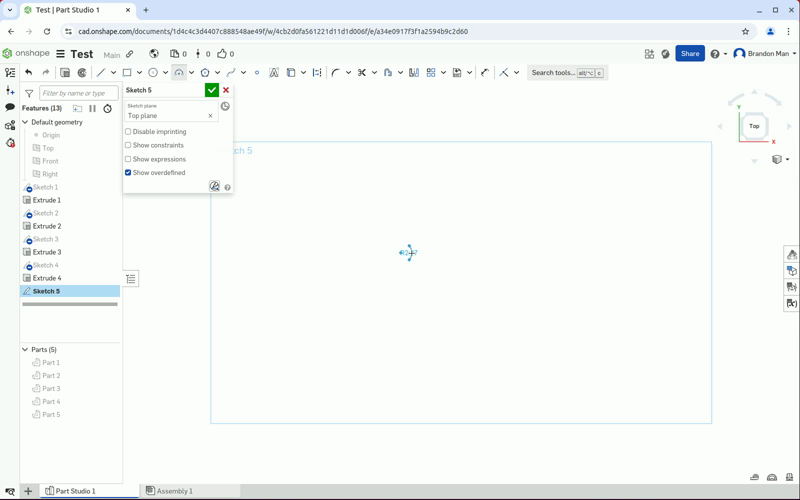
mouse_move(409, 245)
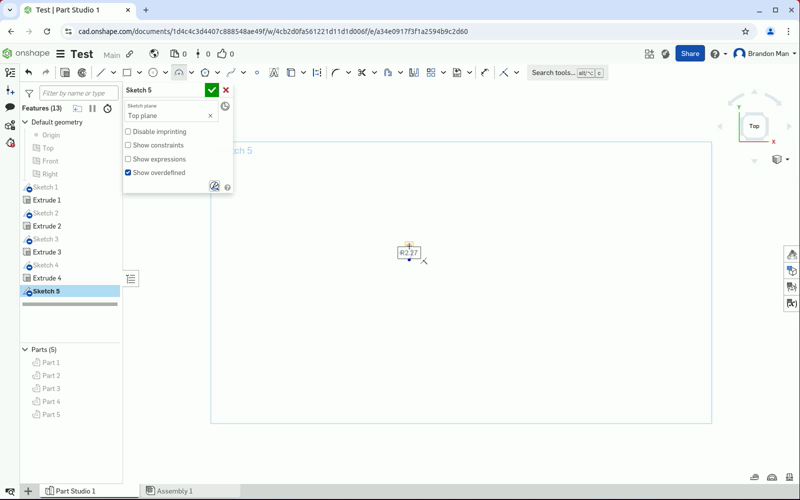
click(409, 245)
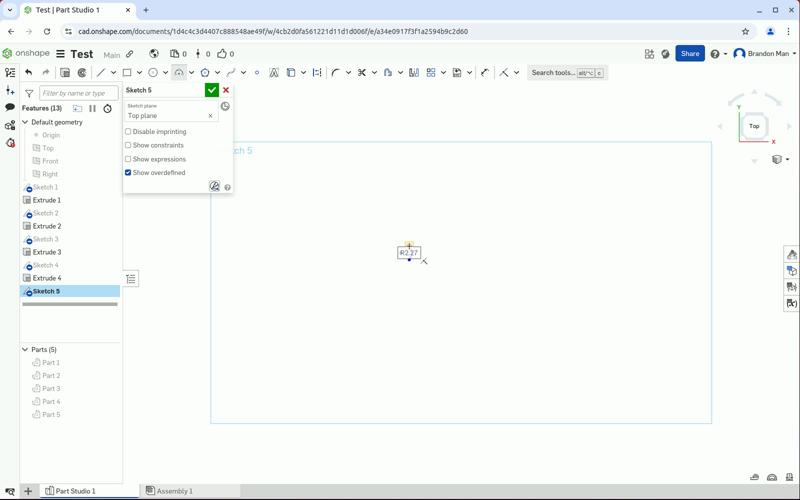
mouse_move(409, 259)
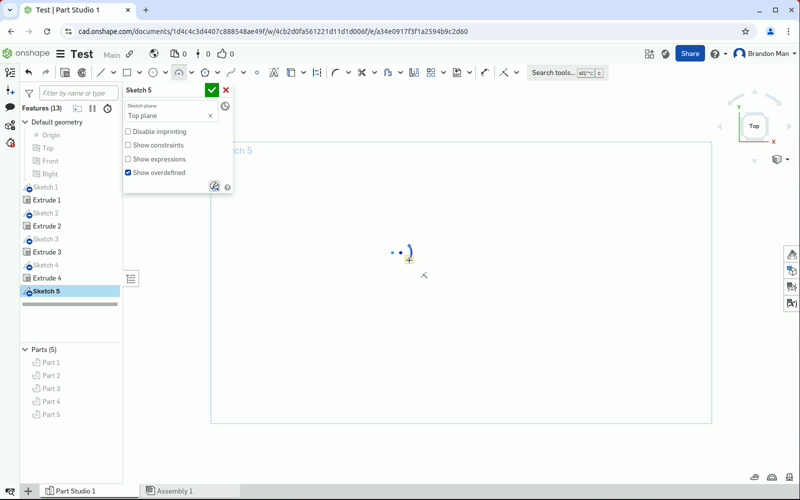
click(409, 259)
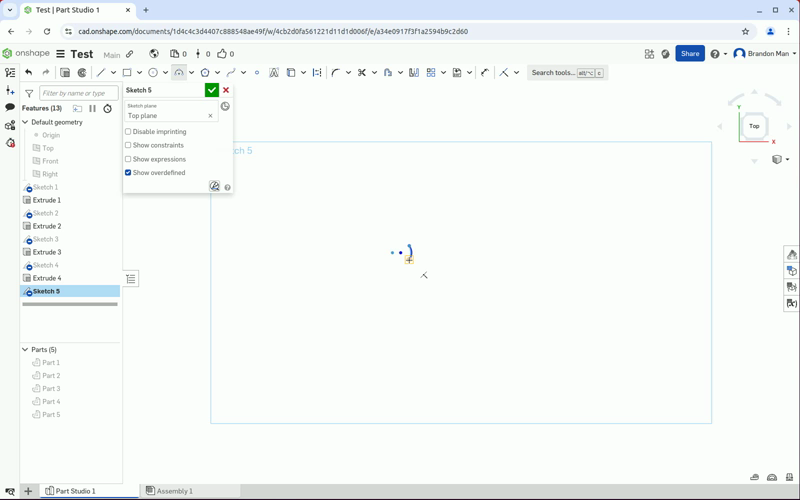
key_down(shift)
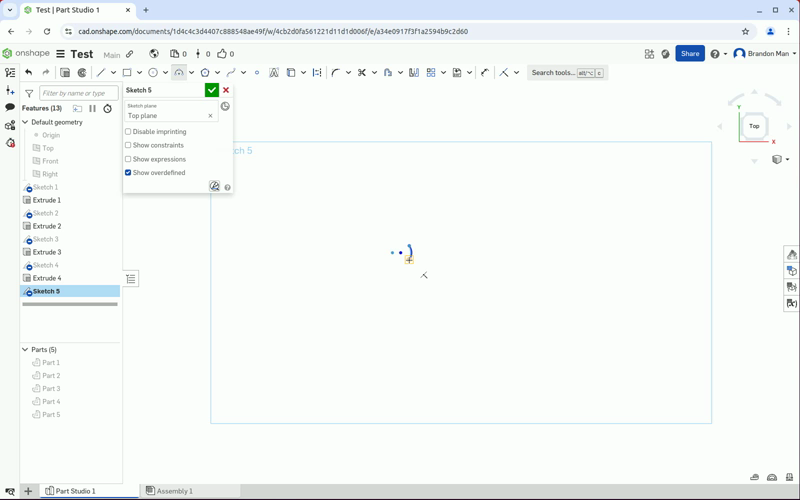
mouse_move(406, 252)
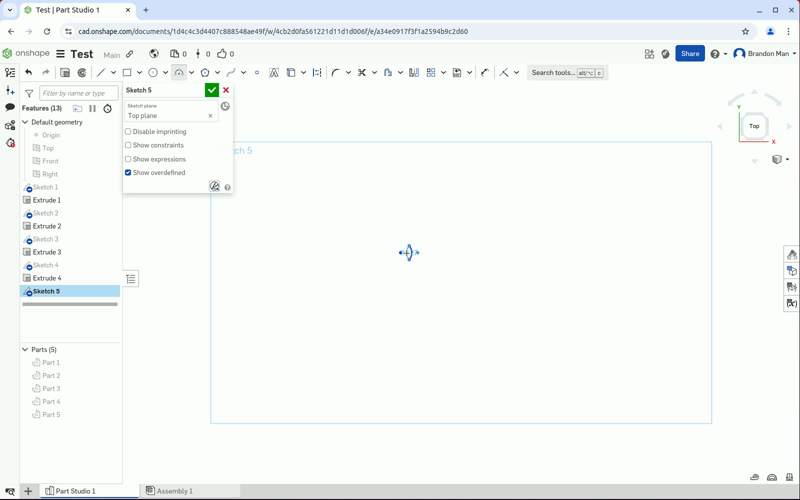
click(406, 252)
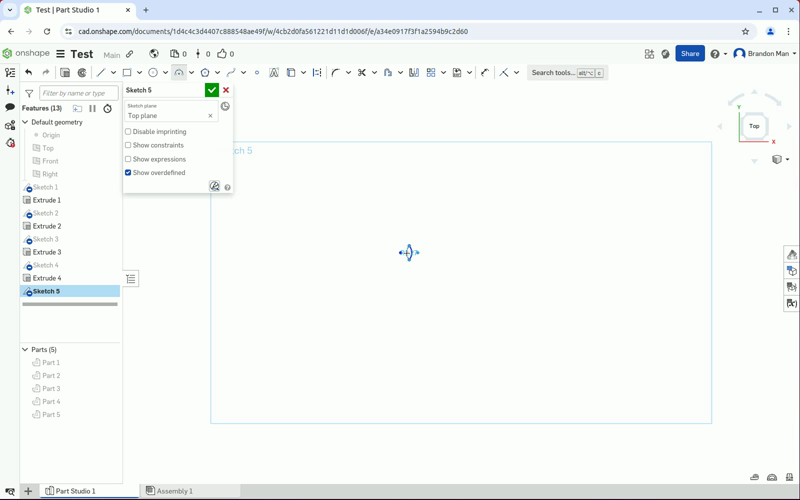
key_up(shift)
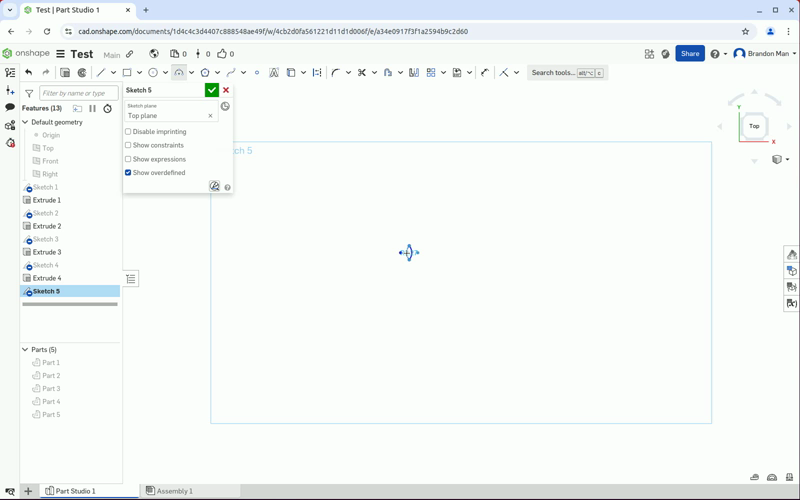
key(esc)
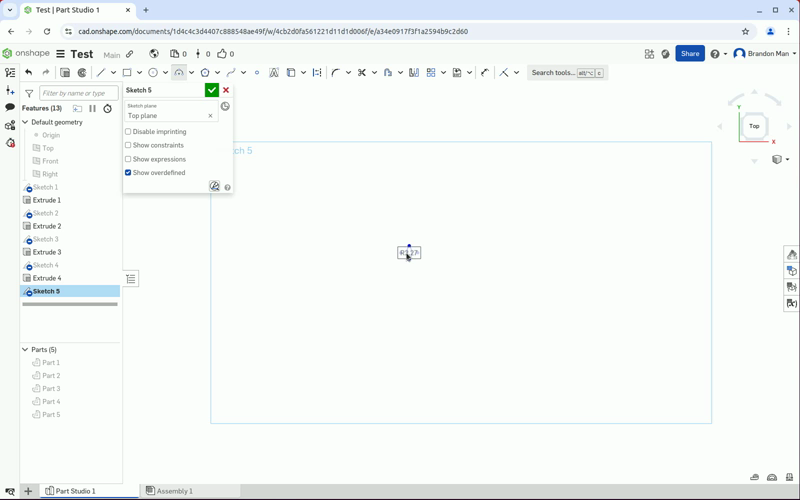
mouse_move(410, 255)
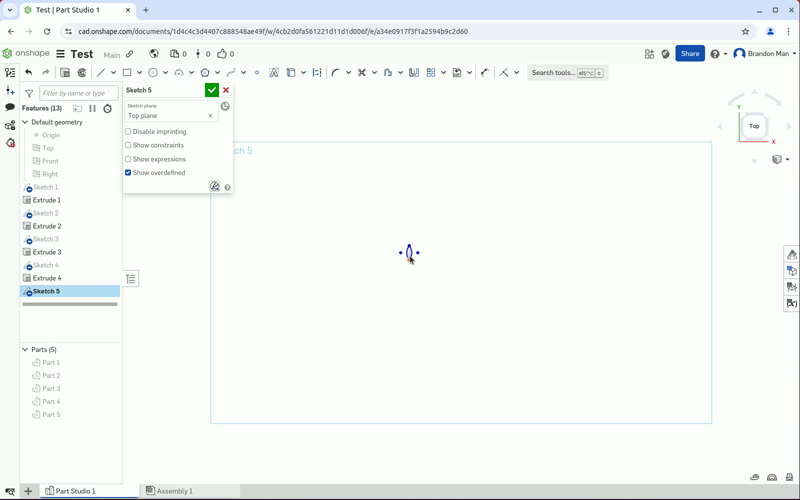
scroll(6)
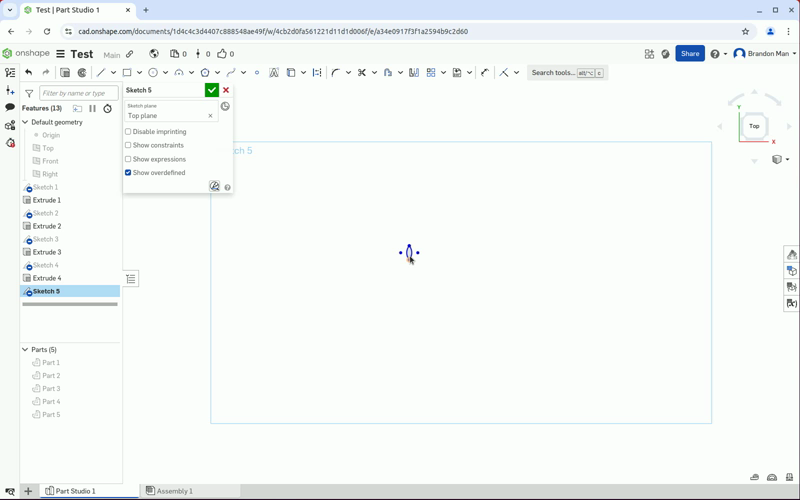
scroll(6)
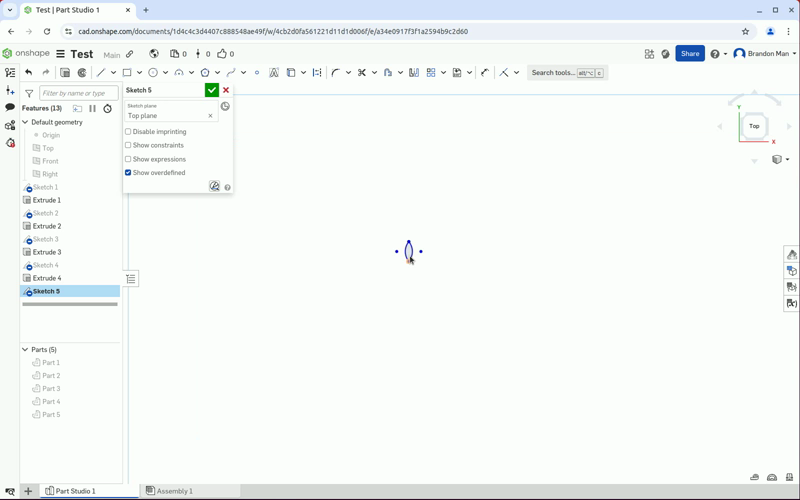
scroll(6)
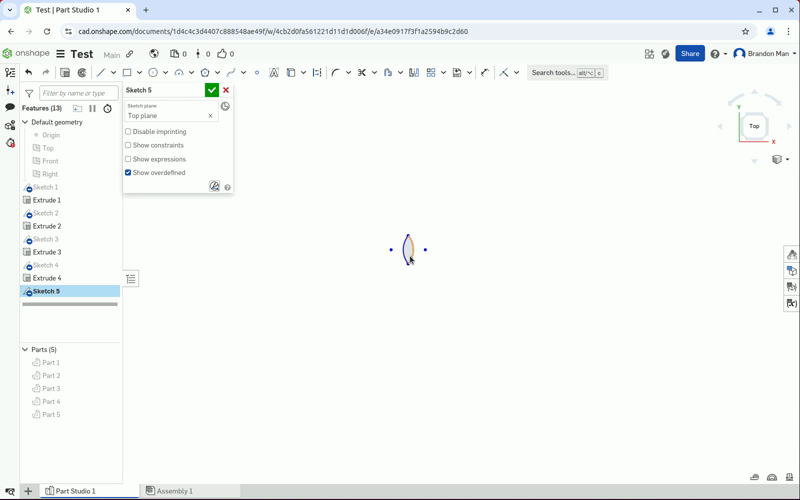
scroll(6)
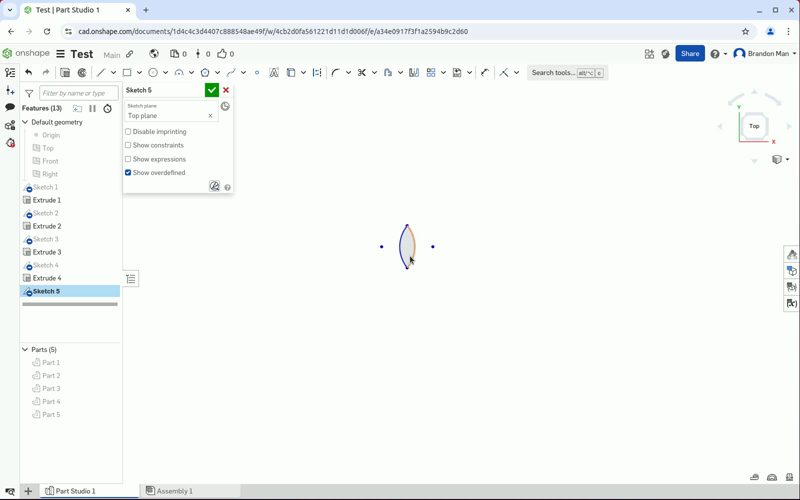
scroll(6)
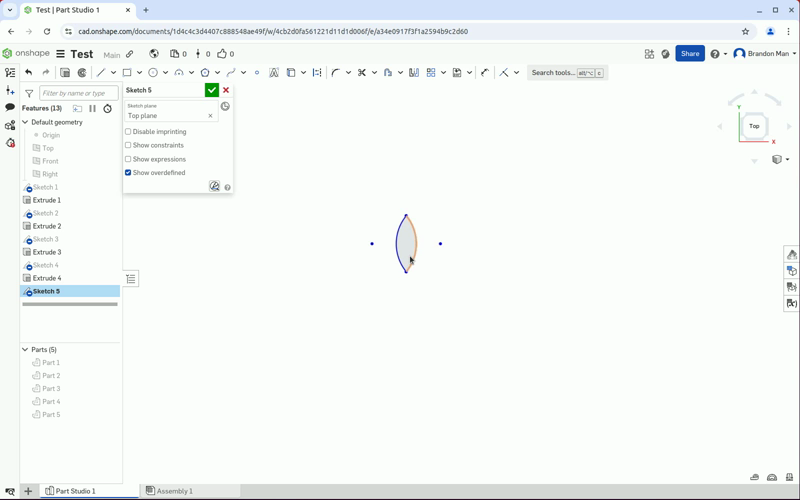
scroll(6)
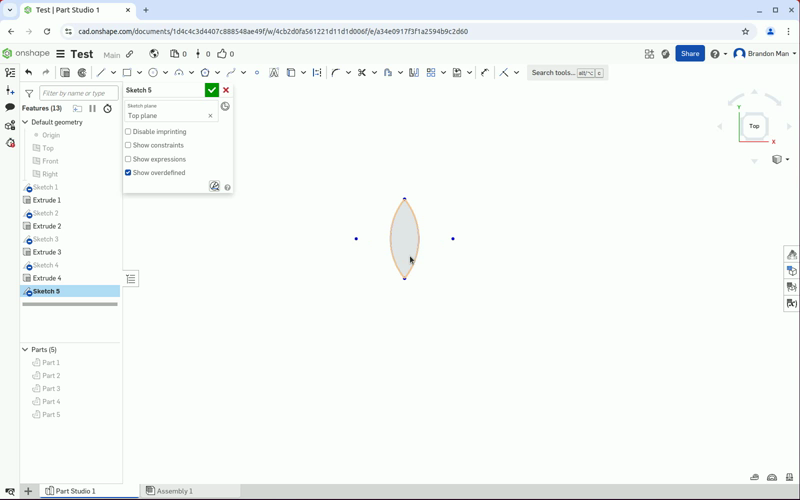
scroll(6)
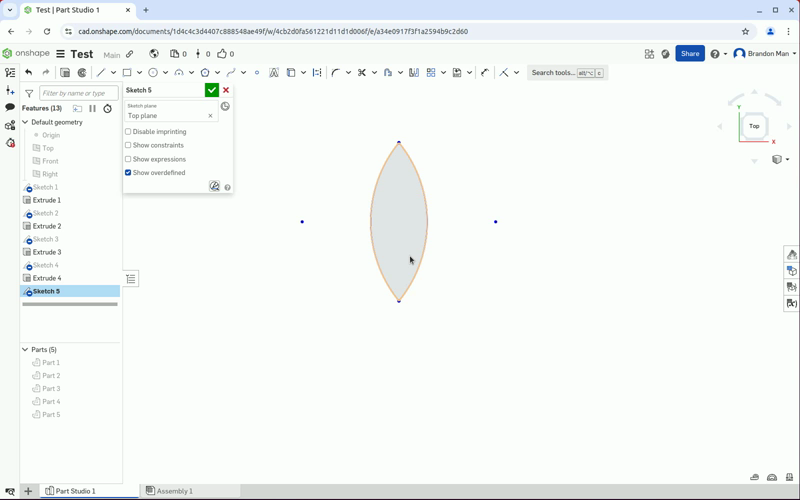
click(410, 255)
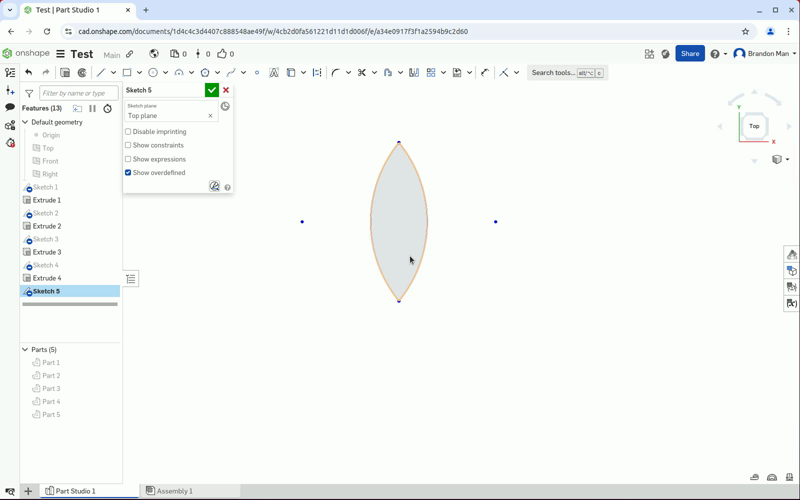
scroll(-6)
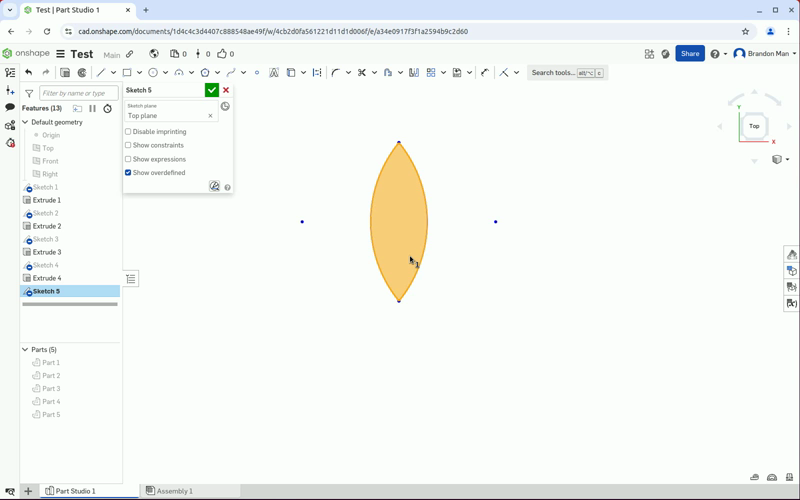
scroll(-6)
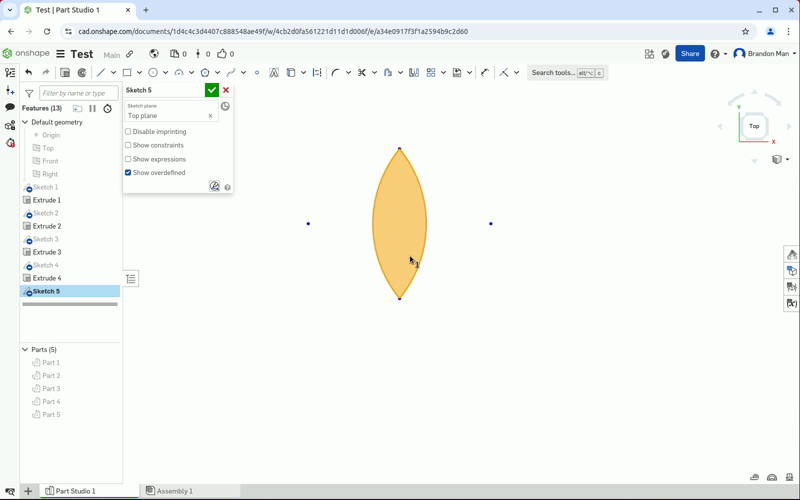
scroll(-6)
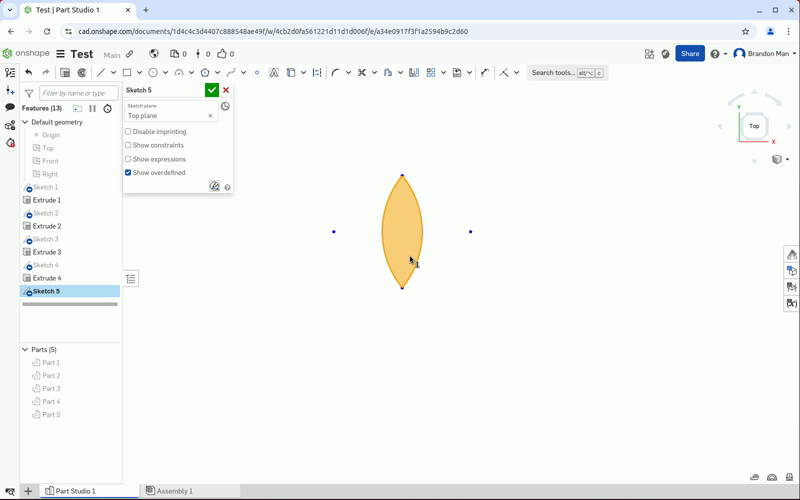
scroll(-6)
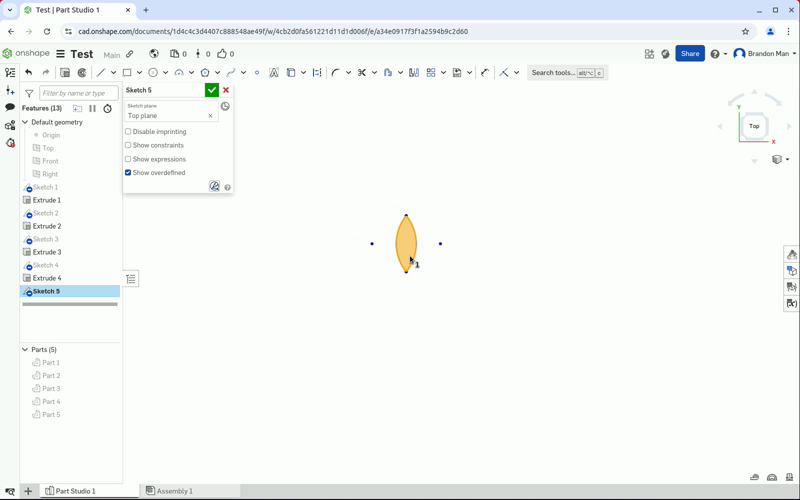
scroll(-6)
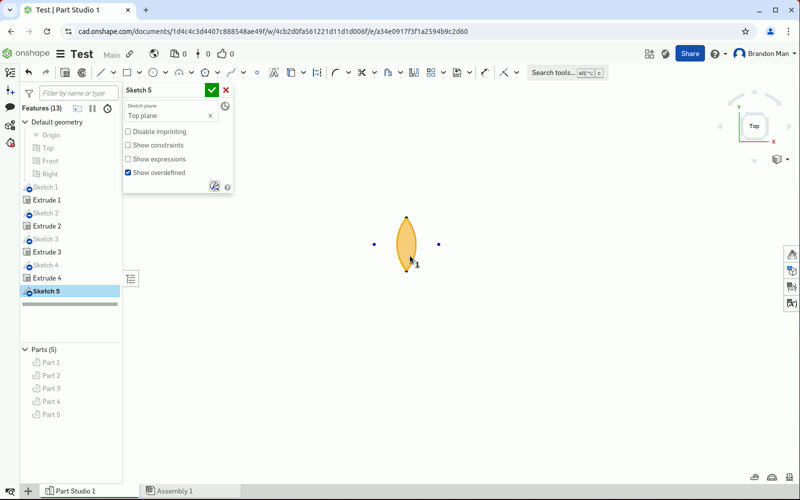
scroll(-6)
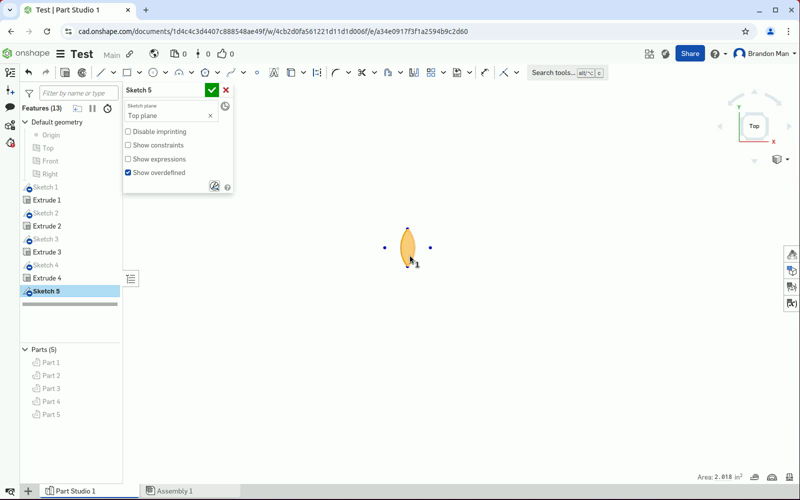
scroll(-6)
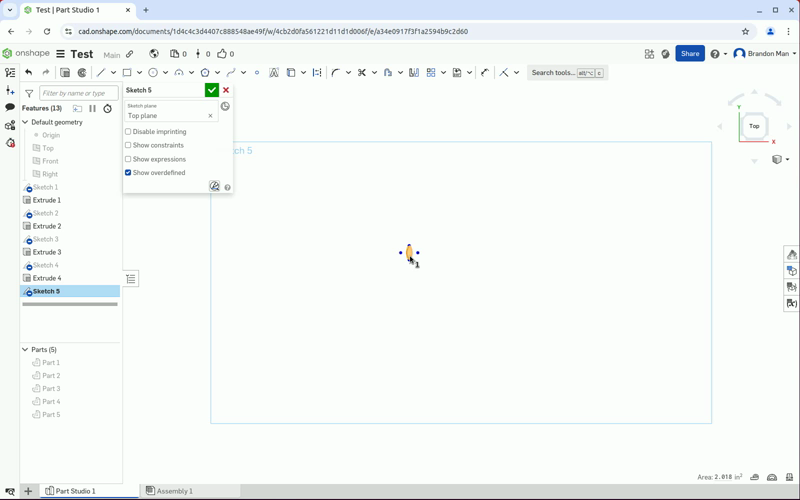
mouse_move(73, 352)
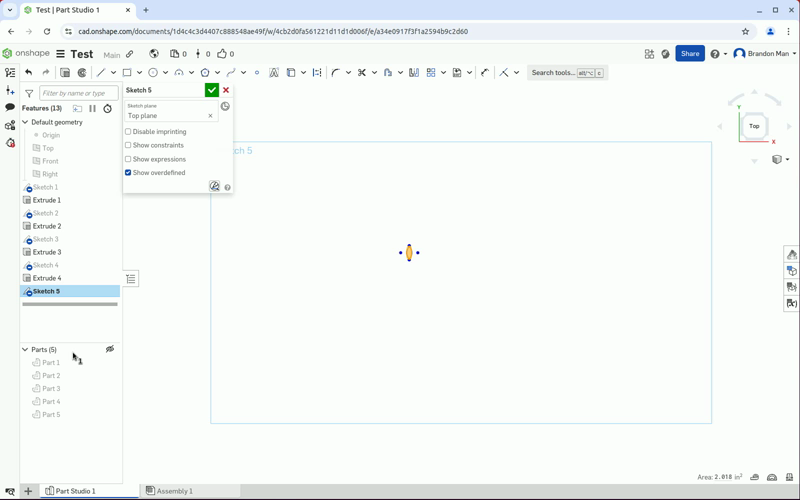
key(shift+y)
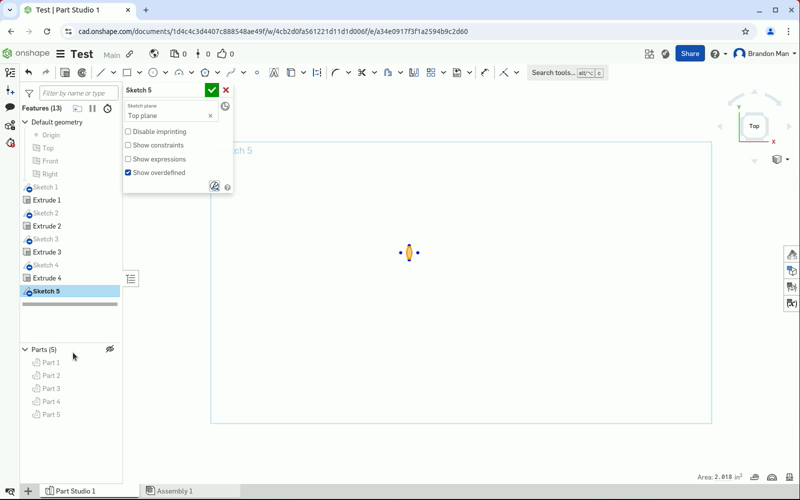
key(shift+e)
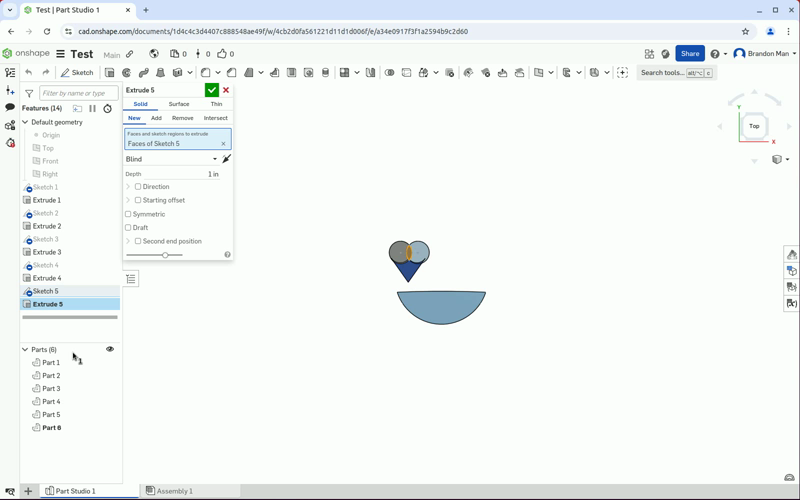
mouse_move(143, 106)
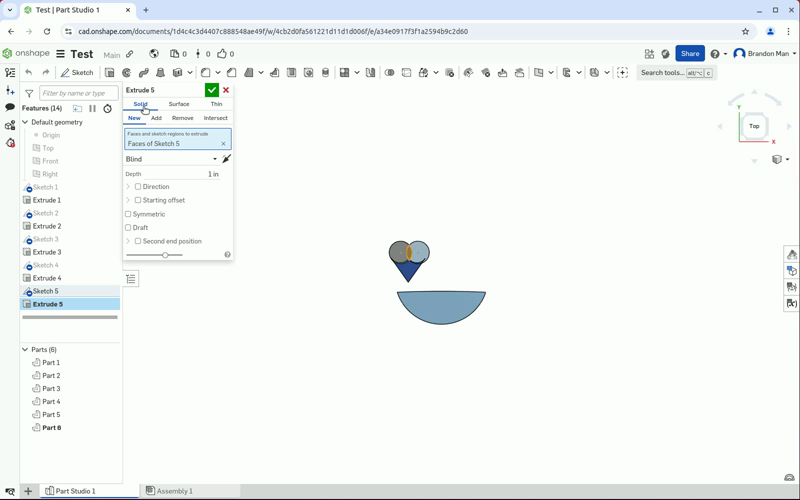
click(143, 106)
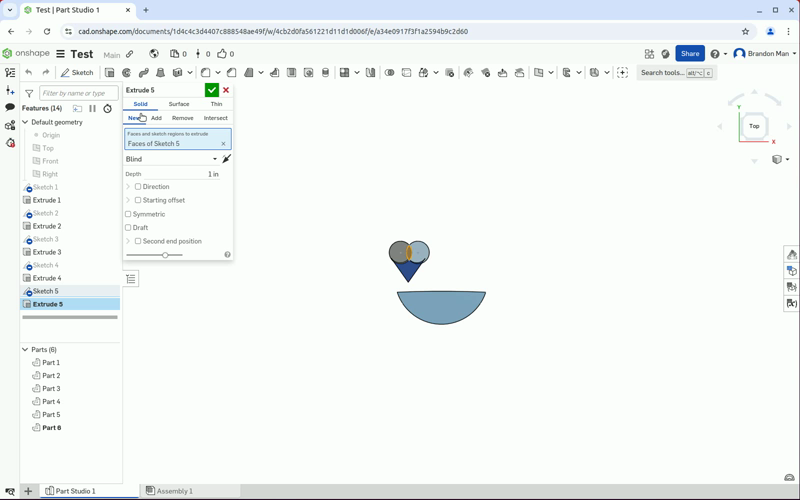
mouse_move(137, 120)
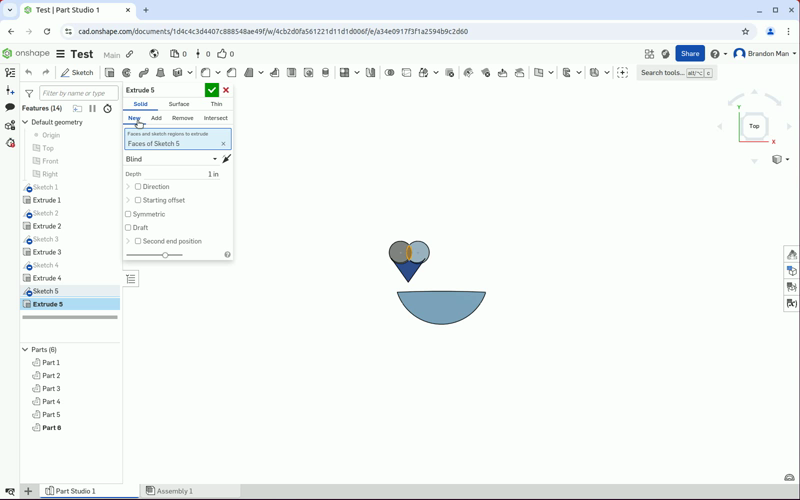
click(137, 120)
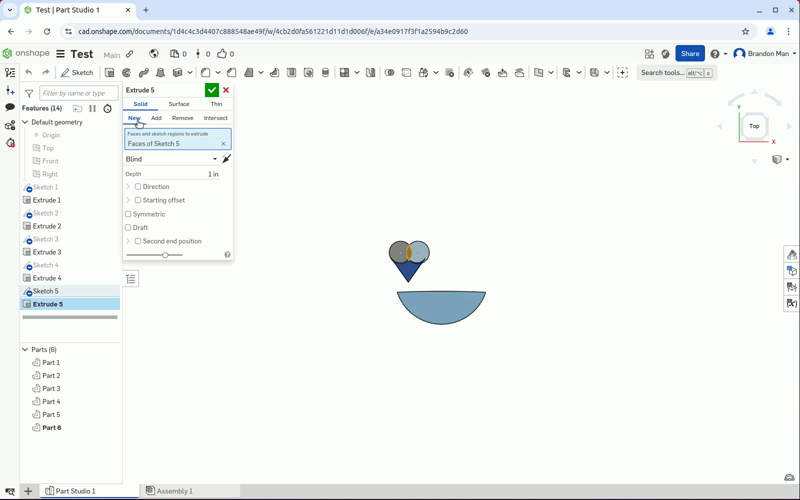
key(tab, 4)
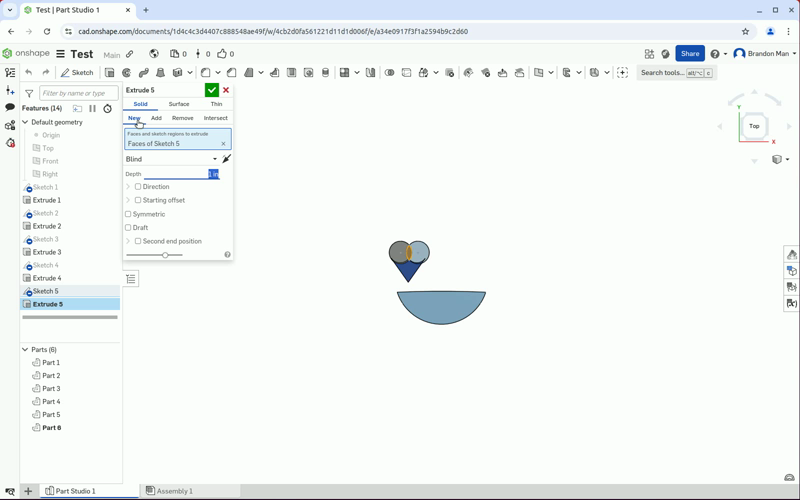
text(12.276)
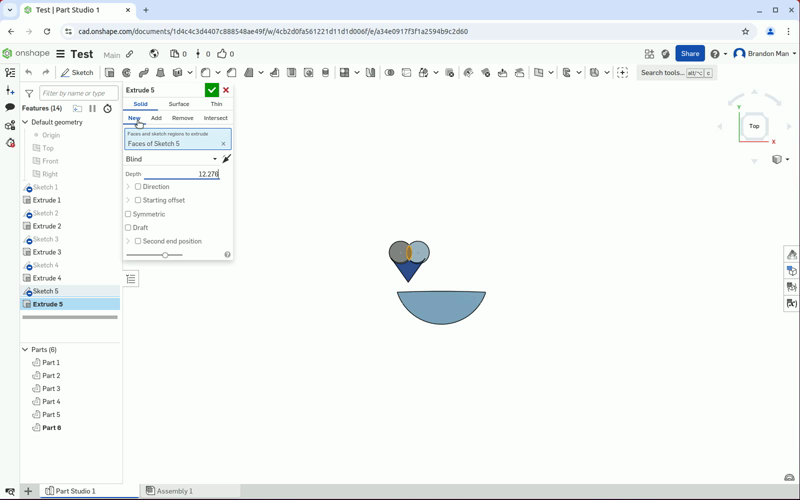
key(enter)
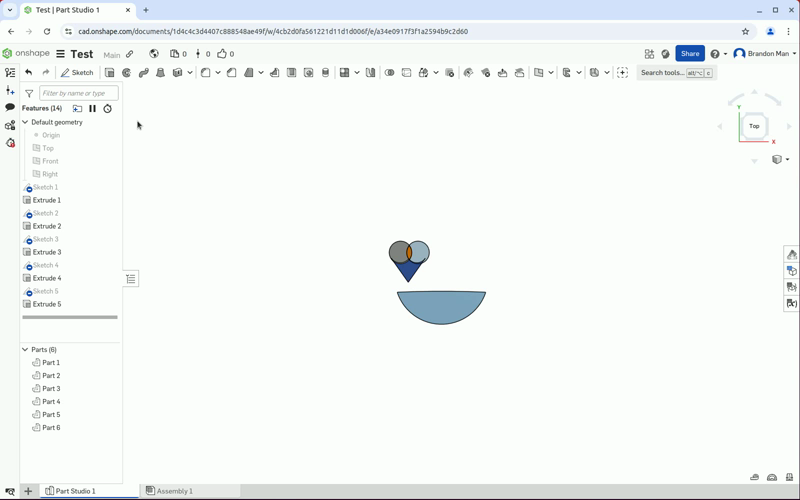
key(shift+h)
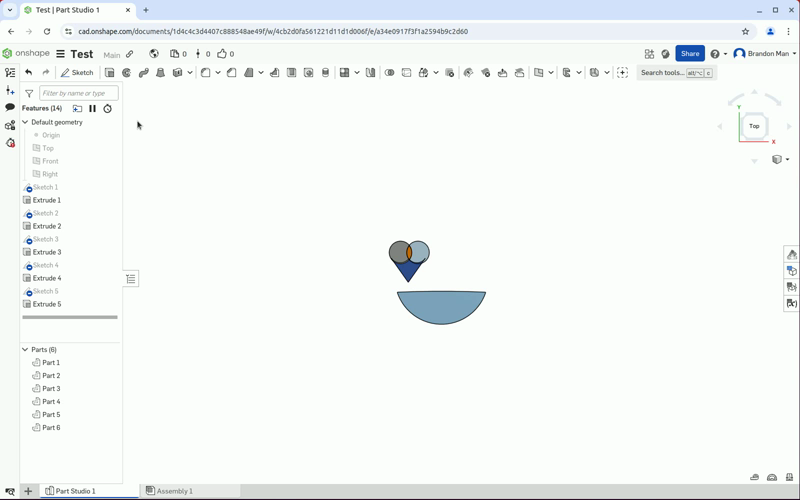
key(shift+h)
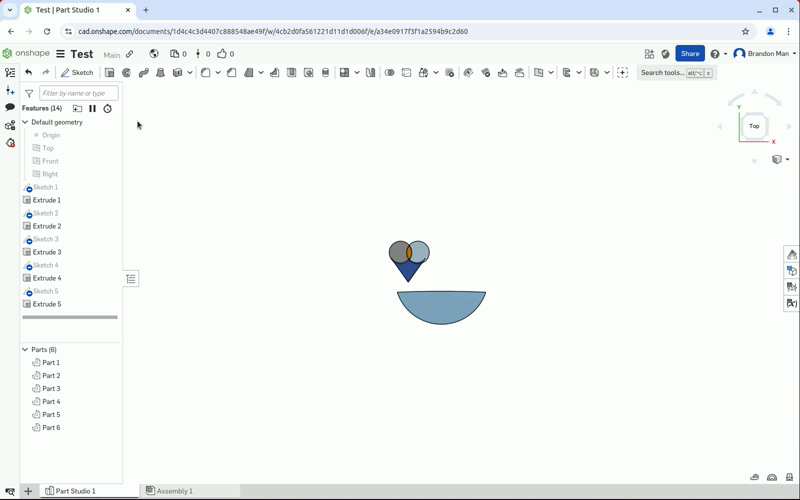
mouse_move(73, 189)
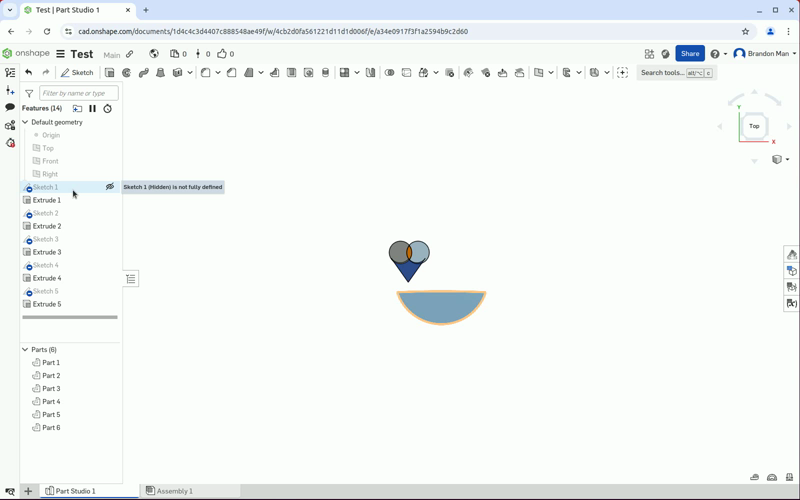
click(73, 189)
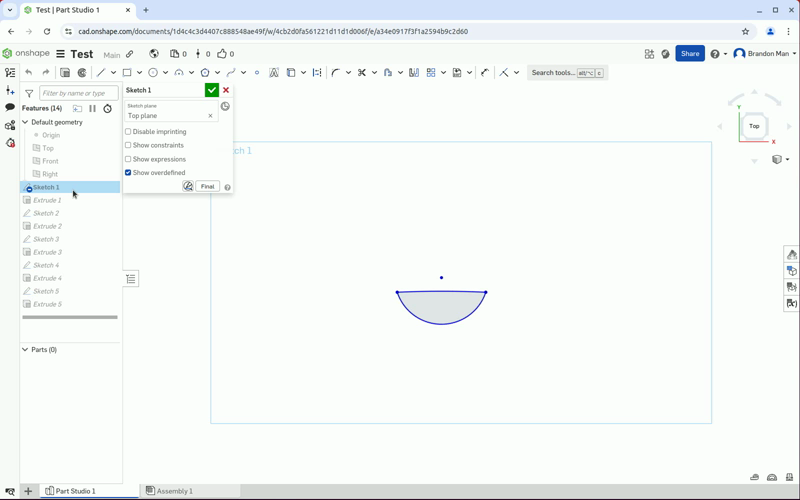
mouse_move(229, 92)
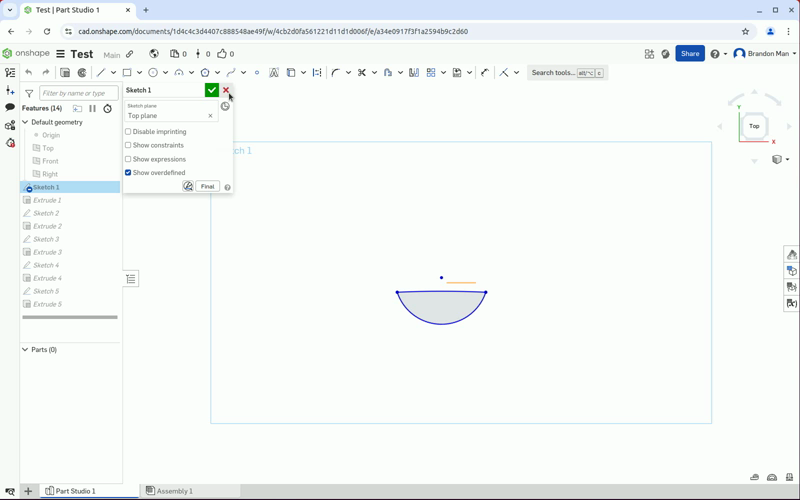
click(229, 92)
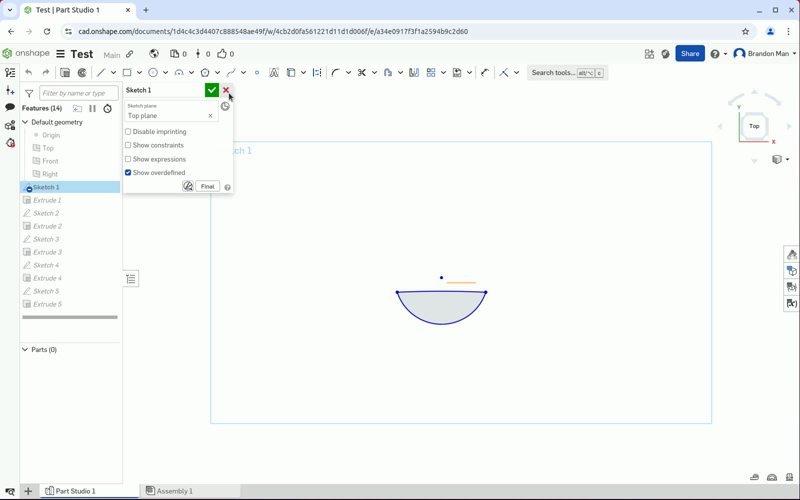
key(shift+s)
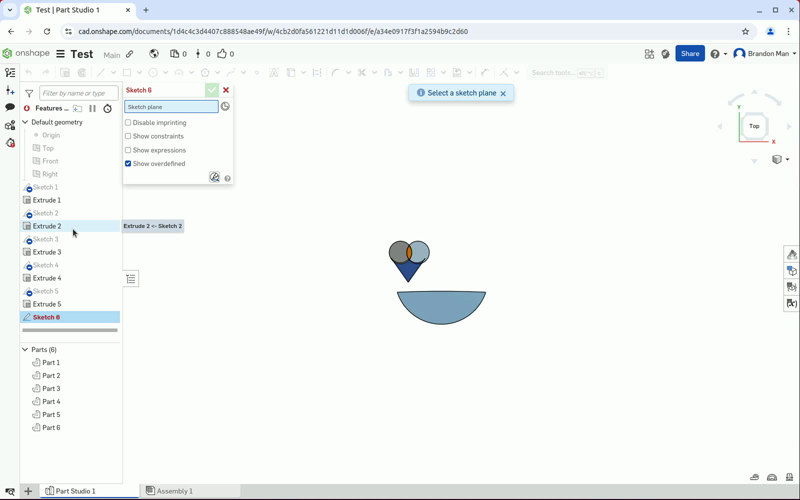
scroll(3)
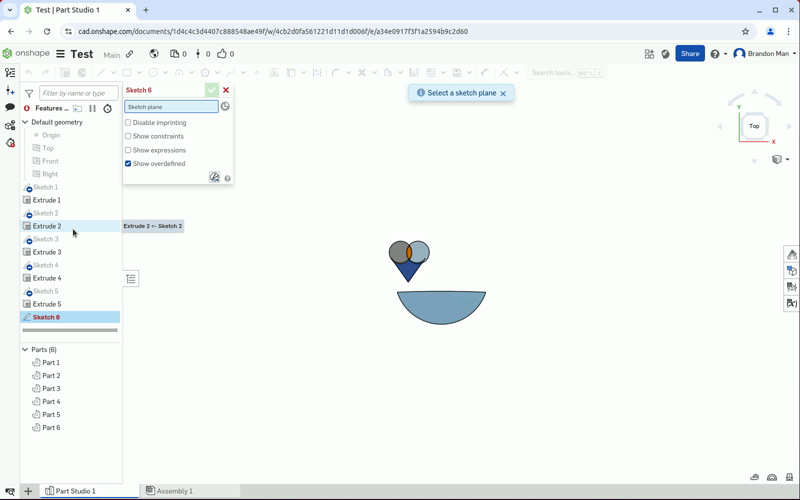
mouse_move(73, 150)
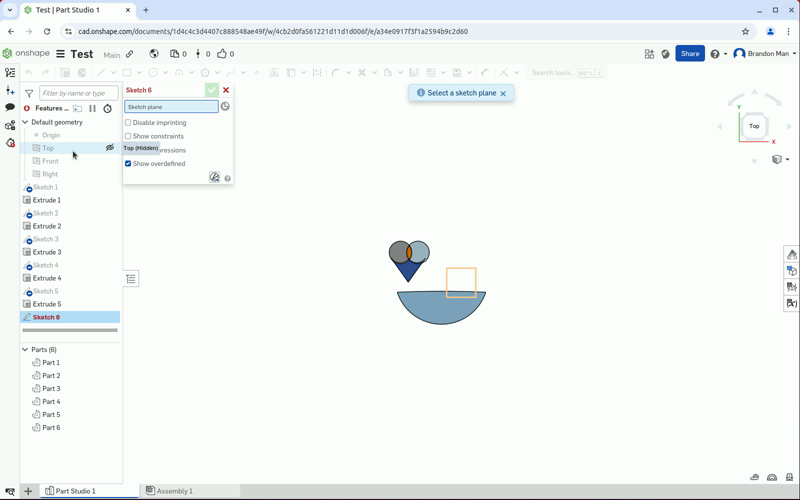
click(73, 150)
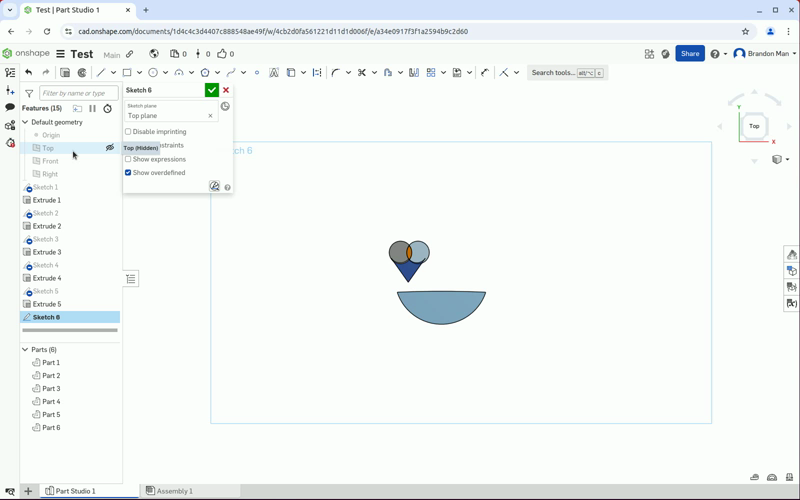
mouse_move(73, 352)
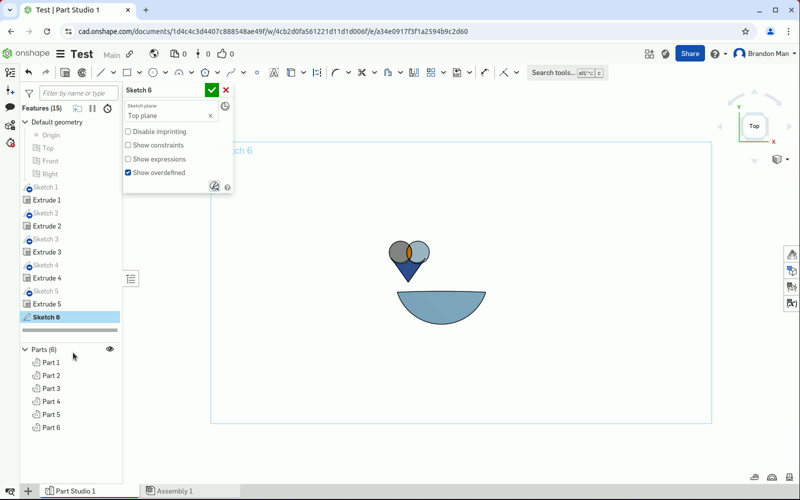
key(y)
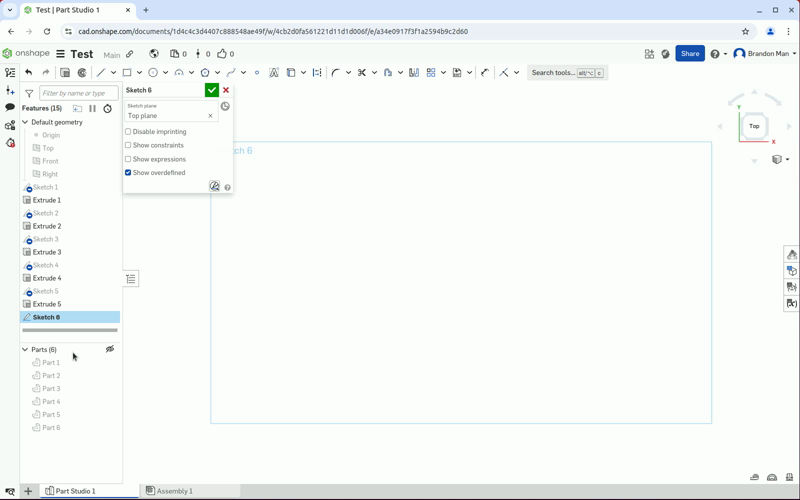
key(a)
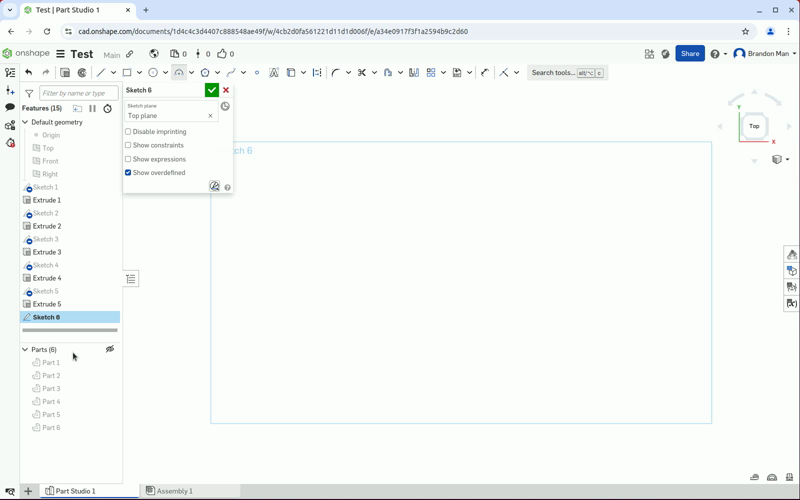
key_down(shift)
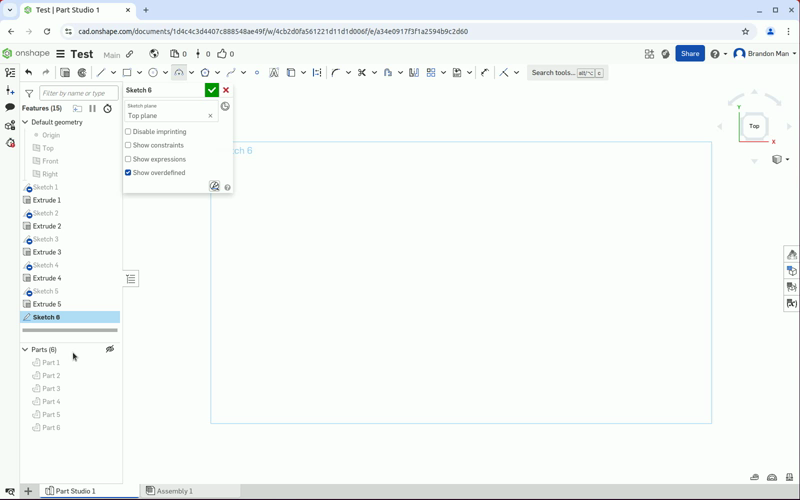
mouse_move(468, 259)
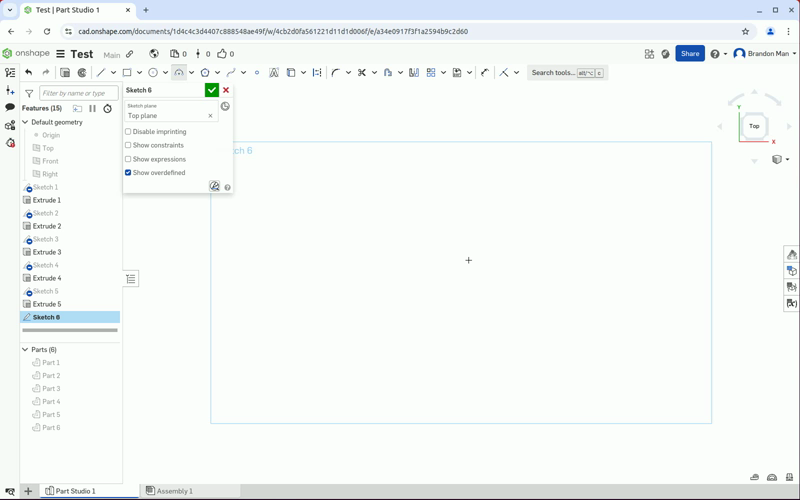
click(468, 259)
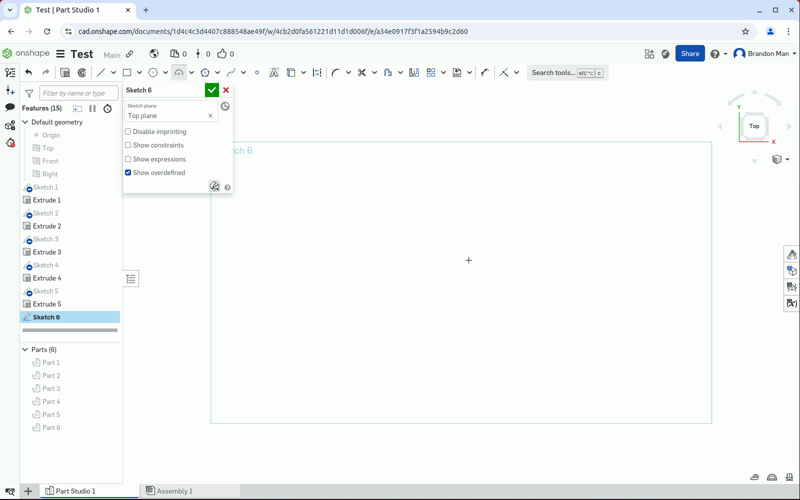
key_up(shift)
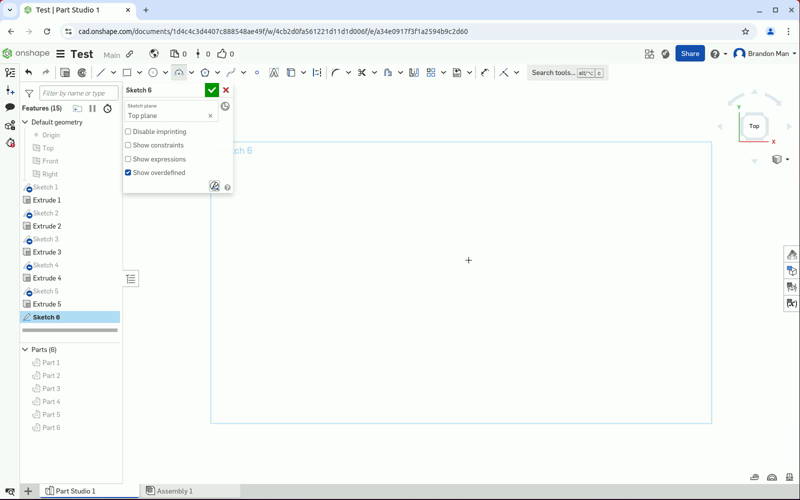
key_down(shift)
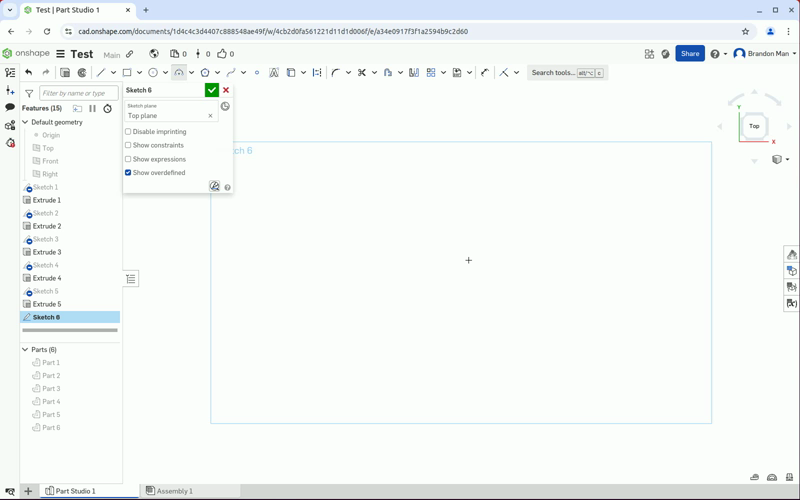
mouse_move(468, 245)
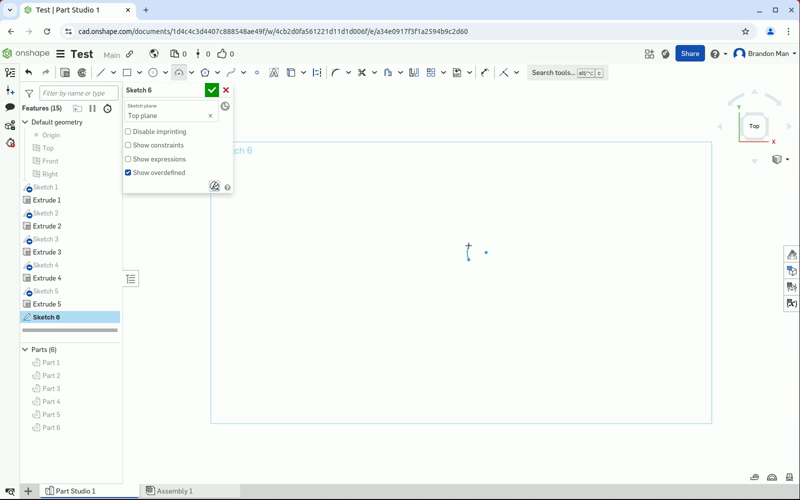
click(468, 245)
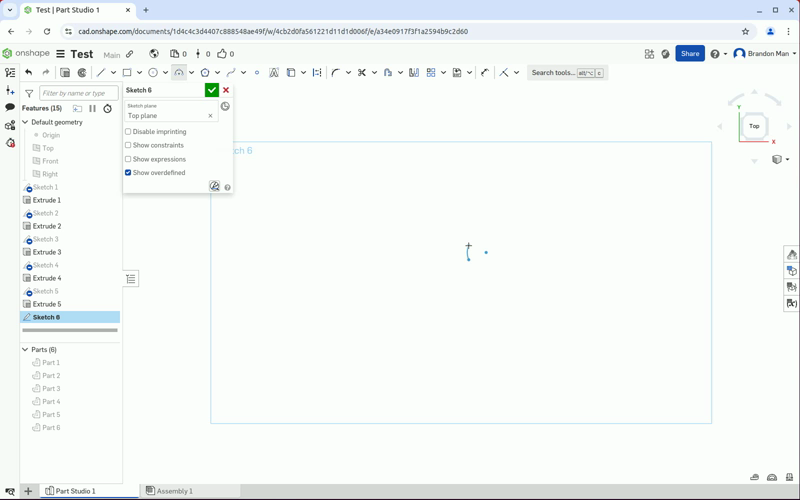
mouse_move(488, 252)
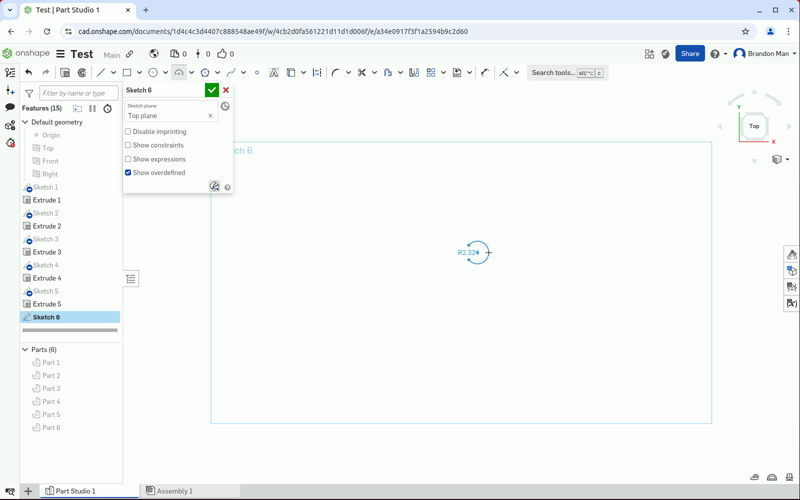
click(488, 252)
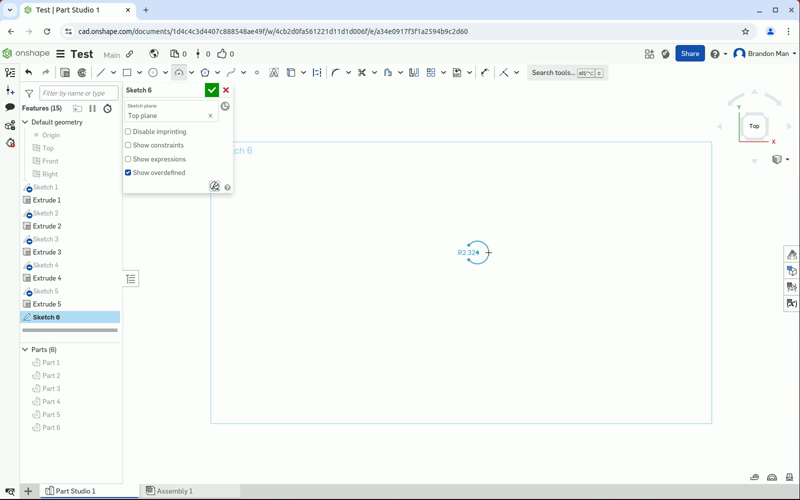
key_up(shift)
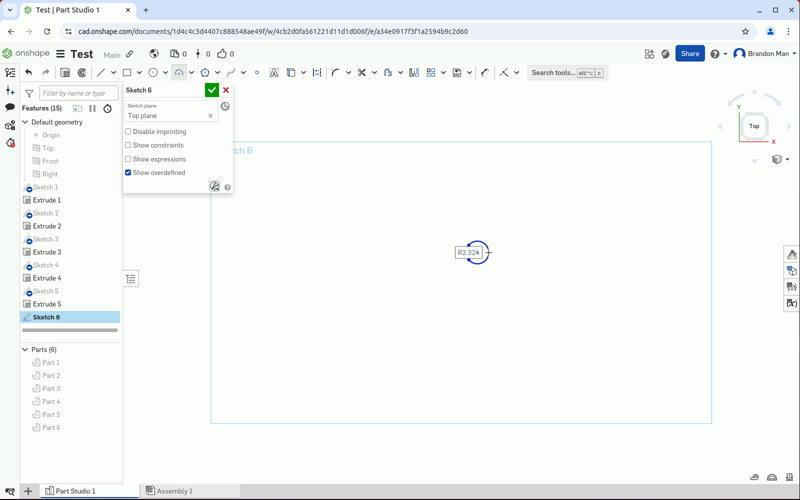
mouse_move(468, 245)
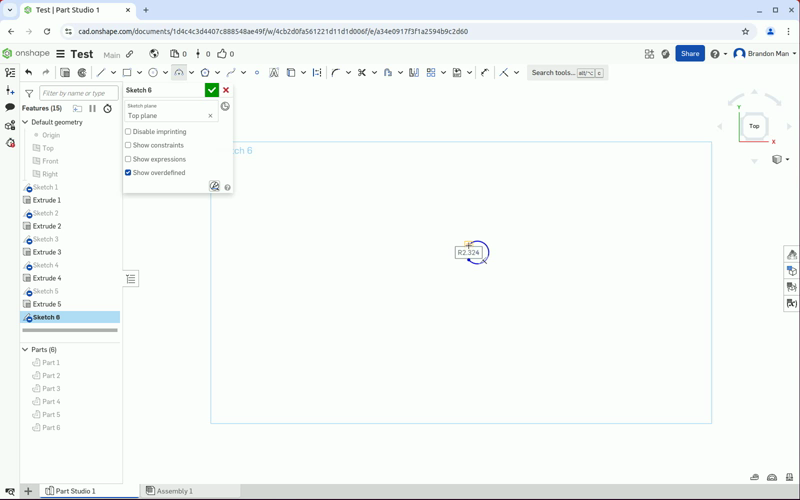
click(468, 245)
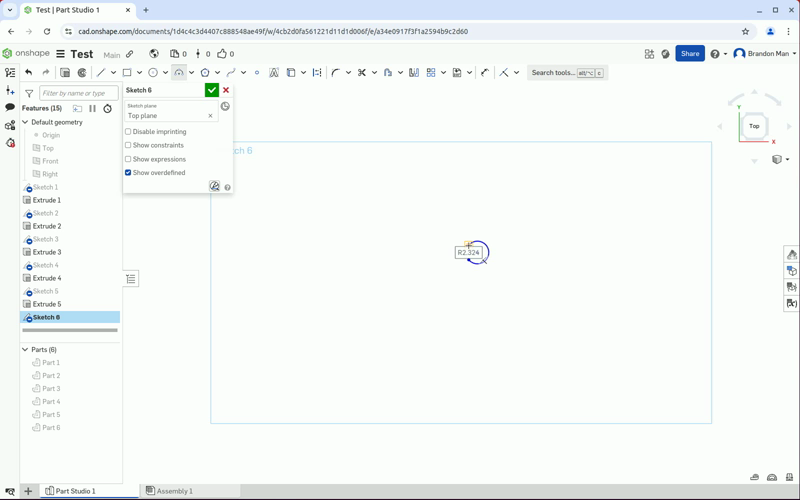
mouse_move(468, 259)
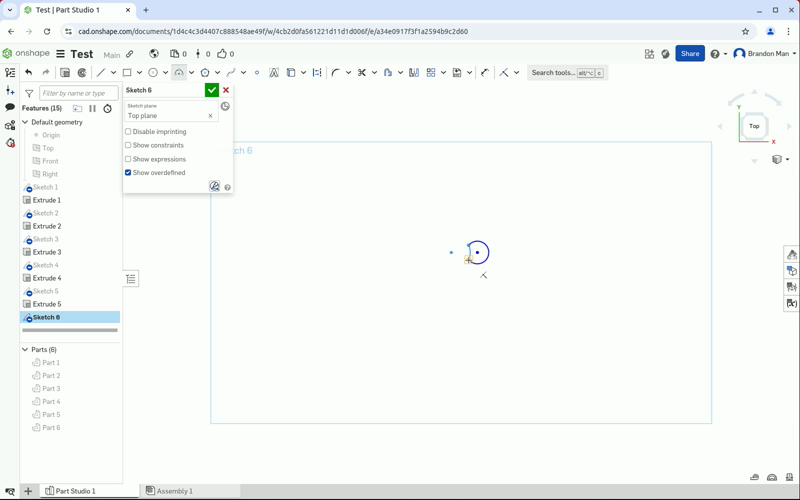
click(468, 259)
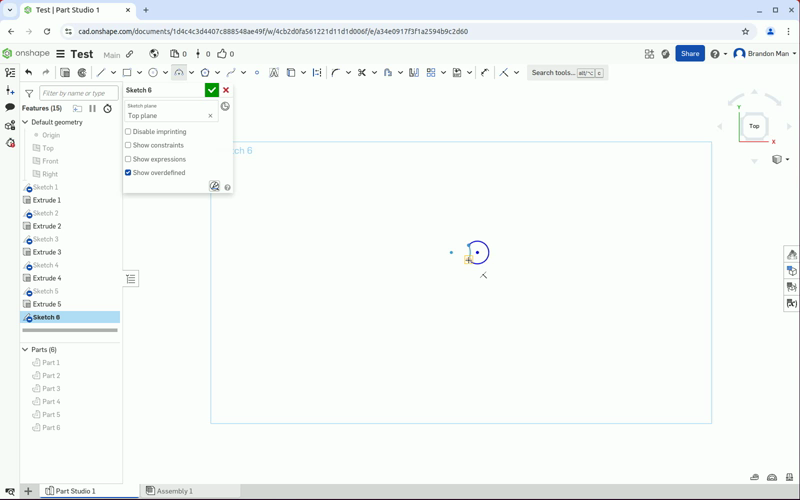
key_down(shift)
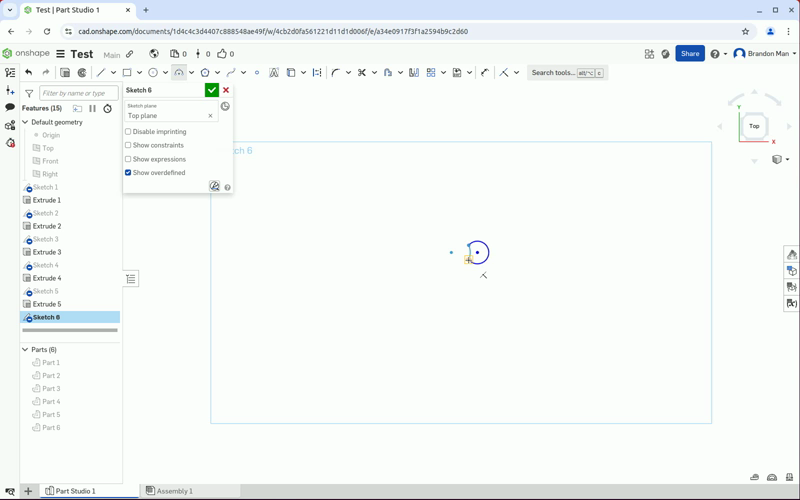
mouse_move(471, 252)
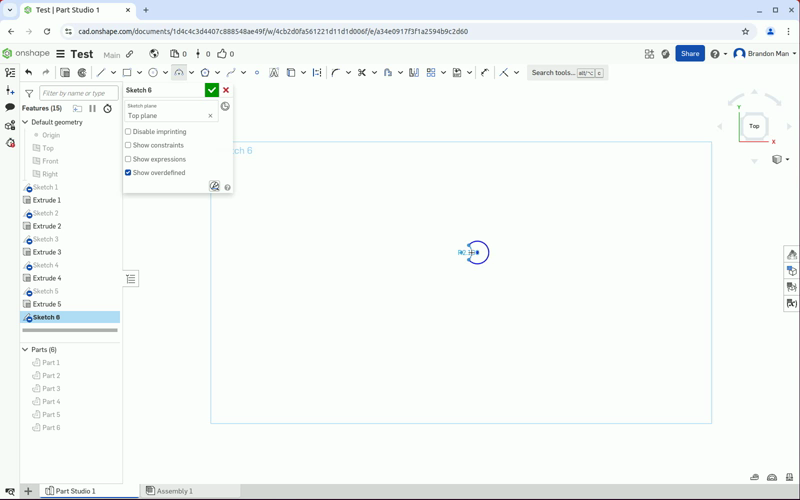
click(471, 252)
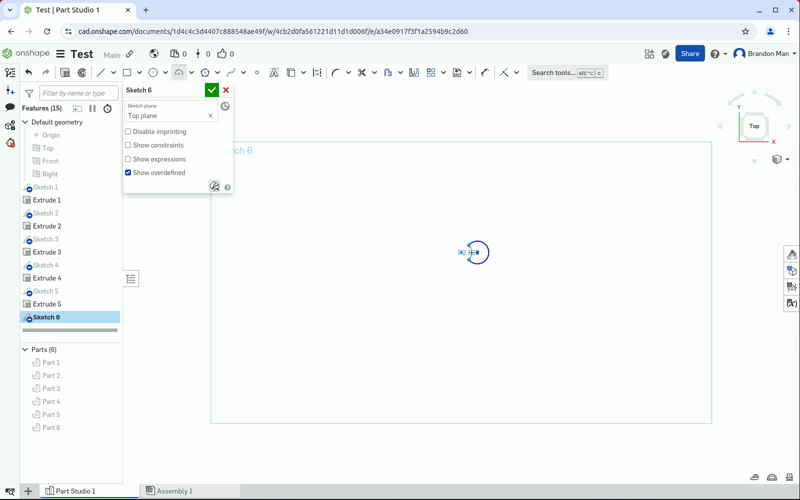
key_up(shift)
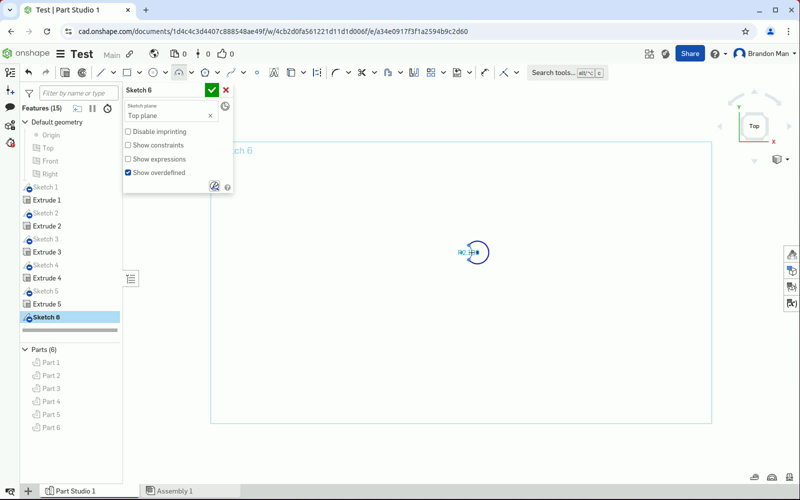
key(esc)
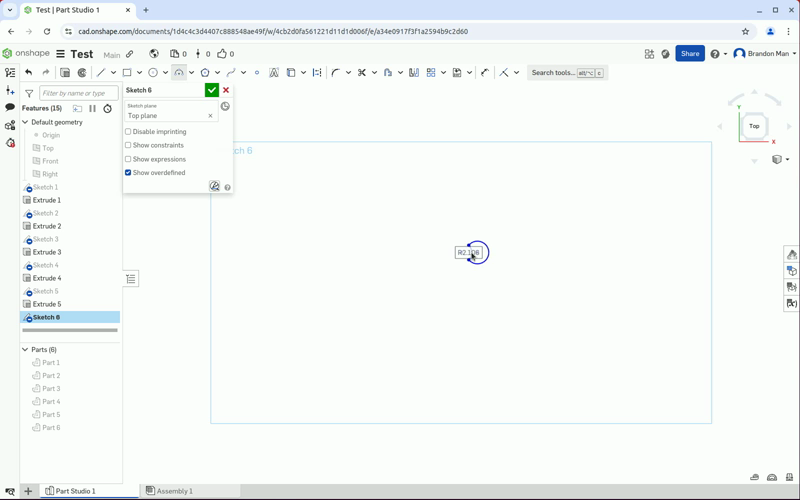
mouse_move(485, 251)
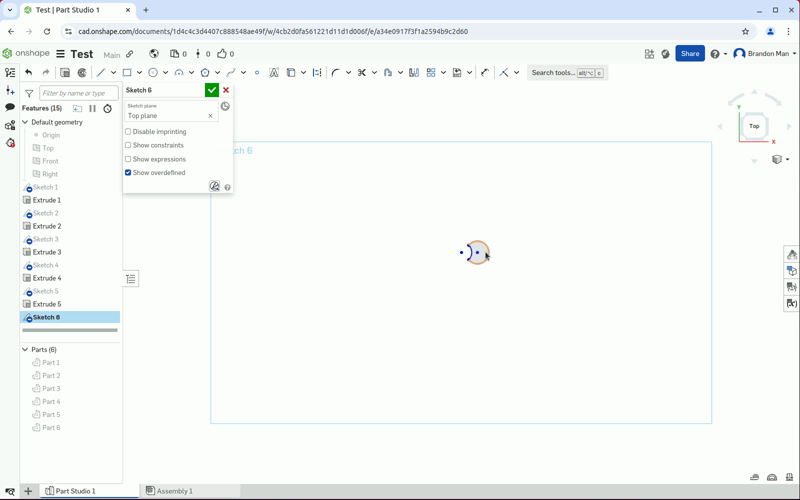
scroll(6)
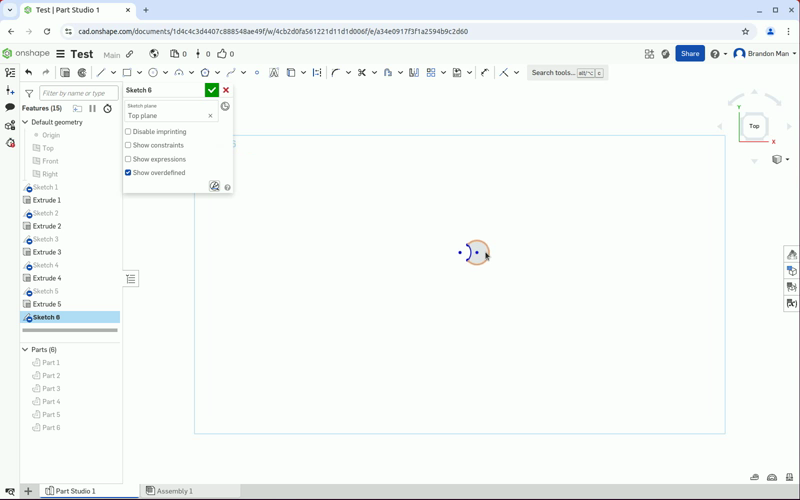
scroll(6)
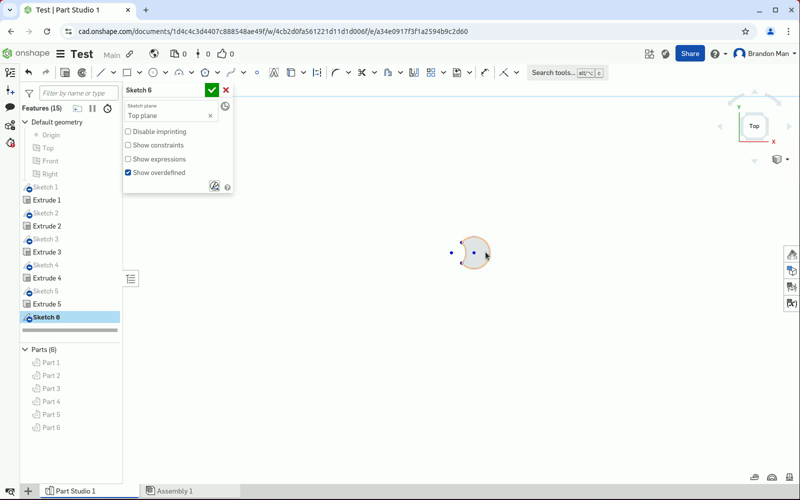
scroll(6)
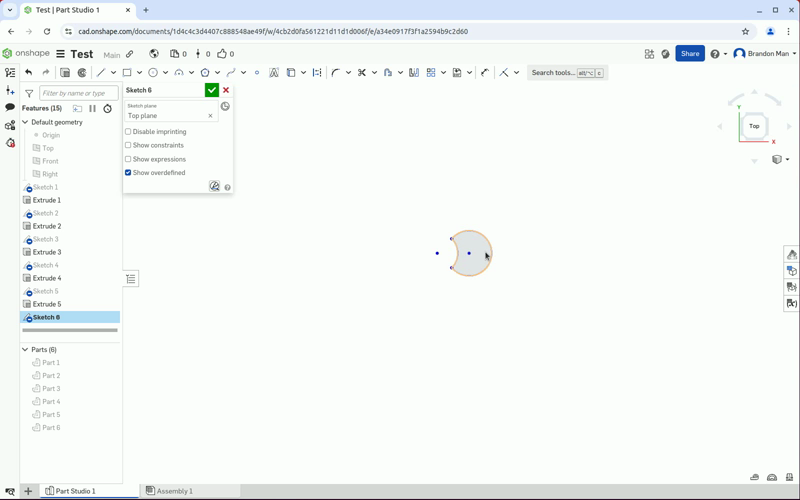
scroll(6)
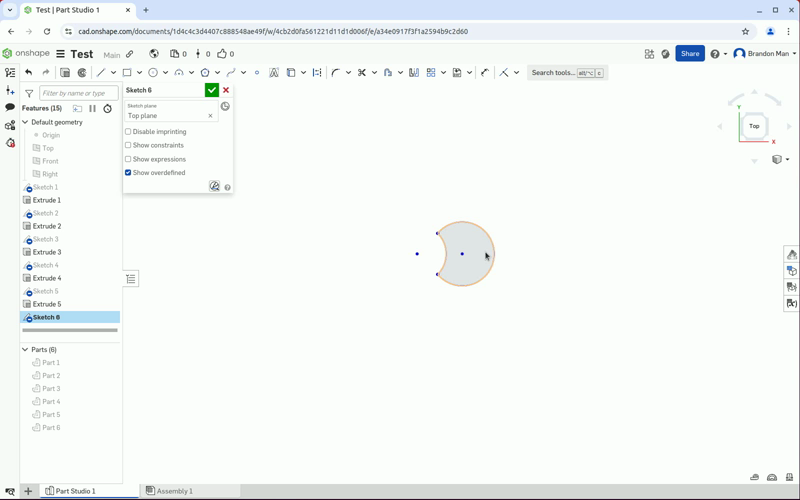
scroll(6)
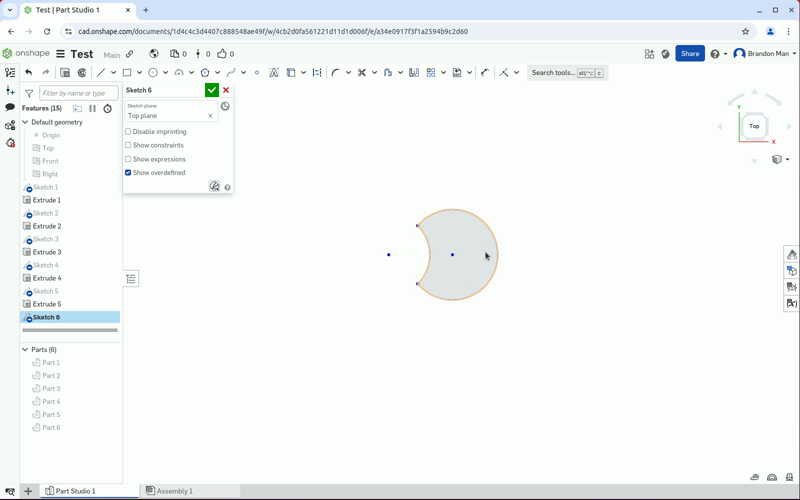
scroll(6)
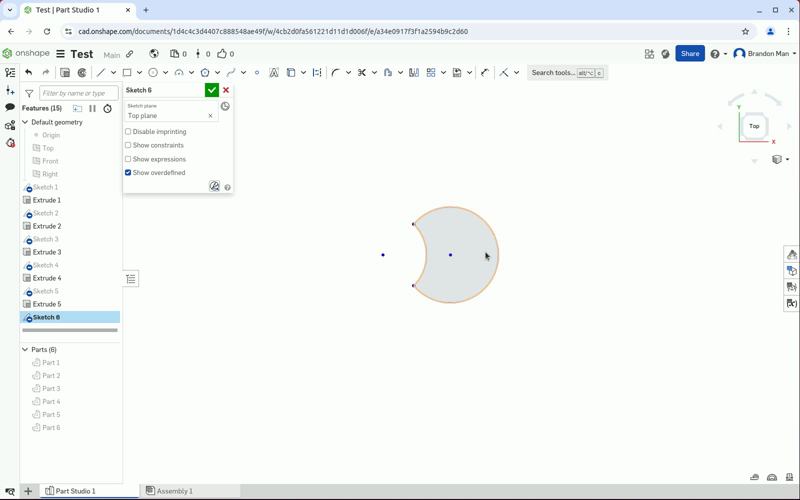
scroll(6)
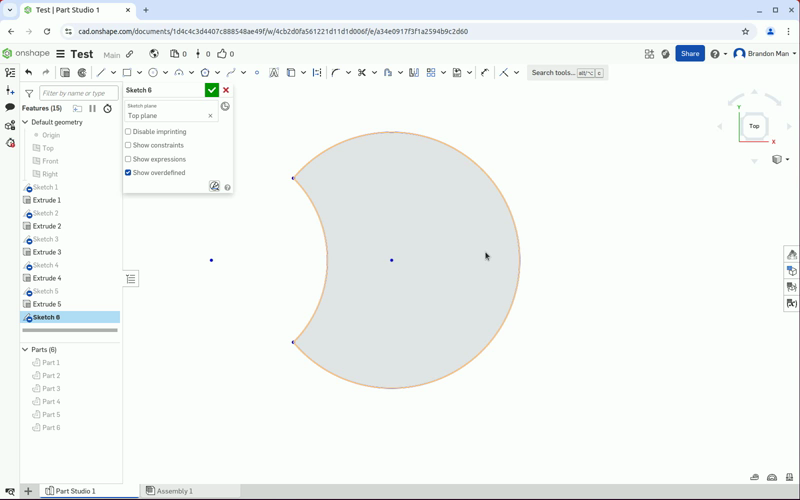
click(485, 251)
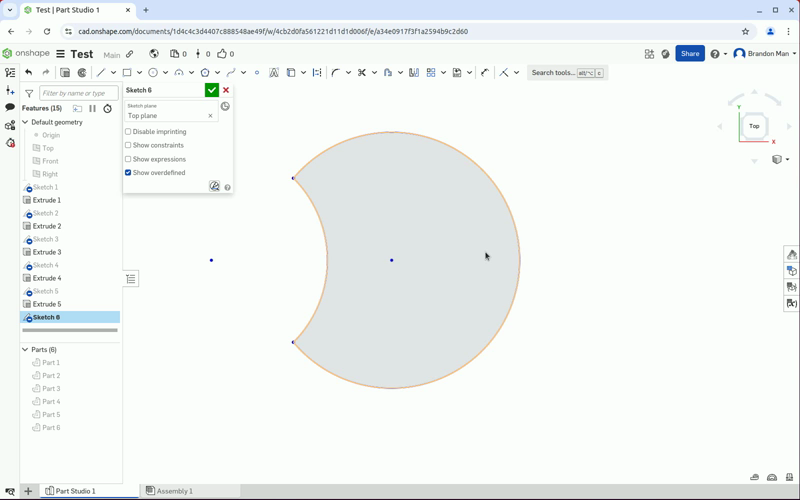
scroll(-6)
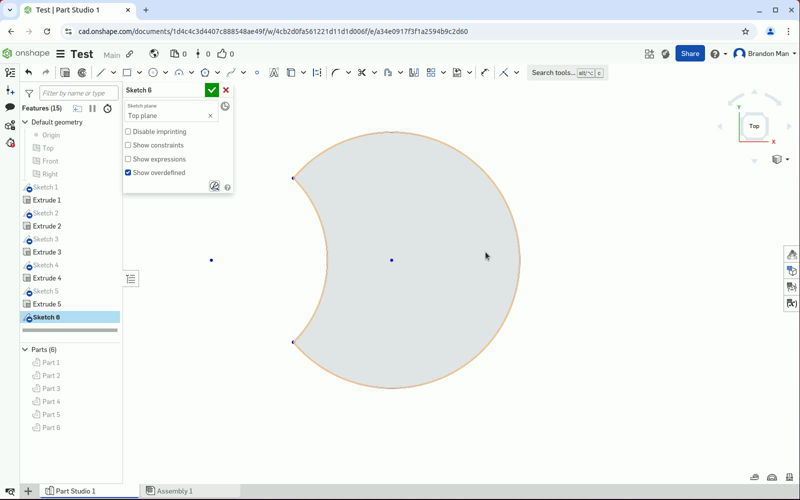
scroll(-6)
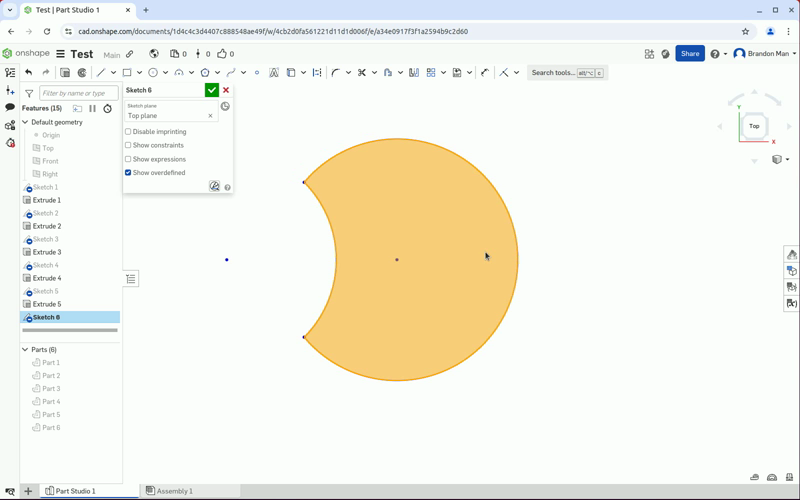
scroll(-6)
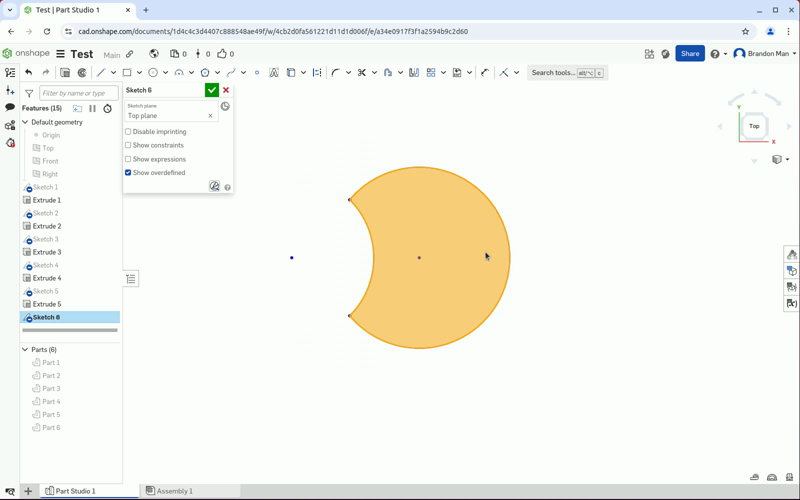
scroll(-6)
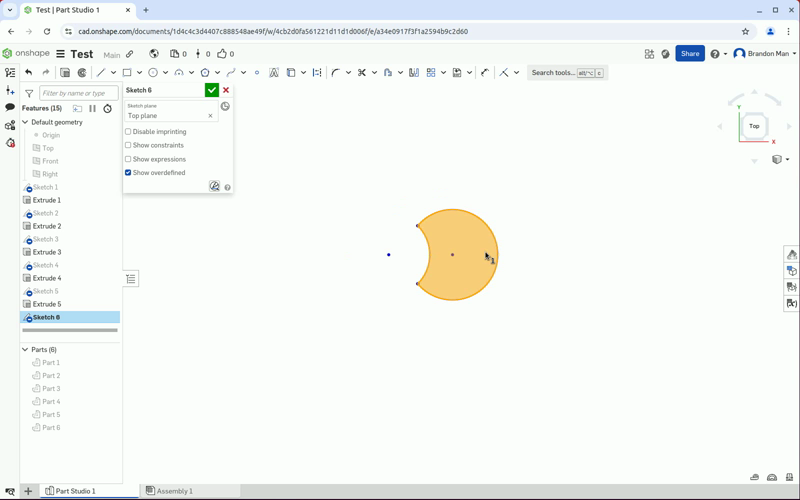
scroll(-6)
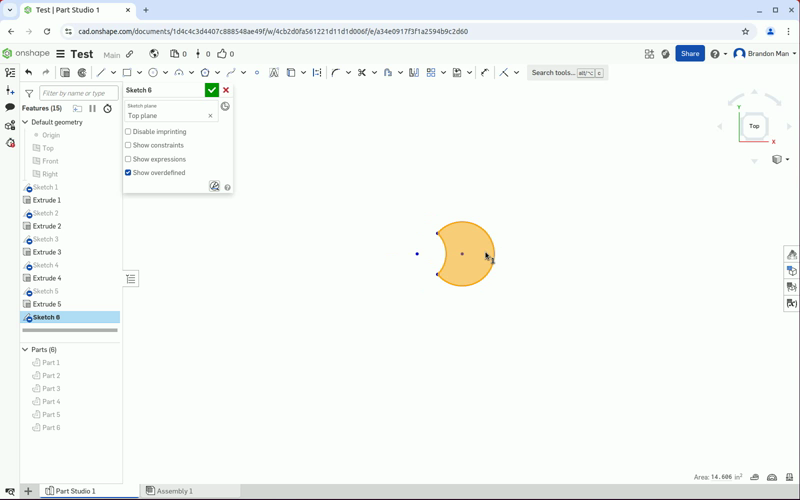
scroll(-6)
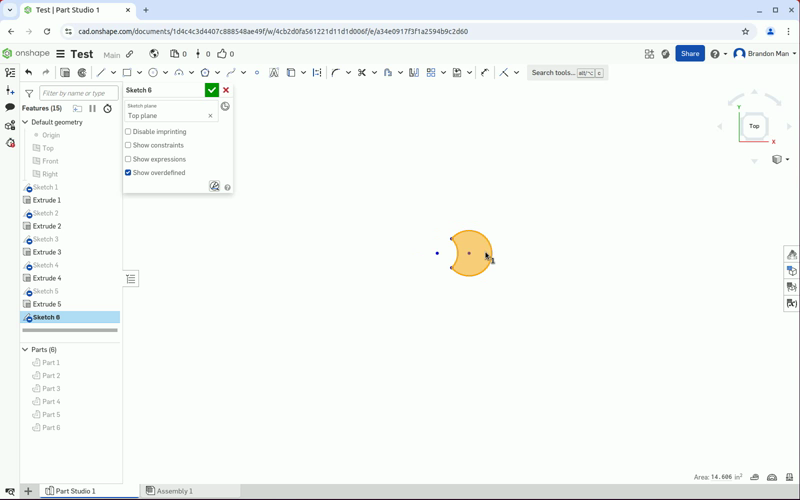
scroll(-6)
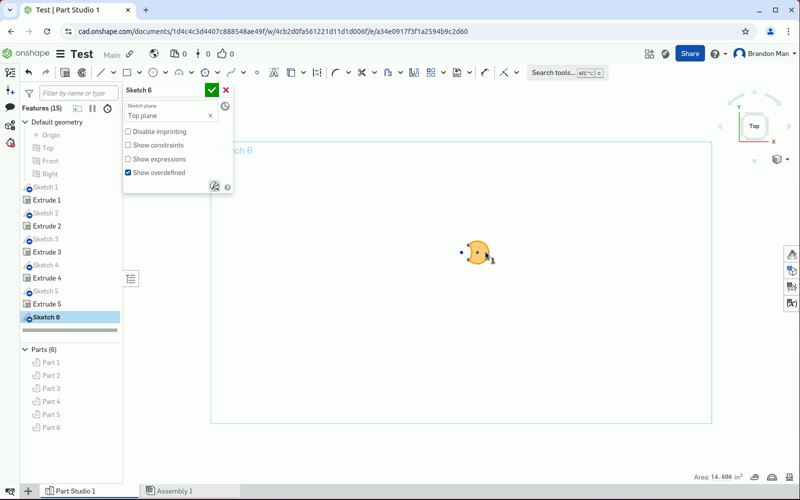
mouse_move(73, 352)
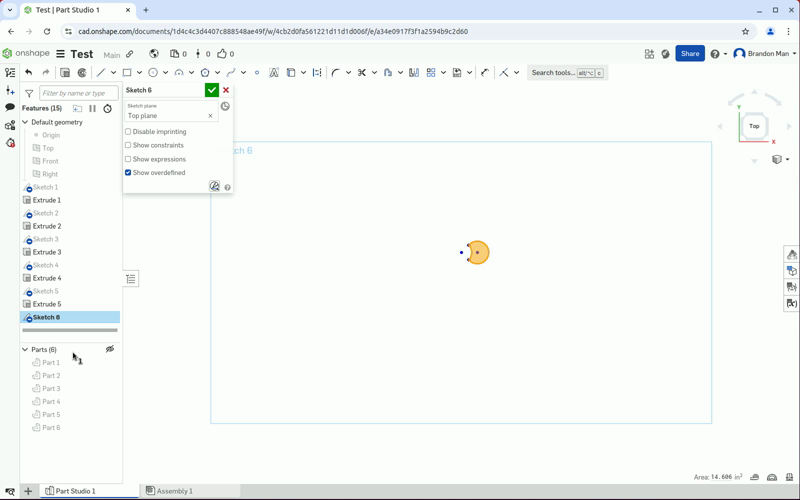
key(shift+y)
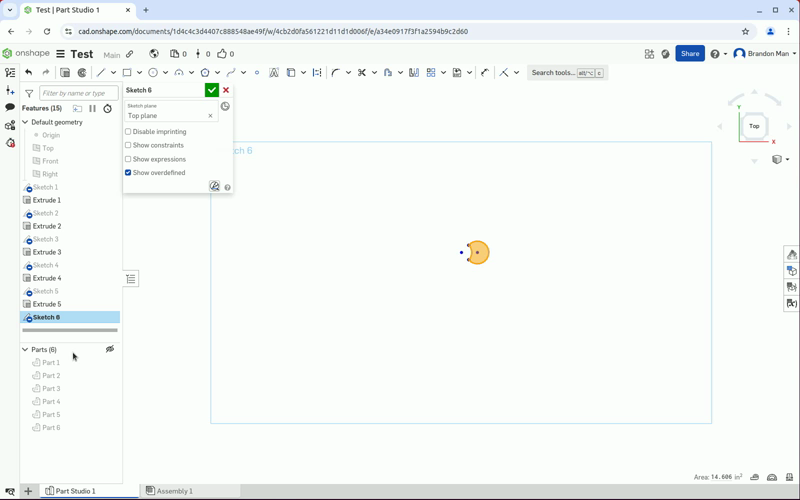
key(shift+e)
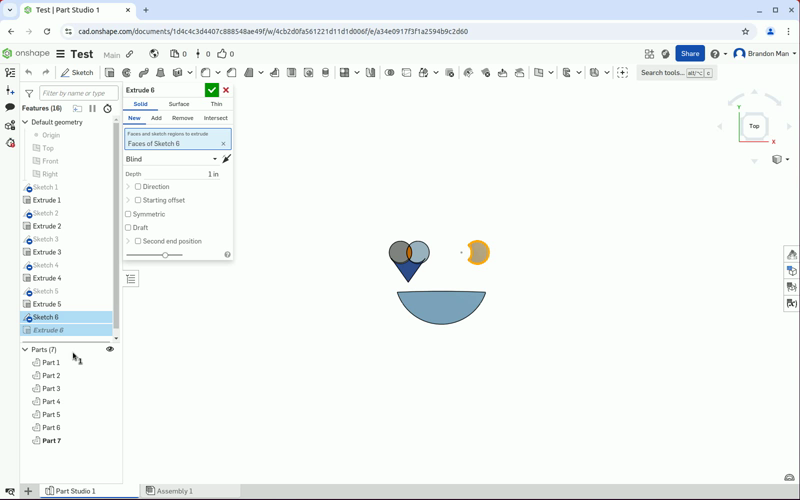
mouse_move(143, 106)
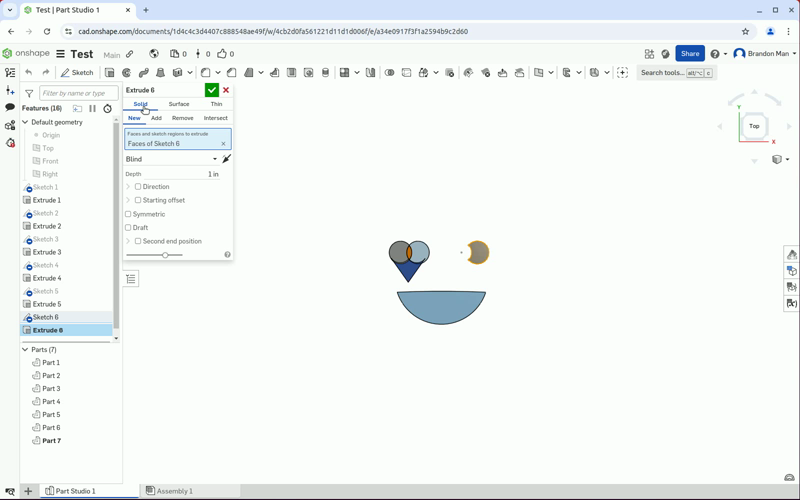
click(143, 106)
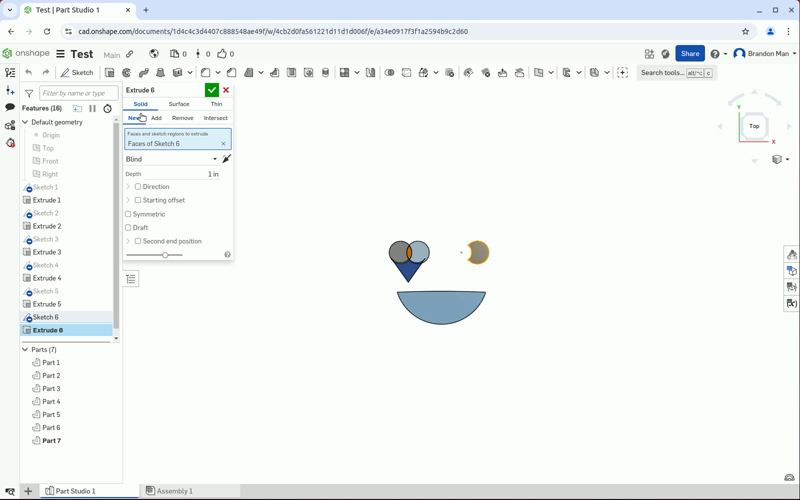
mouse_move(137, 120)
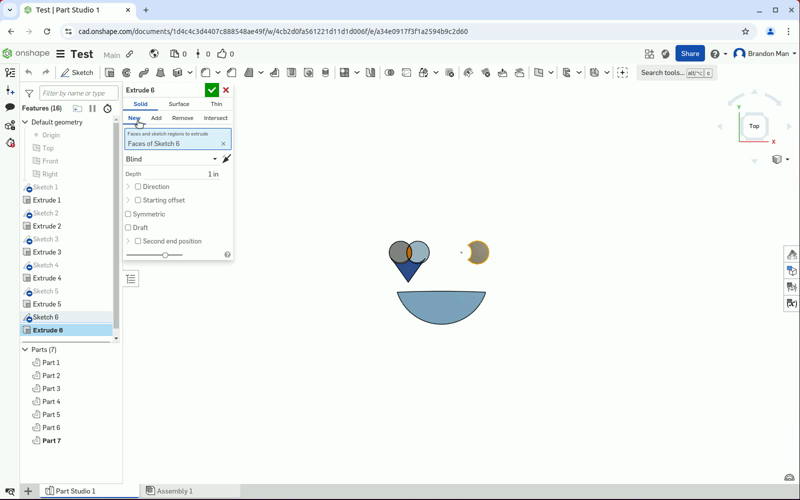
click(137, 120)
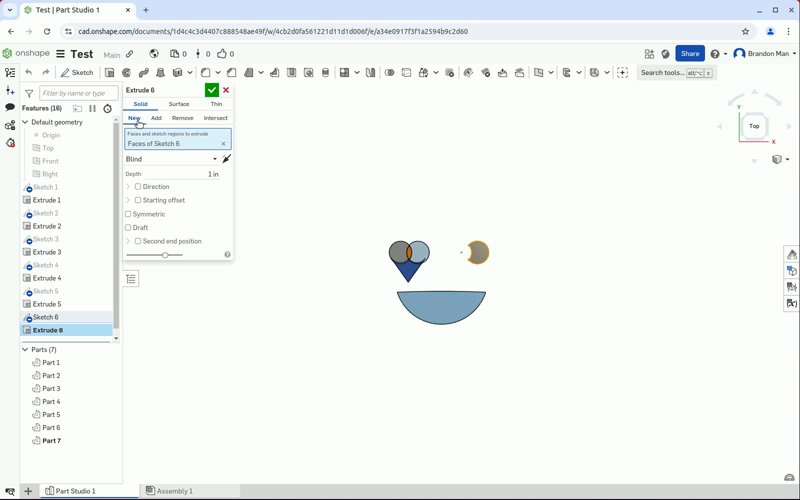
key(tab, 4)
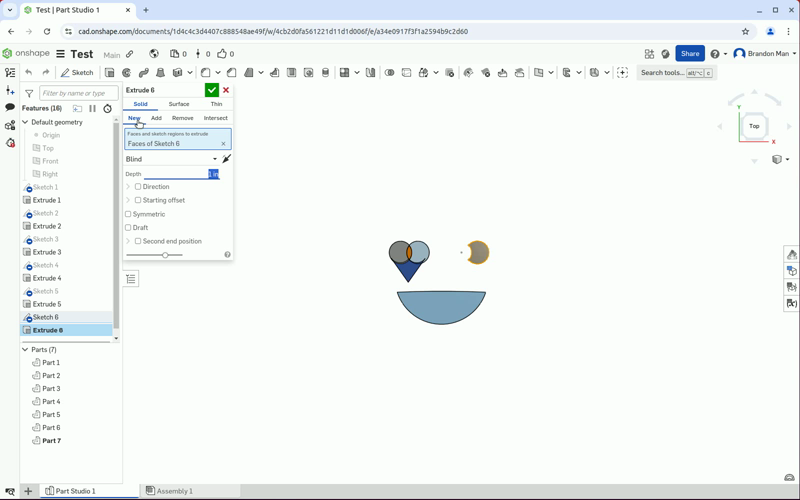
text(12.276)
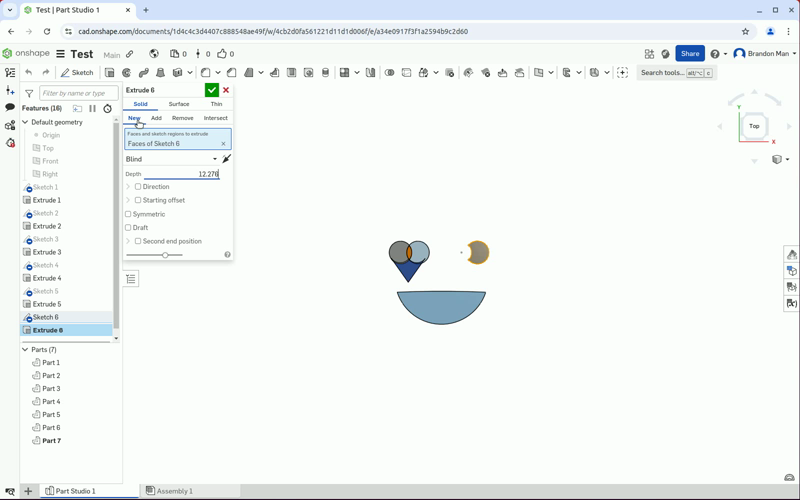
key(enter)
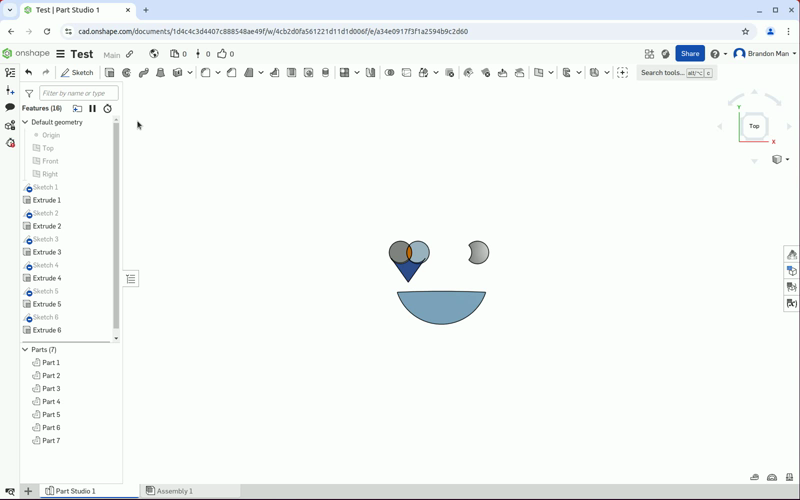
key(shift+h)
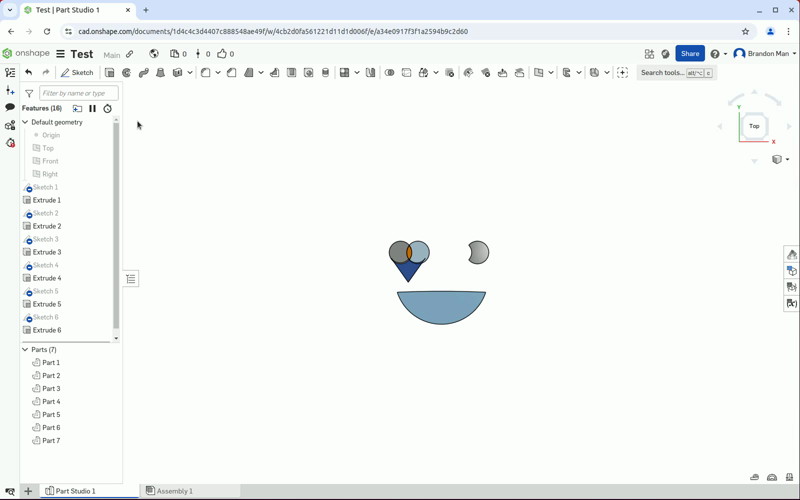
key(shift+h)
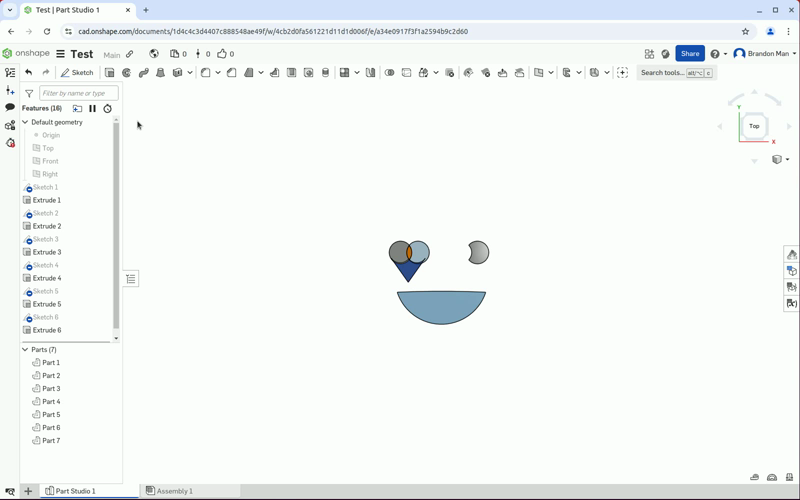
mouse_move(69, 189)
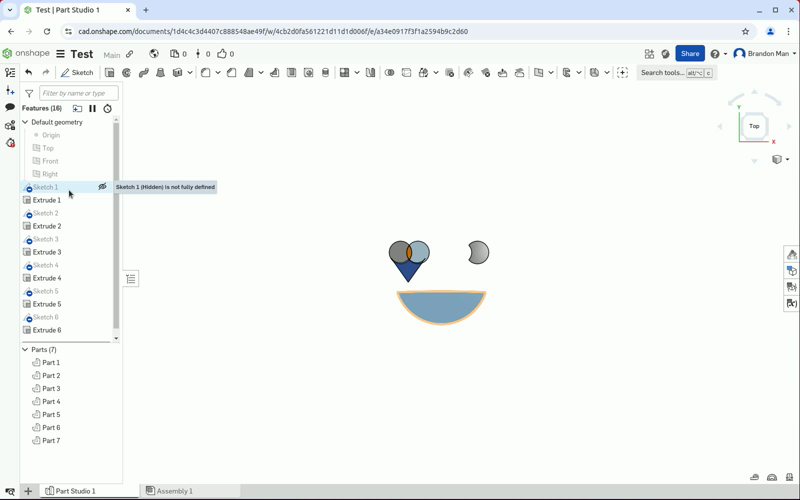
click(69, 189)
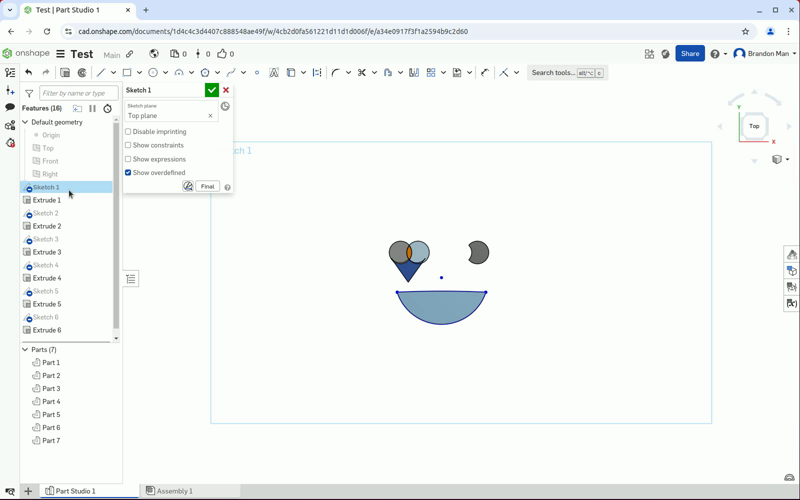
mouse_move(229, 92)
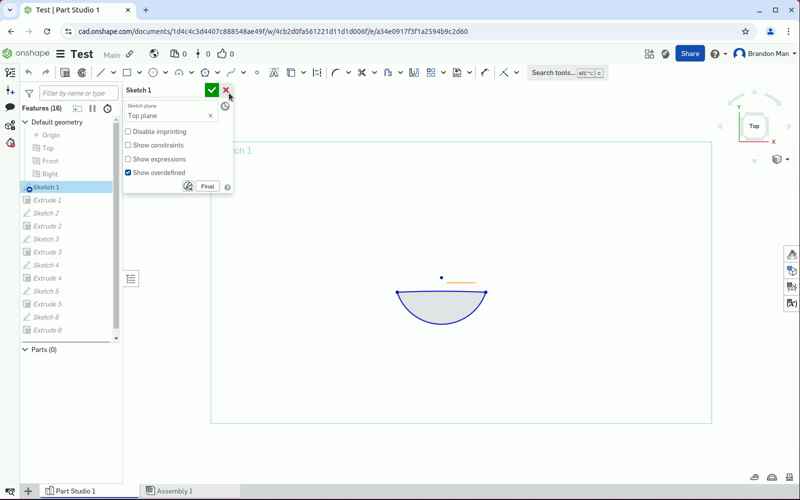
click(229, 92)
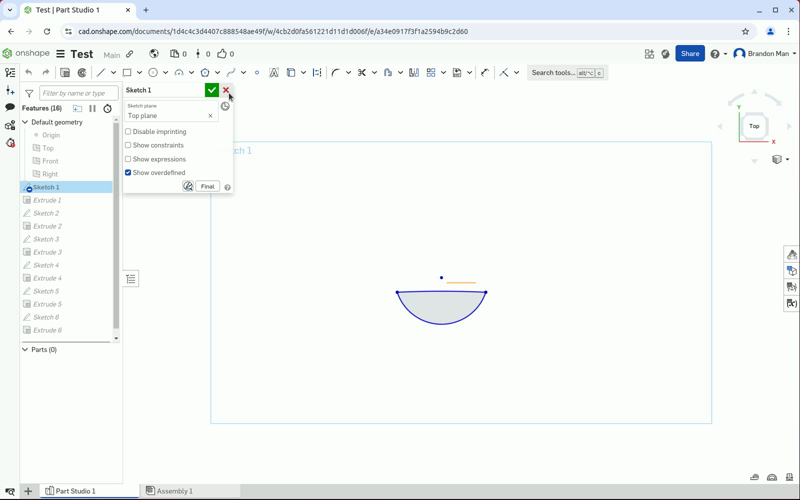
key(shift+s)
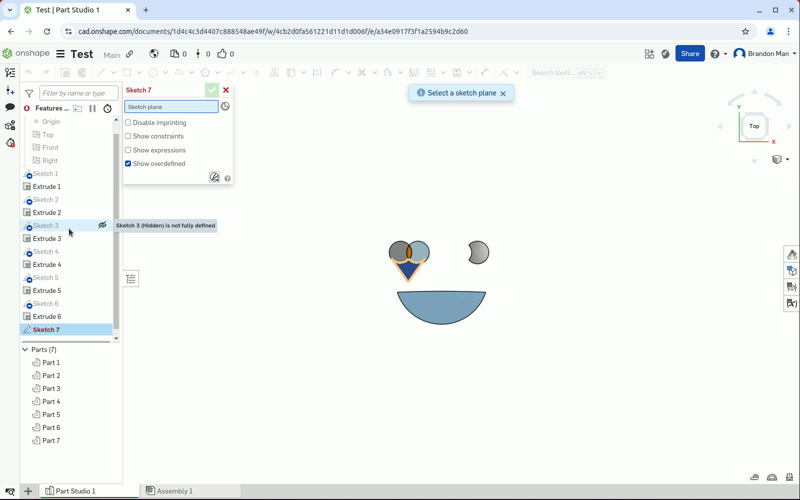
scroll(3)
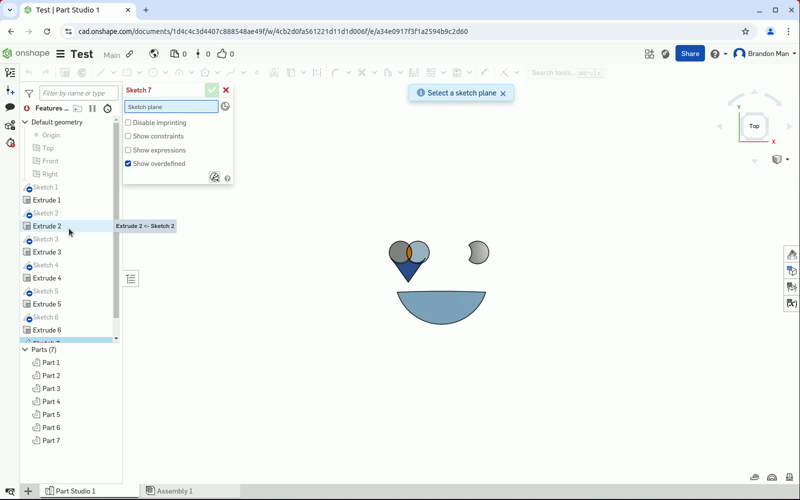
mouse_move(69, 150)
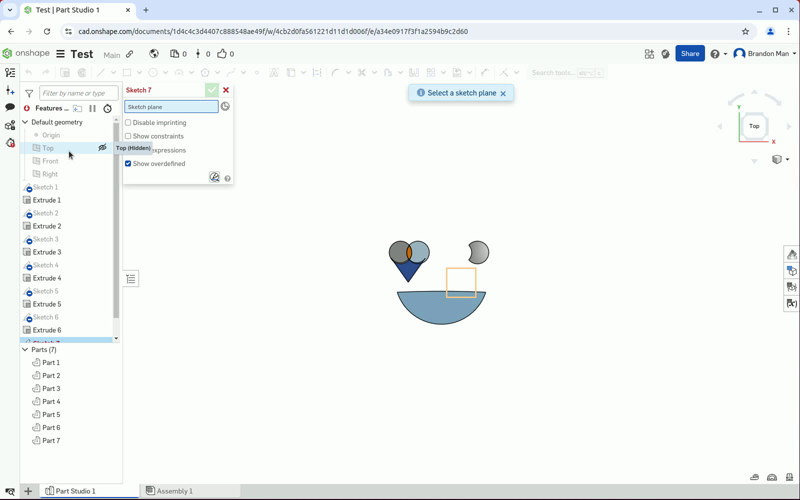
click(69, 150)
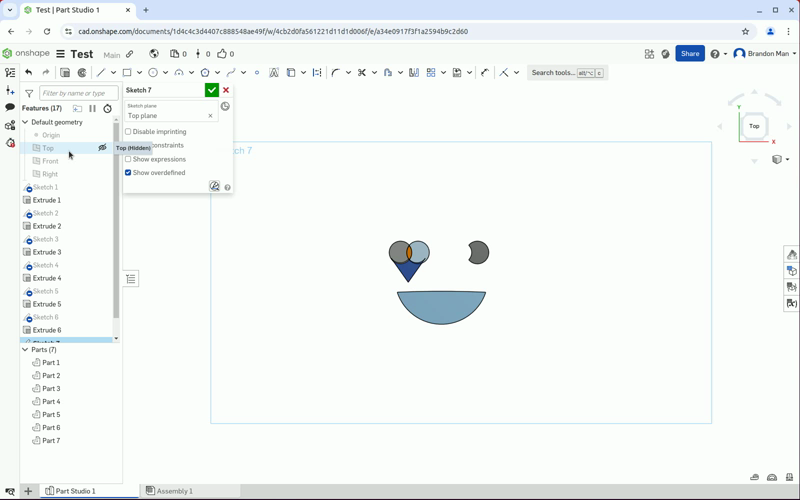
mouse_move(73, 352)
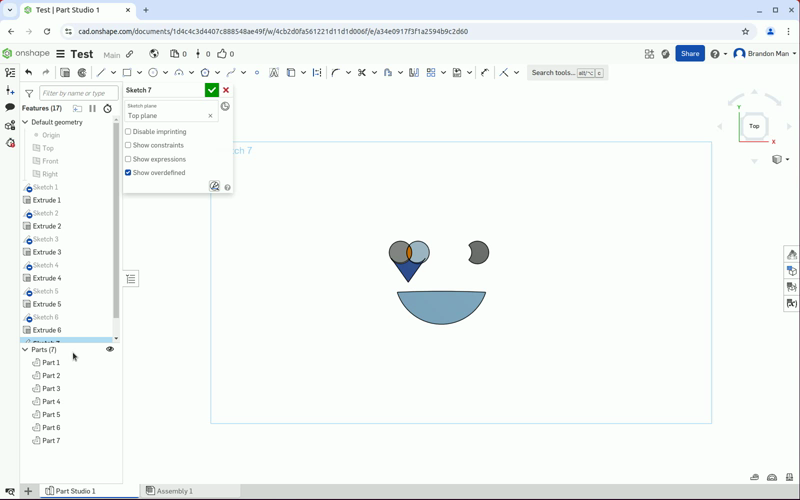
key(y)
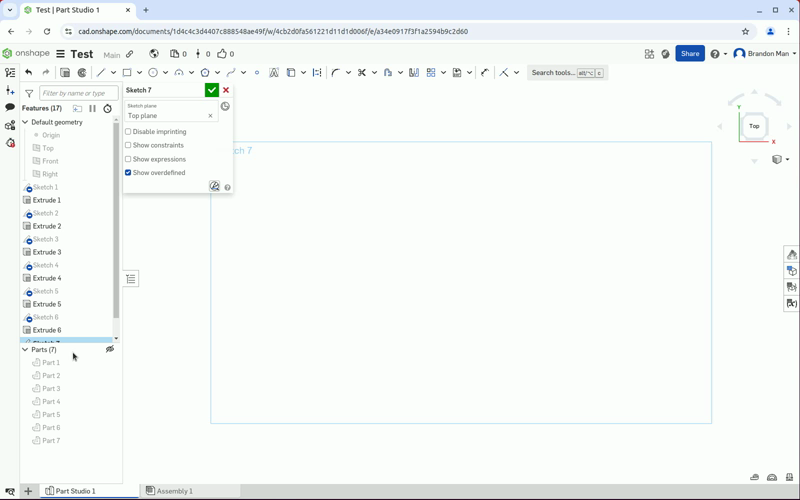
key(l)
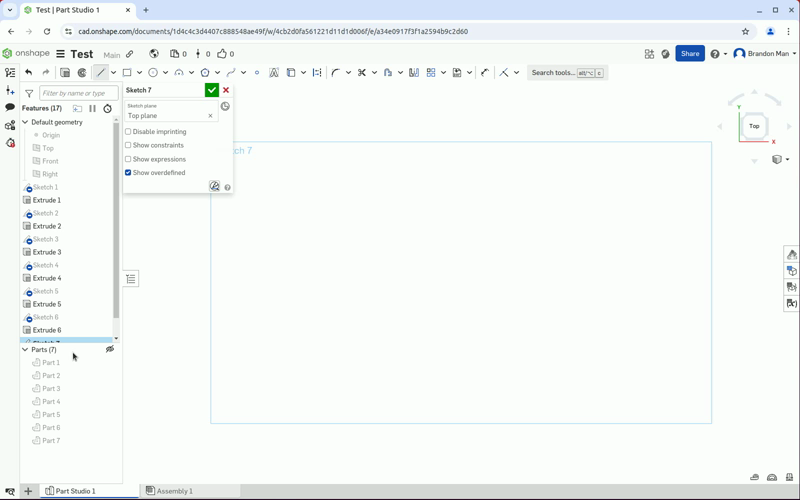
key_down(shift)
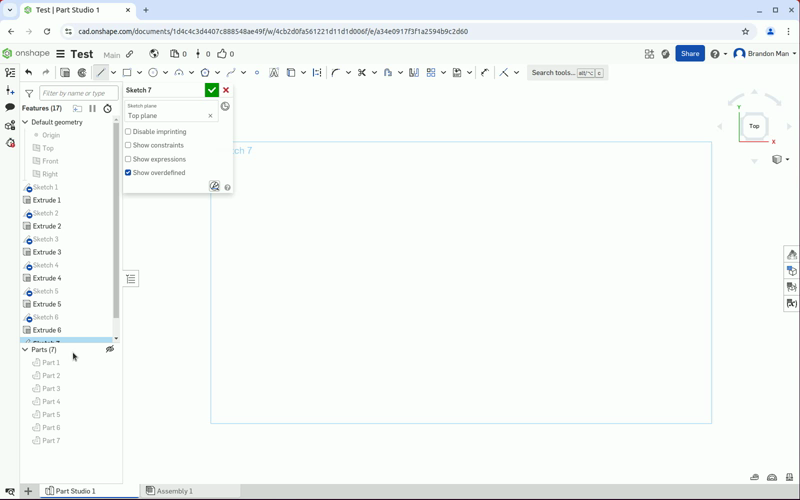
mouse_move(452, 259)
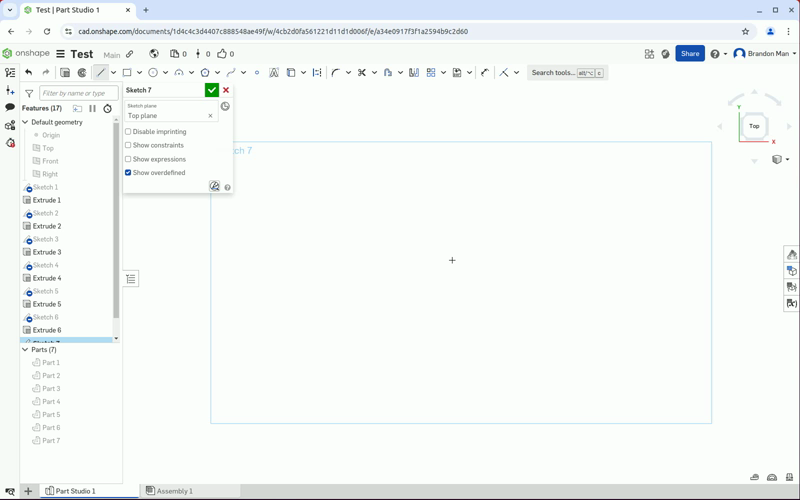
click(452, 259)
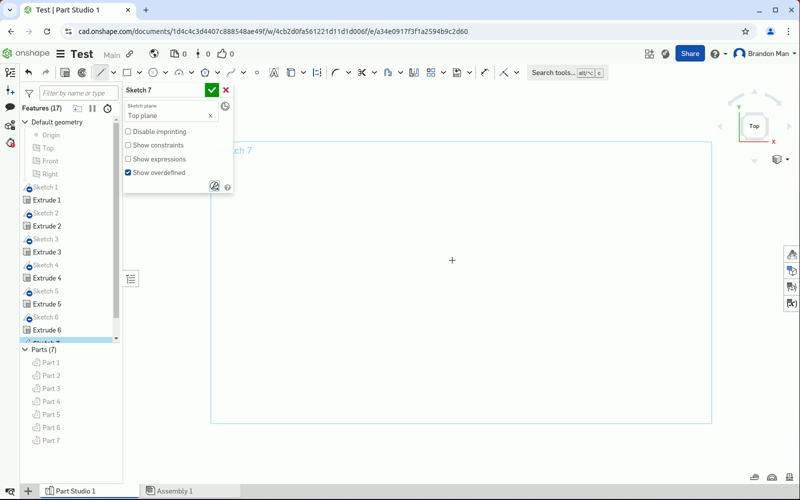
key_up(shift)
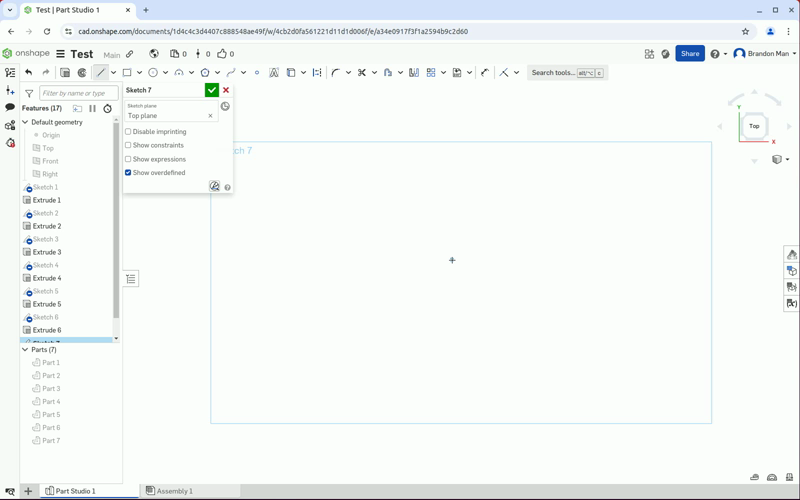
key_down(shift)
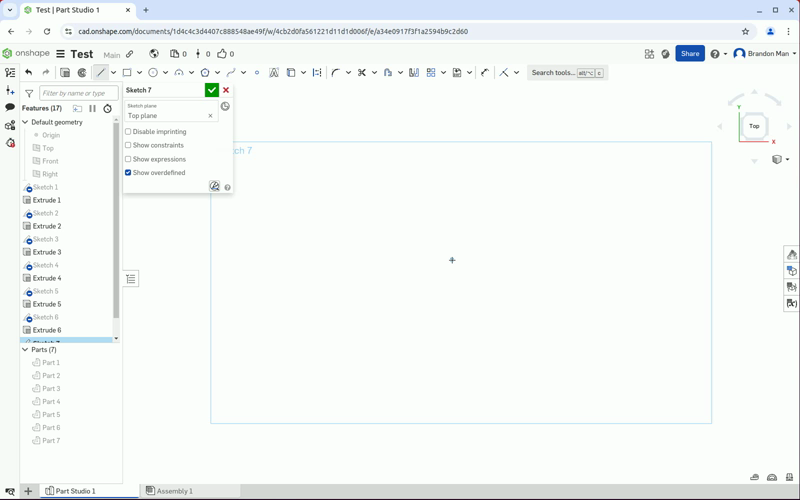
mouse_move(482, 259)
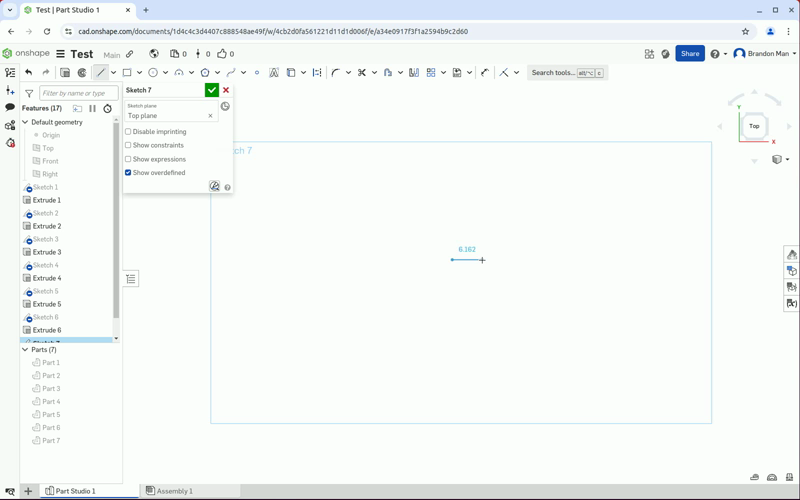
mouse_move(469, 283)
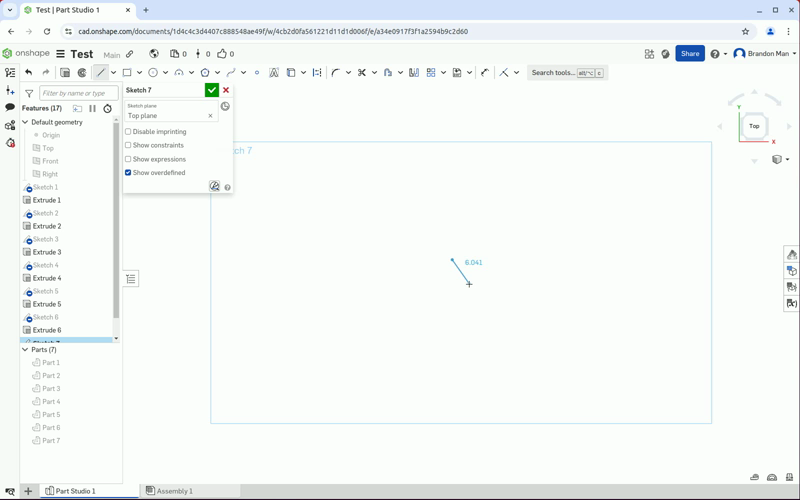
click(469, 283)
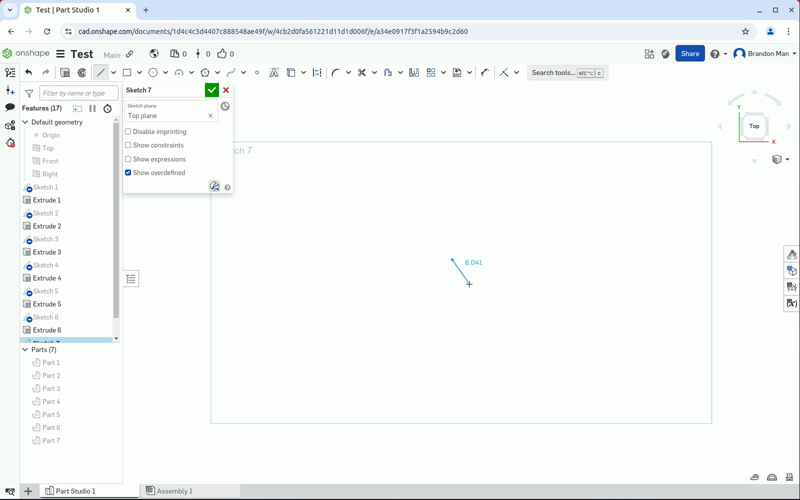
key_up(shift)
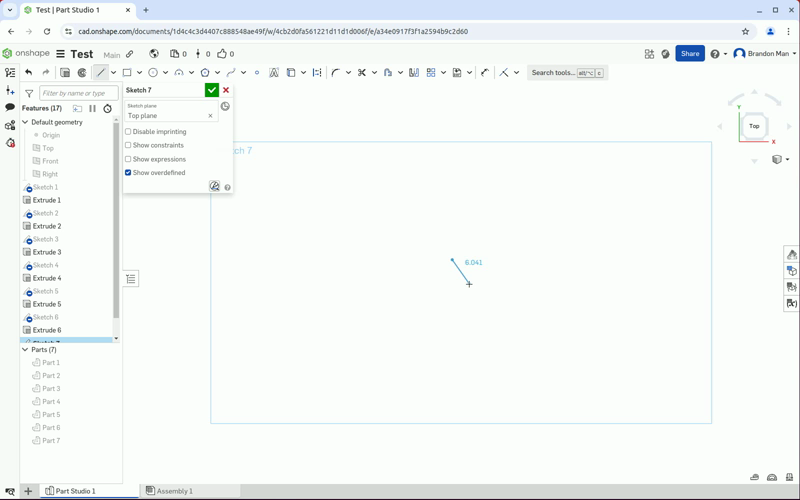
key_down(shift)
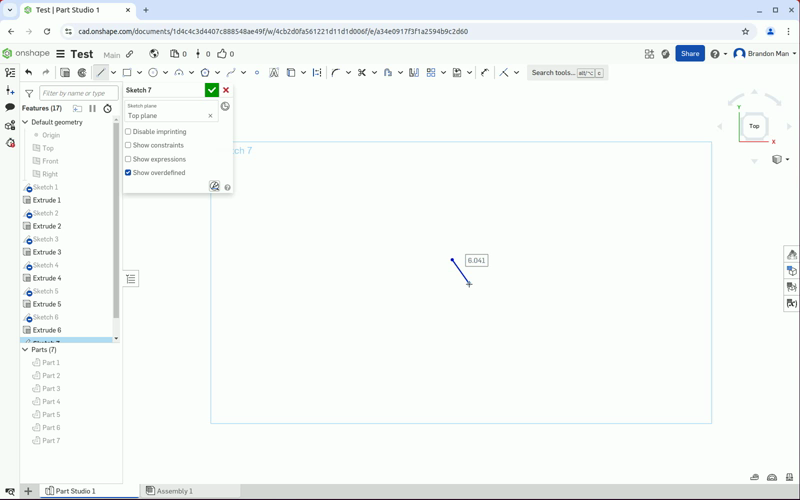
mouse_move(499, 283)
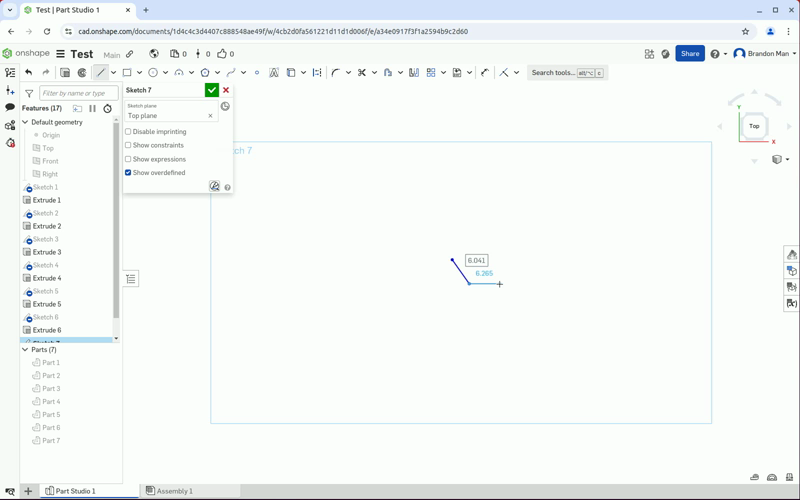
mouse_move(486, 259)
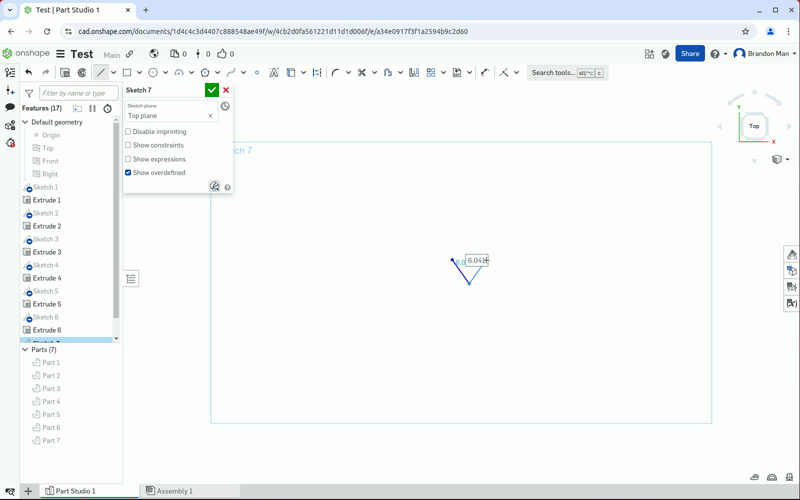
click(486, 259)
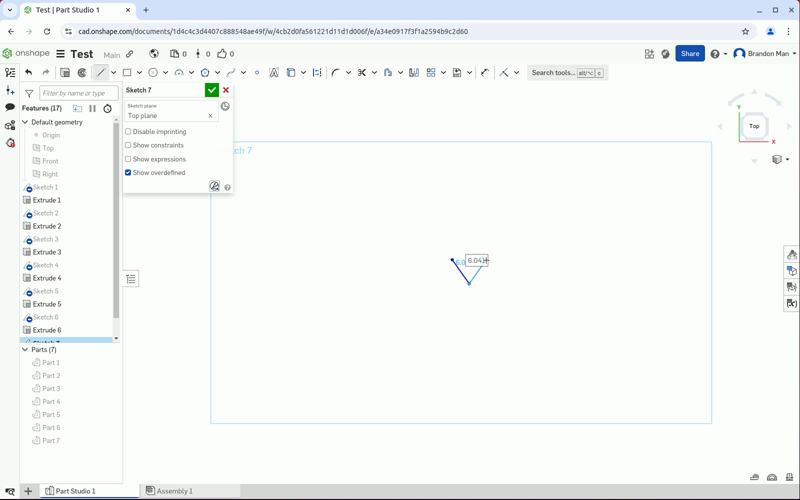
key_up(shift)
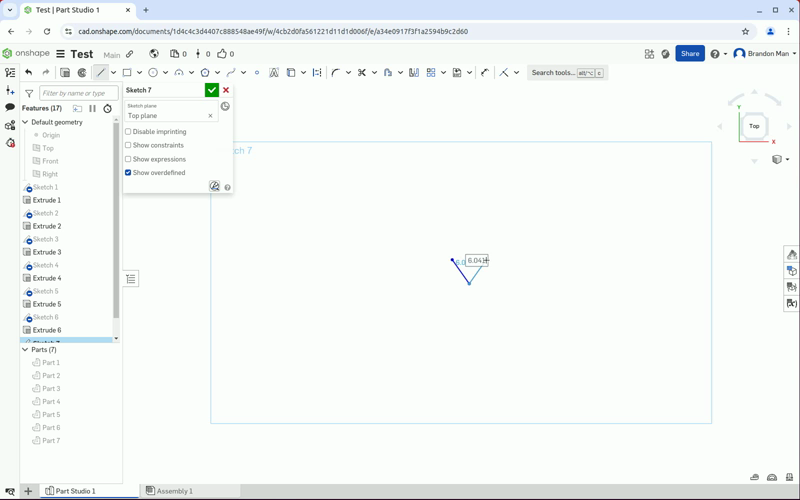
key(esc)
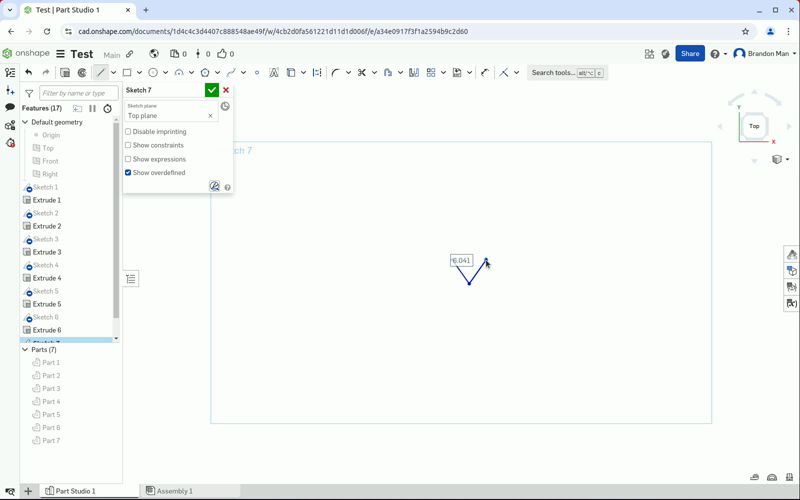
key(a)
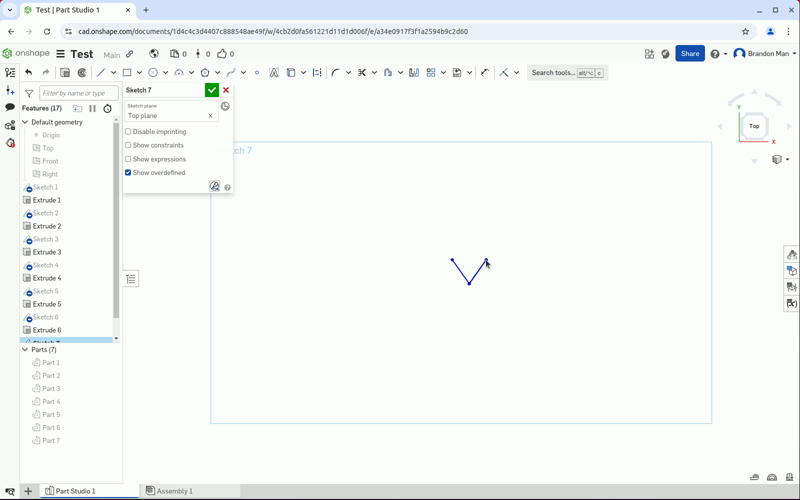
mouse_move(486, 259)
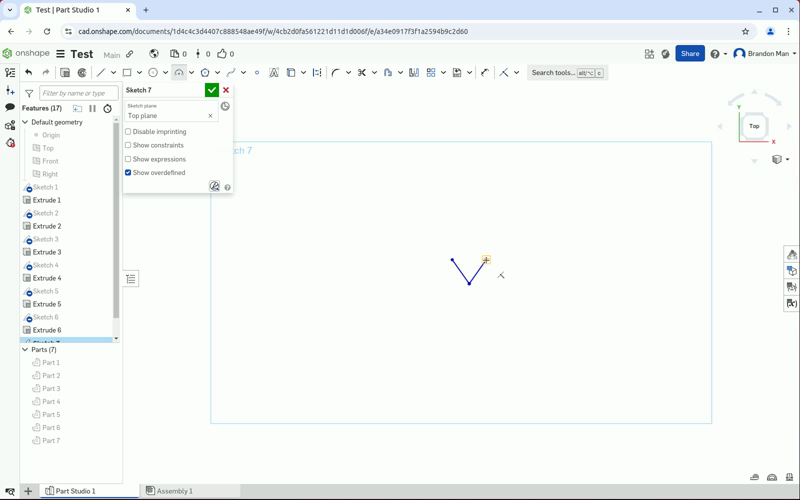
click(486, 259)
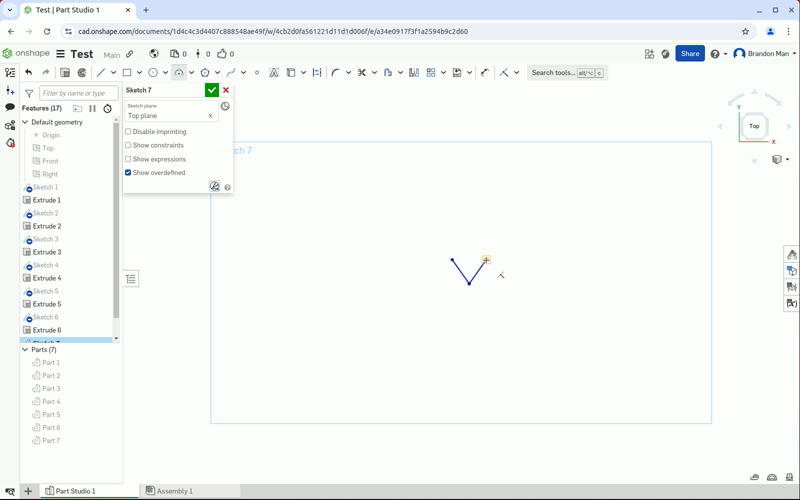
key_down(shift)
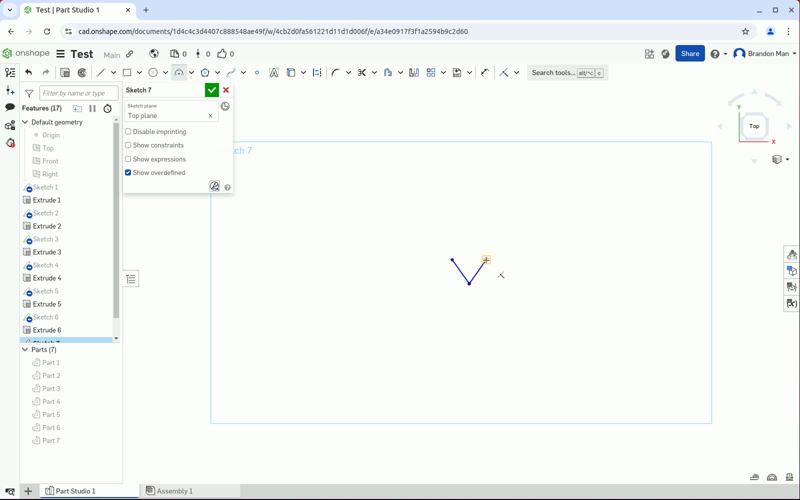
mouse_move(469, 260)
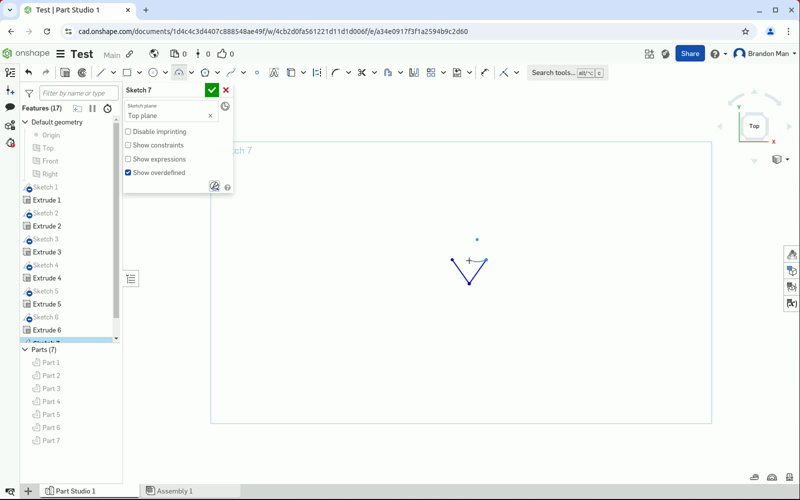
click(469, 260)
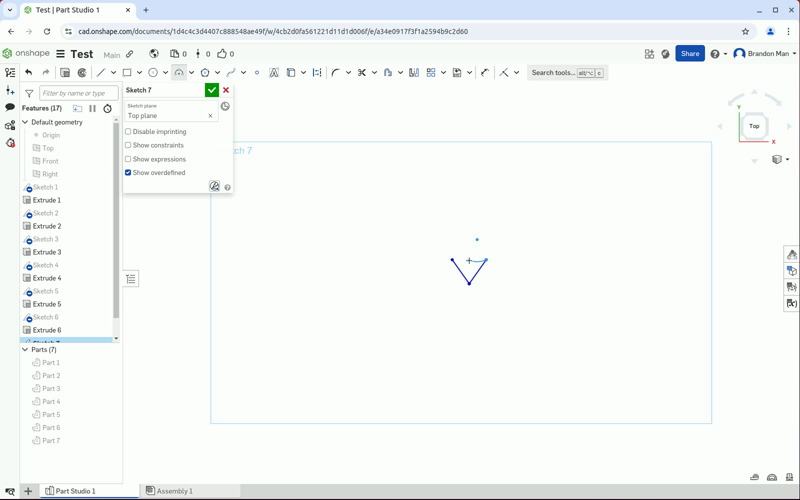
mouse_move(477, 264)
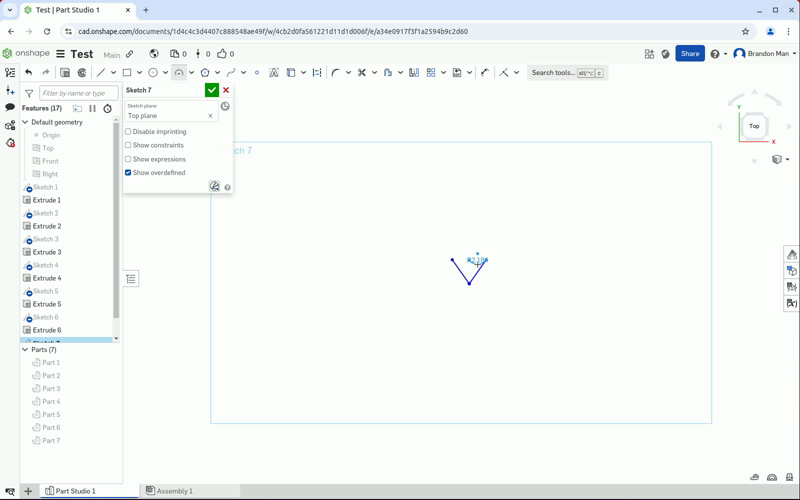
click(477, 264)
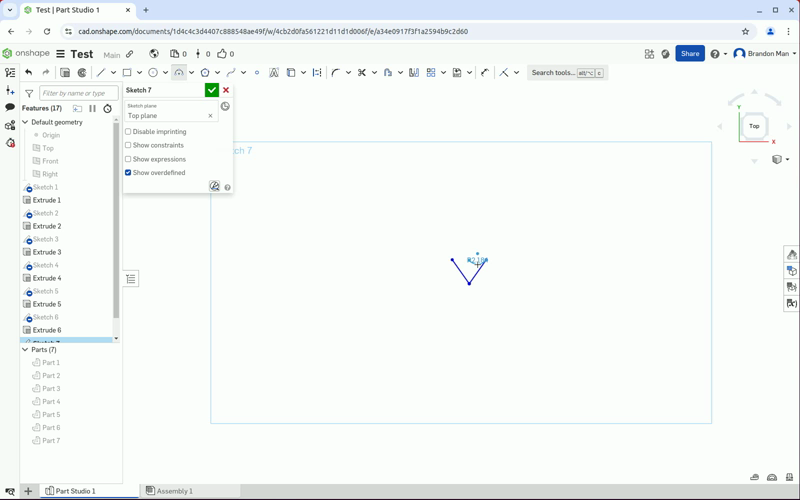
key_up(shift)
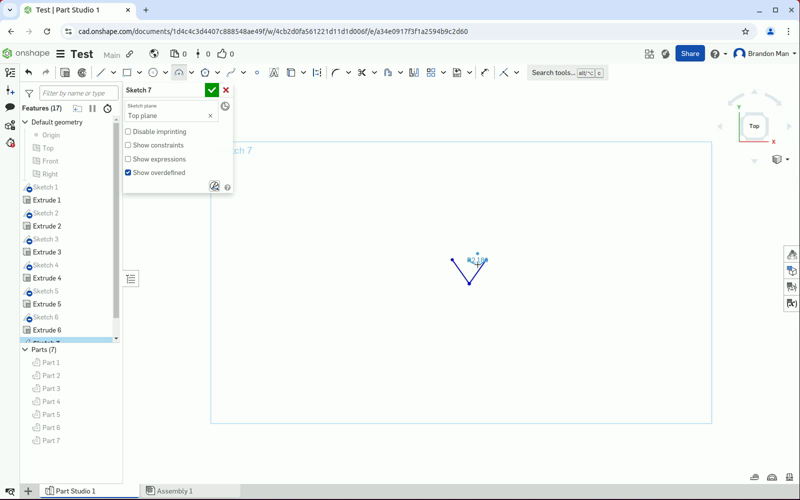
mouse_move(469, 260)
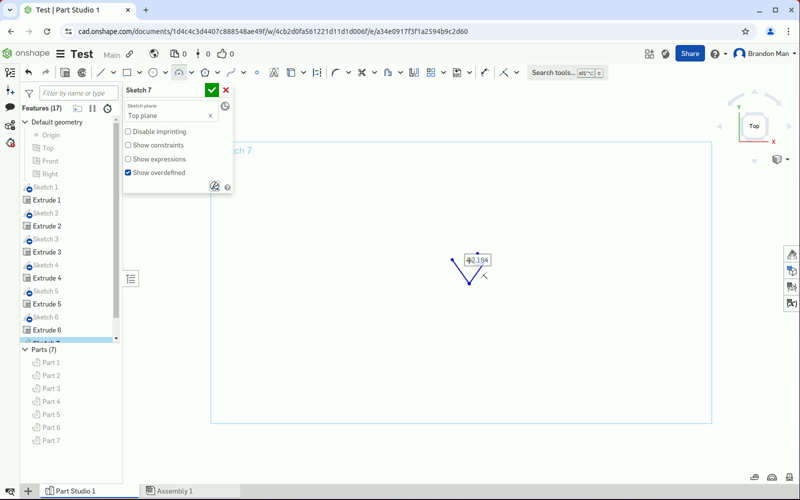
click(469, 260)
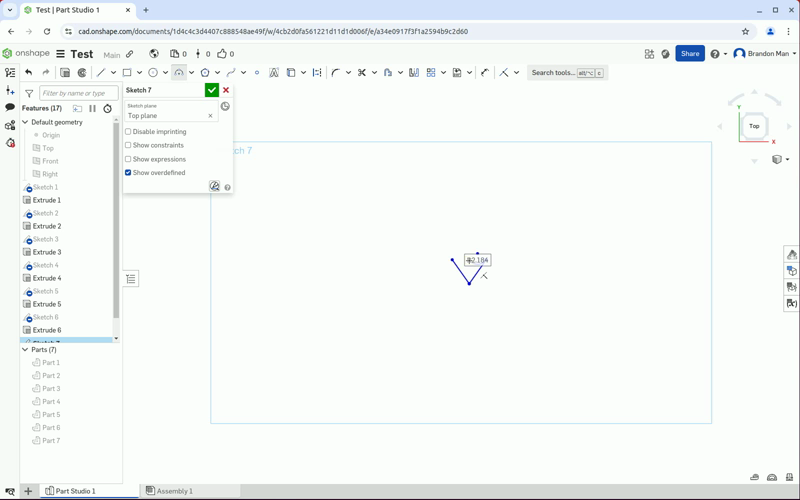
mouse_move(452, 259)
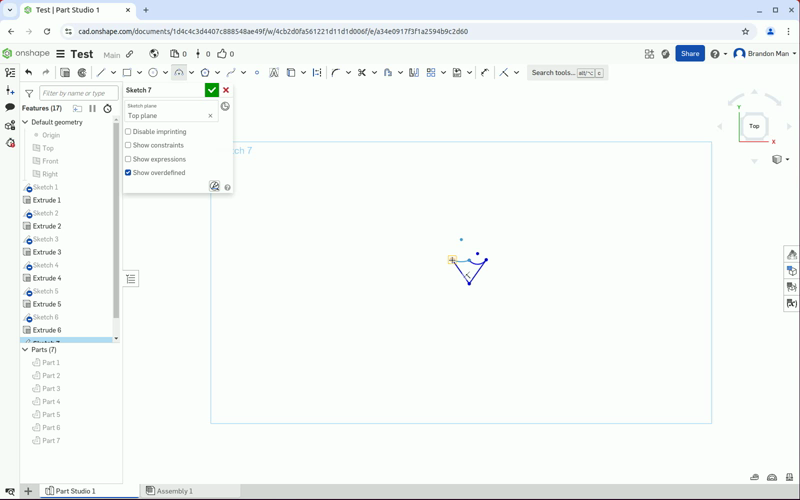
click(452, 259)
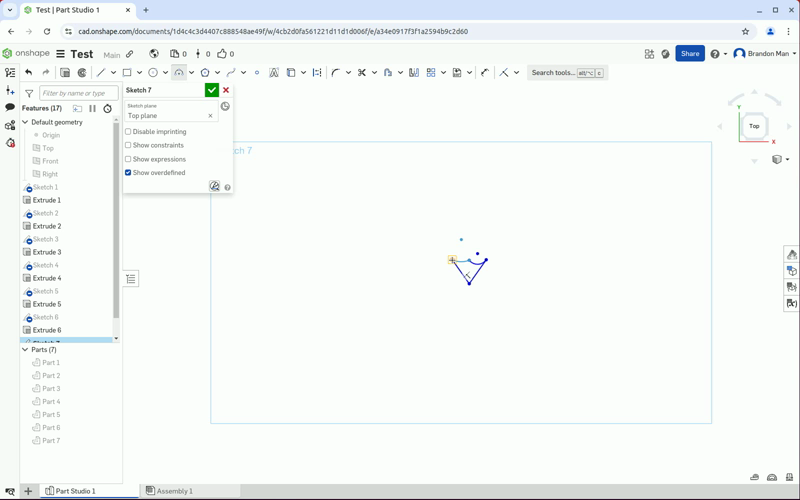
key_down(shift)
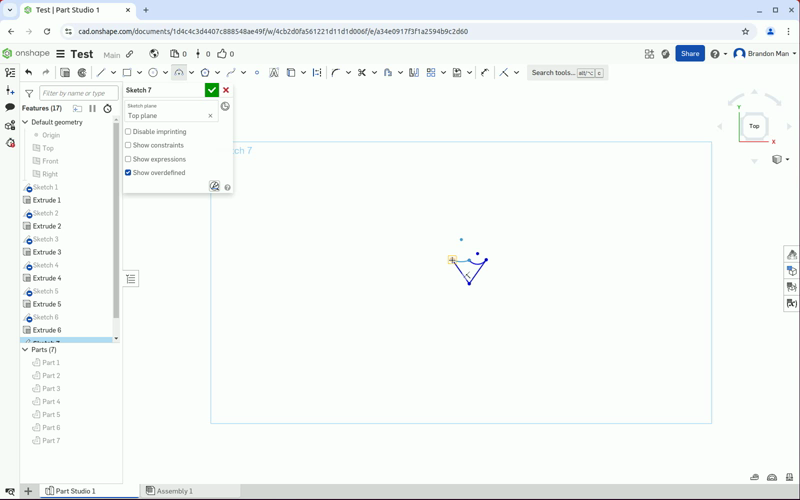
mouse_move(460, 264)
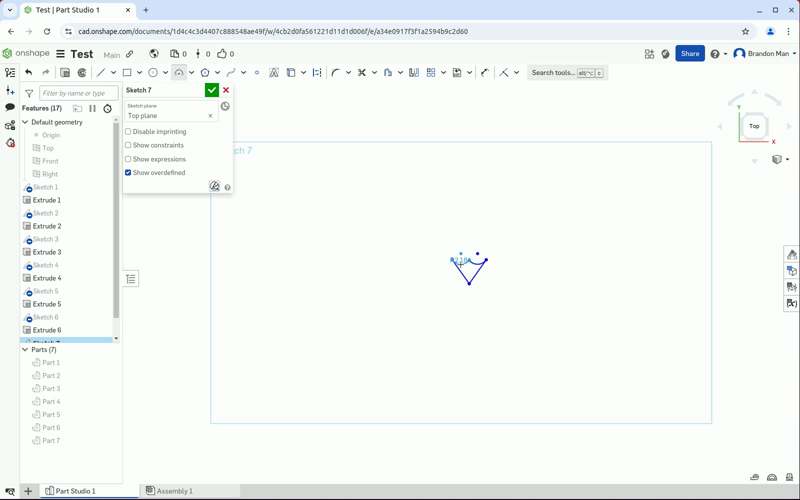
click(460, 264)
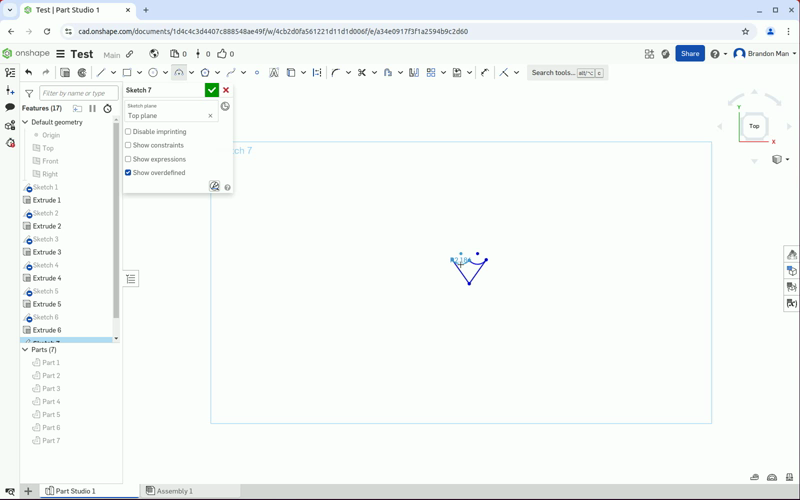
key_up(shift)
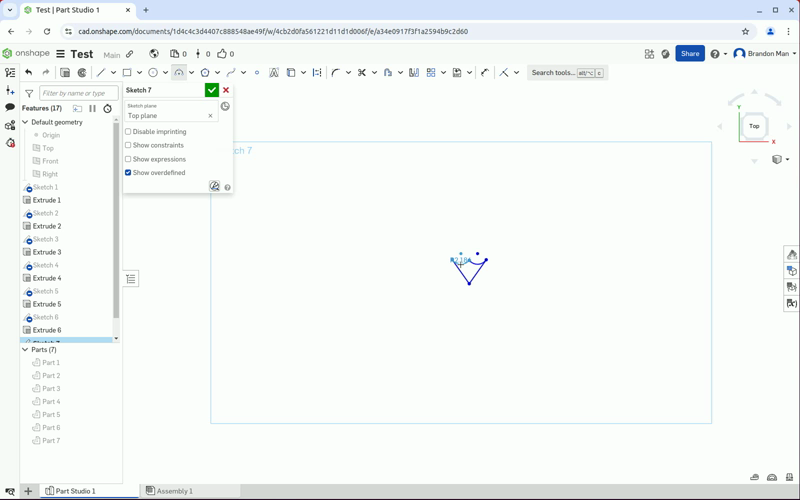
key(esc)
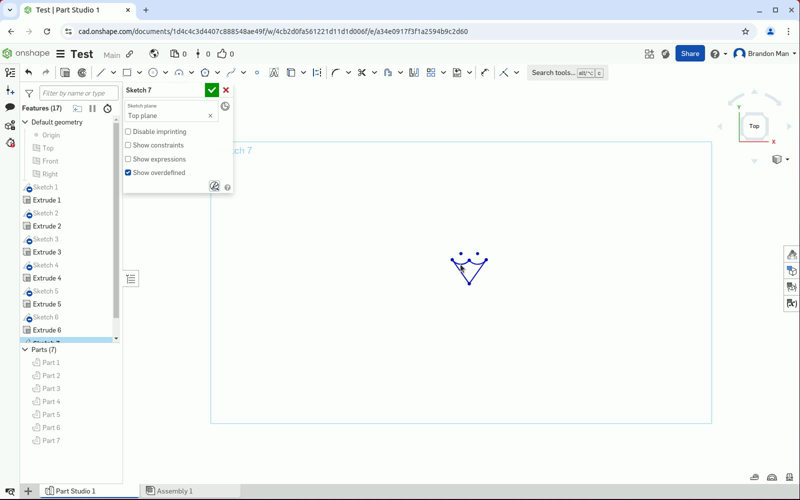
mouse_move(471, 267)
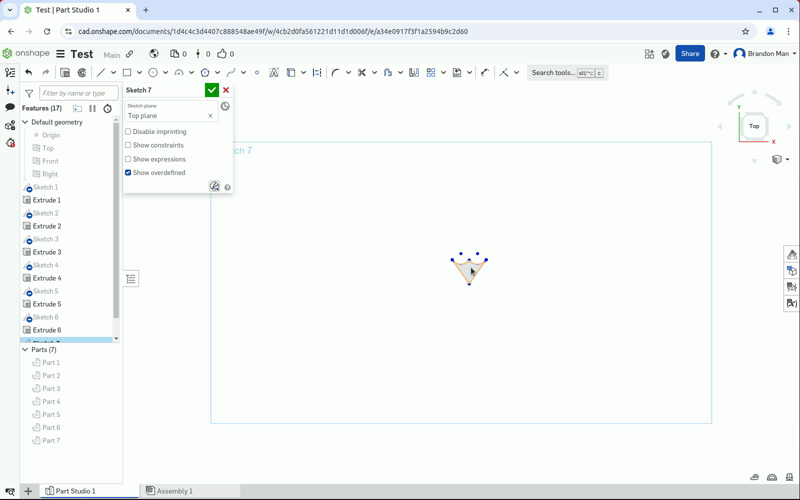
scroll(6)
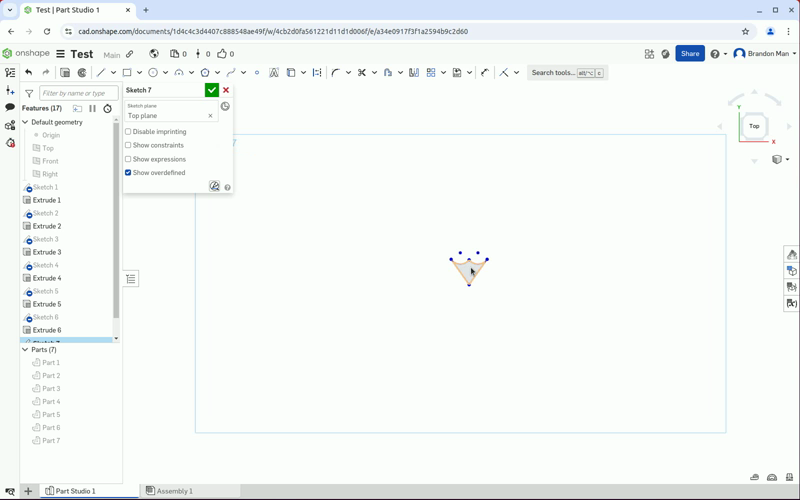
scroll(6)
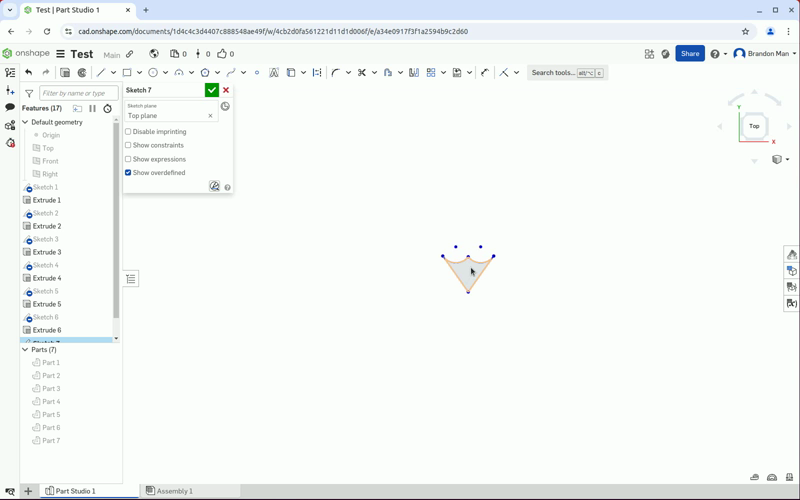
scroll(6)
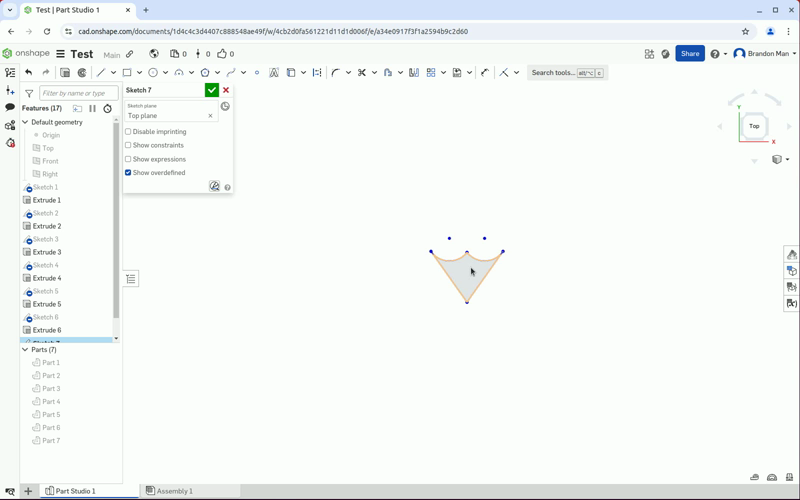
scroll(6)
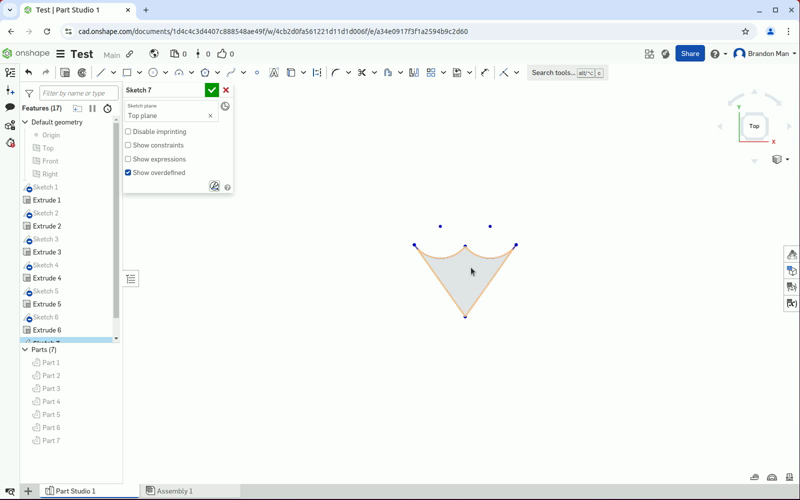
scroll(6)
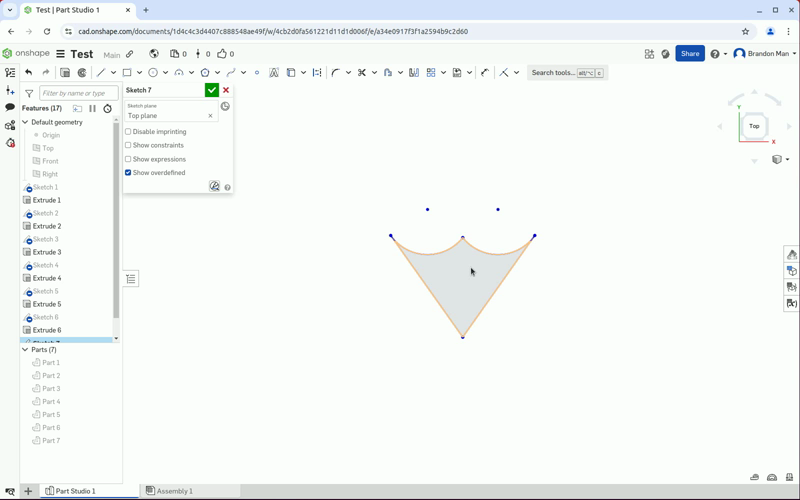
scroll(6)
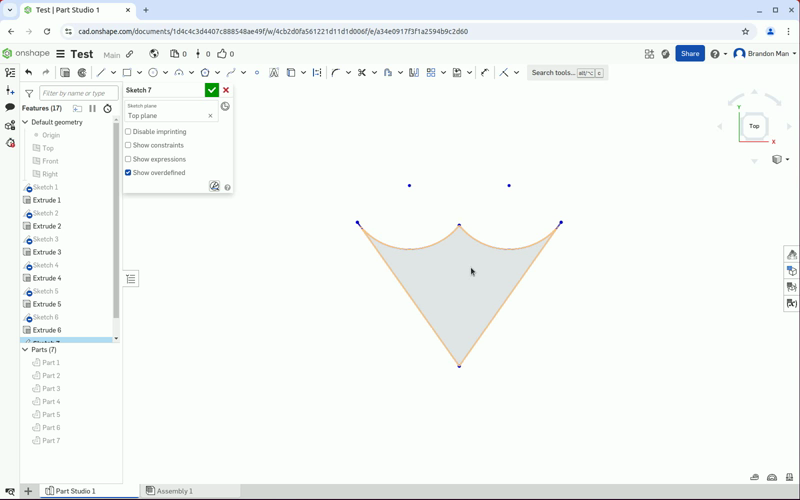
scroll(6)
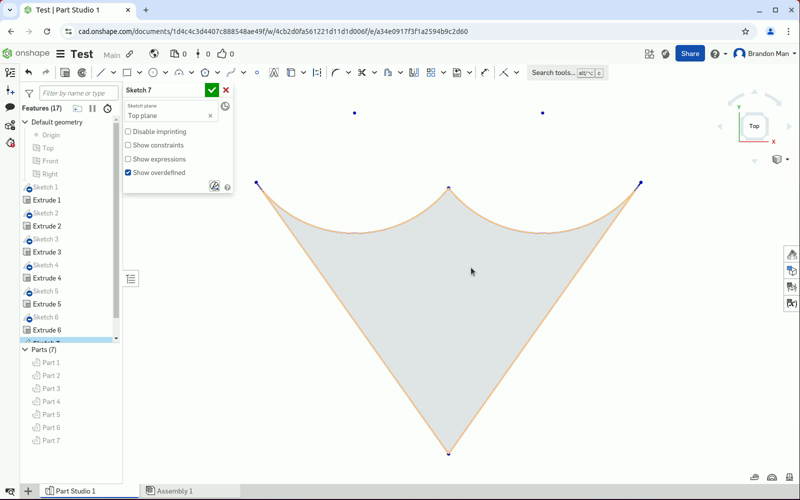
click(471, 267)
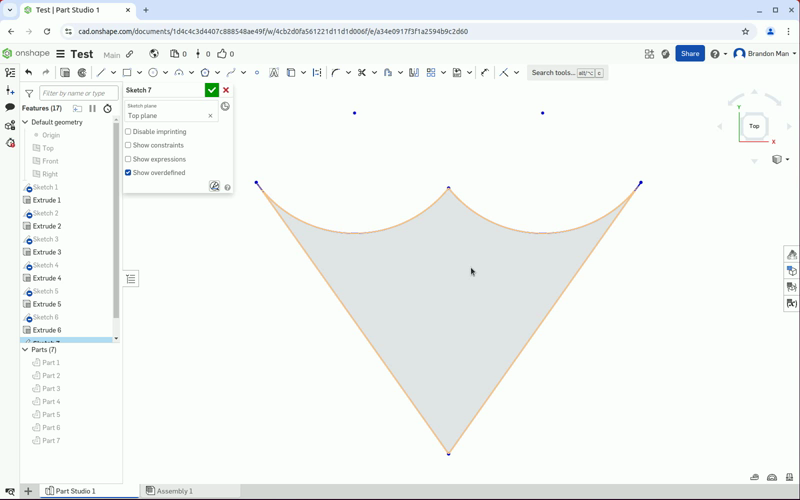
scroll(-6)
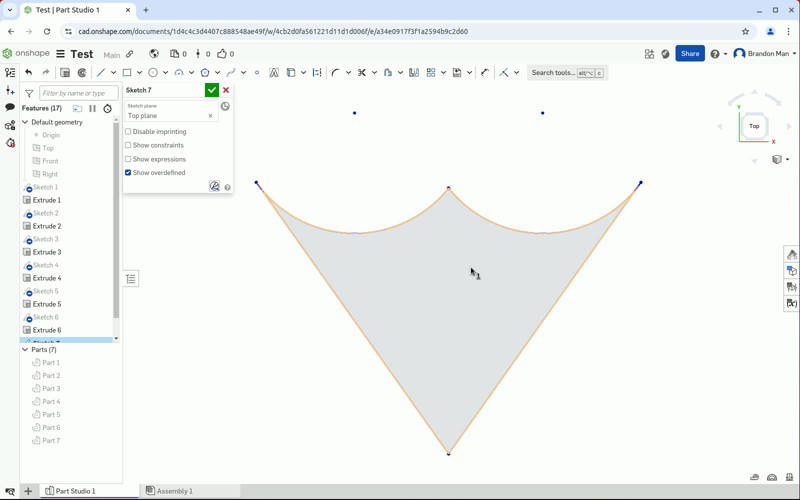
scroll(-6)
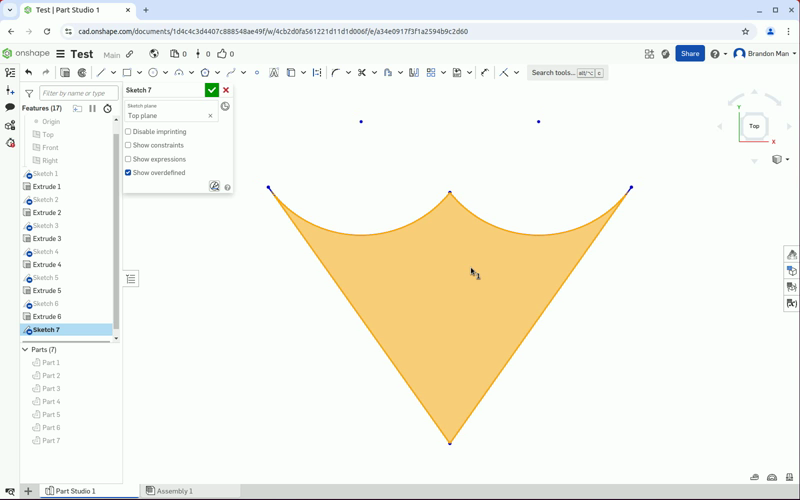
scroll(-6)
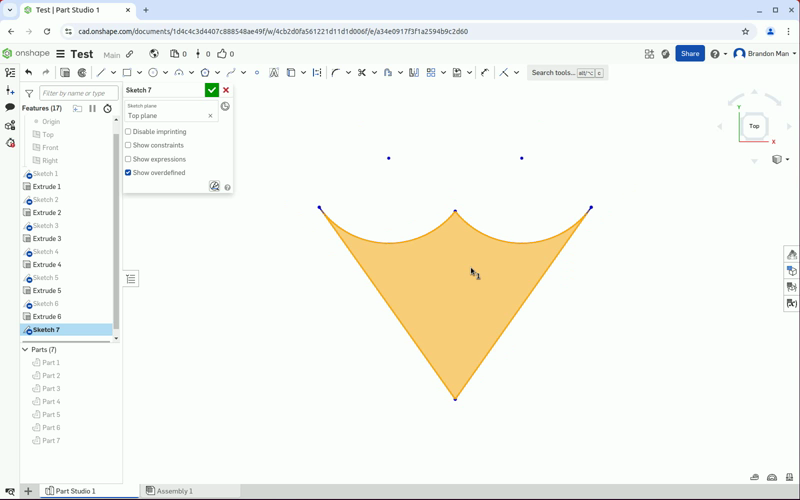
scroll(-6)
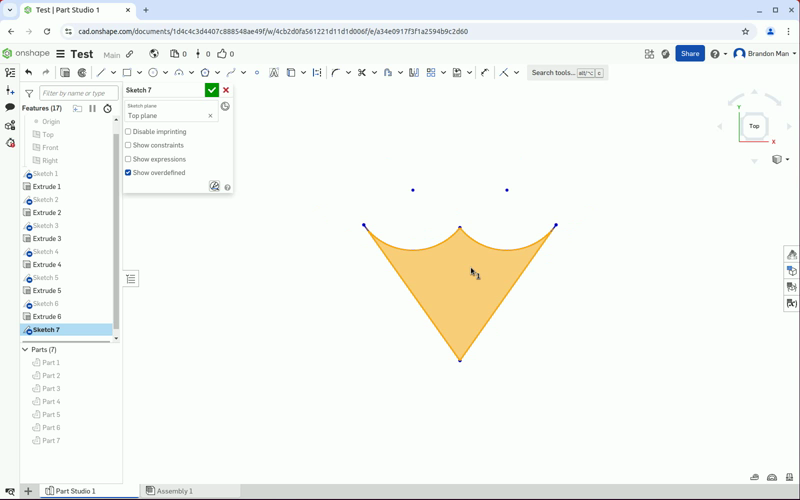
scroll(-6)
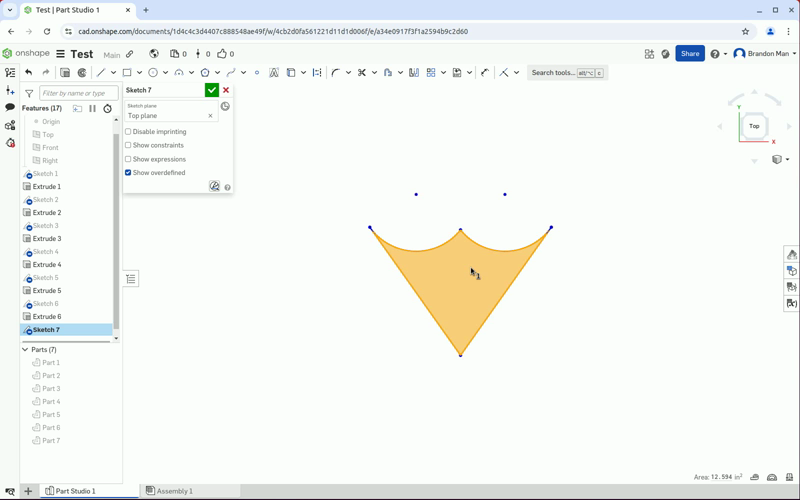
scroll(-6)
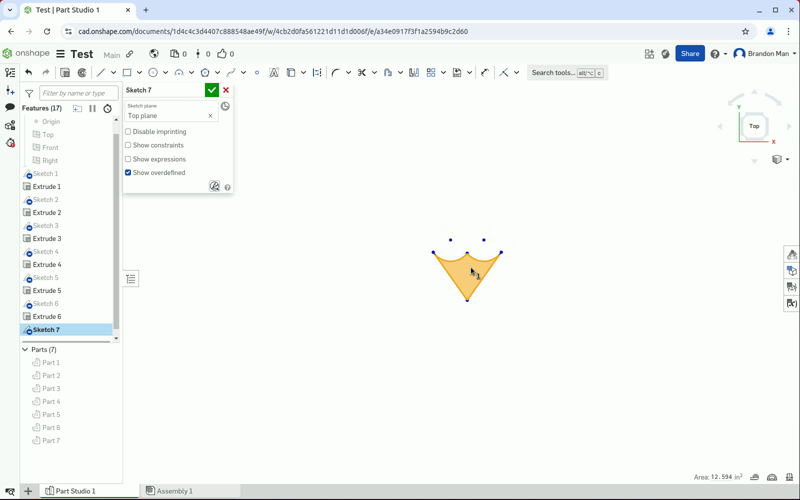
scroll(-6)
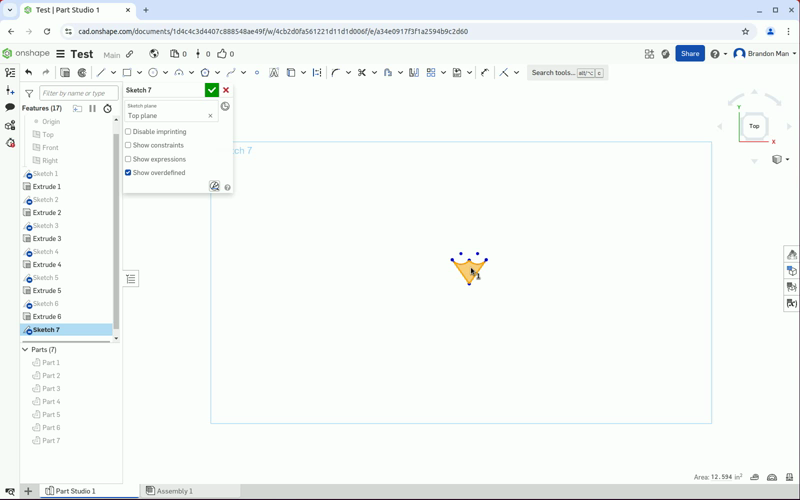
mouse_move(73, 352)
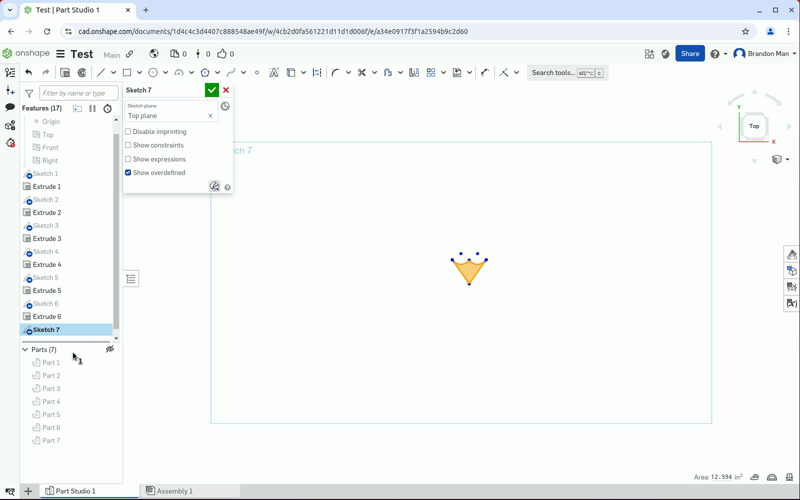
key(shift+y)
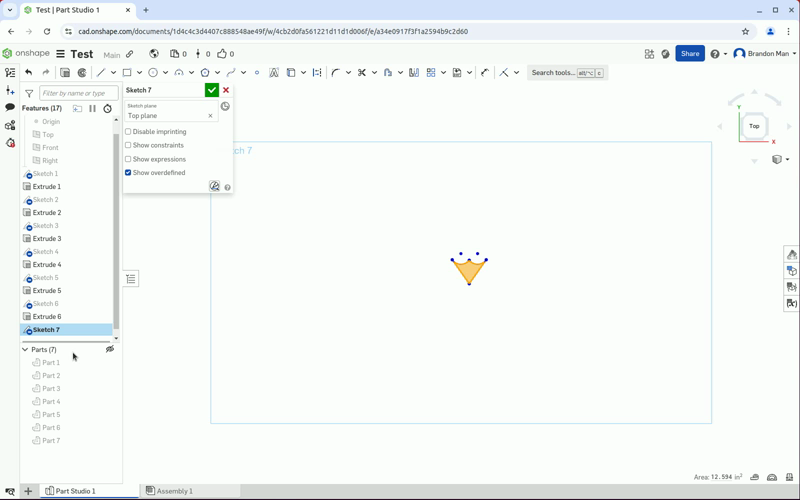
key(shift+e)
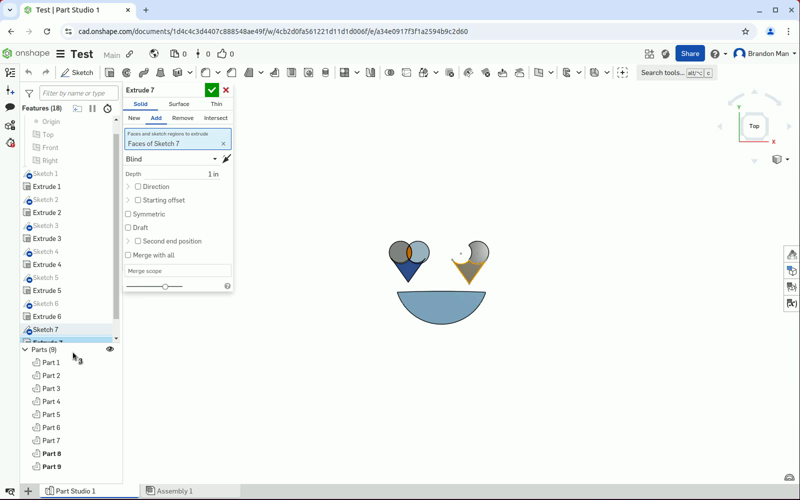
mouse_move(143, 106)
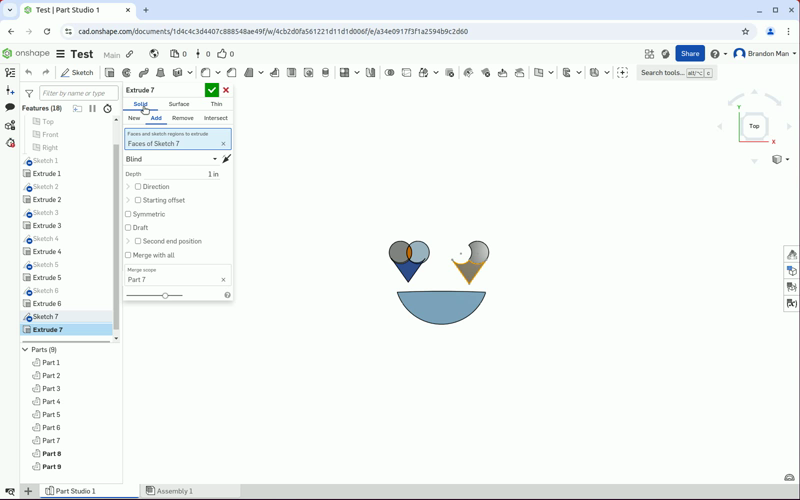
click(143, 106)
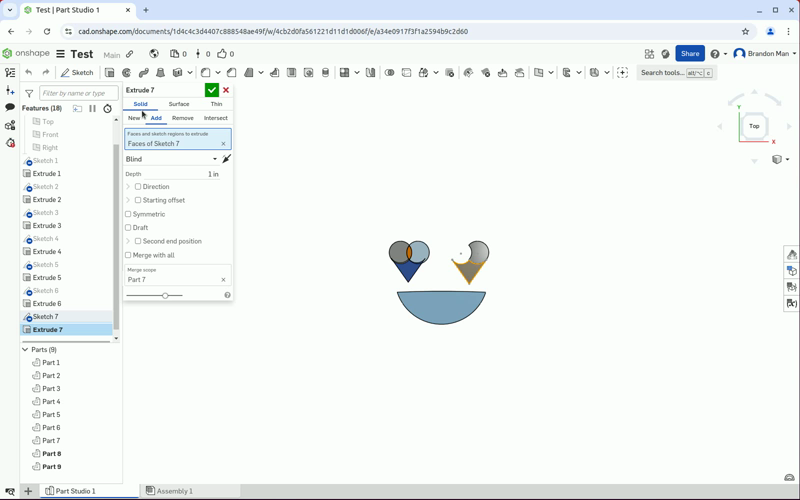
mouse_move(137, 120)
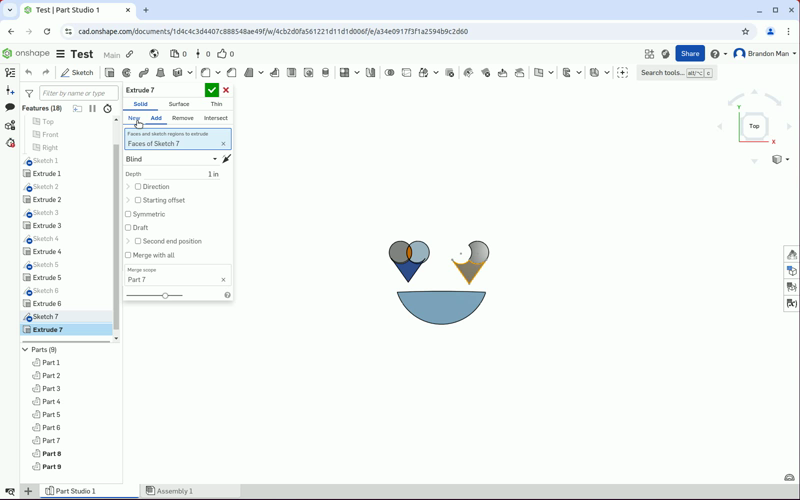
click(137, 120)
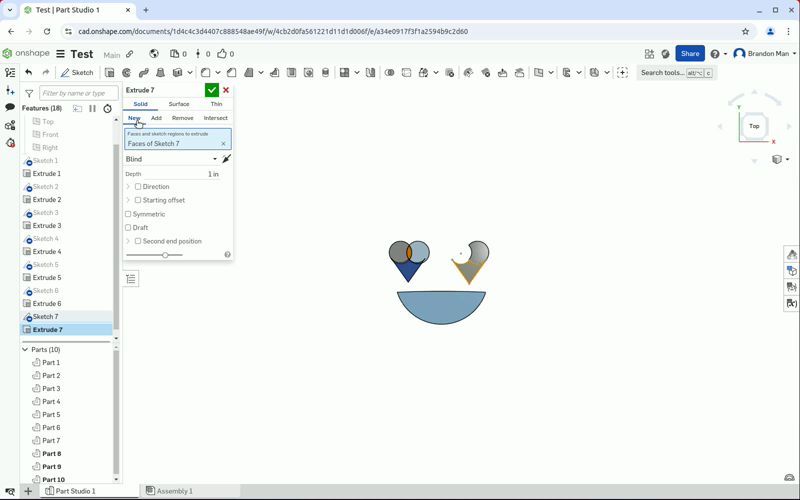
key(tab, 4)
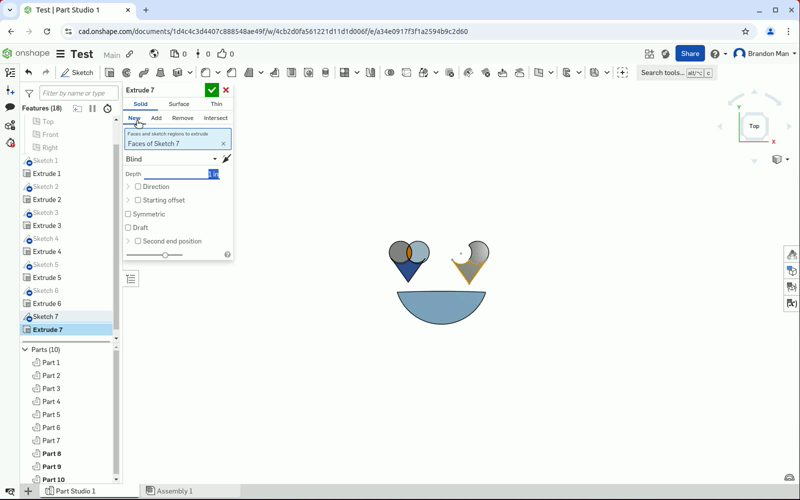
text(12.276)
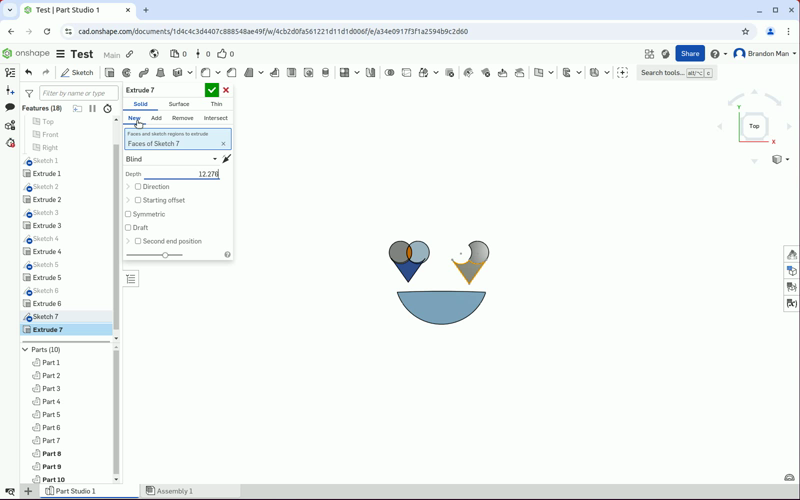
key(enter)
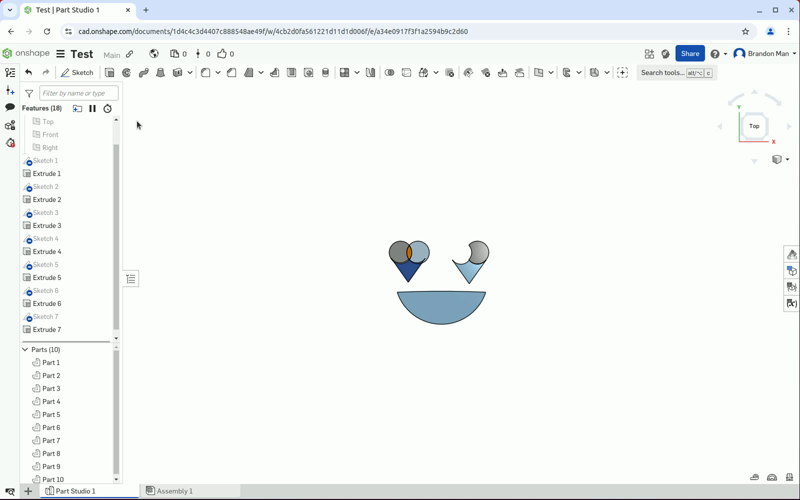
key(shift+h)
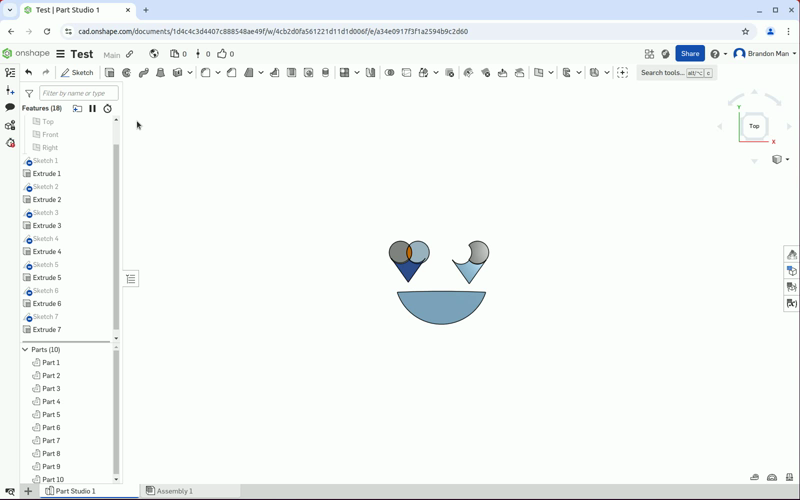
key(shift+h)
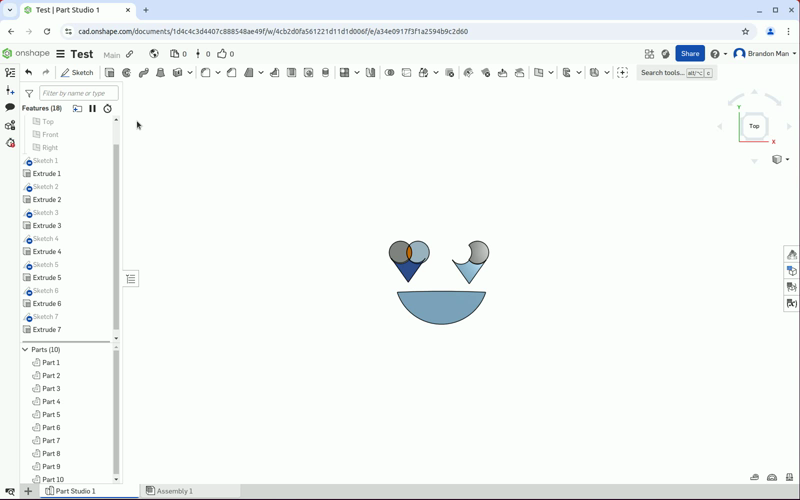
mouse_move(69, 163)
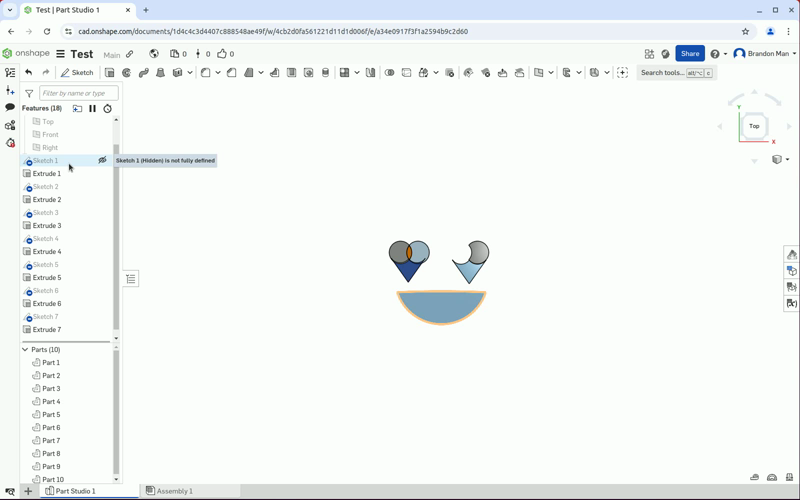
click(69, 163)
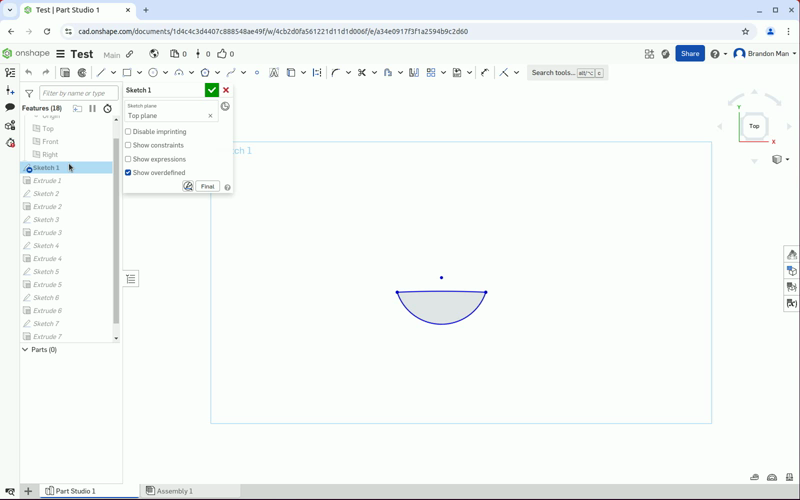
mouse_move(229, 92)
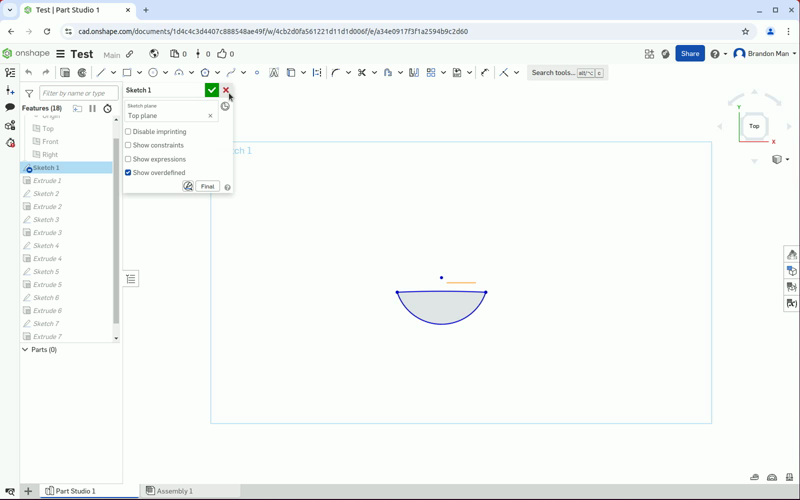
click(229, 92)
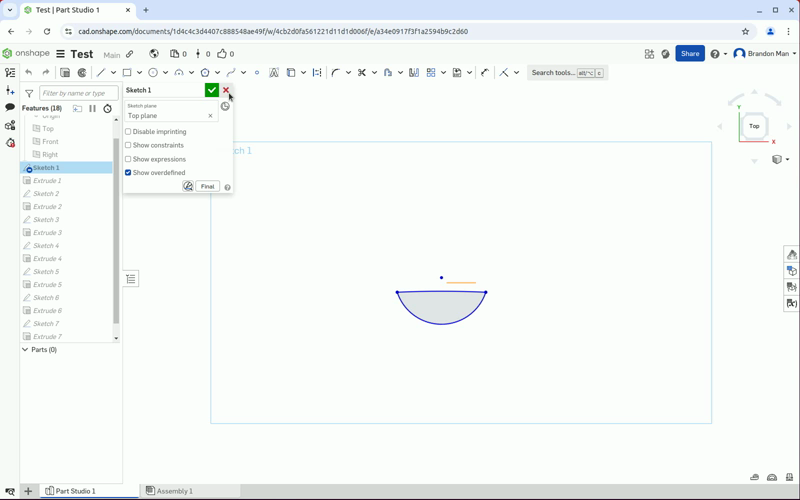
key(shift+s)
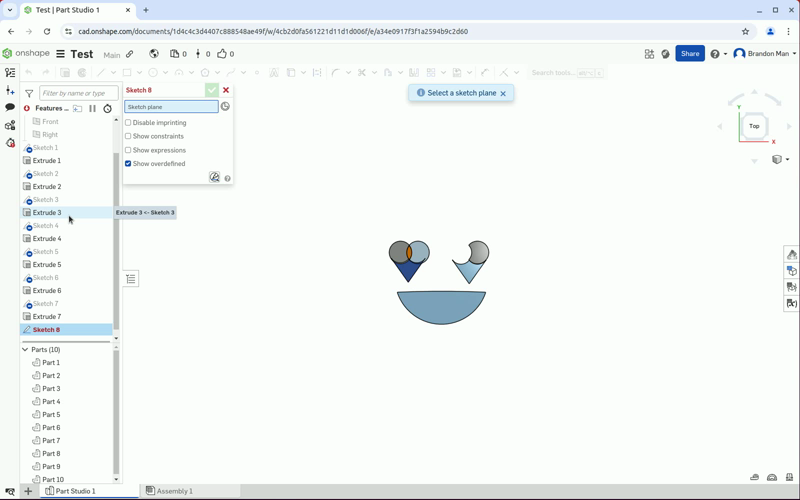
scroll(3)
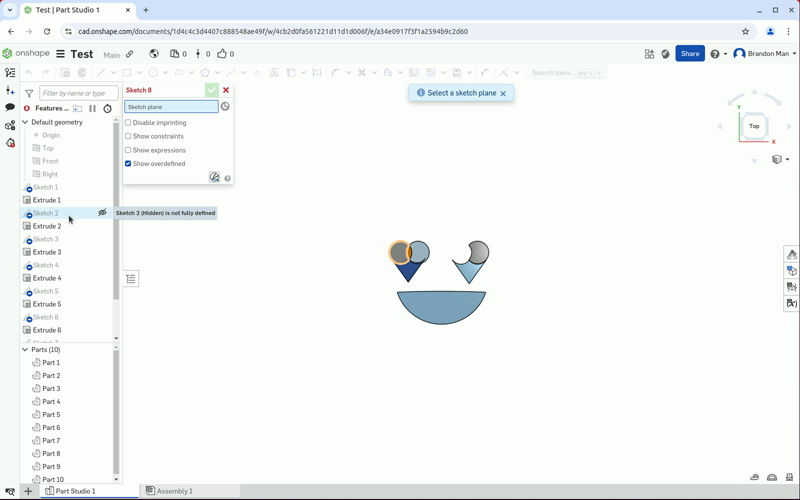
mouse_move(69, 150)
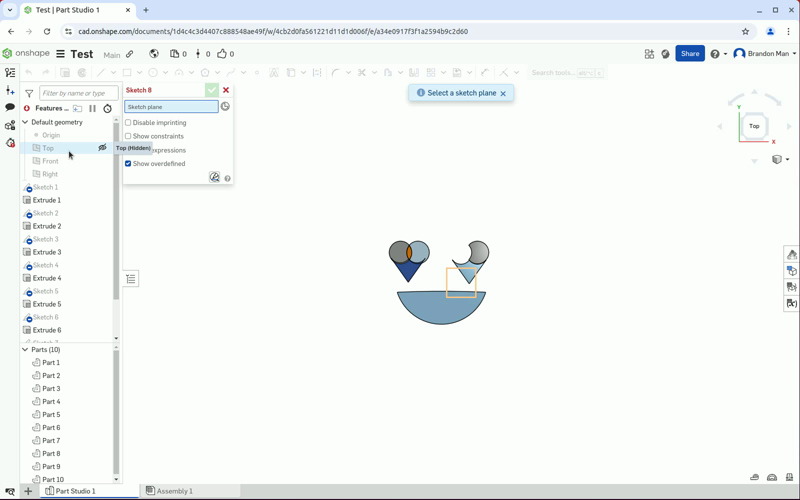
click(69, 150)
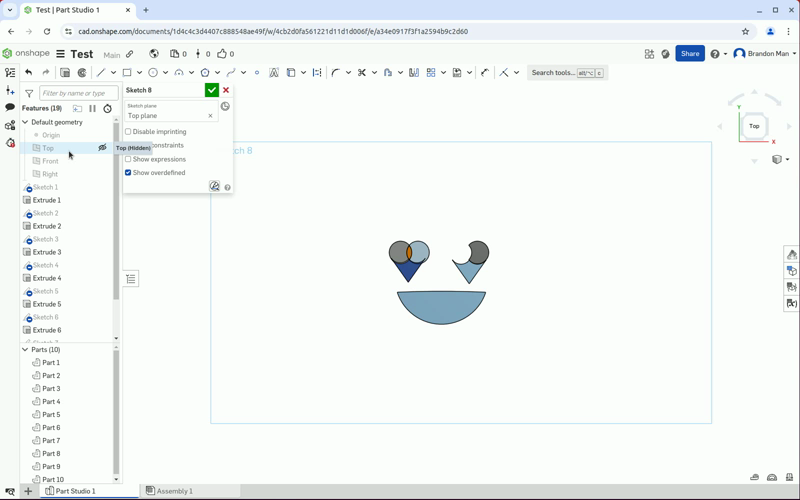
mouse_move(69, 352)
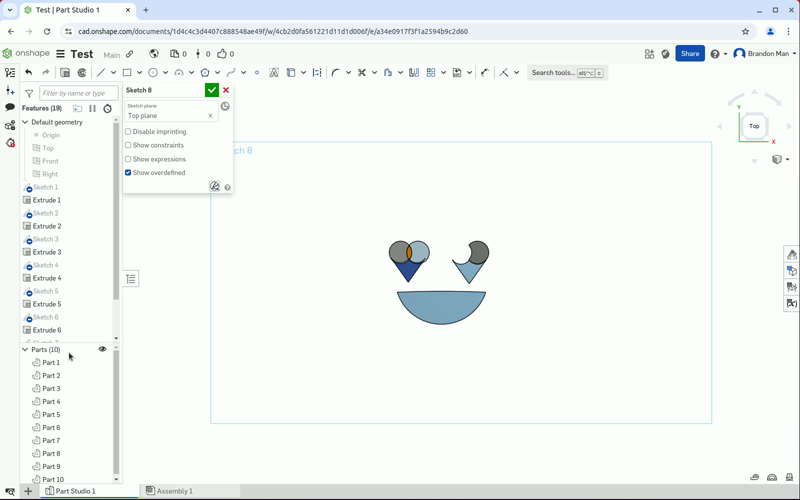
key(y)
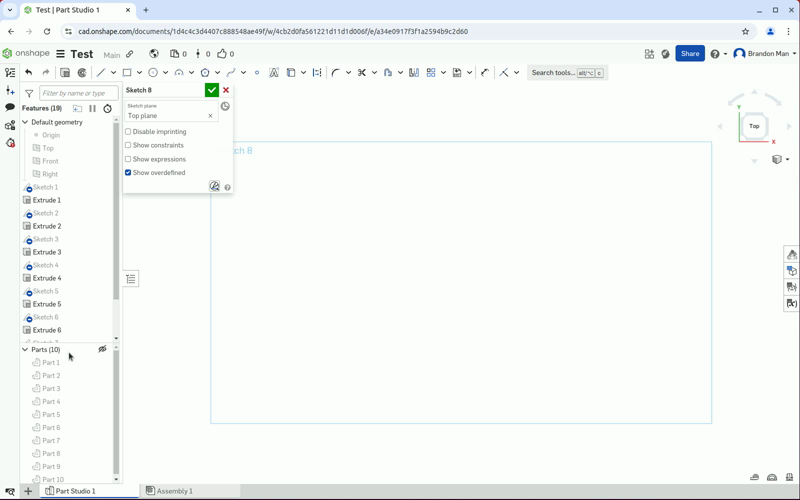
key(a)
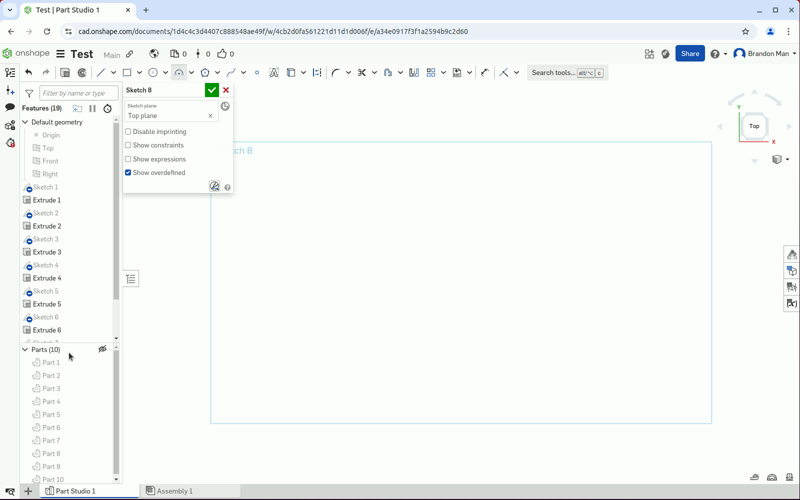
key_down(shift)
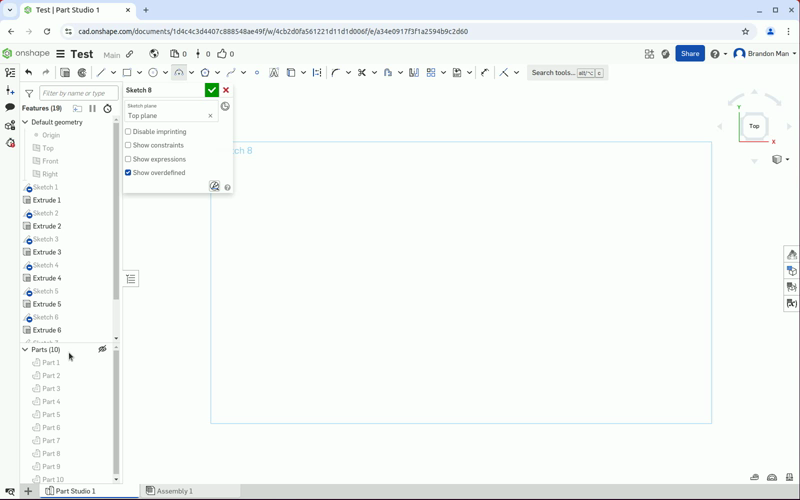
mouse_move(468, 259)
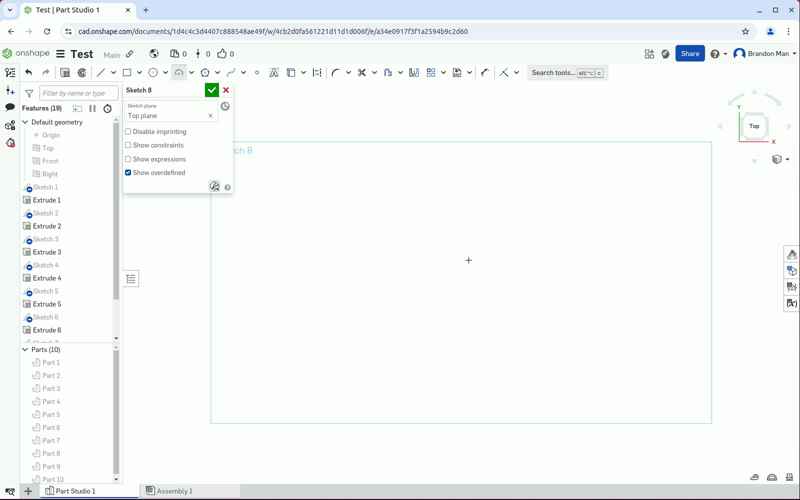
click(468, 259)
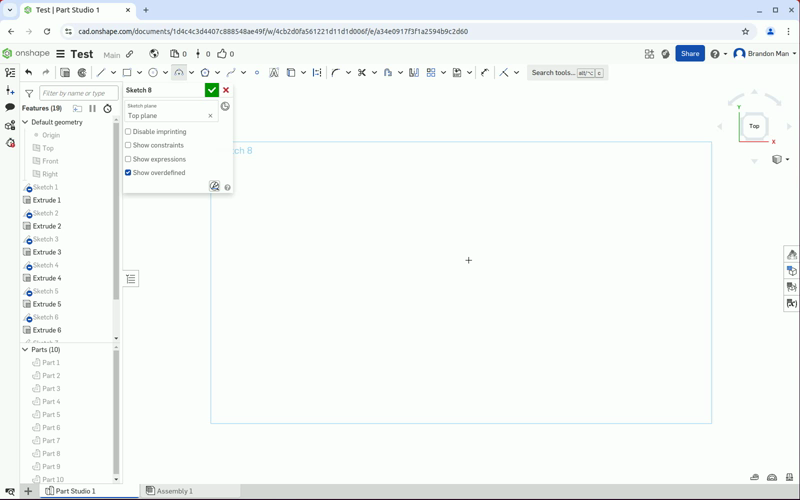
key_up(shift)
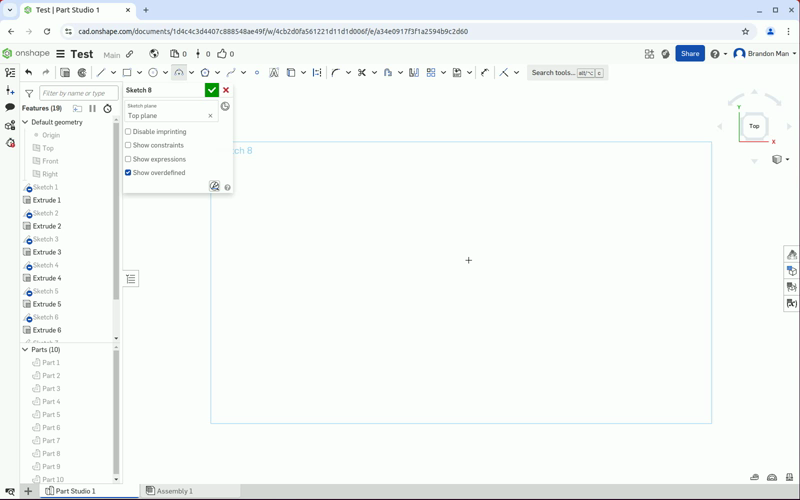
key_down(shift)
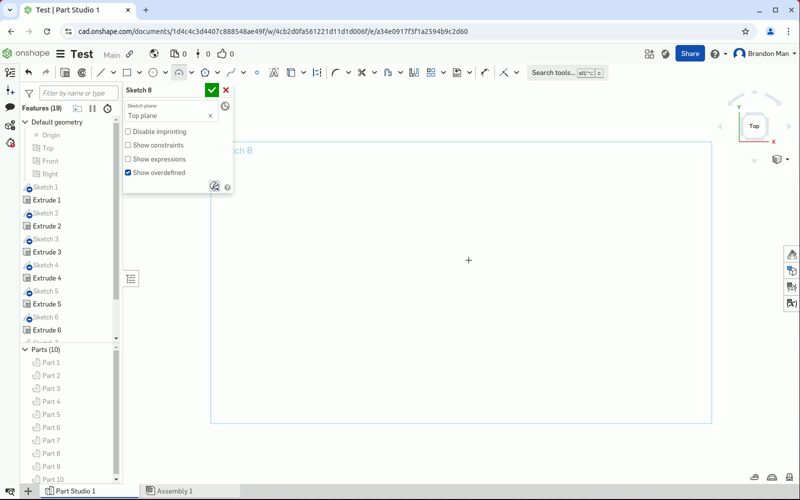
mouse_move(468, 245)
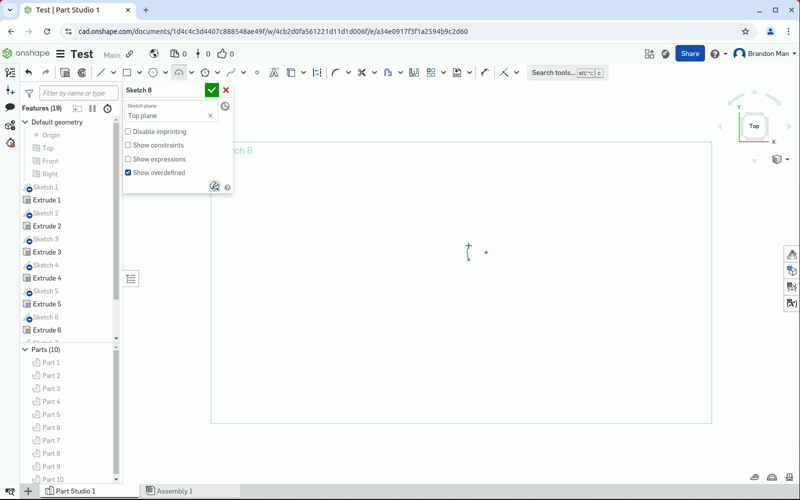
click(468, 245)
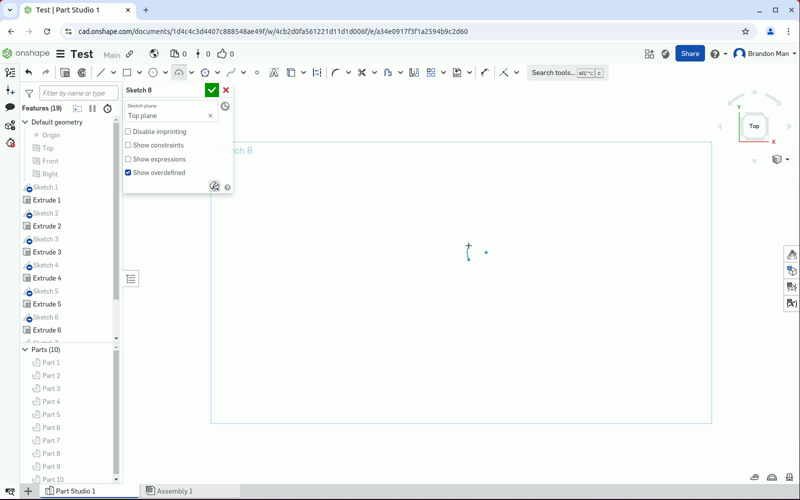
mouse_move(466, 252)
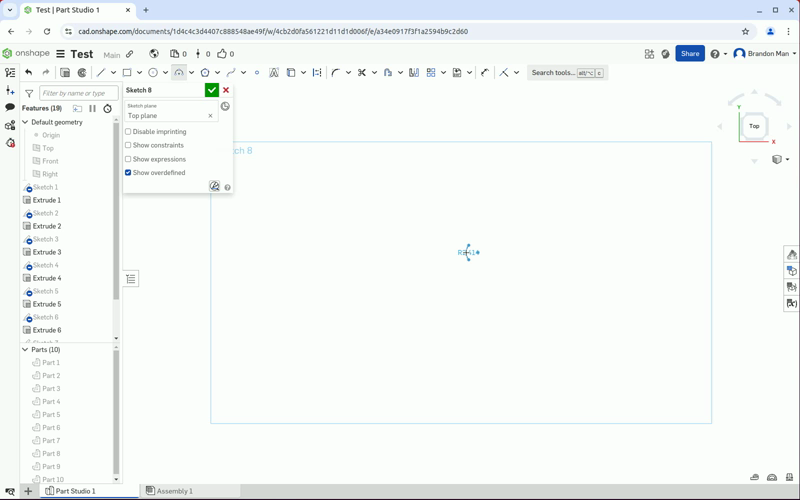
click(466, 252)
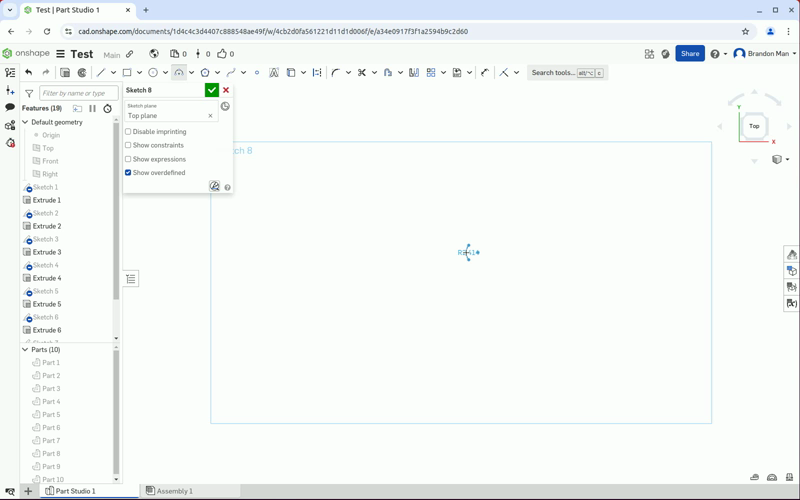
key_up(shift)
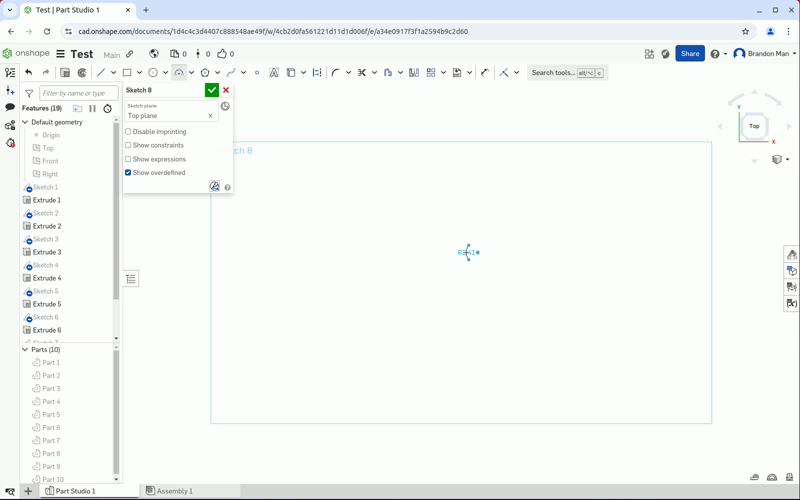
mouse_move(468, 245)
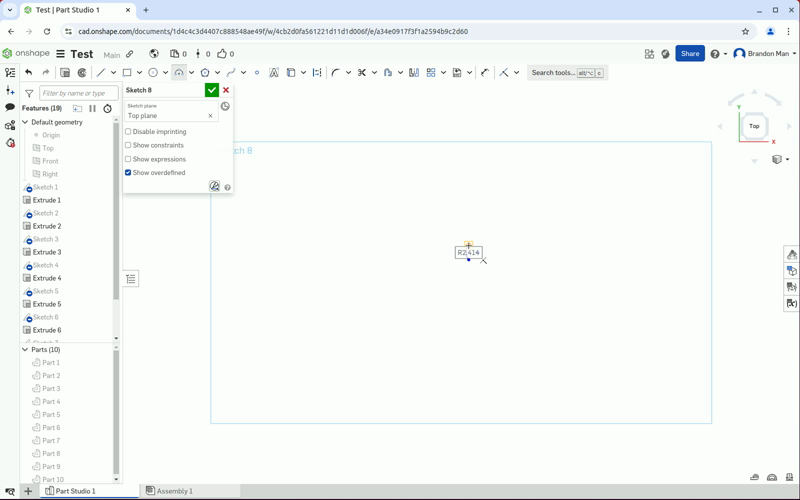
click(468, 245)
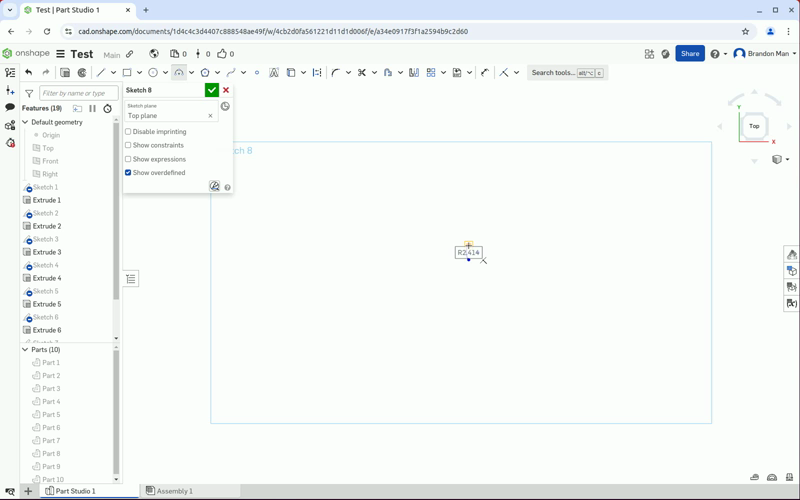
mouse_move(468, 259)
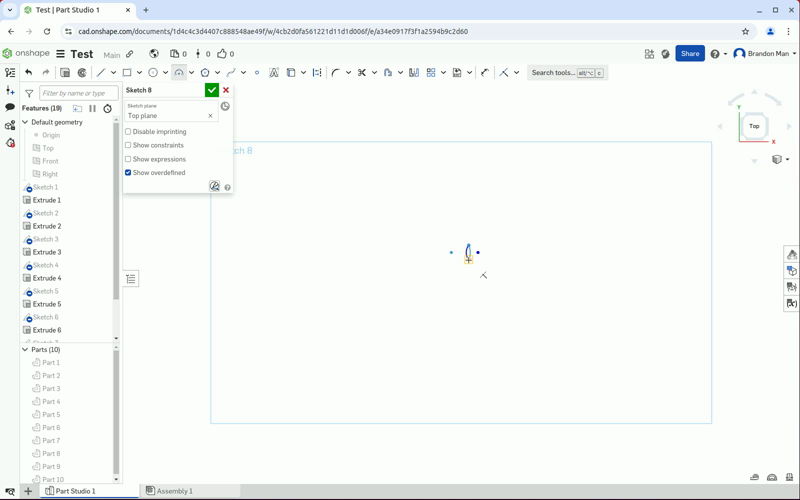
click(468, 259)
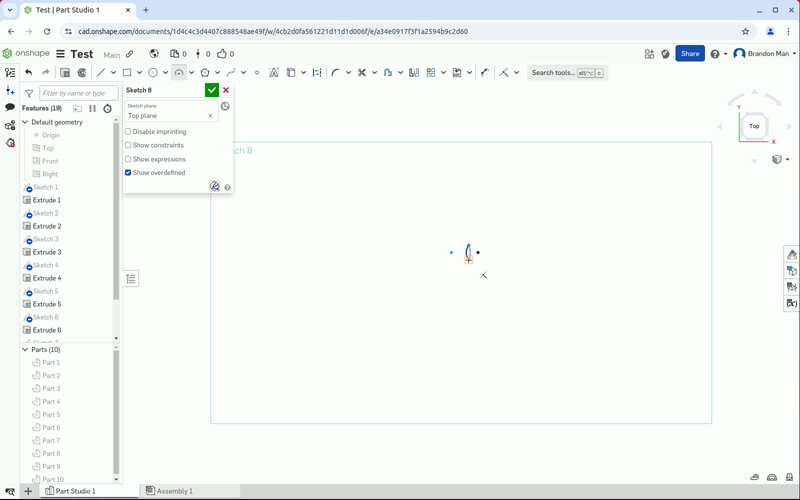
key_down(shift)
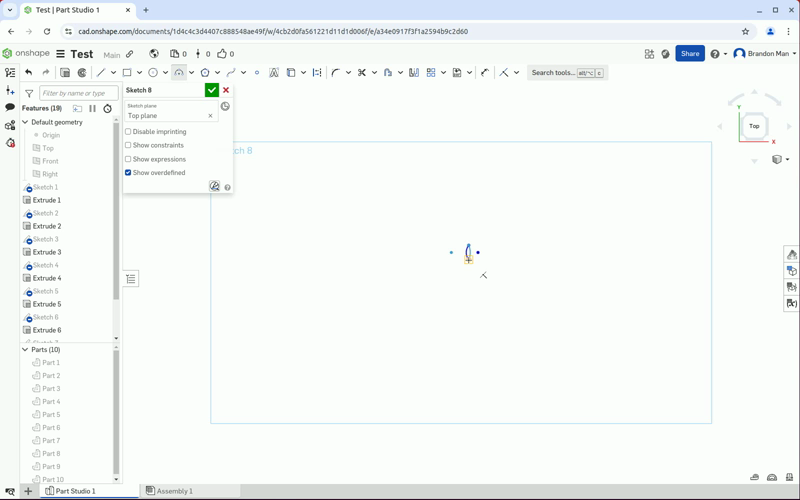
mouse_move(449, 252)
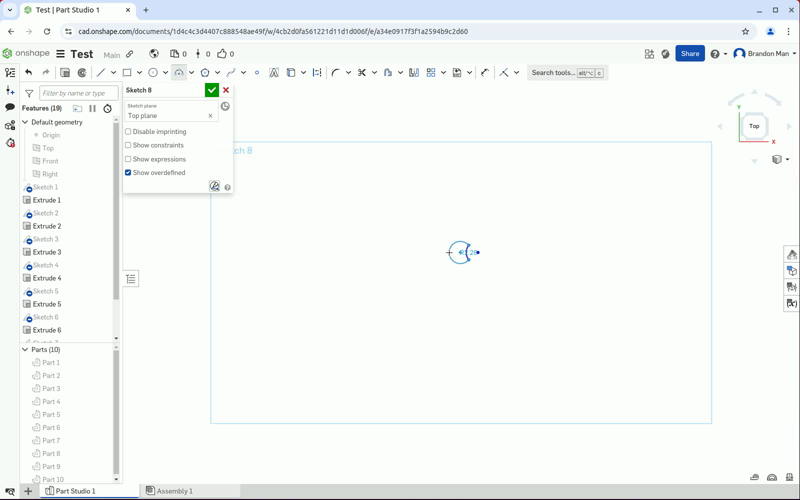
click(449, 252)
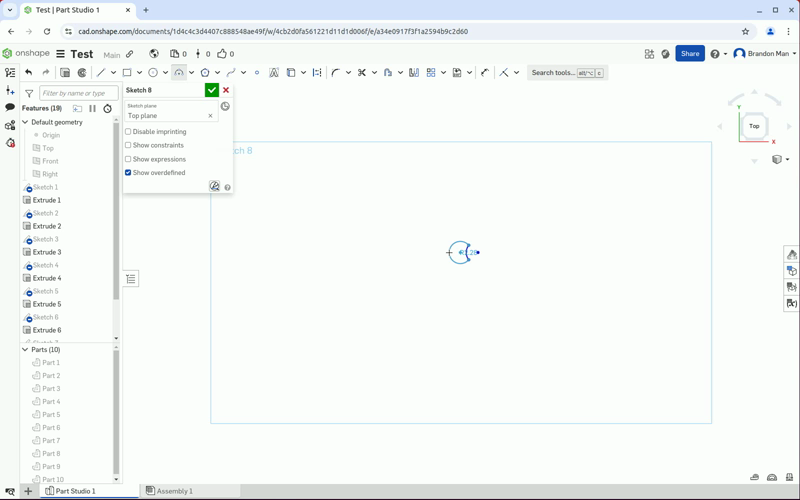
key_up(shift)
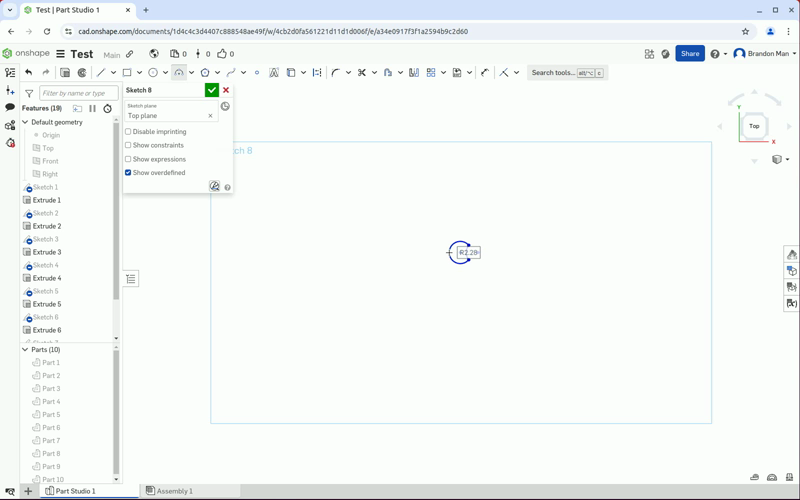
key(esc)
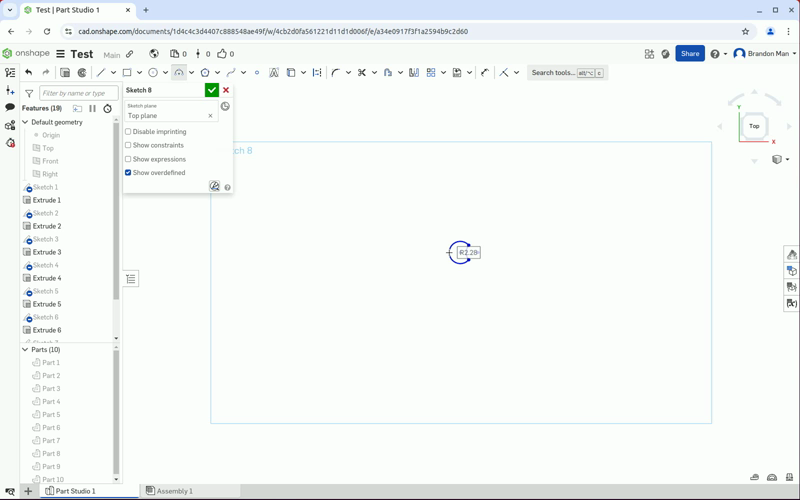
mouse_move(461, 261)
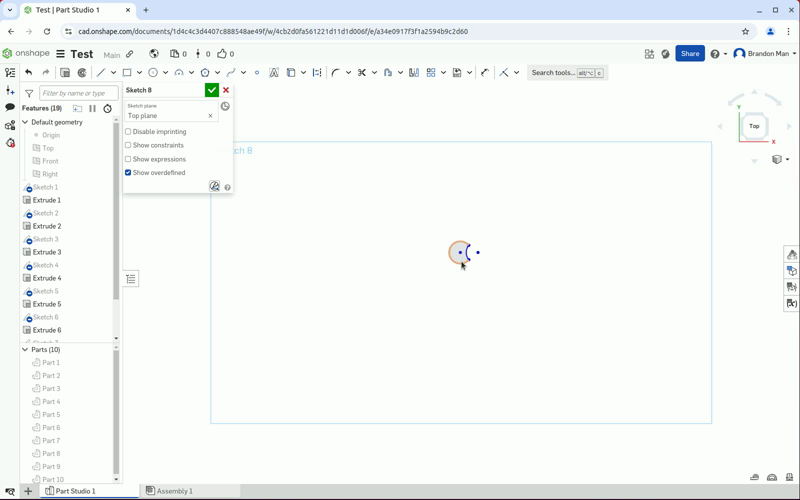
scroll(6)
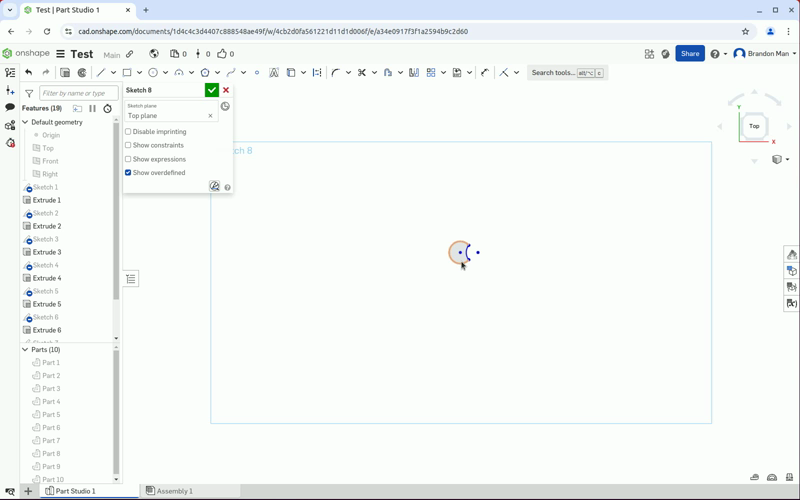
scroll(6)
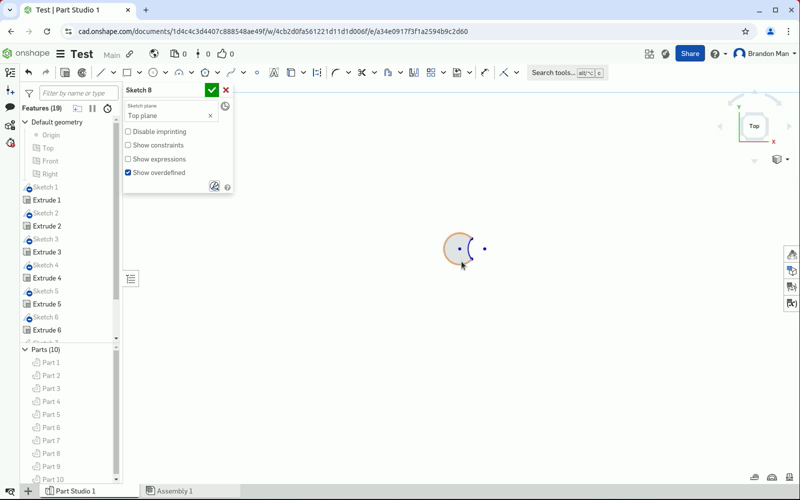
scroll(6)
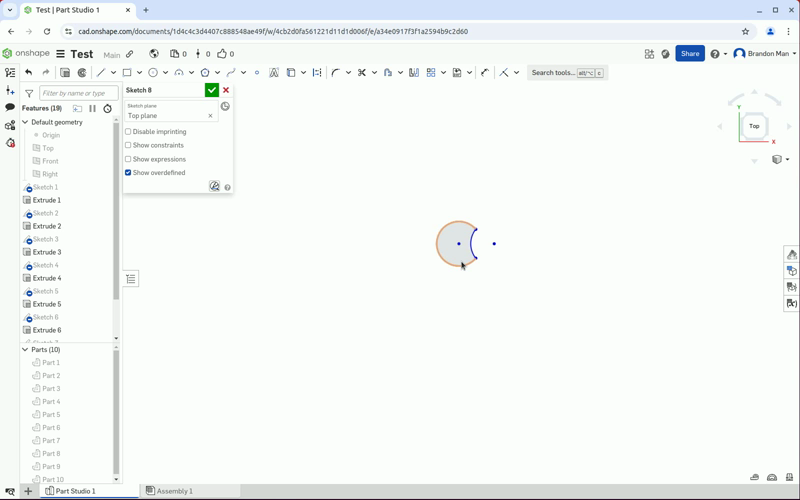
scroll(6)
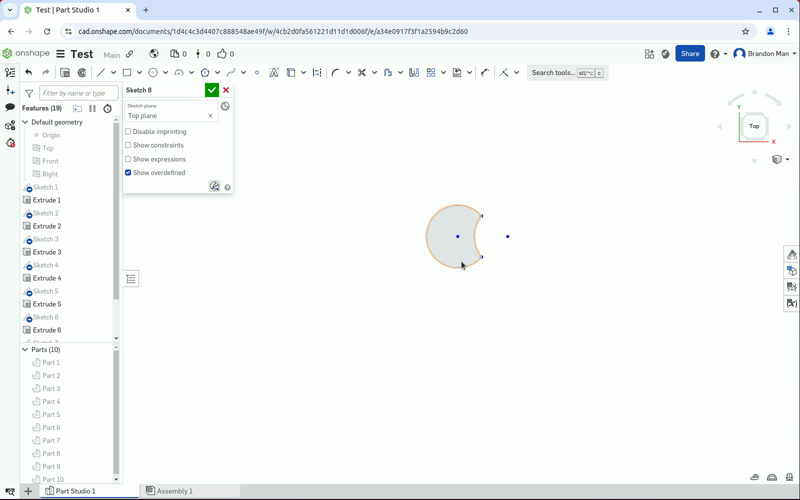
scroll(6)
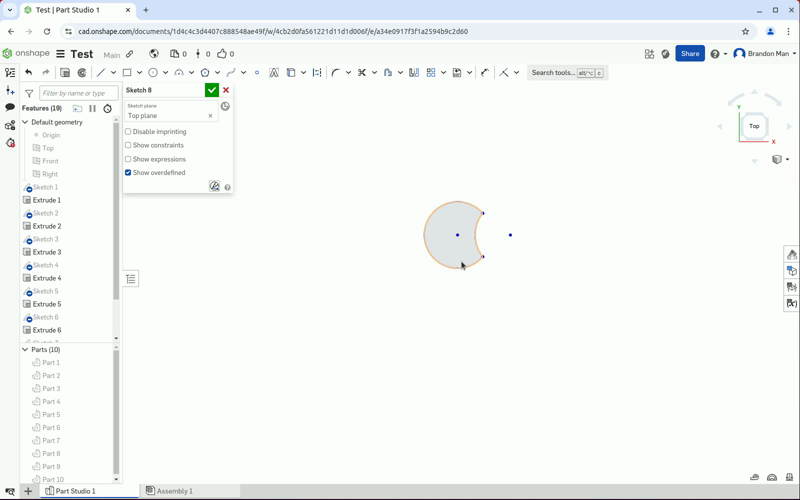
scroll(6)
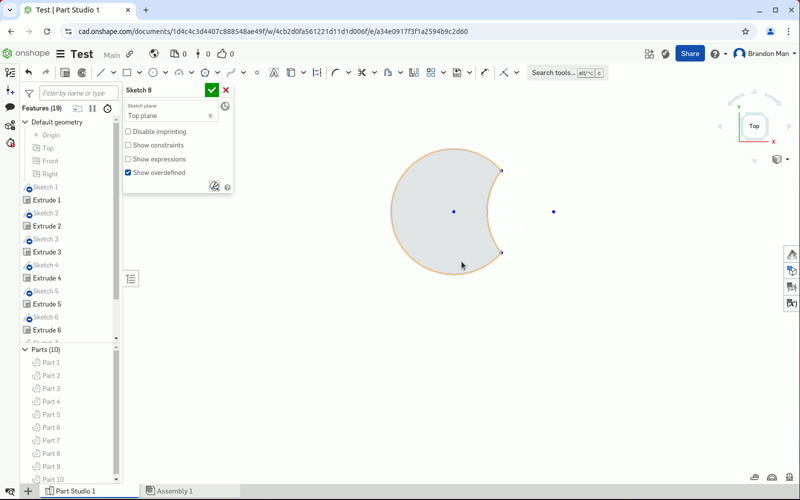
scroll(6)
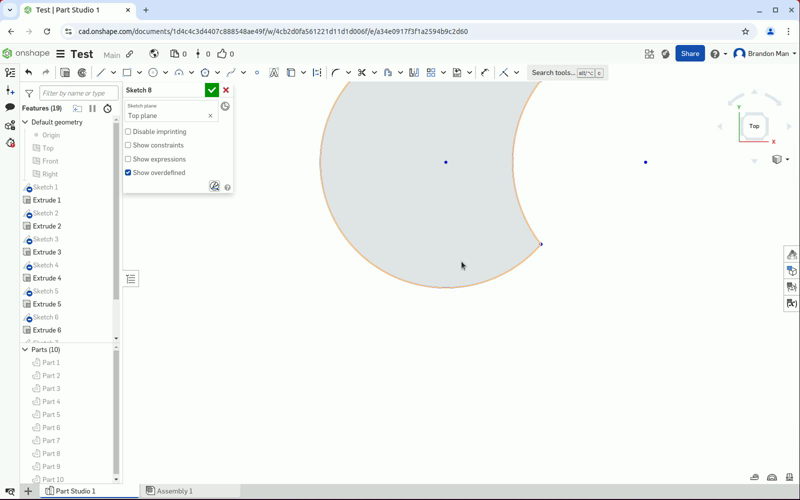
click(461, 261)
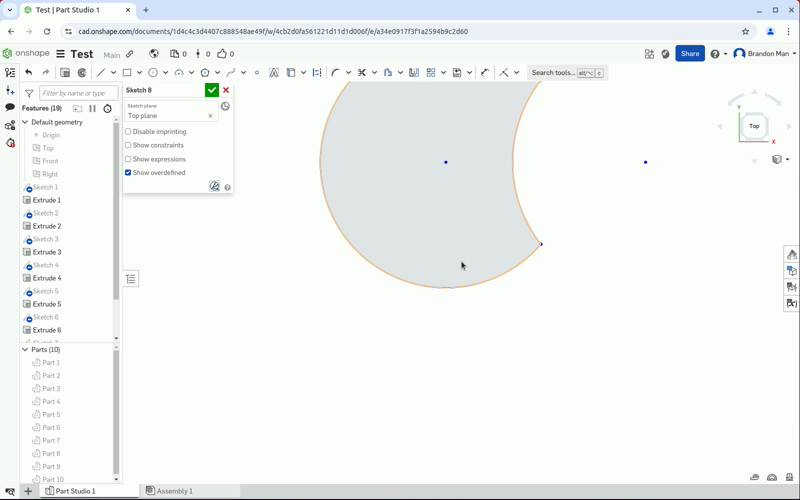
scroll(-6)
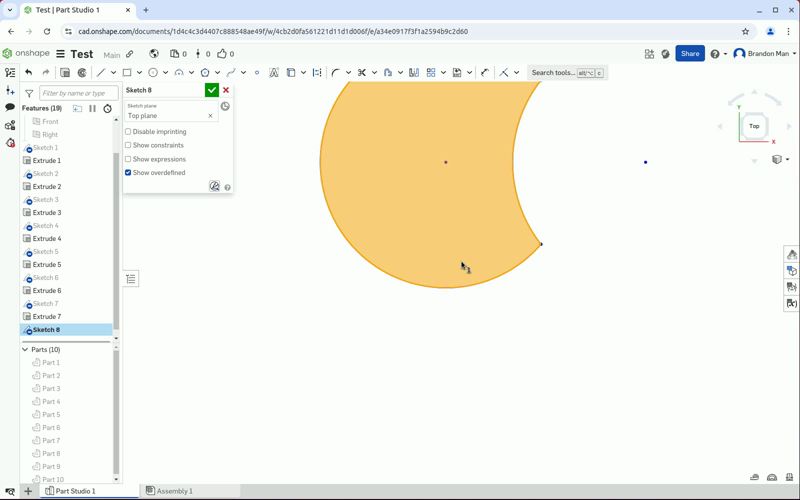
scroll(-6)
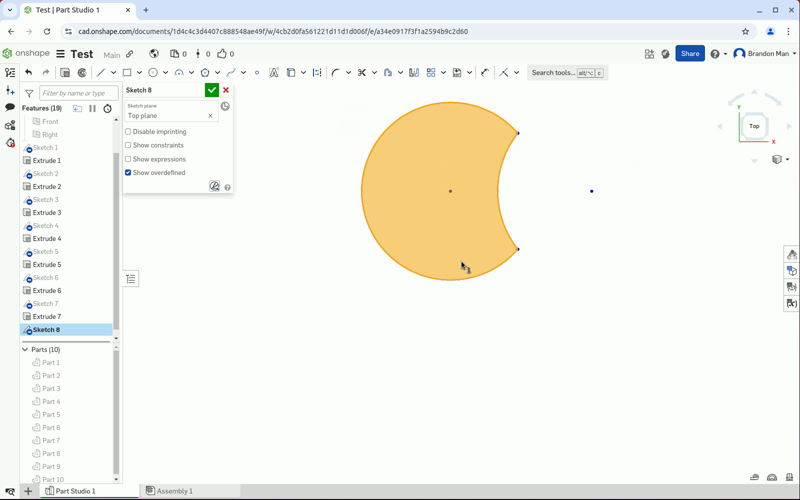
scroll(-6)
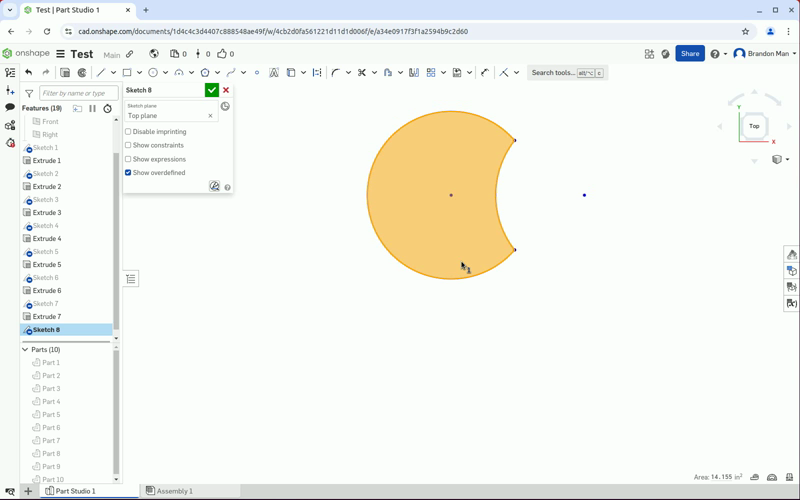
scroll(-6)
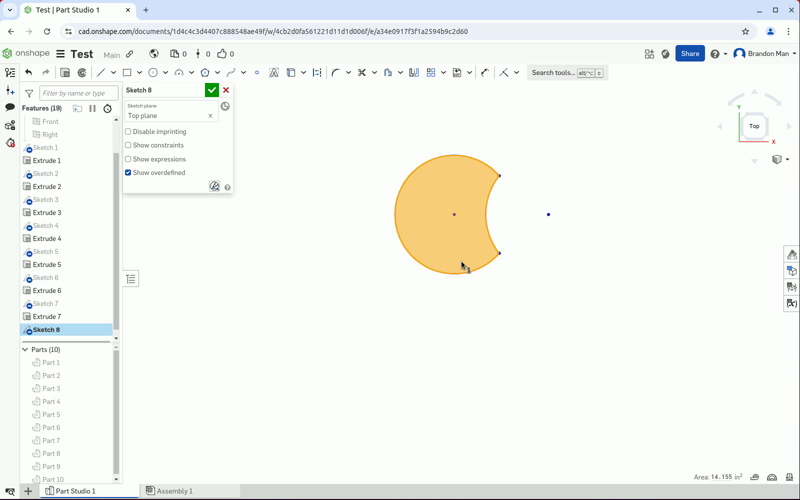
scroll(-6)
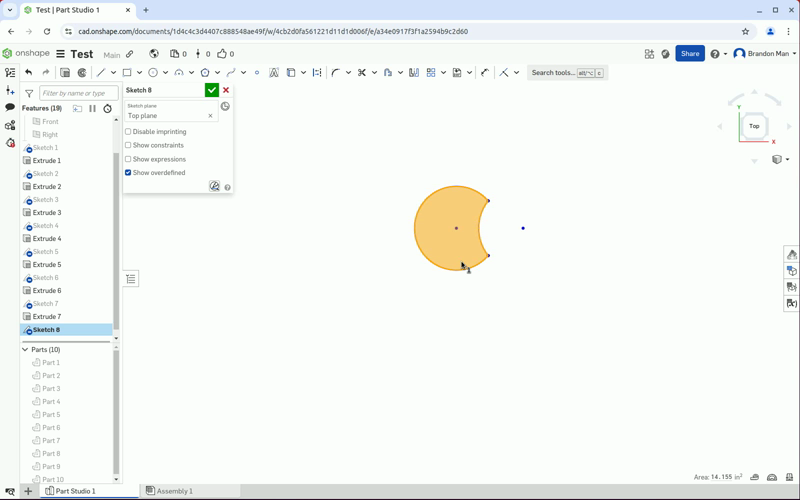
scroll(-6)
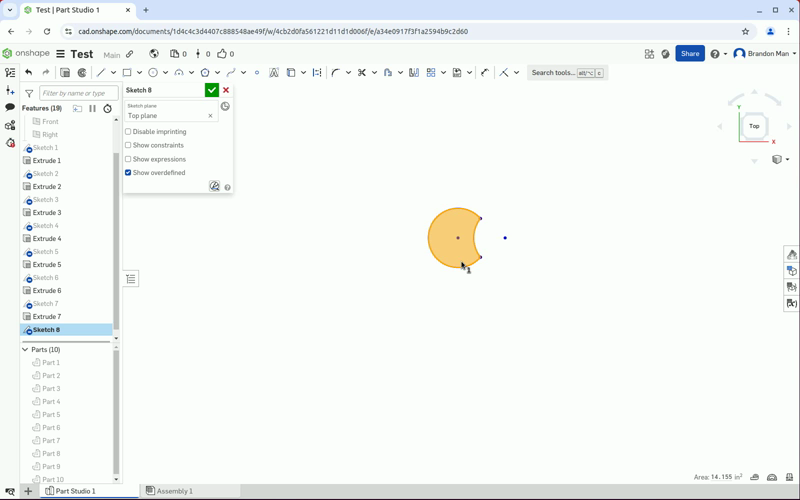
scroll(-6)
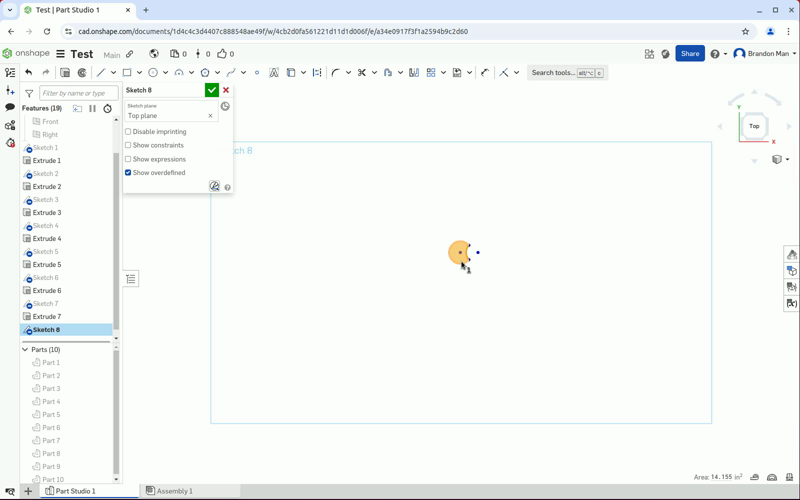
mouse_move(69, 352)
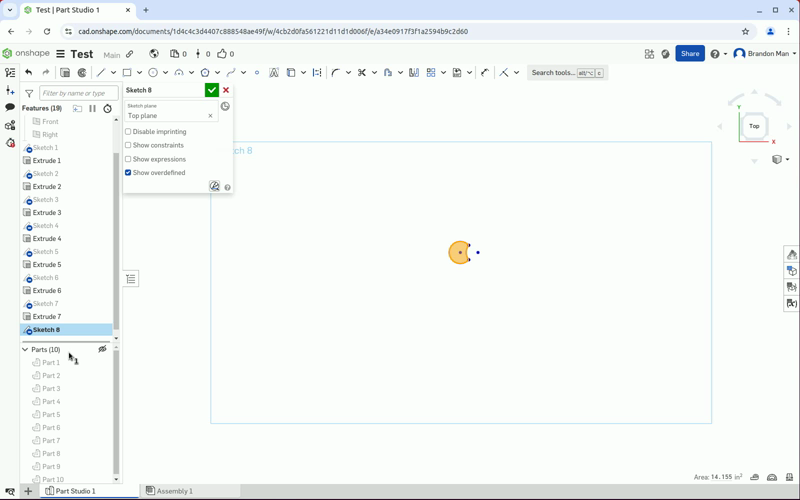
key(shift+y)
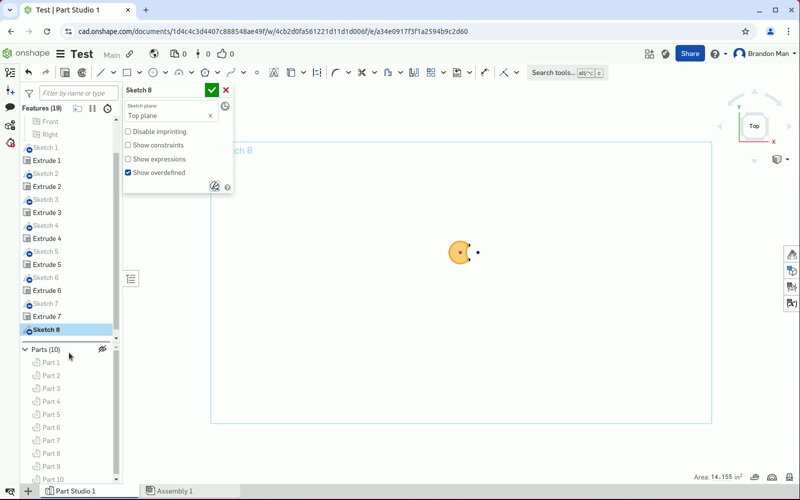
key(shift+e)
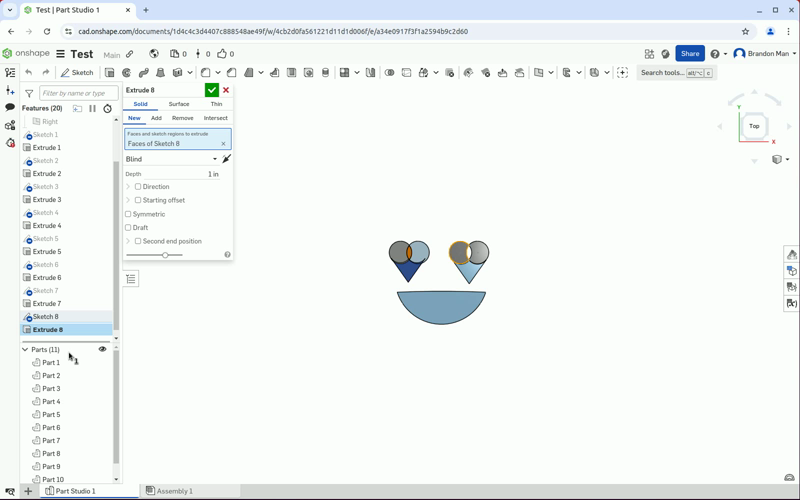
mouse_move(143, 106)
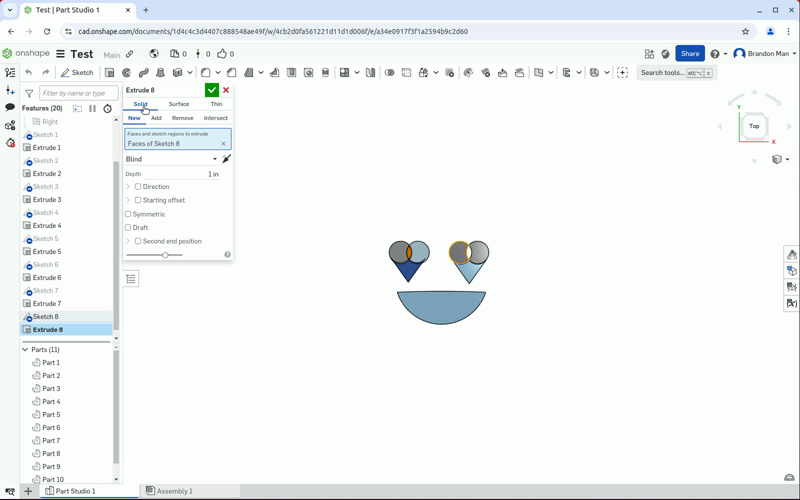
click(143, 106)
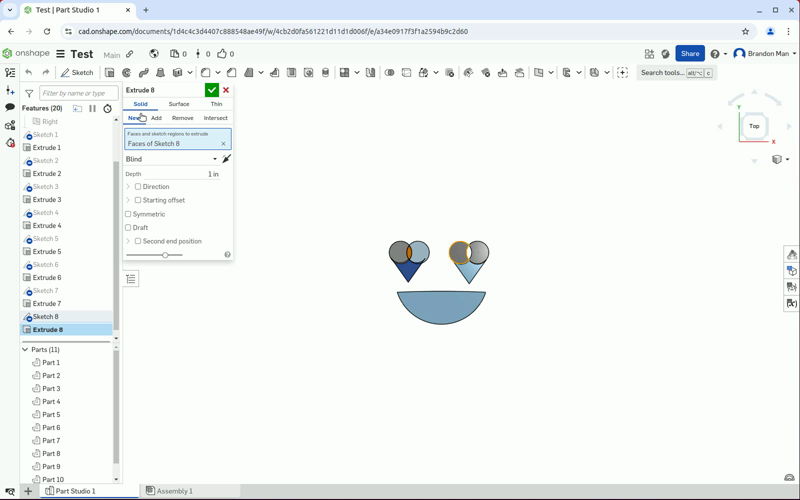
mouse_move(137, 120)
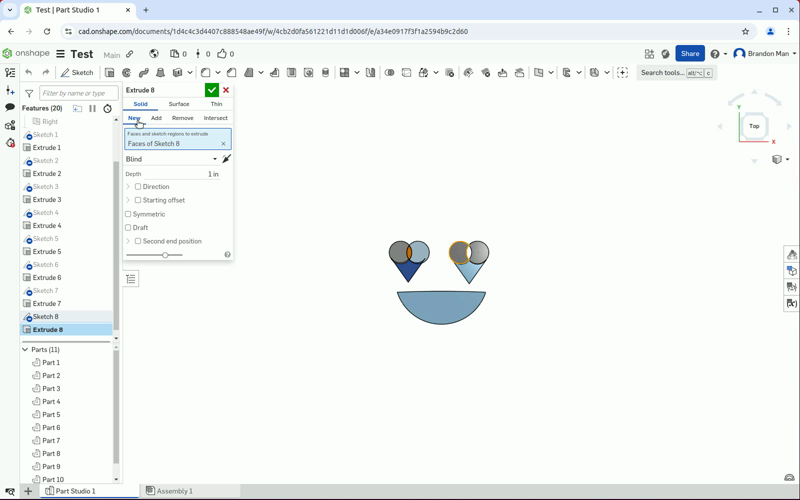
click(137, 120)
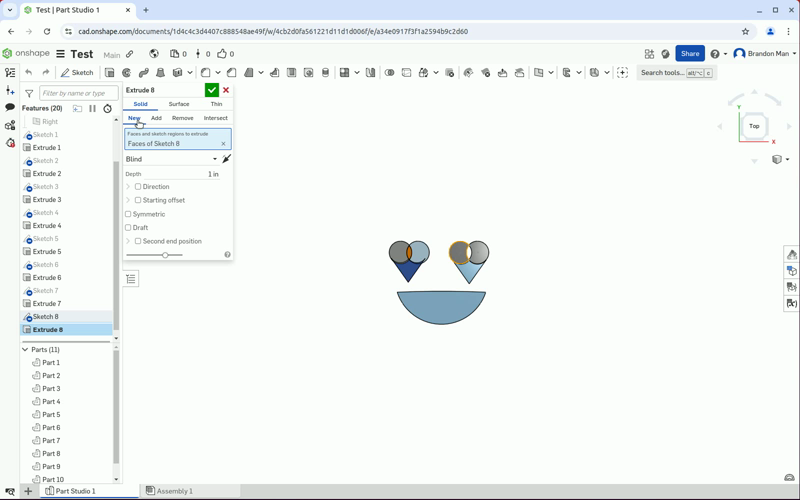
key(tab, 4)
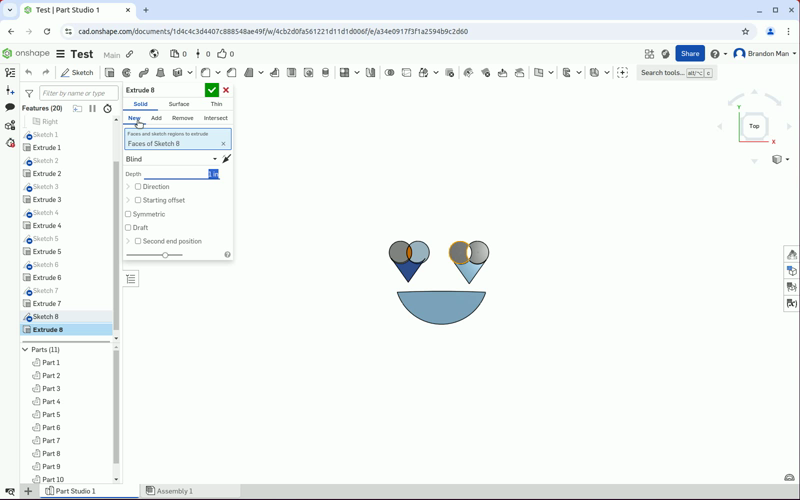
text(12.276)
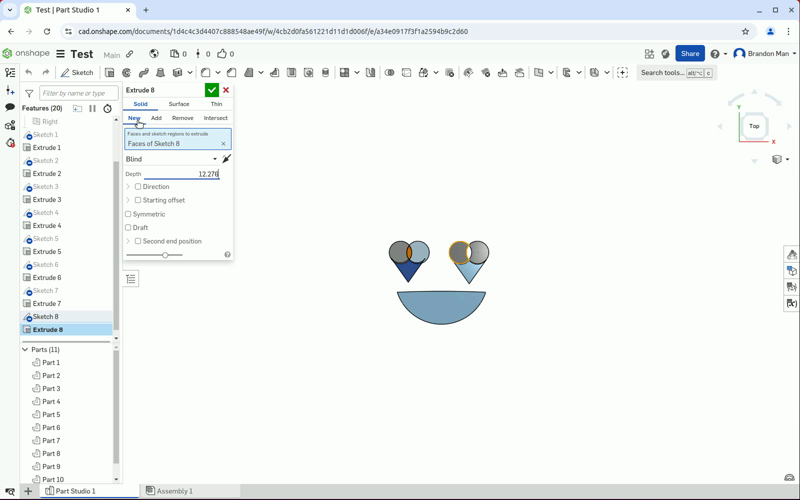
key(enter)
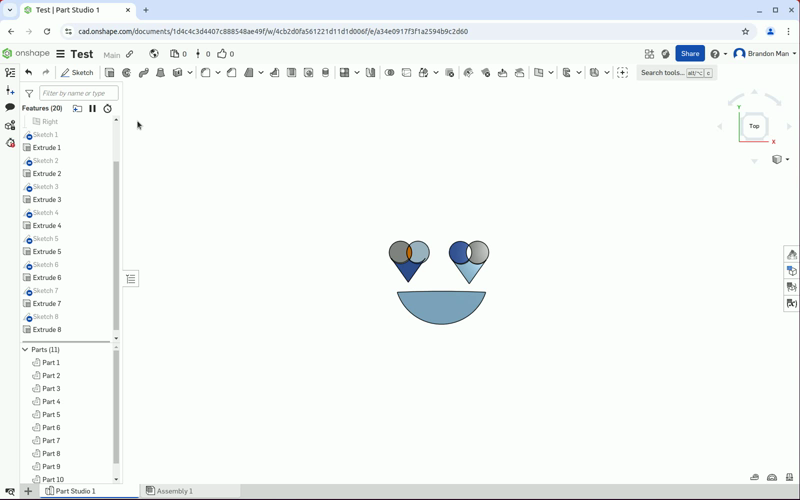
key(shift+h)
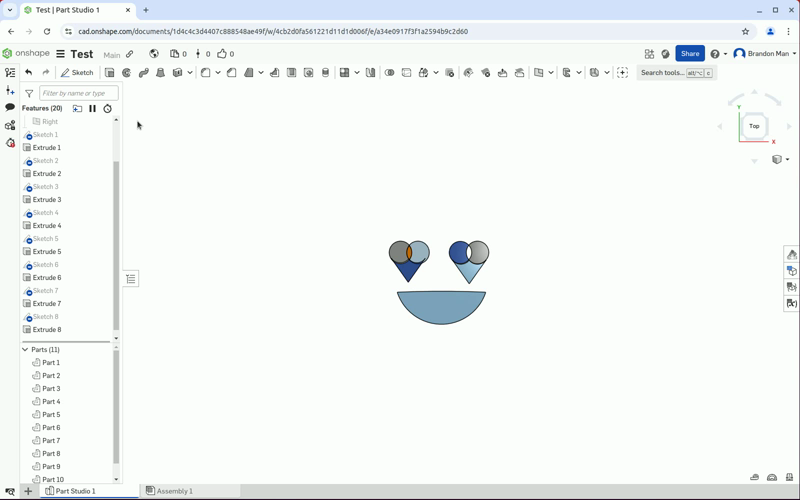
key(shift+h)
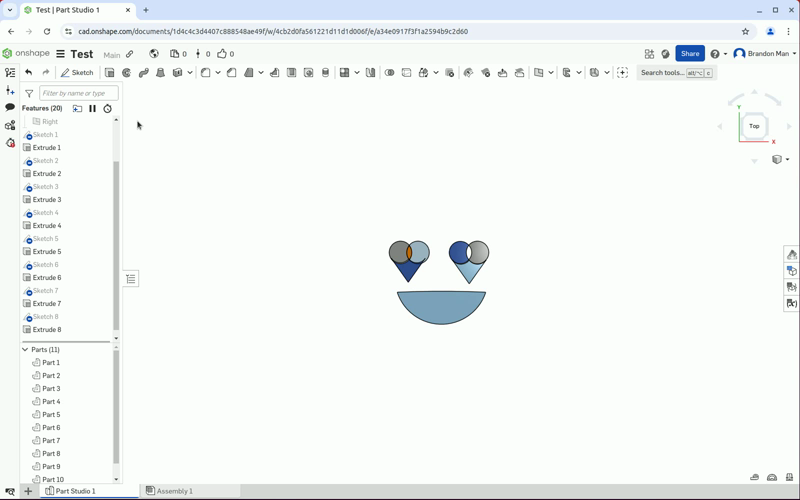
mouse_move(69, 137)
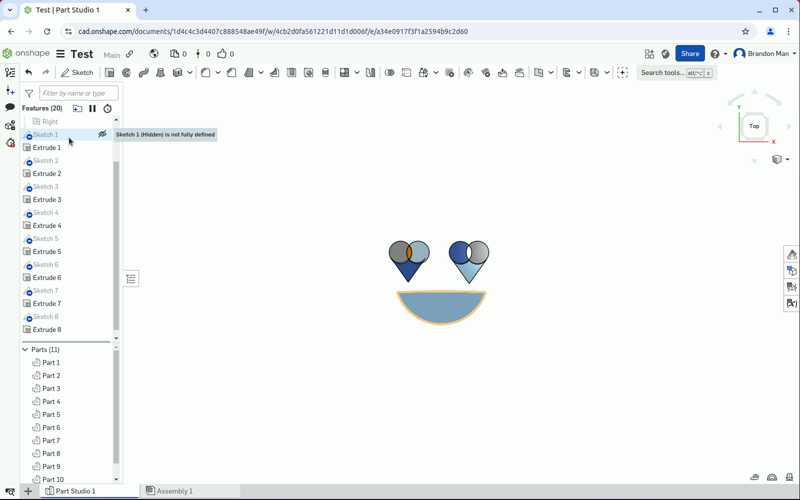
click(69, 137)
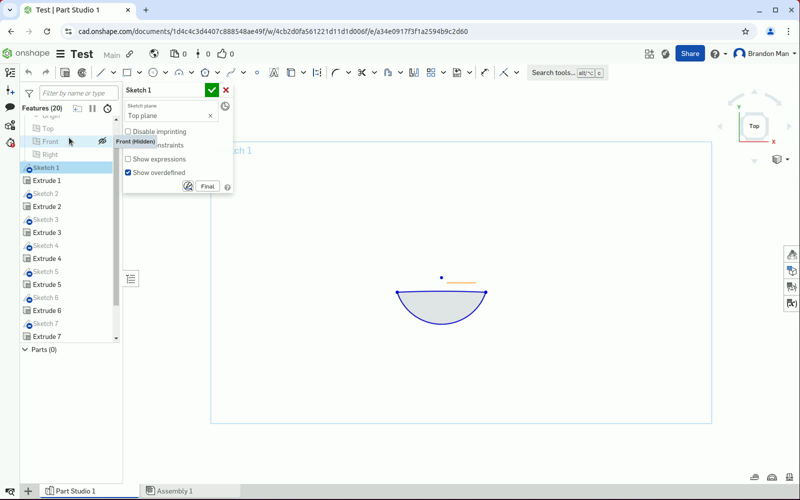
mouse_move(229, 92)
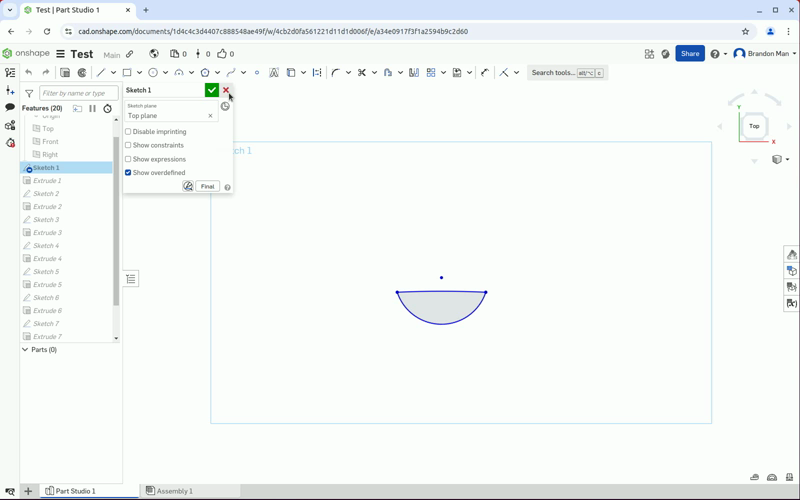
click(229, 92)
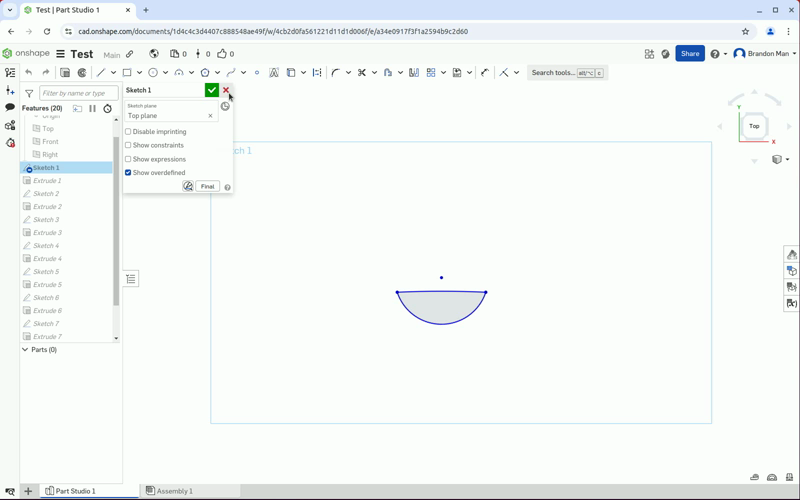
key(shift+s)
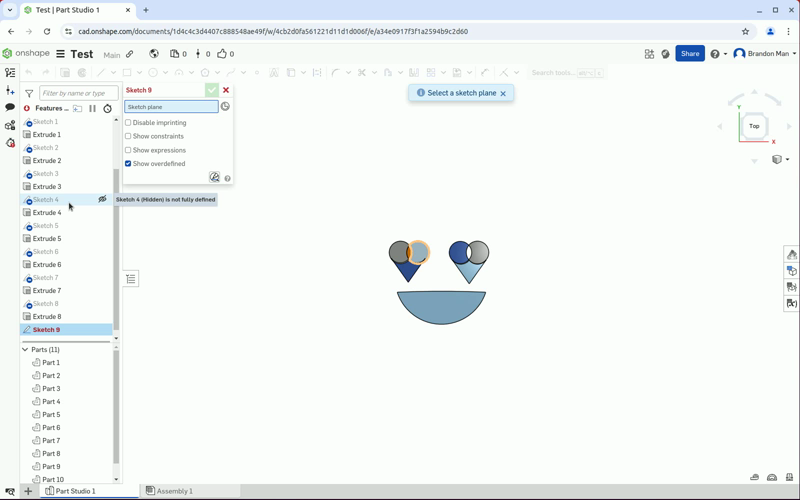
scroll(3)
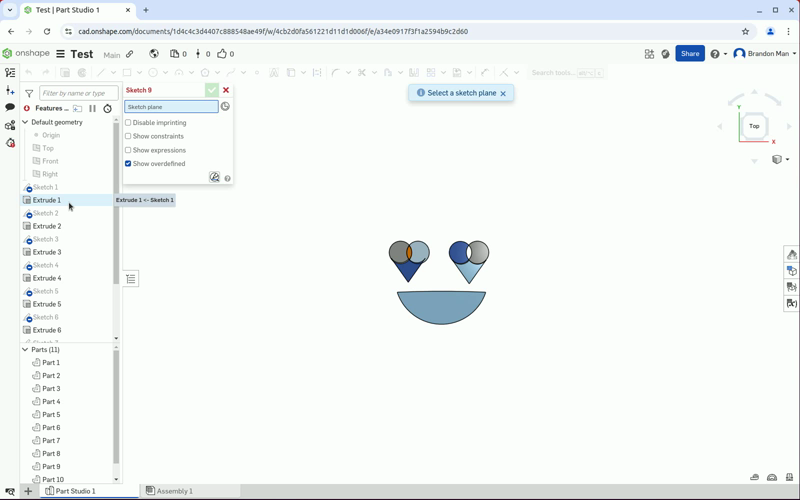
mouse_move(69, 150)
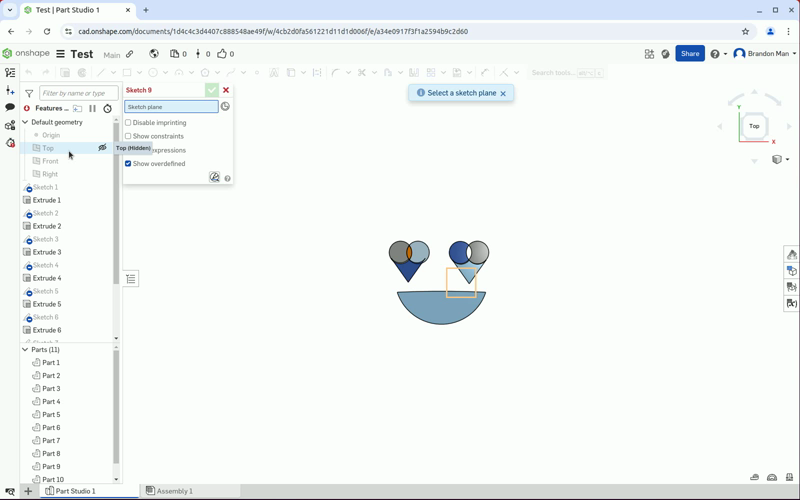
click(69, 150)
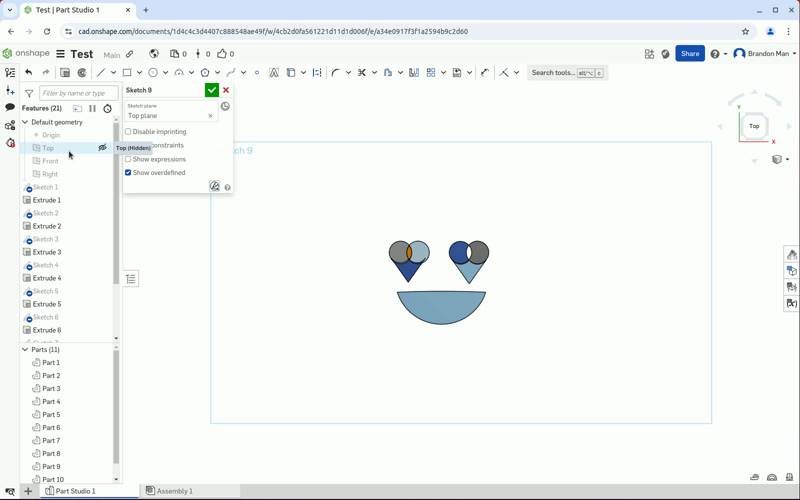
mouse_move(69, 352)
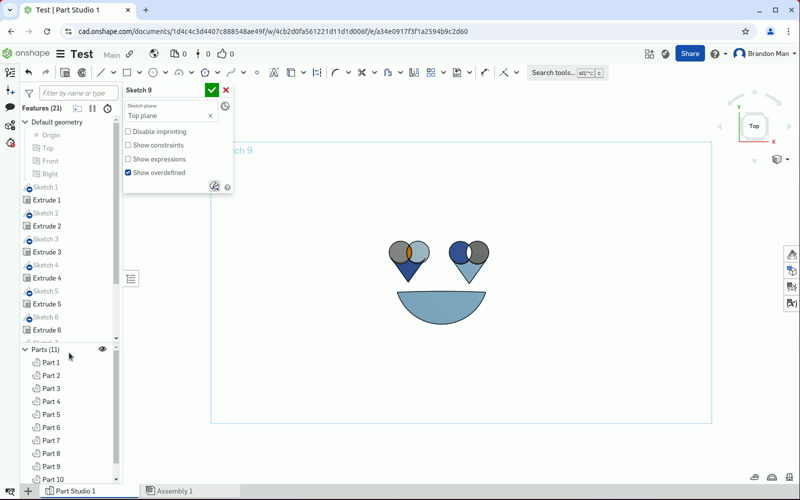
key(y)
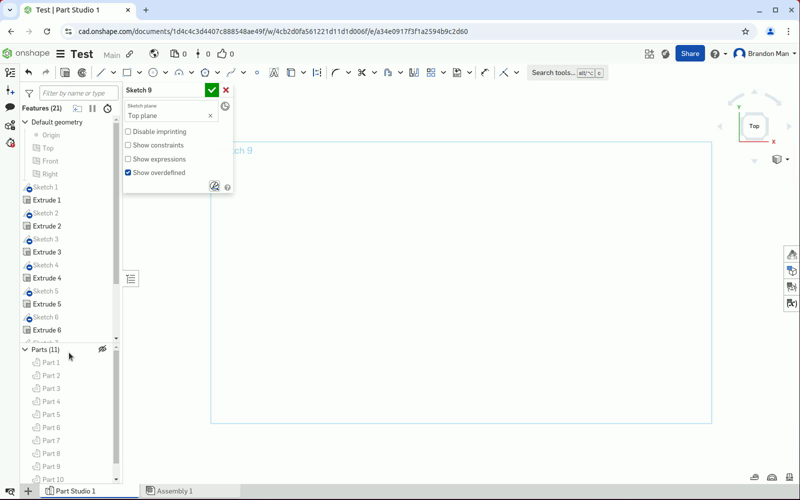
key(a)
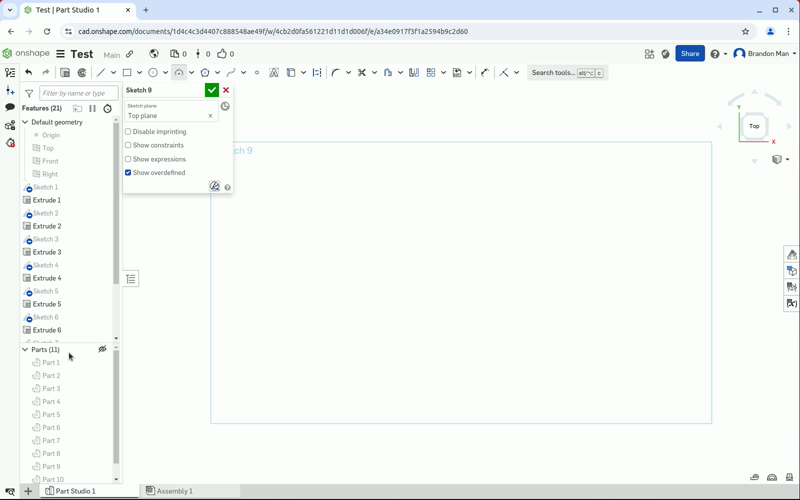
key_down(shift)
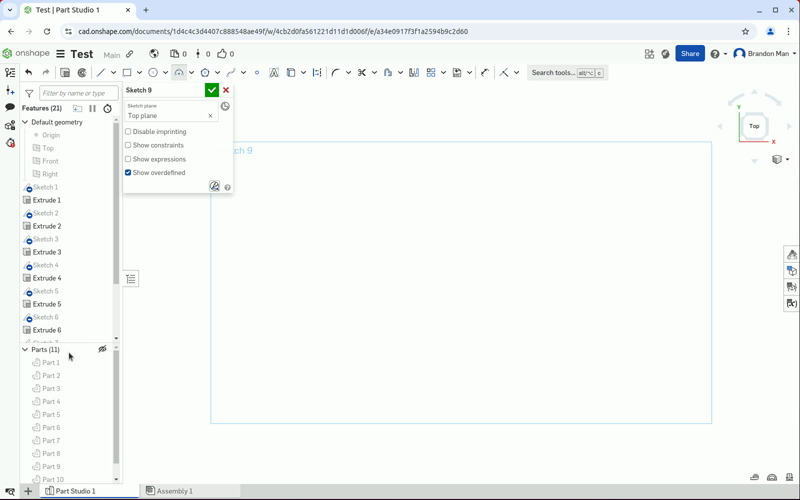
mouse_move(468, 259)
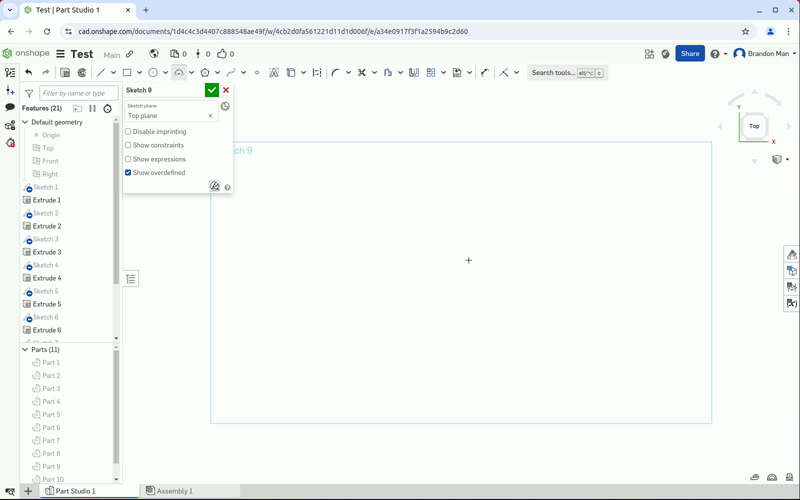
click(468, 259)
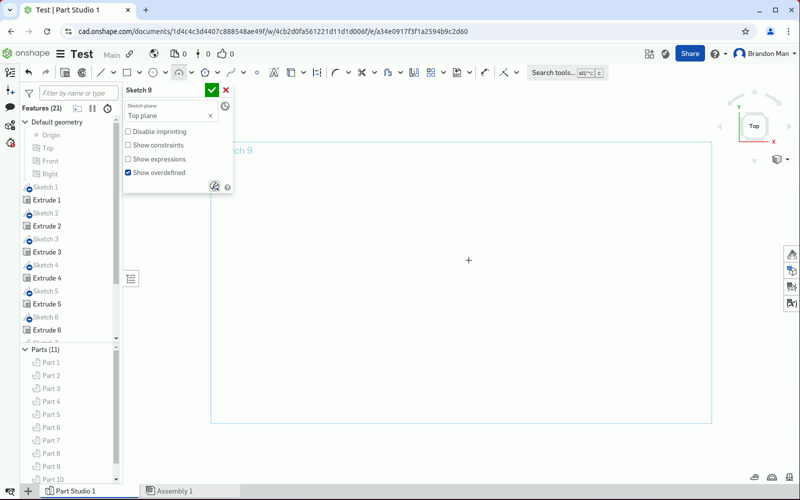
key_up(shift)
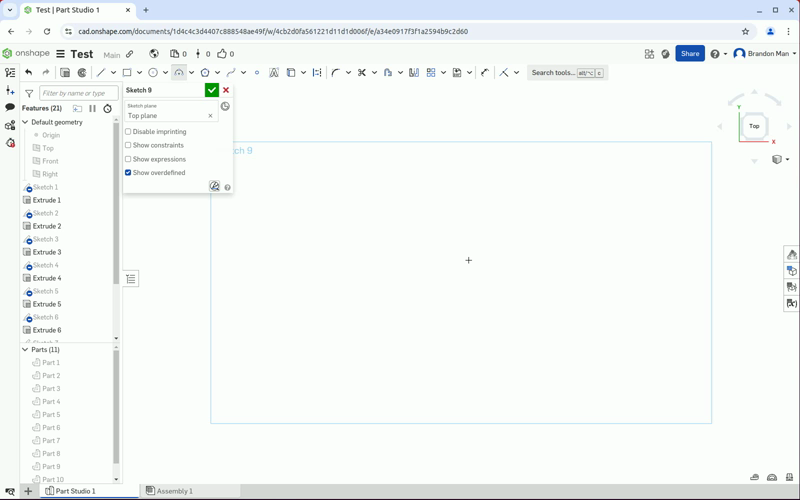
key_down(shift)
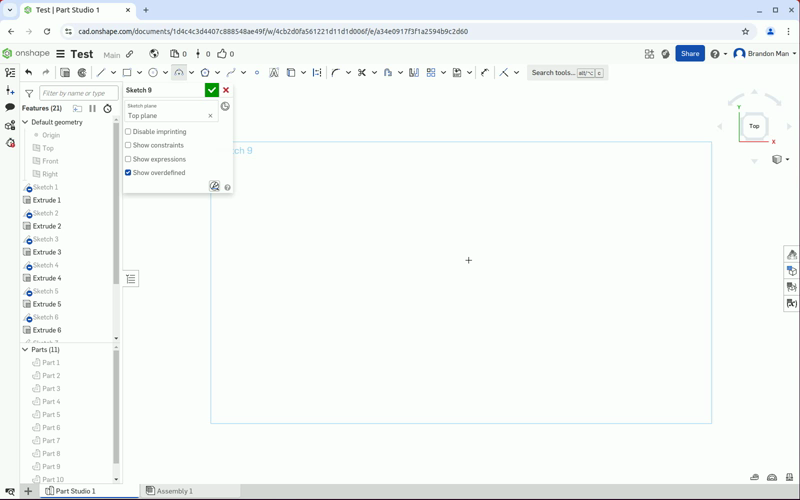
mouse_move(468, 245)
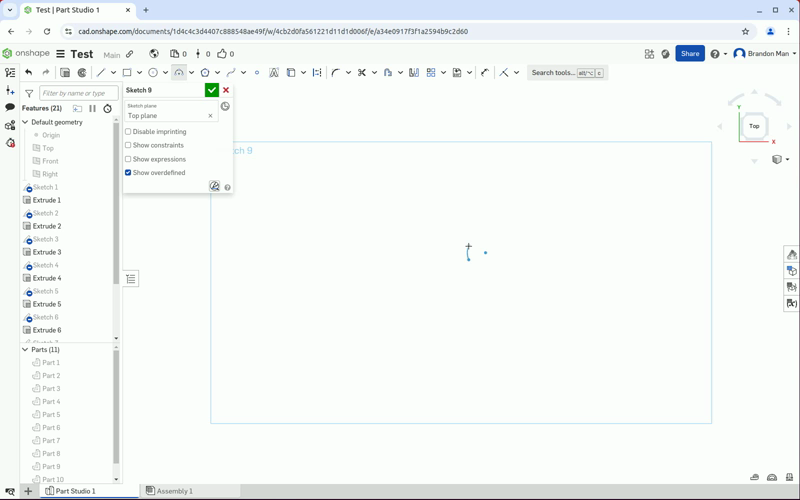
click(468, 245)
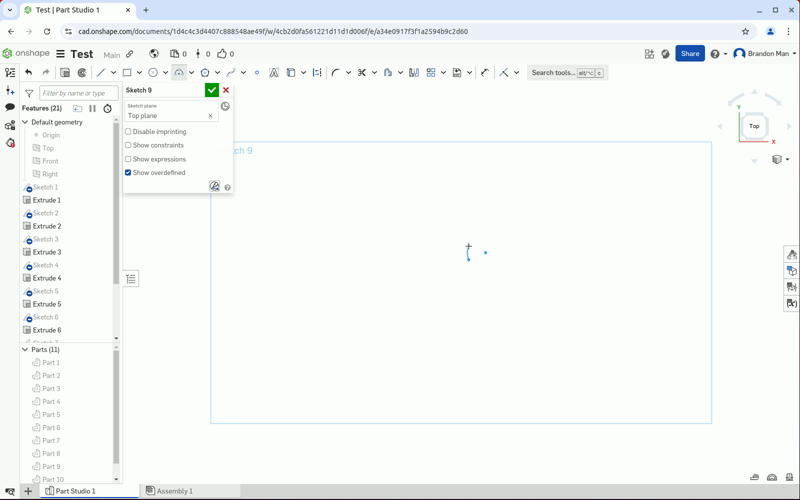
mouse_move(471, 252)
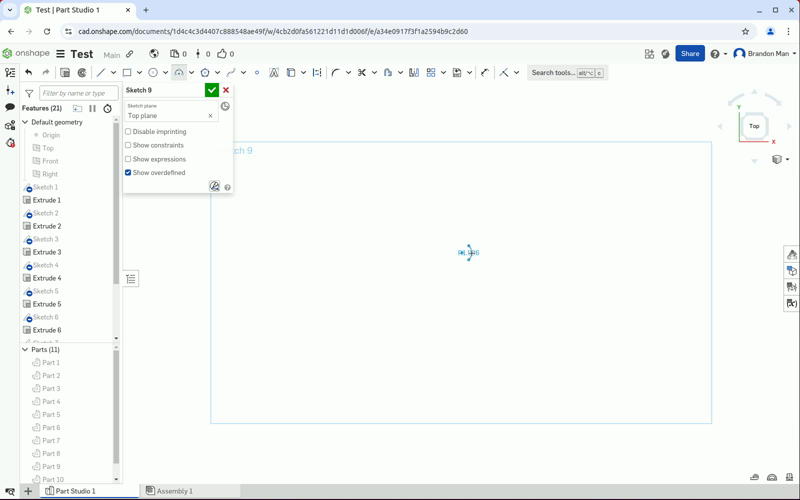
click(471, 252)
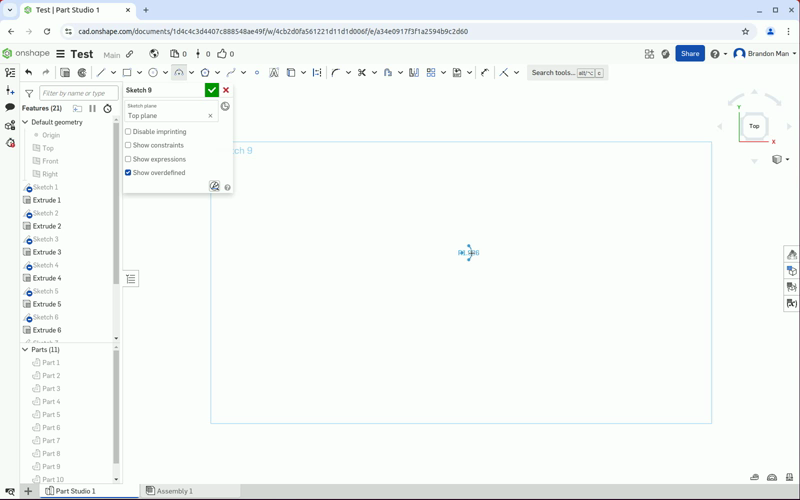
key_up(shift)
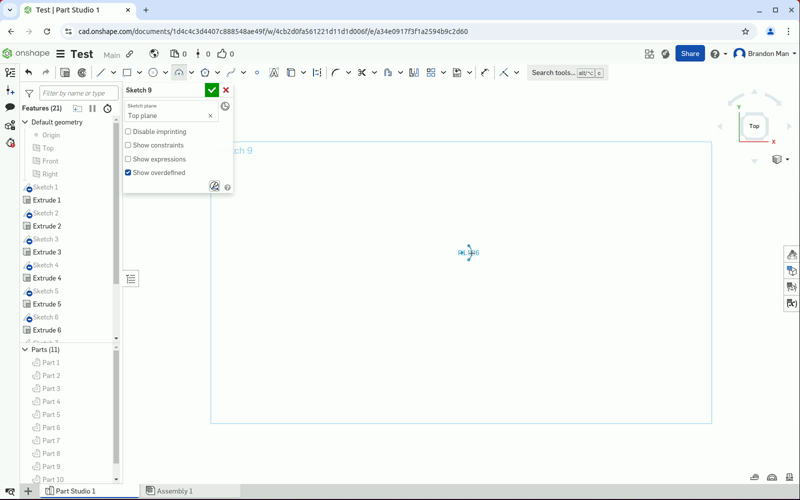
mouse_move(468, 245)
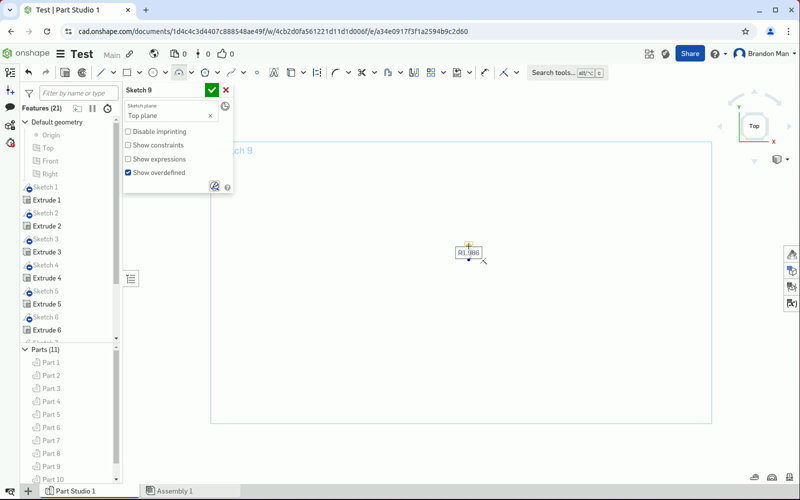
click(468, 245)
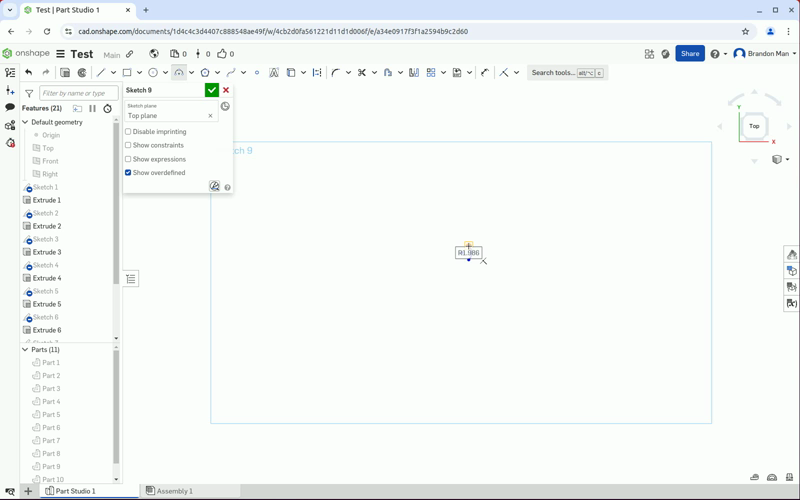
mouse_move(468, 259)
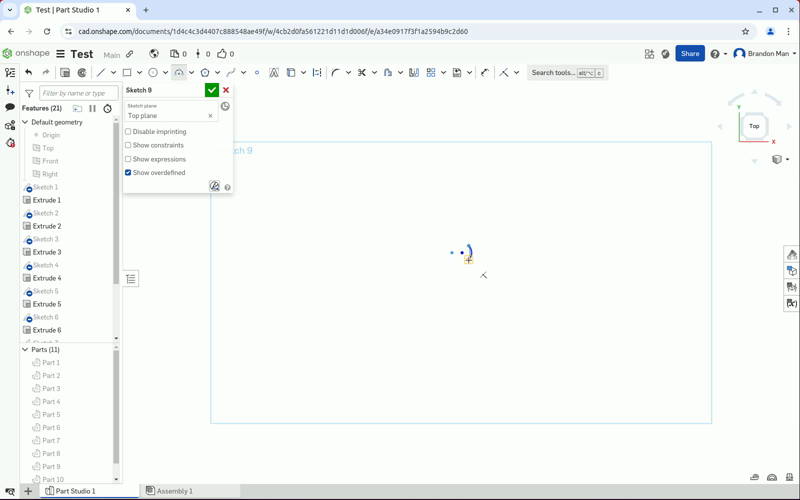
click(468, 259)
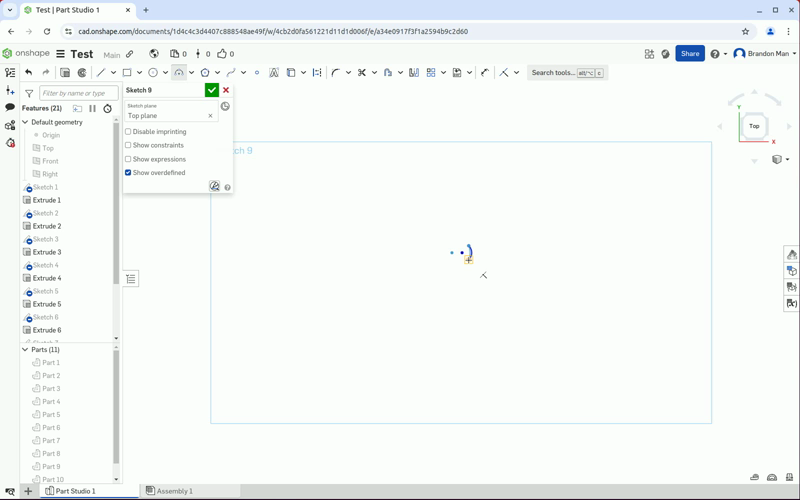
key_down(shift)
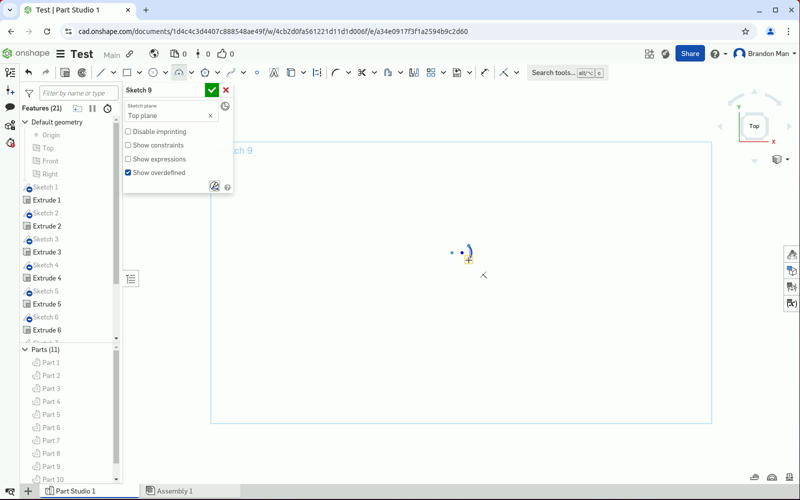
mouse_move(466, 252)
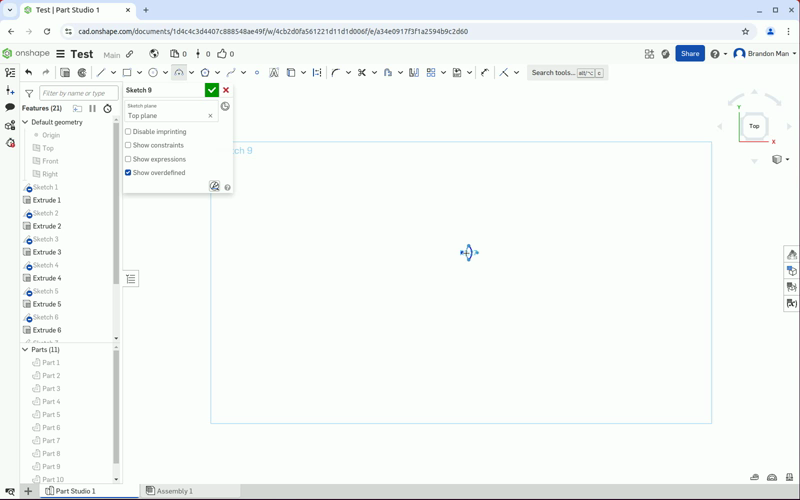
click(466, 252)
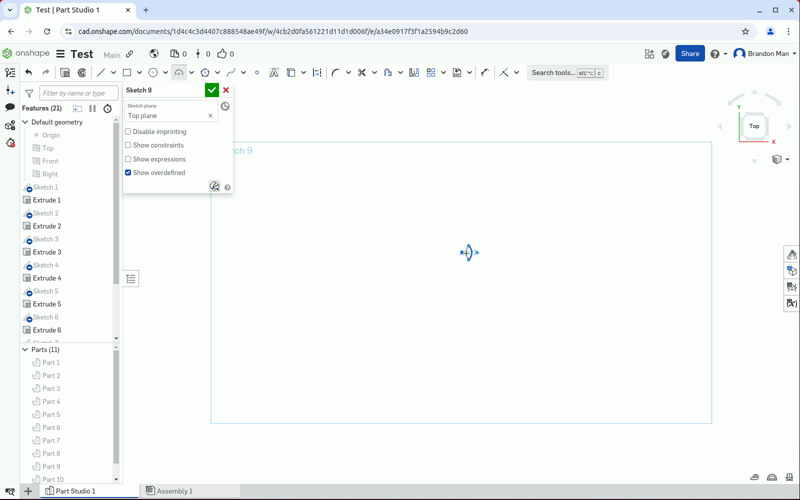
key_up(shift)
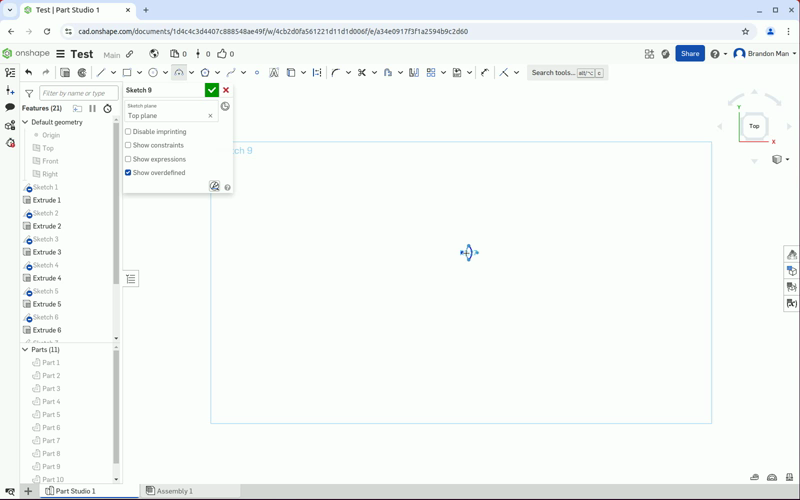
key(esc)
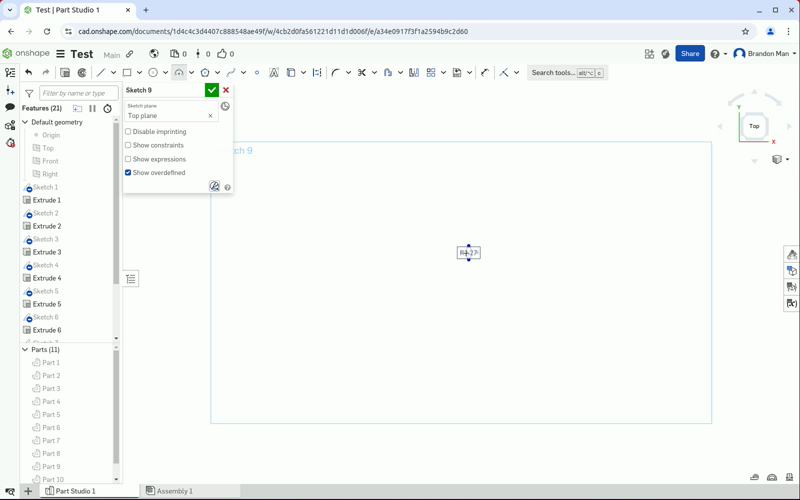
mouse_move(470, 250)
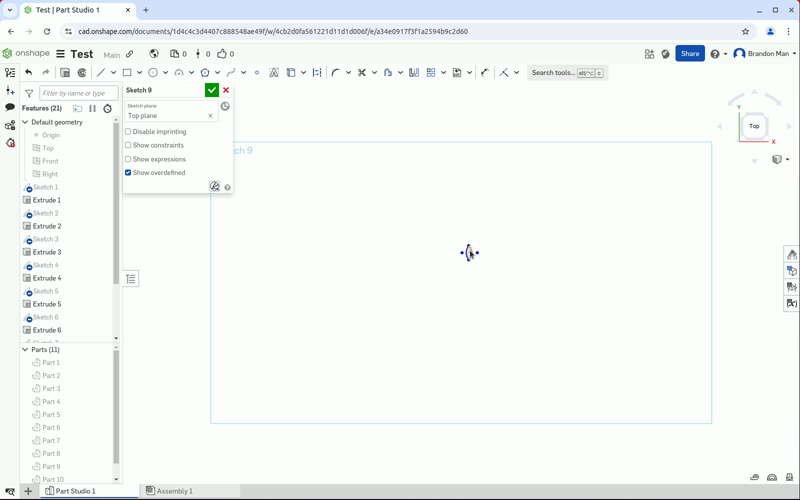
scroll(6)
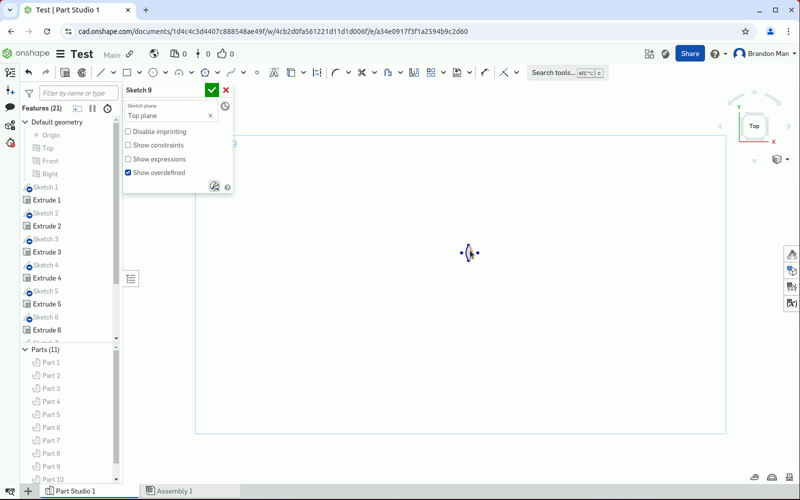
scroll(6)
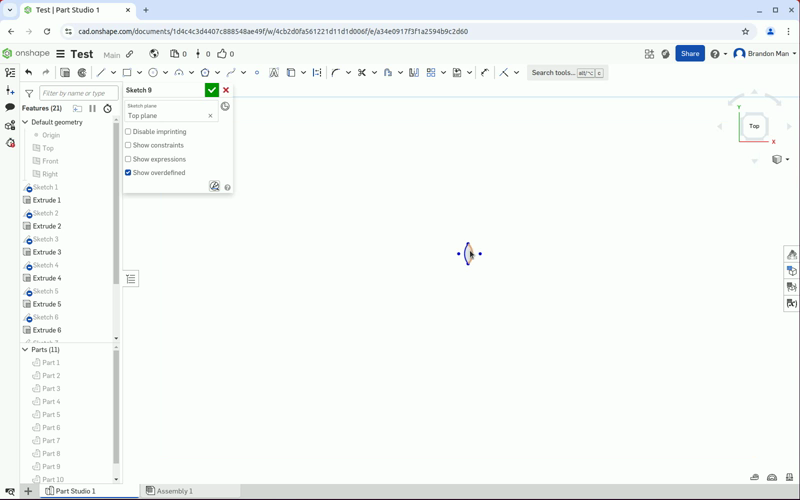
scroll(6)
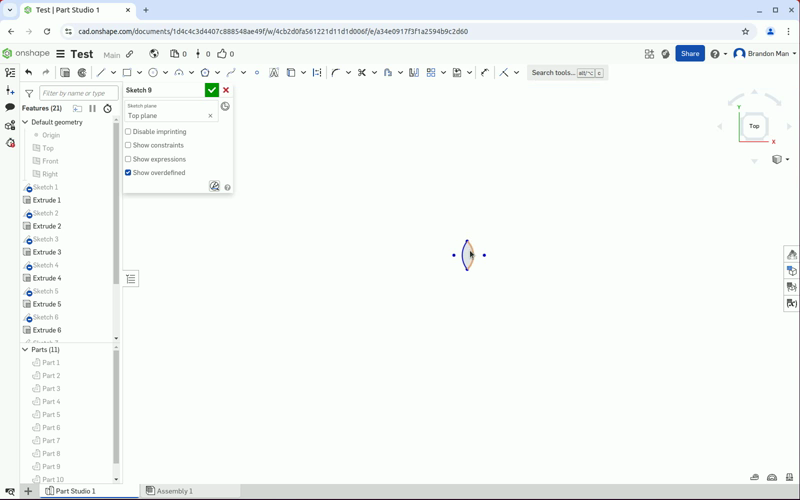
scroll(6)
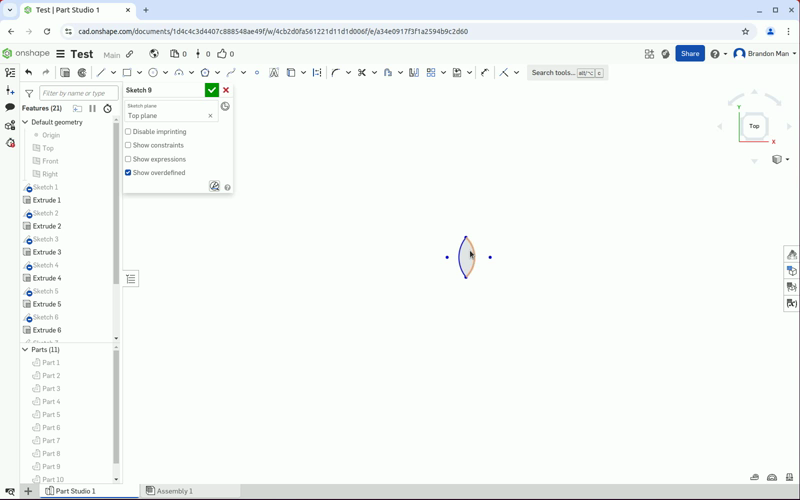
scroll(6)
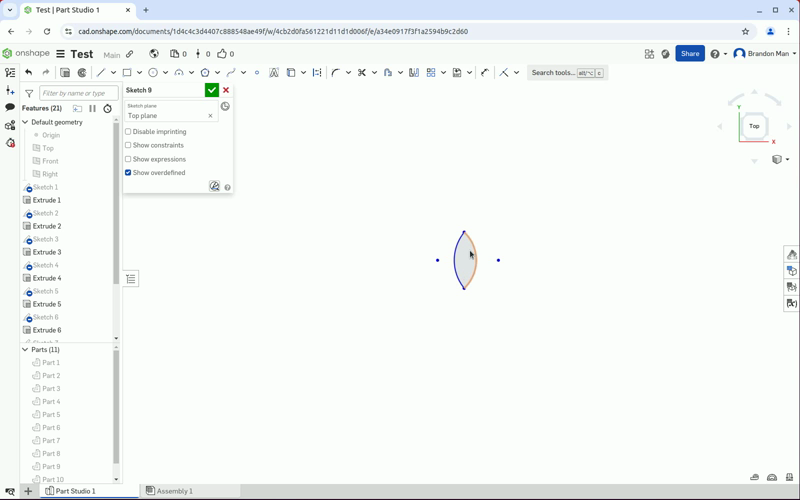
scroll(6)
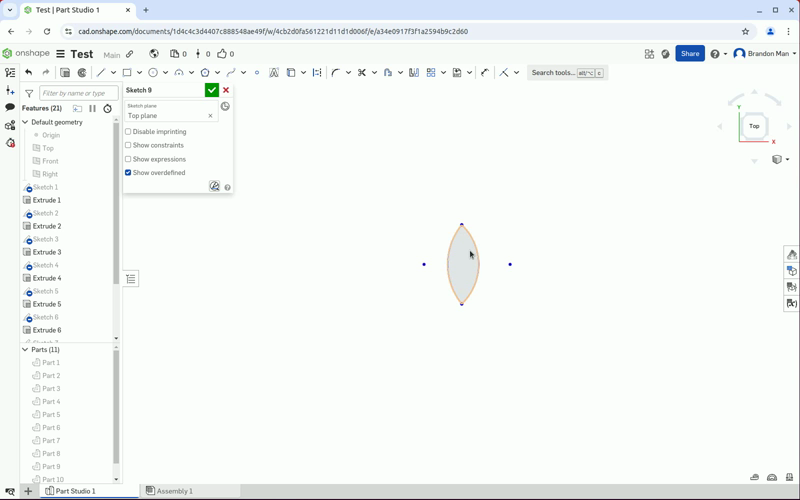
scroll(6)
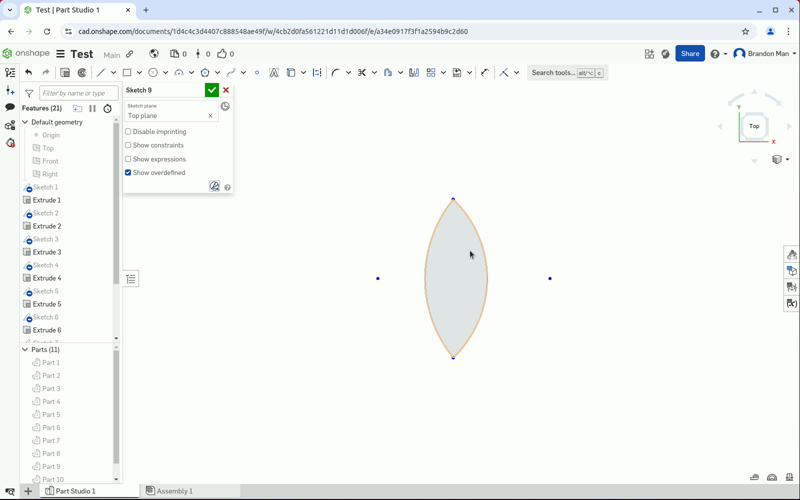
click(470, 250)
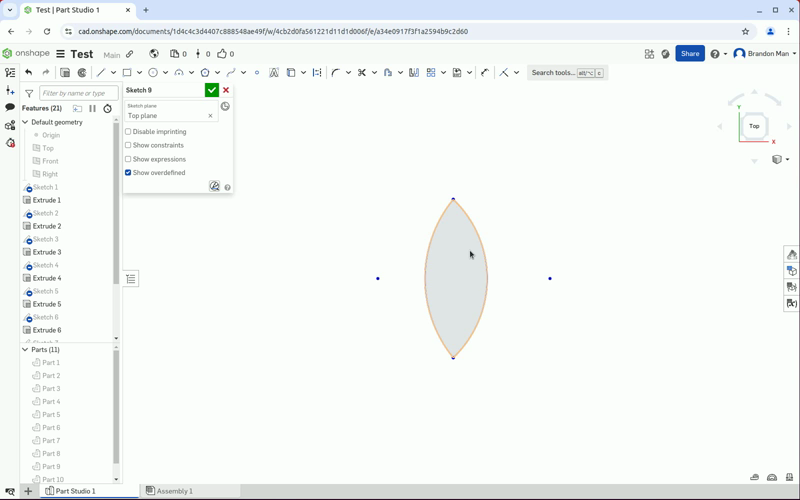
scroll(-6)
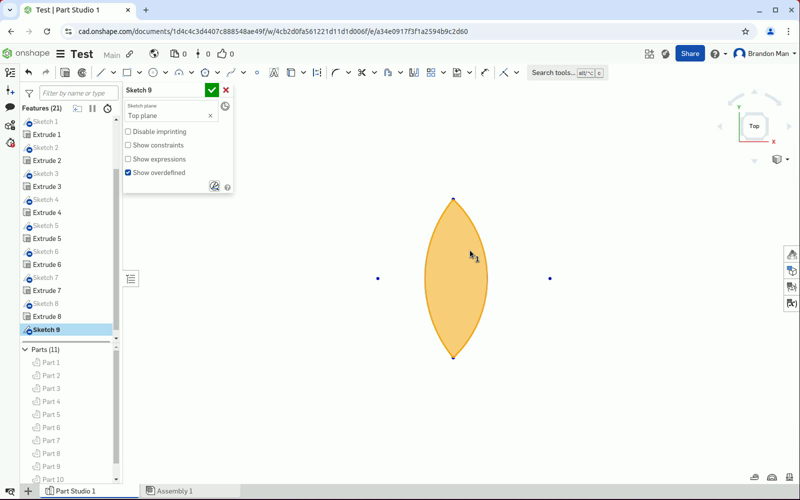
scroll(-6)
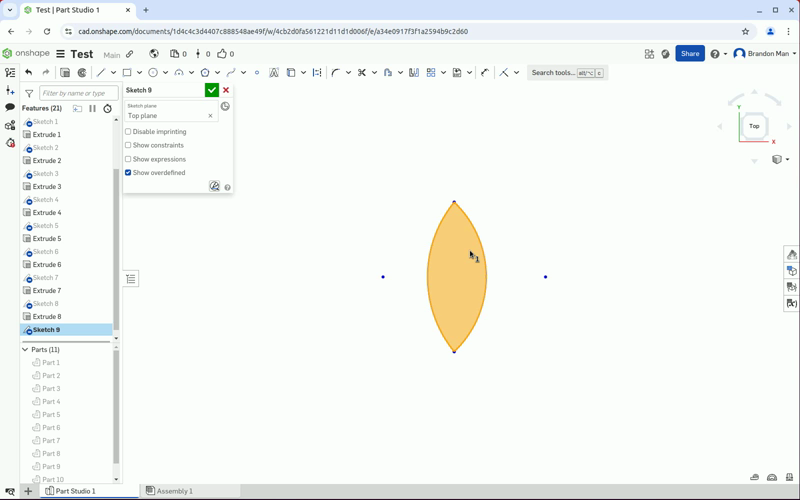
scroll(-6)
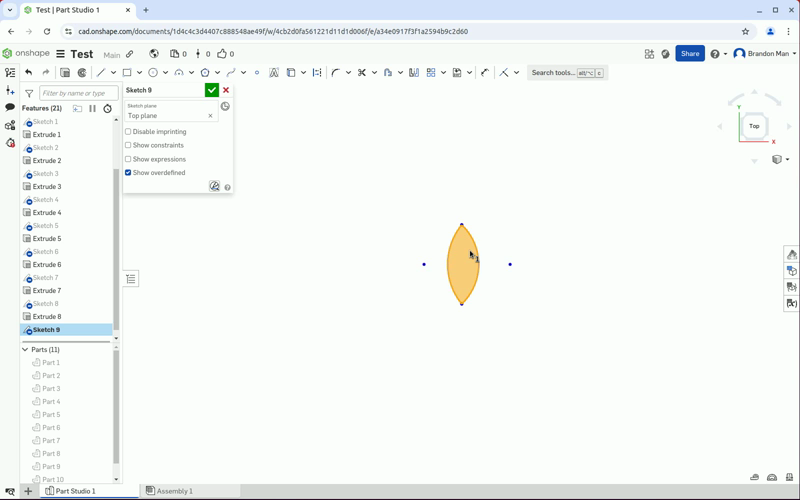
scroll(-6)
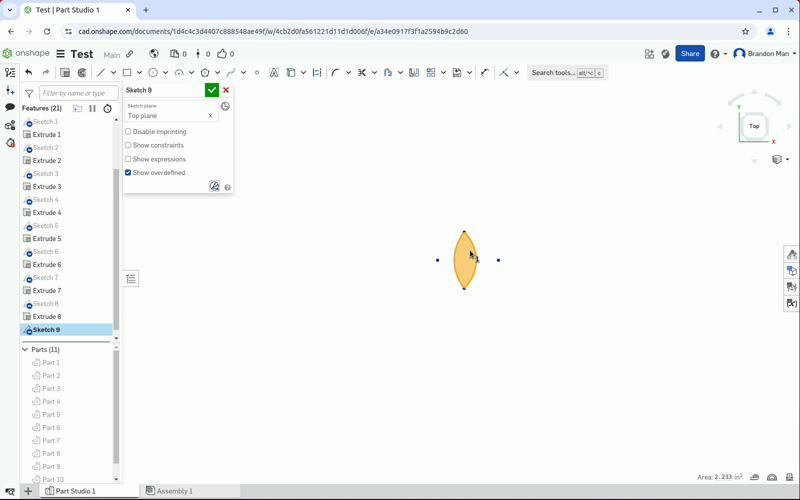
scroll(-6)
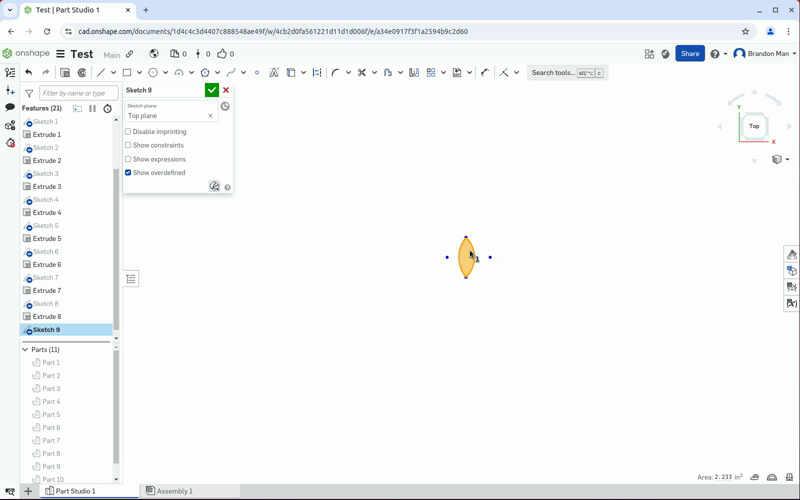
scroll(-6)
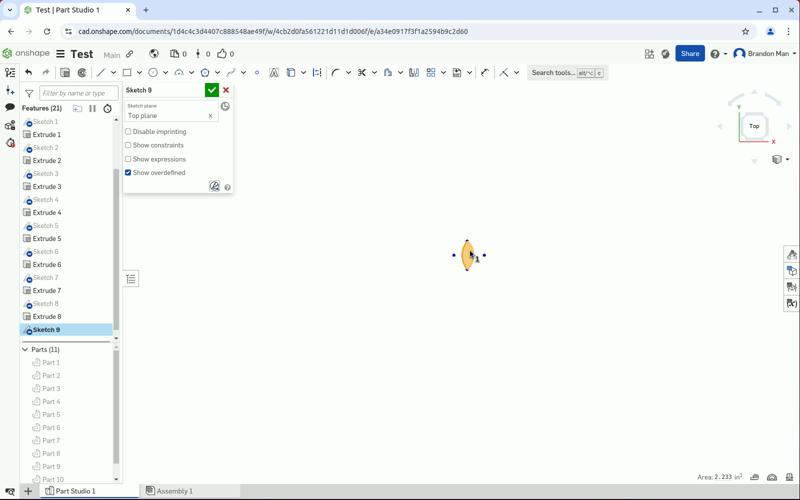
scroll(-6)
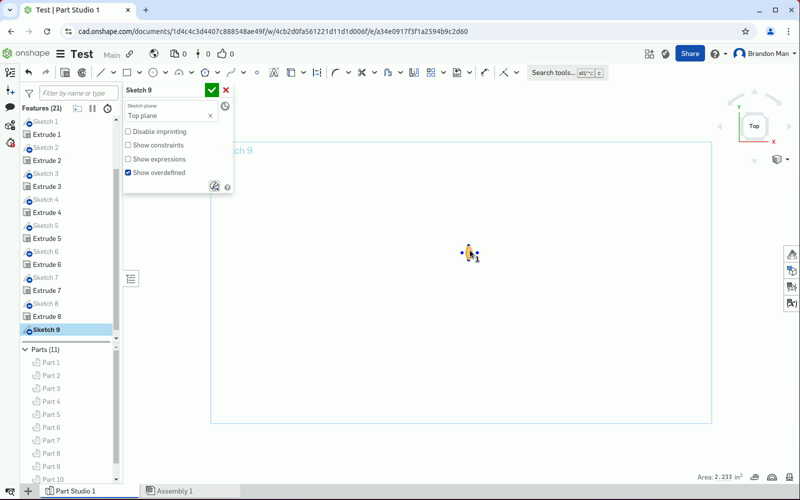
mouse_move(69, 352)
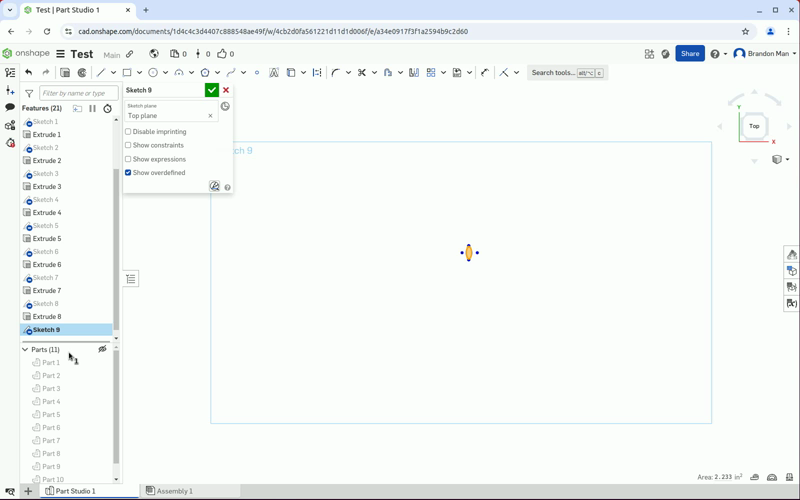
key(shift+y)
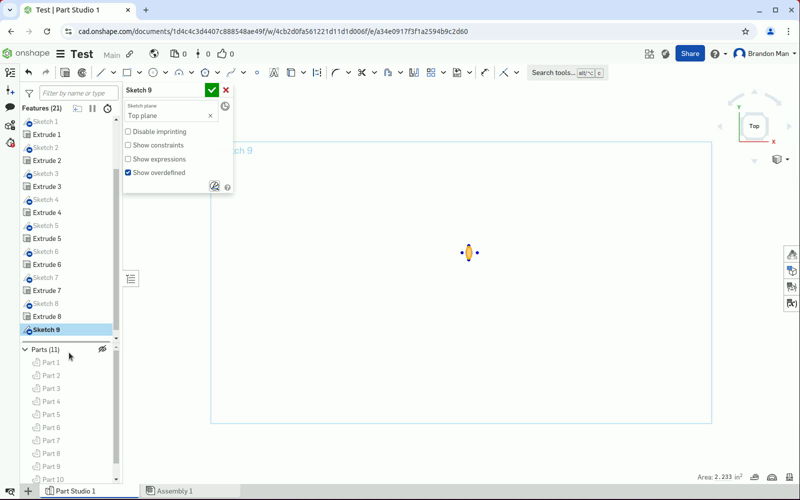
key(shift+e)
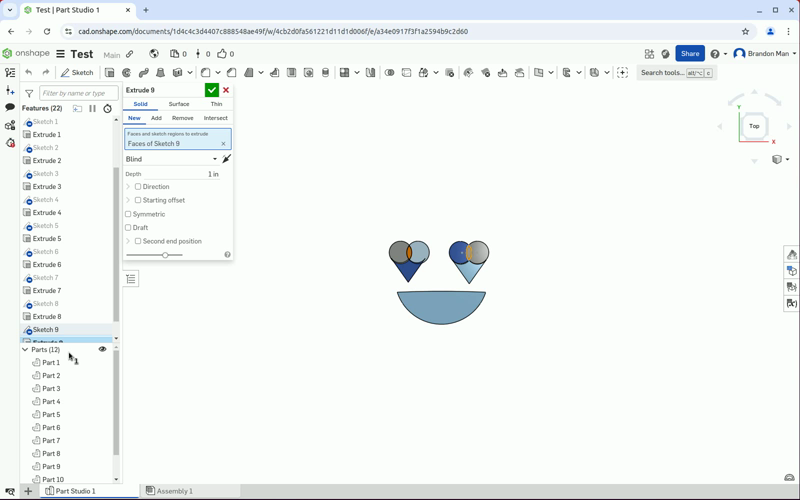
mouse_move(143, 106)
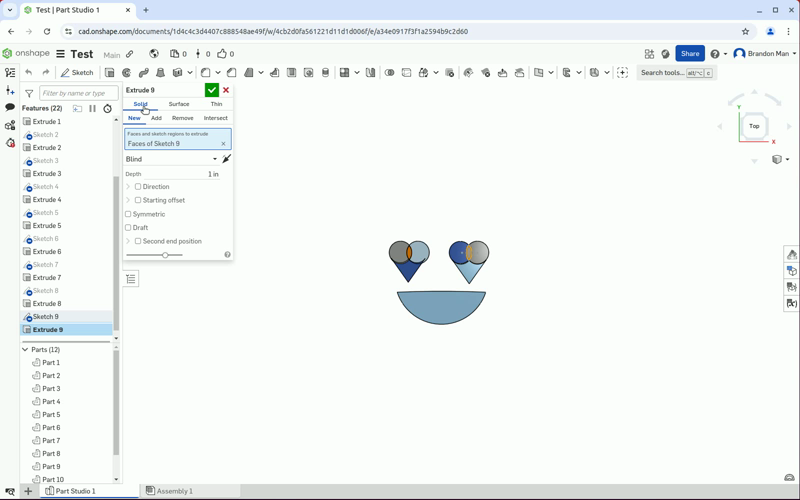
click(143, 106)
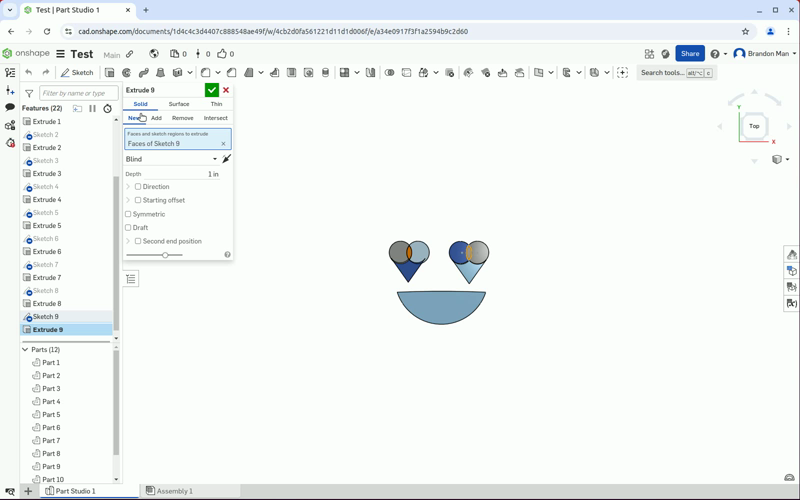
mouse_move(137, 120)
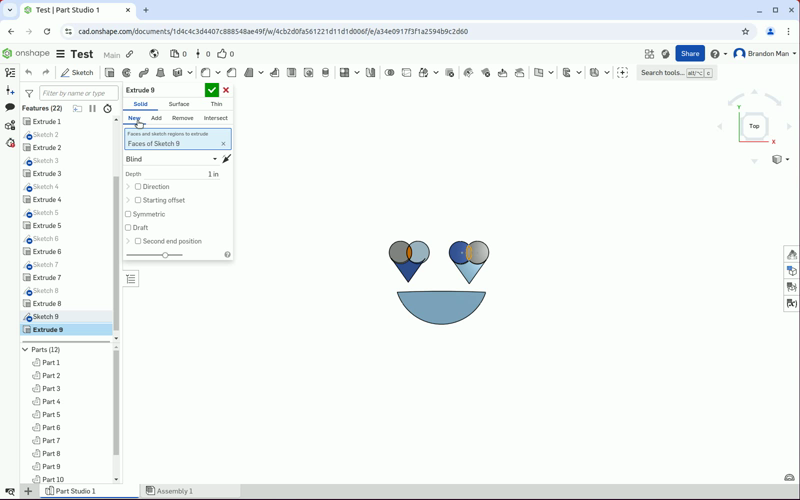
click(137, 120)
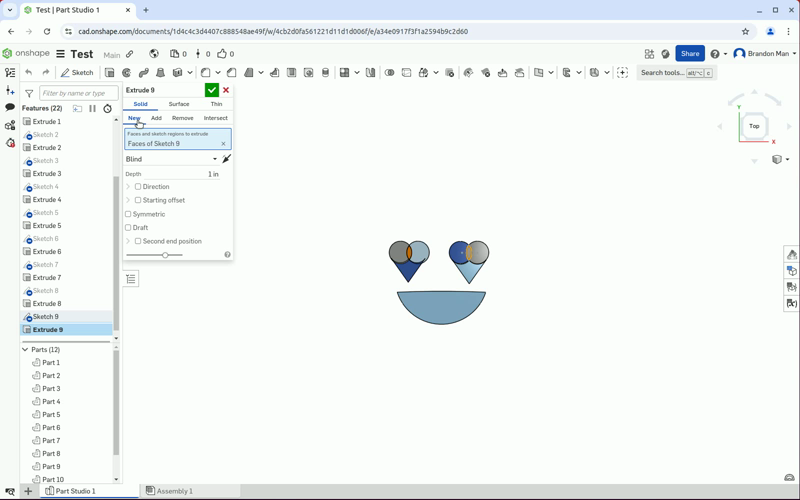
key(tab, 4)
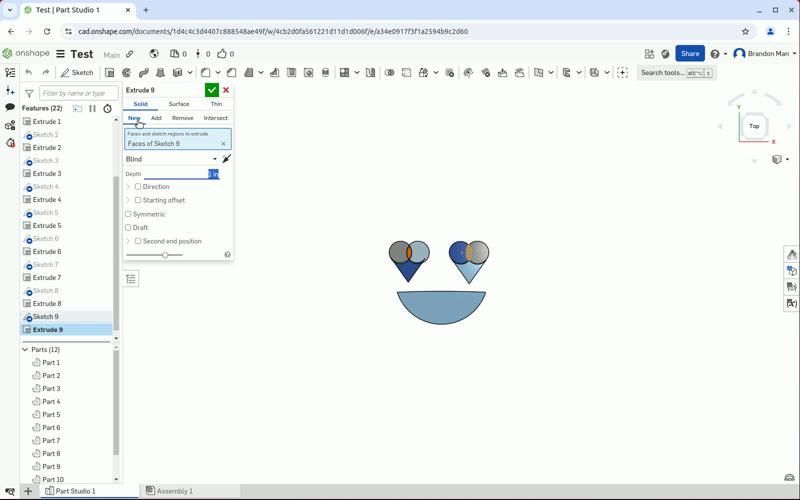
text(12.276)
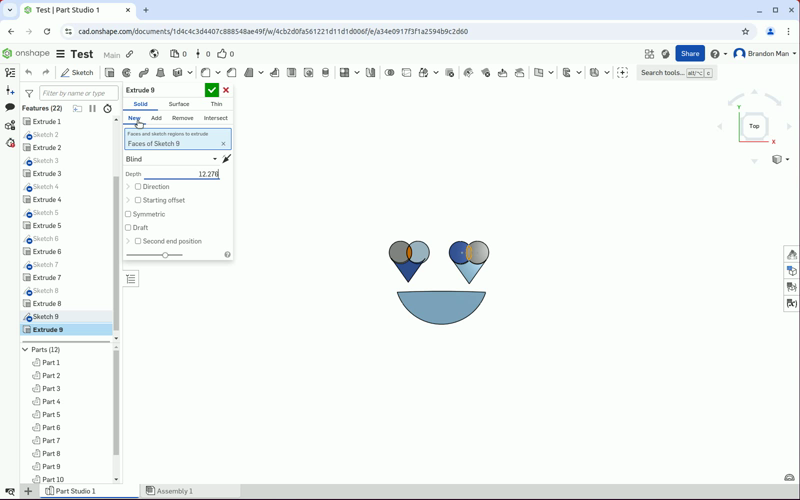
key(enter)
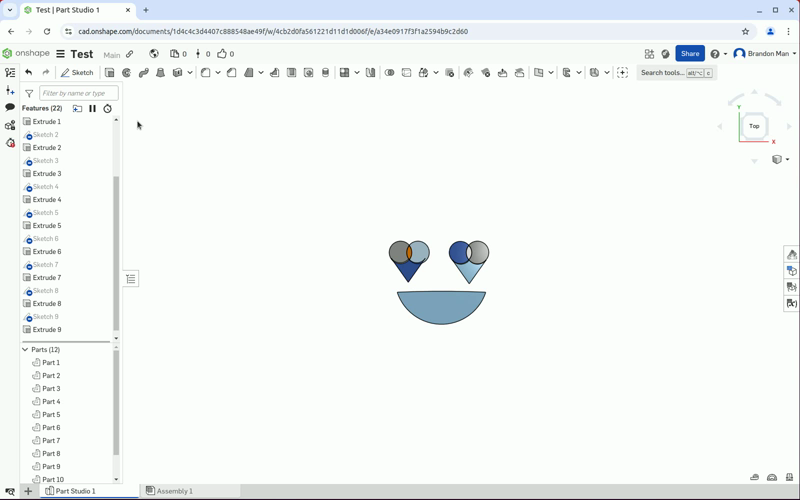
key(shift+h)
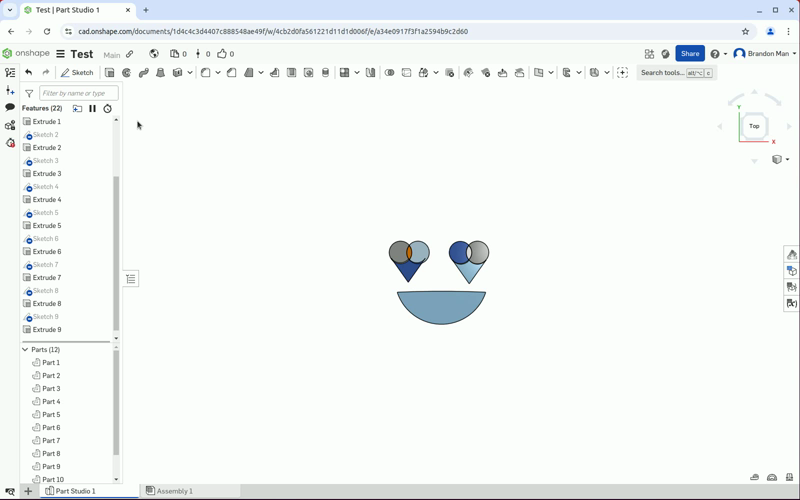
key(shift+h)
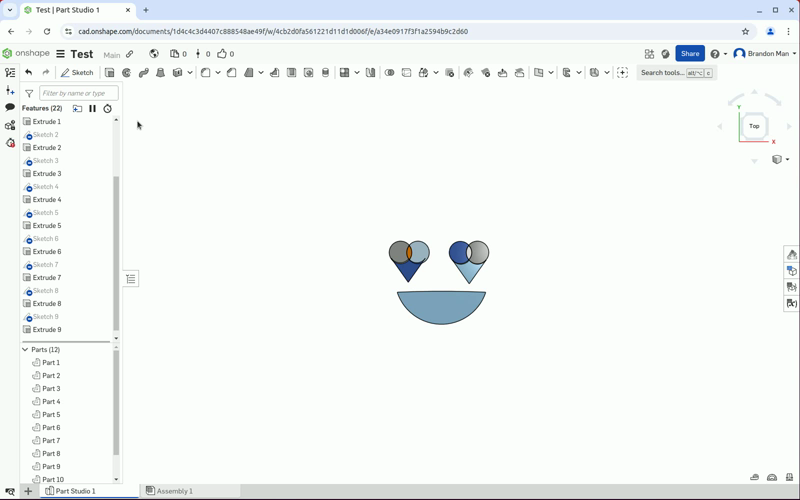
mouse_move(69, 111)
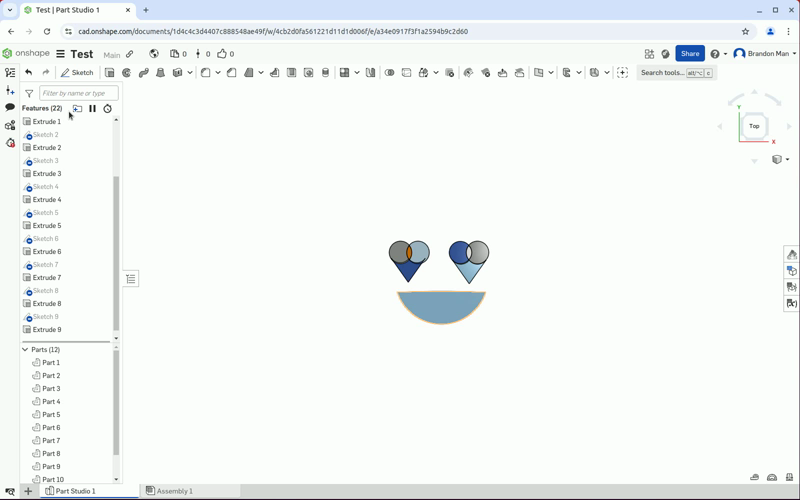
click(69, 111)
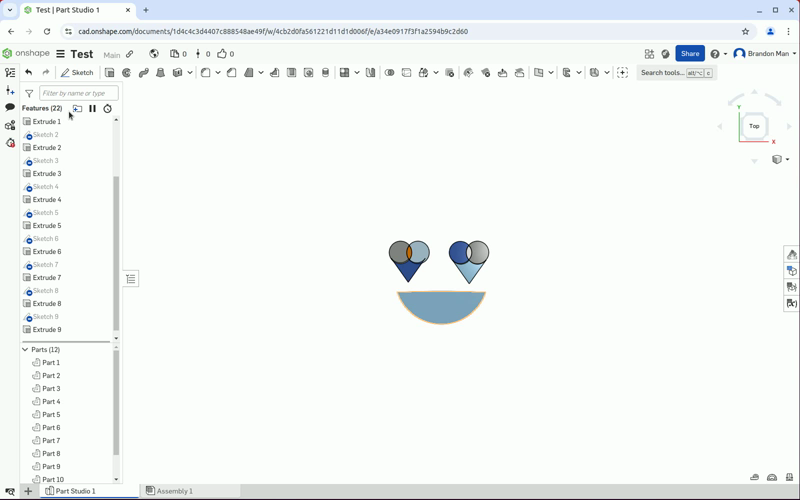
key(shift+s)
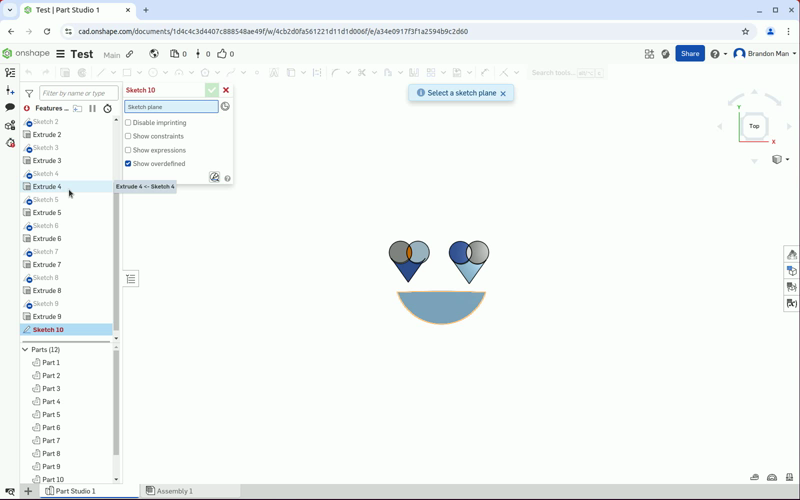
scroll(3)
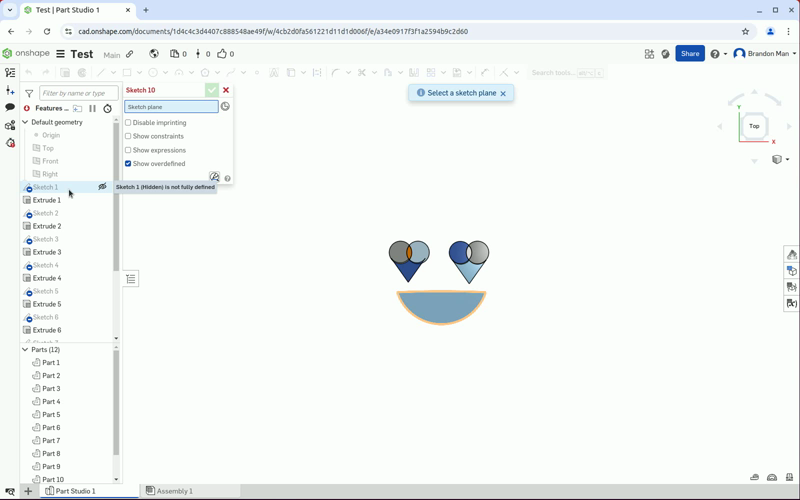
mouse_move(69, 150)
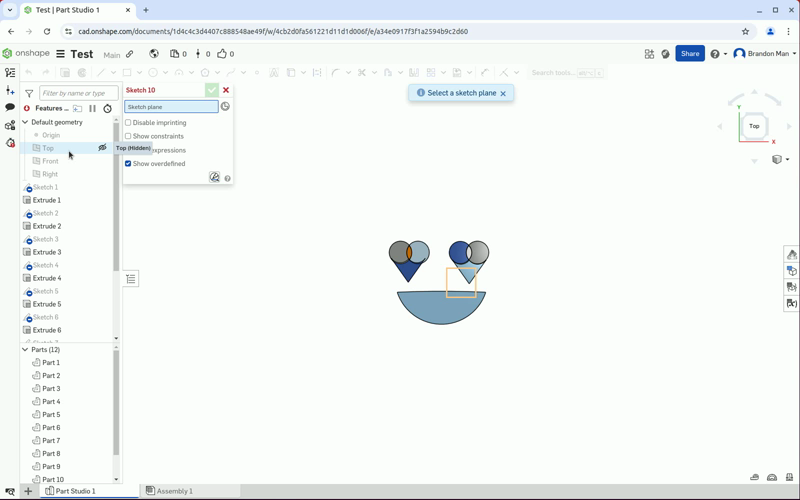
click(69, 150)
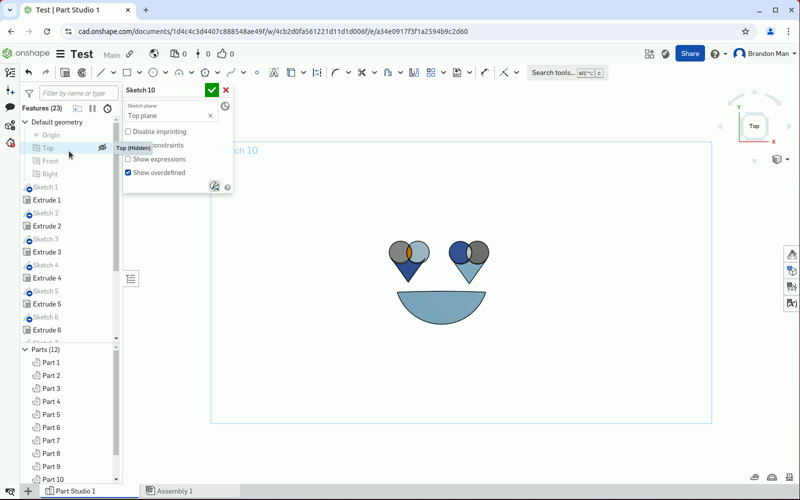
mouse_move(69, 352)
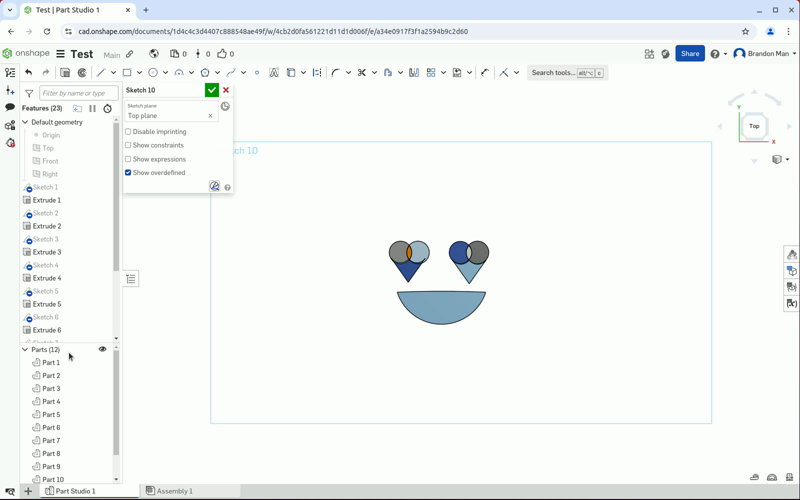
key(y)
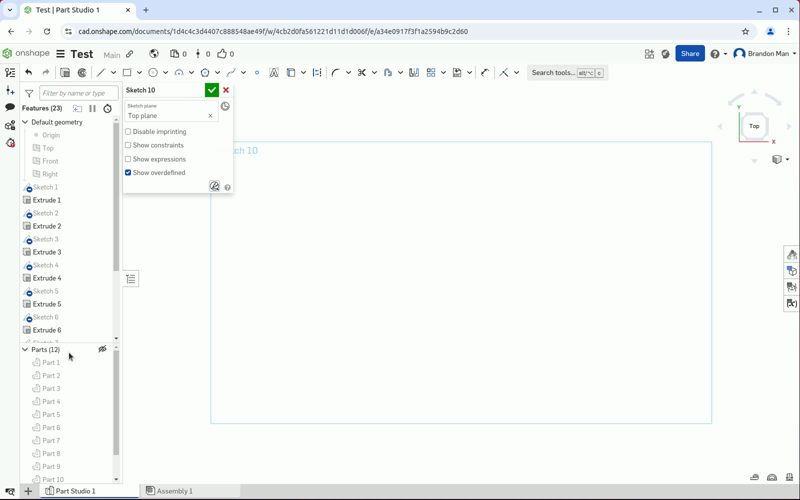
key(c)
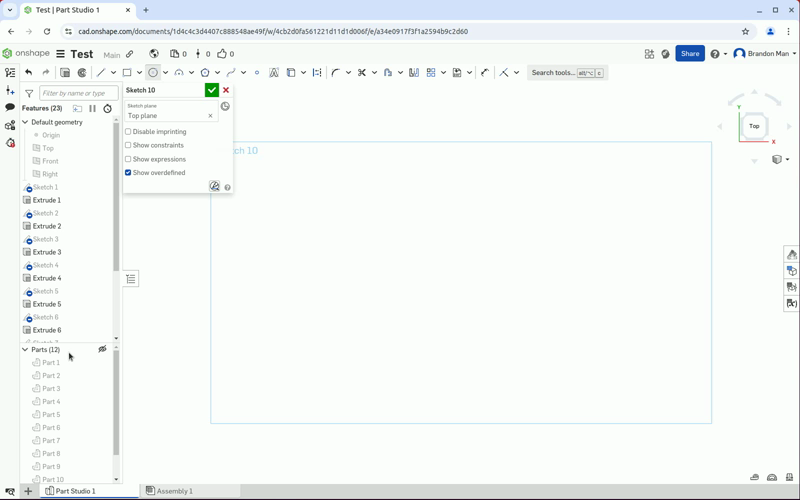
key_down(shift)
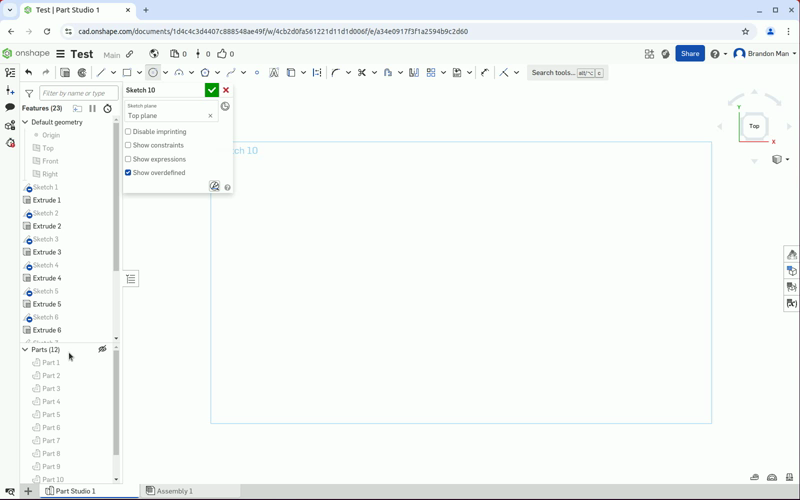
mouse_move(441, 276)
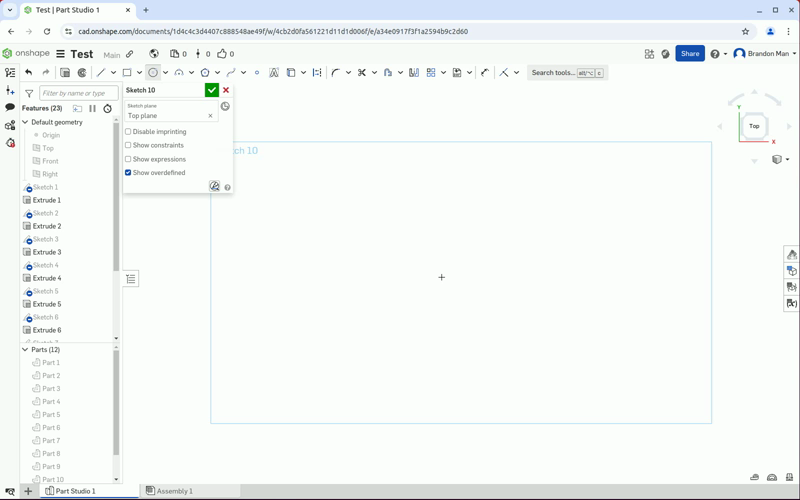
click(441, 276)
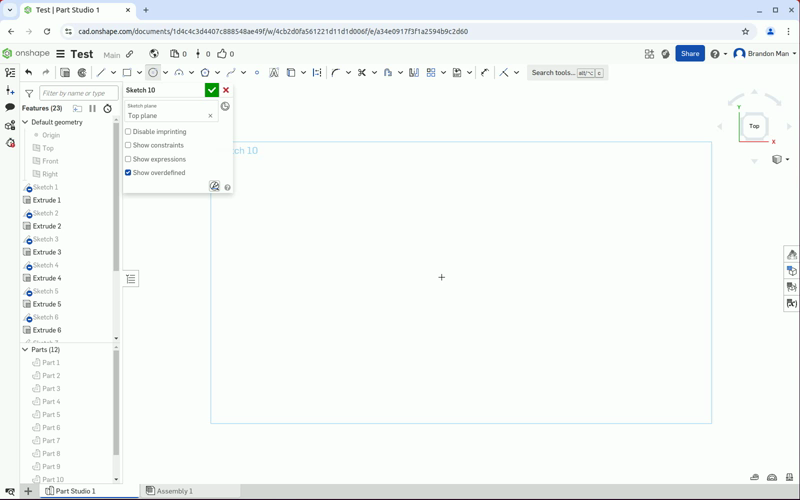
key_up(shift)
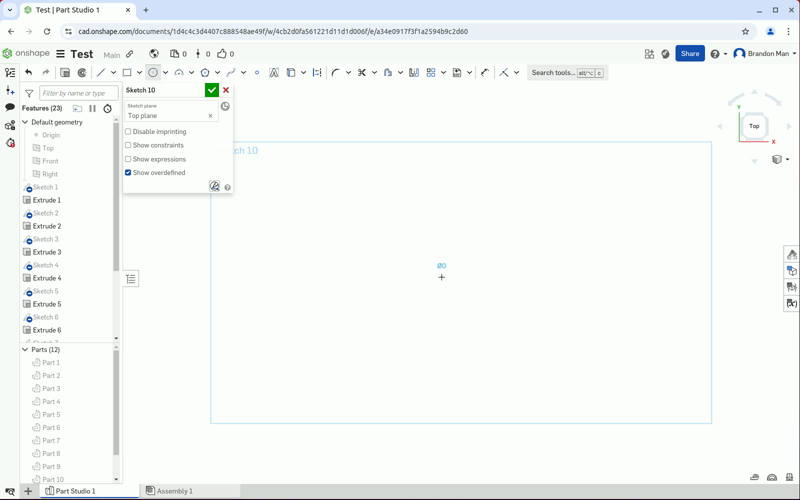
mouse_move(534, 276)
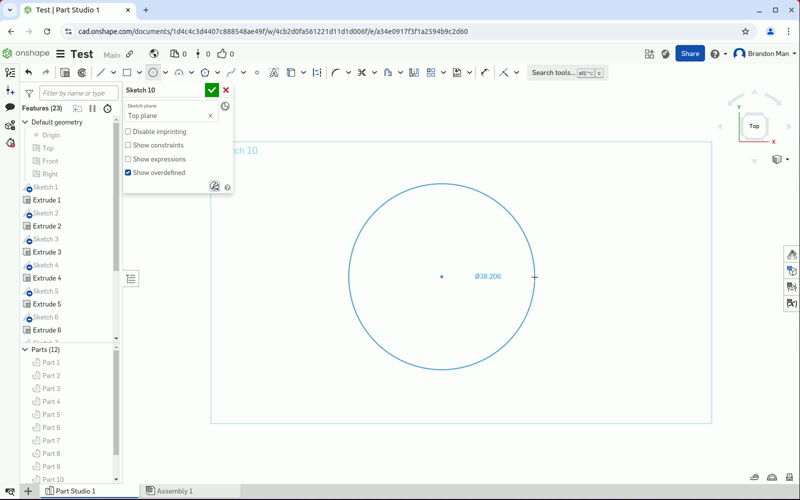
click(534, 276)
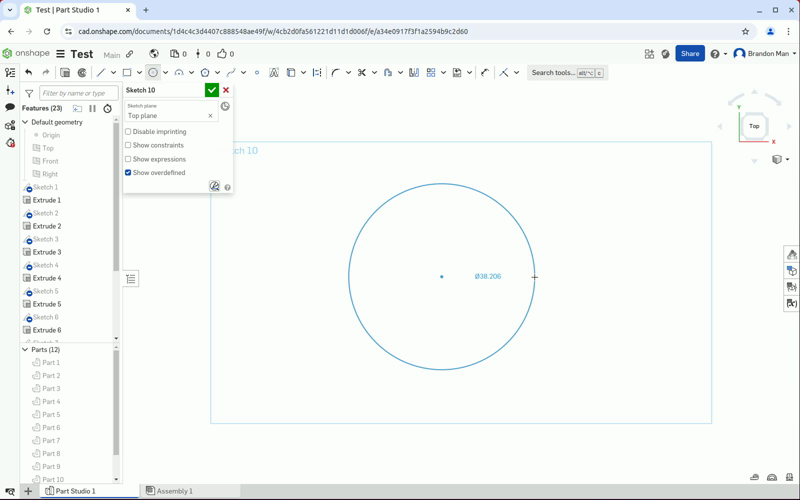
key(esc)
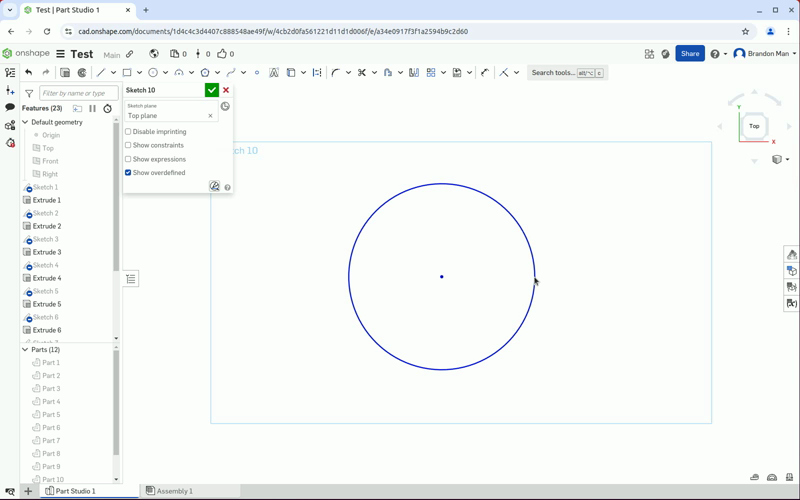
mouse_move(446, 296)
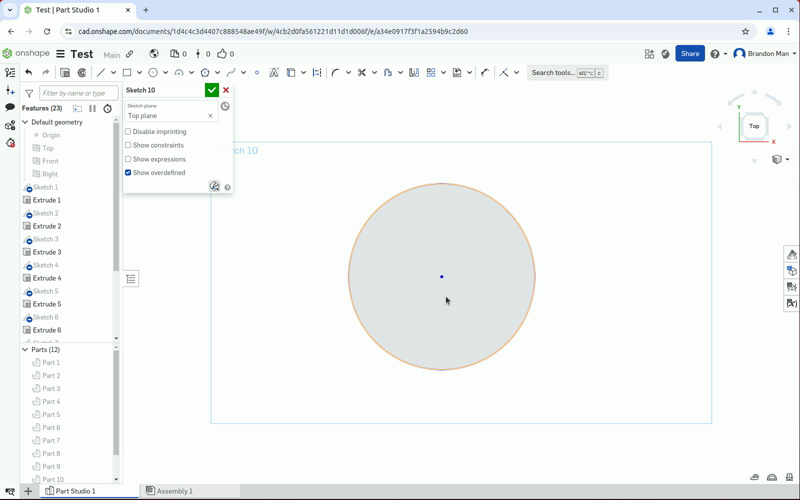
click(446, 296)
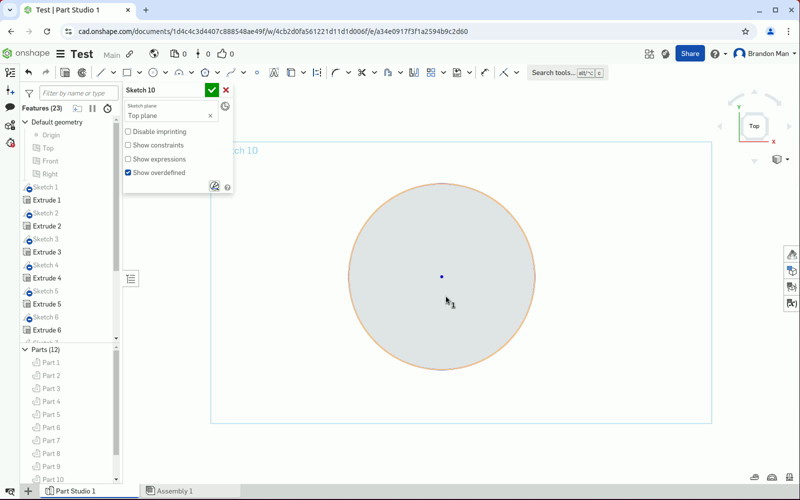
mouse_move(69, 352)
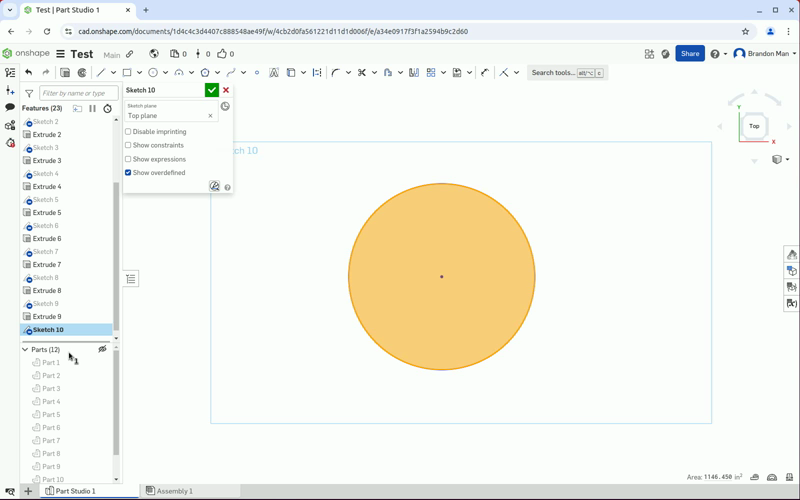
key(shift+y)
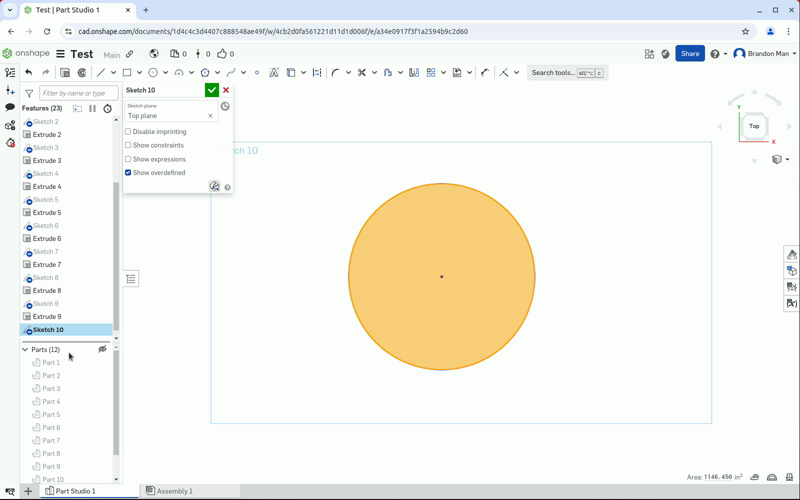
key(shift+e)
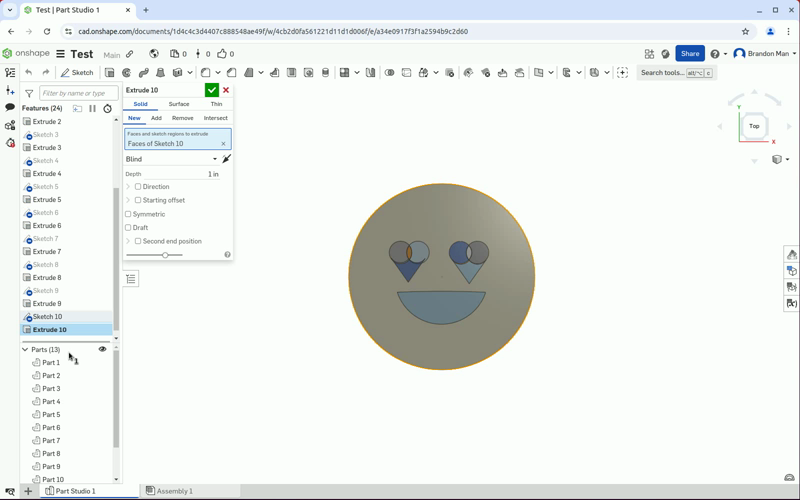
mouse_move(143, 106)
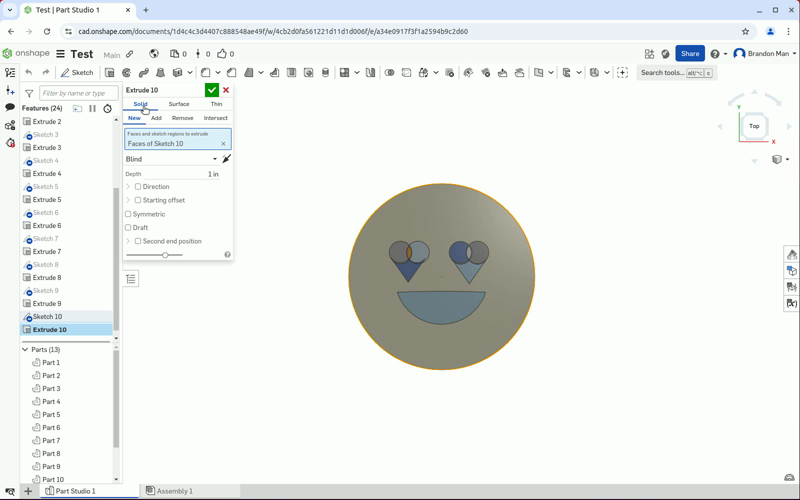
click(143, 106)
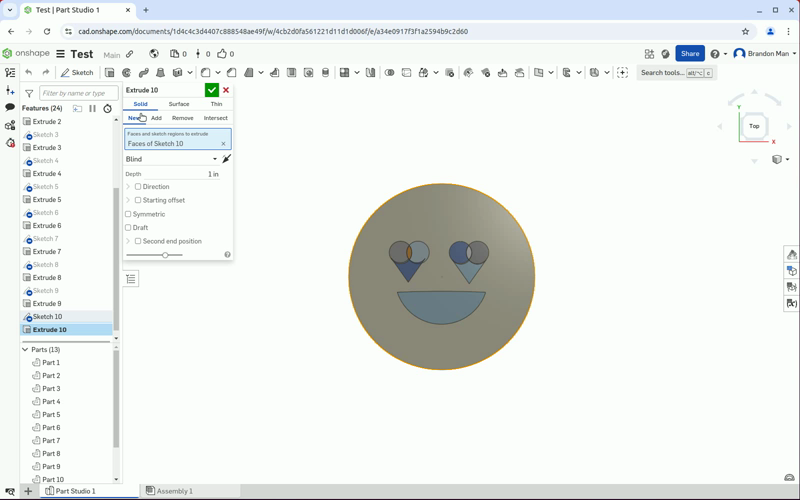
mouse_move(137, 120)
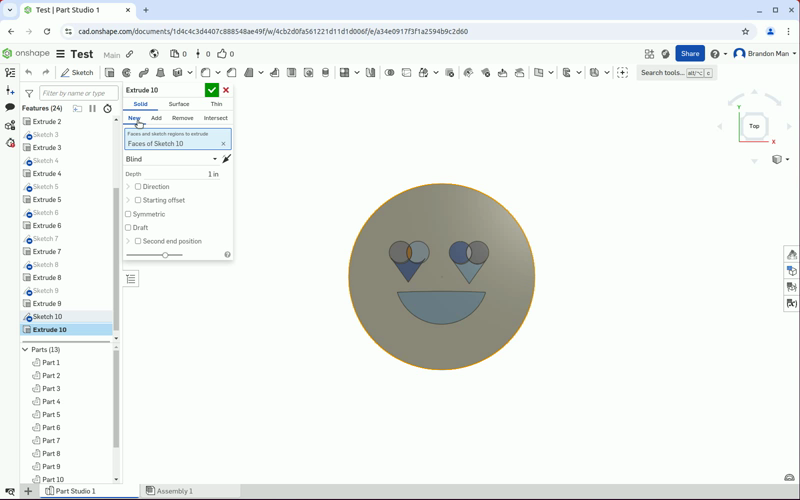
click(137, 120)
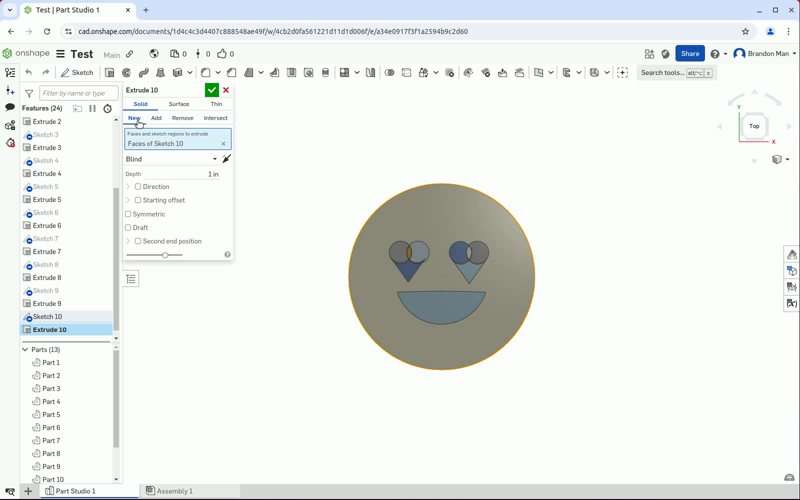
key(tab, 4)
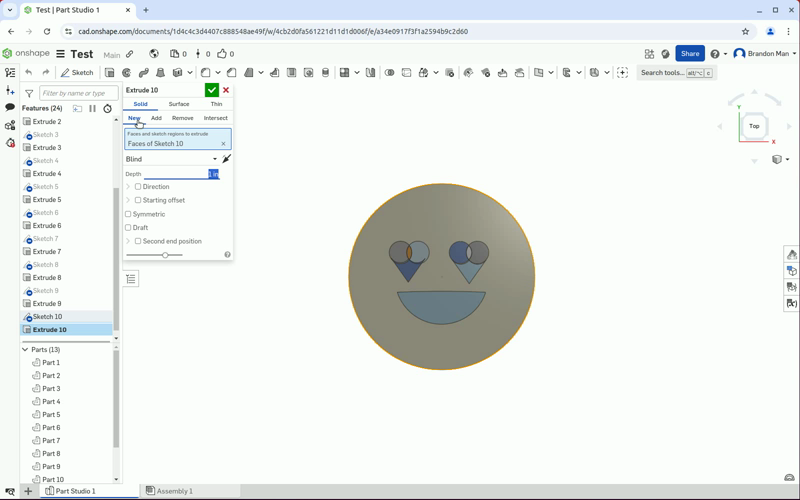
text(2.407)
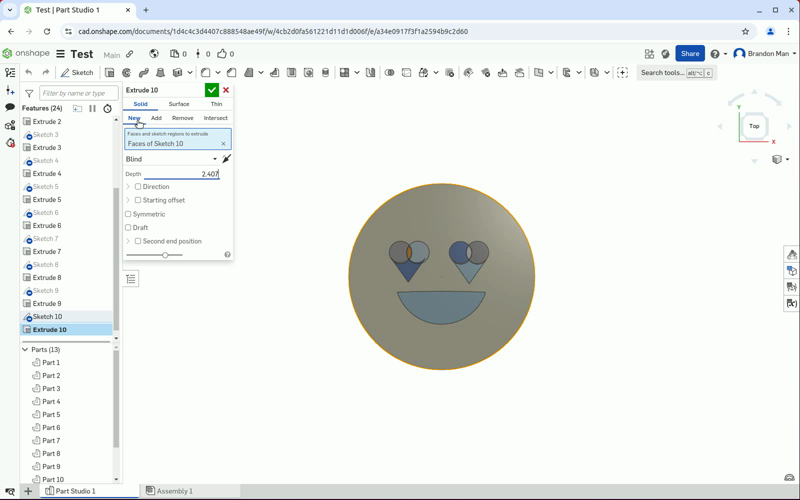
key(enter)
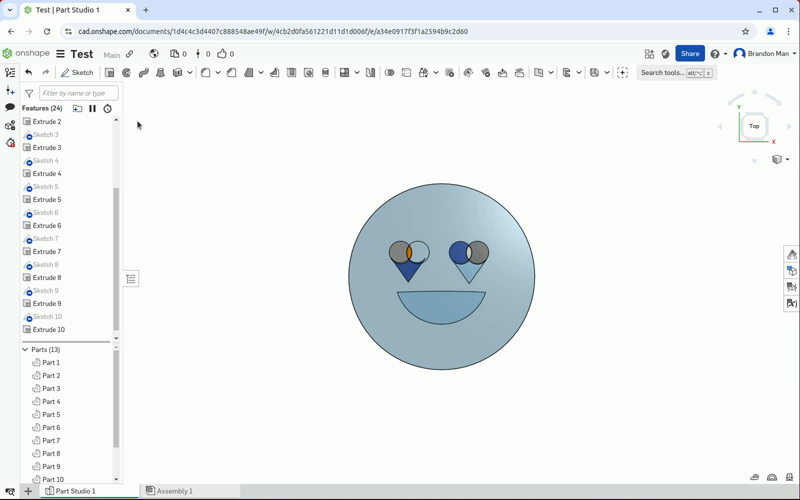
key(shift+h)
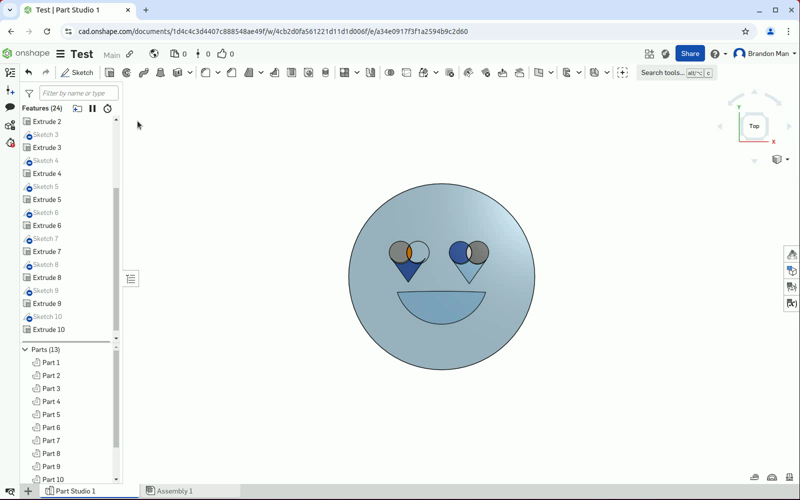
key(shift+h)
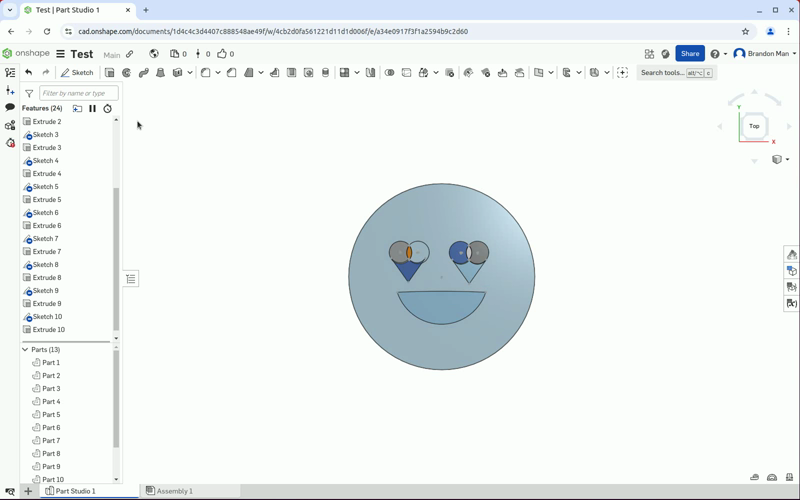
key(shift+7)
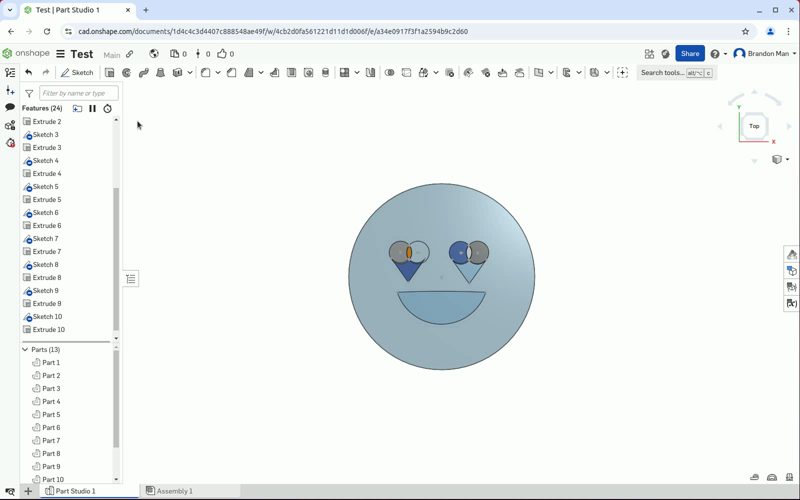
key(up, 3)
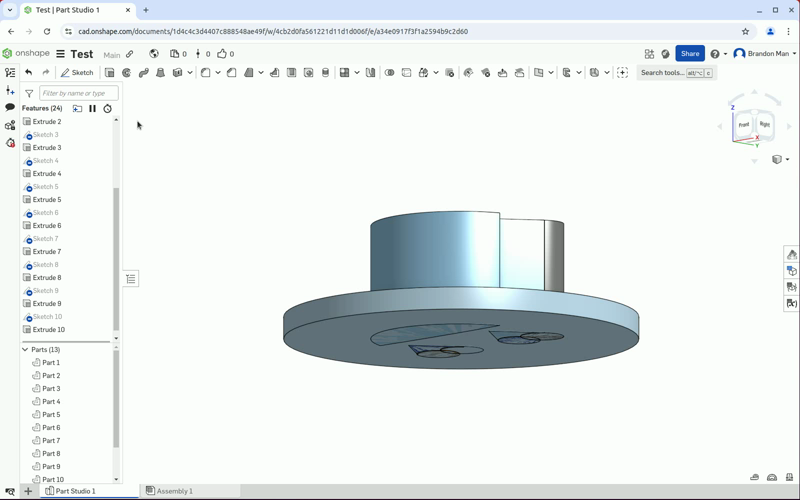
key(left, 3)
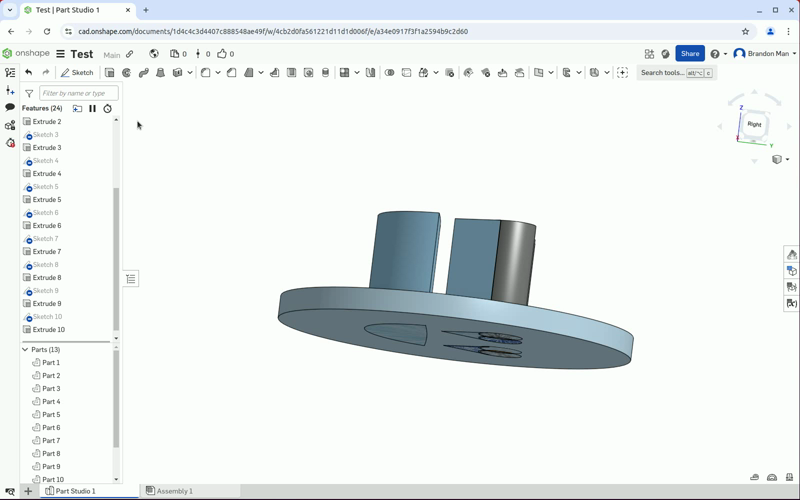
key(right, 3)
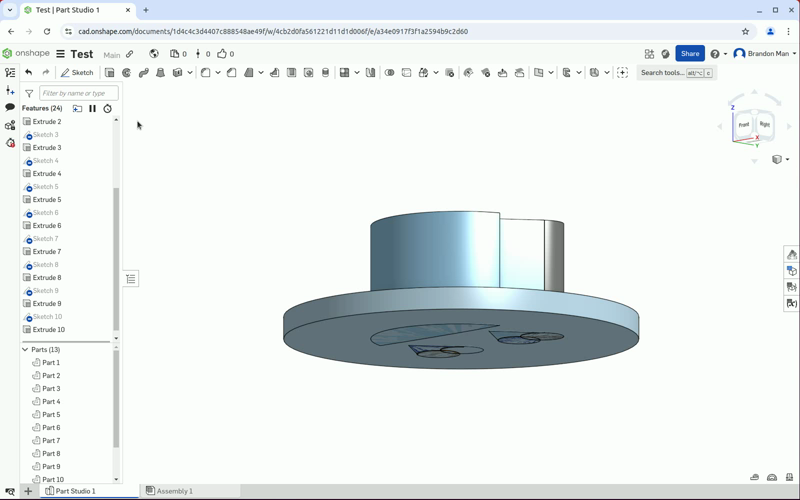
key(down, 3)
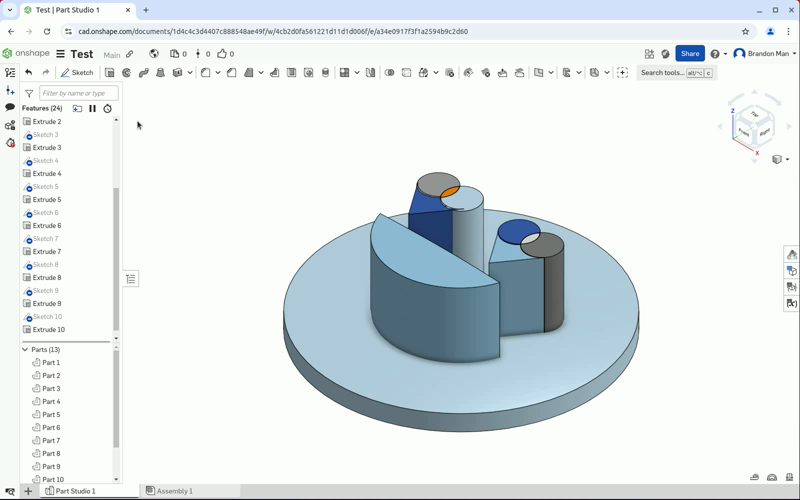
mouse_move(69, 85)
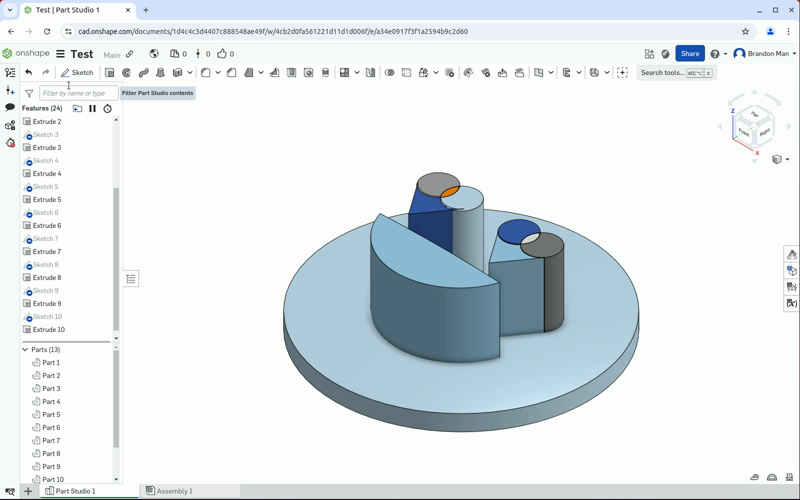
click(69, 85)